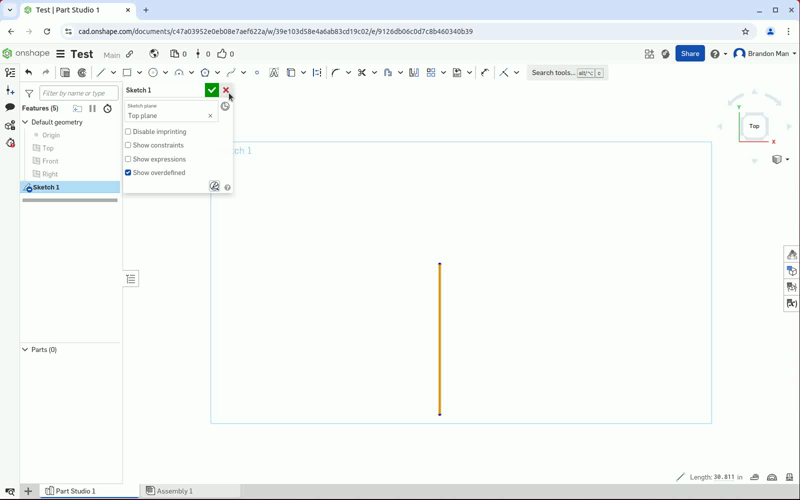
key(shift+h)
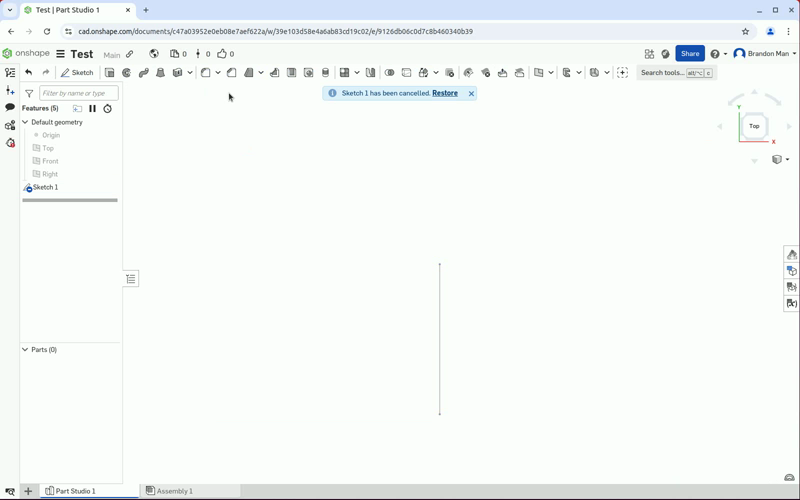
key(shift+s)
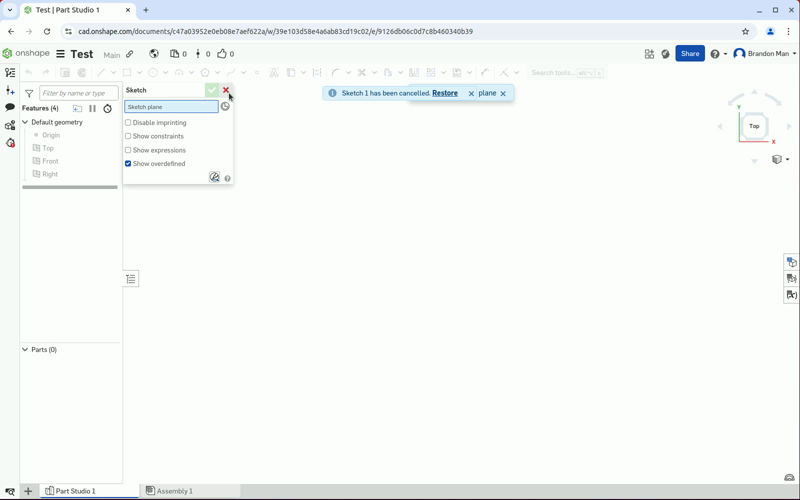
mouse_move(73, 150)
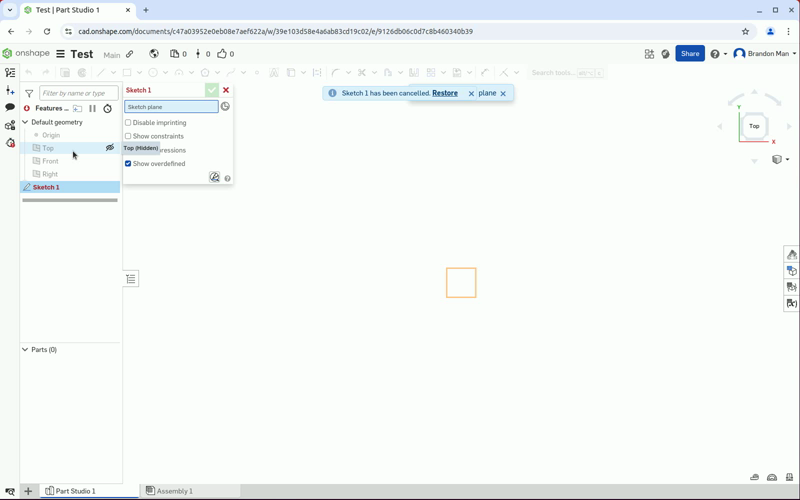
click(73, 150)
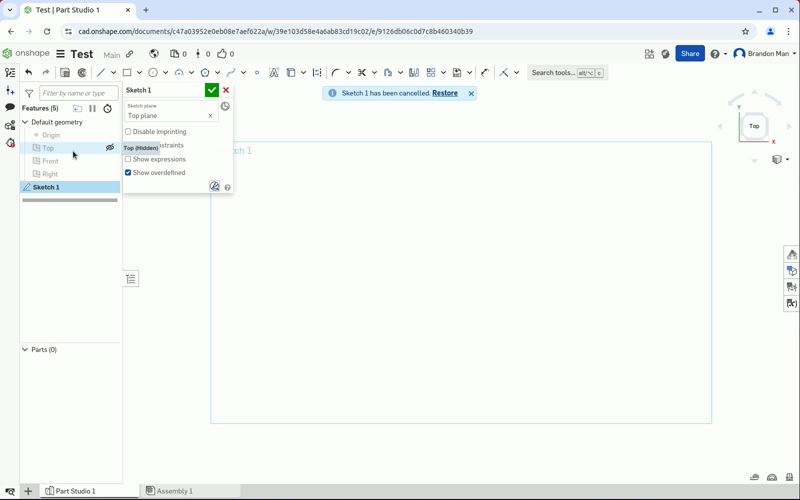
mouse_move(73, 352)
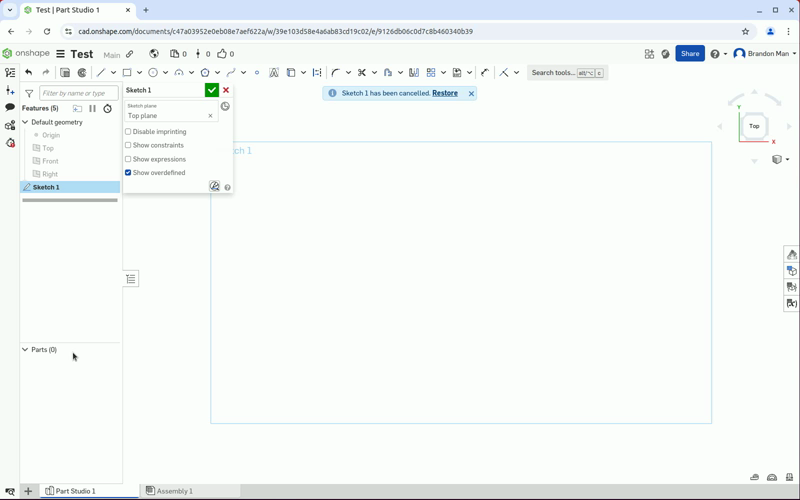
key(y)
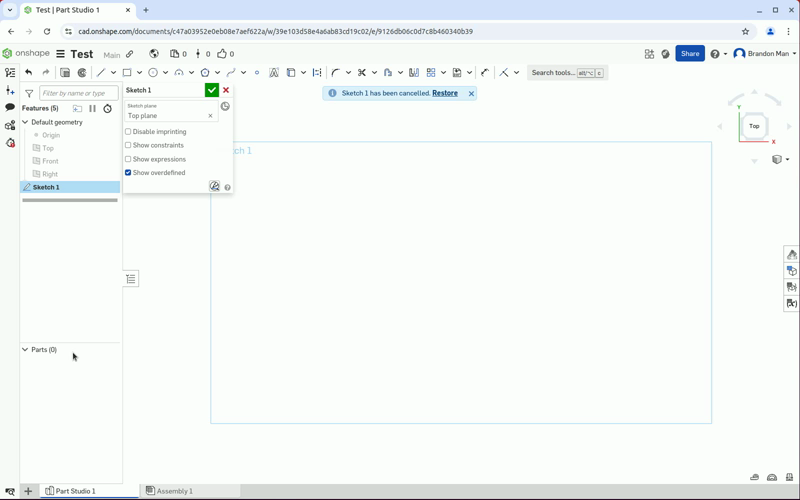
key(a)
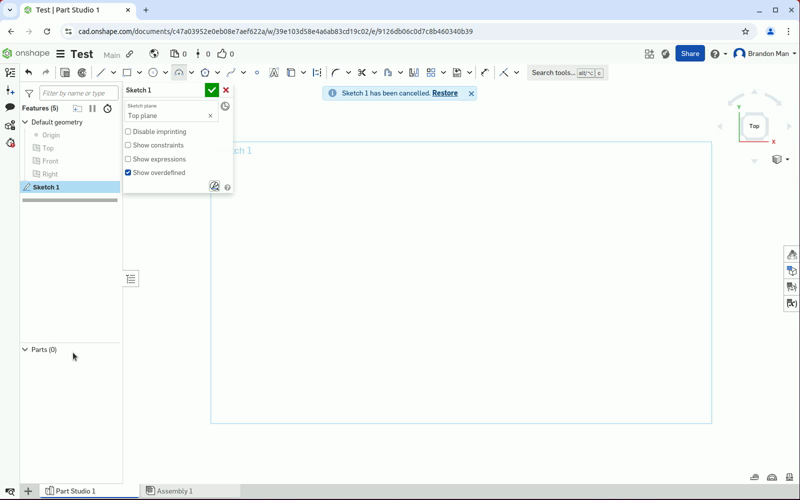
key_down(shift)
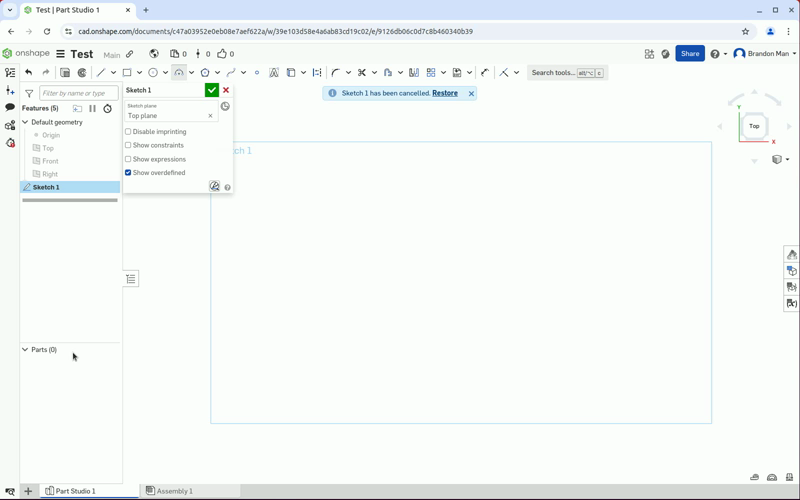
mouse_move(391, 343)
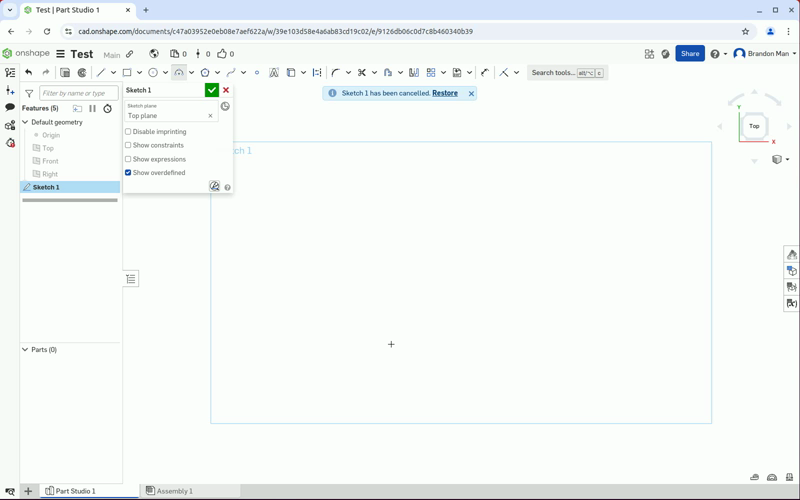
click(391, 343)
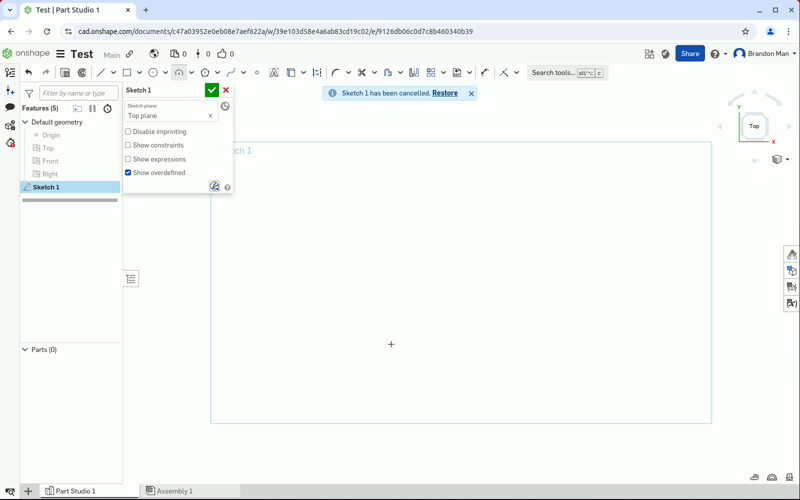
key_up(shift)
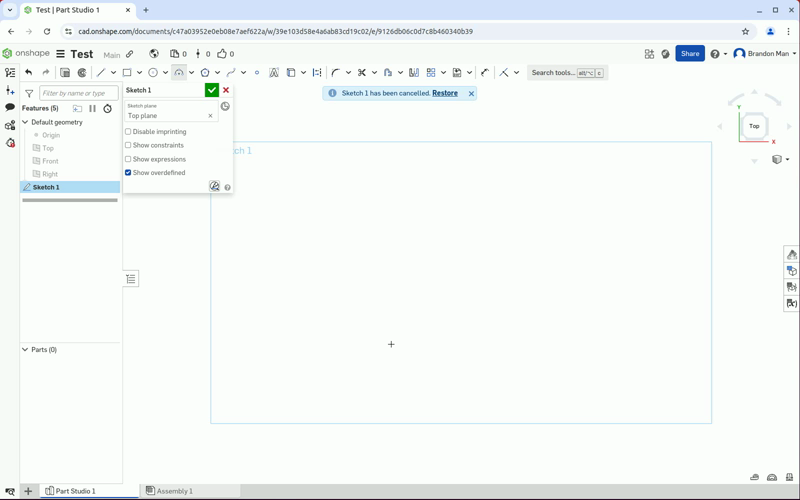
key_down(shift)
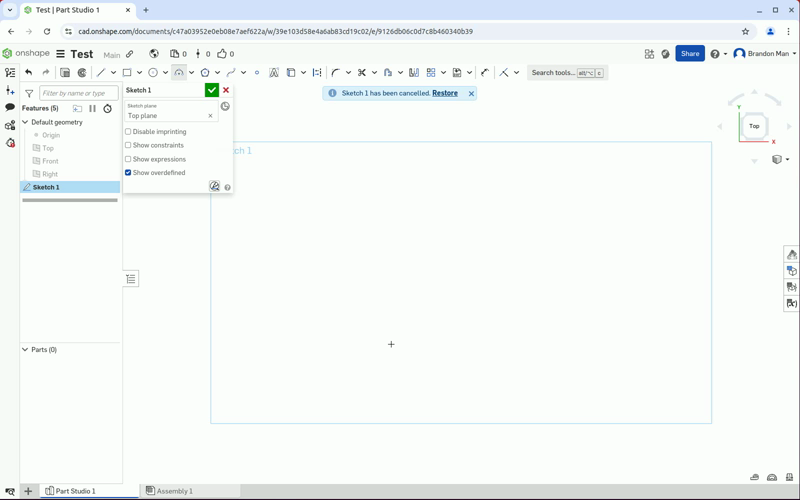
mouse_move(442, 394)
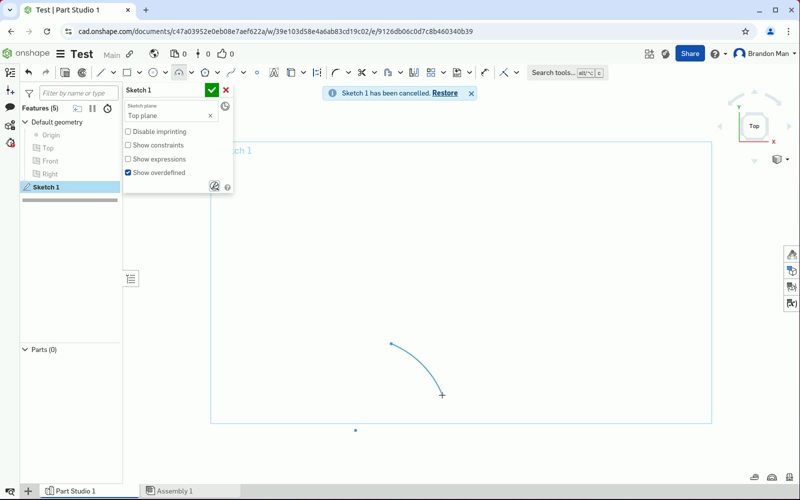
click(442, 394)
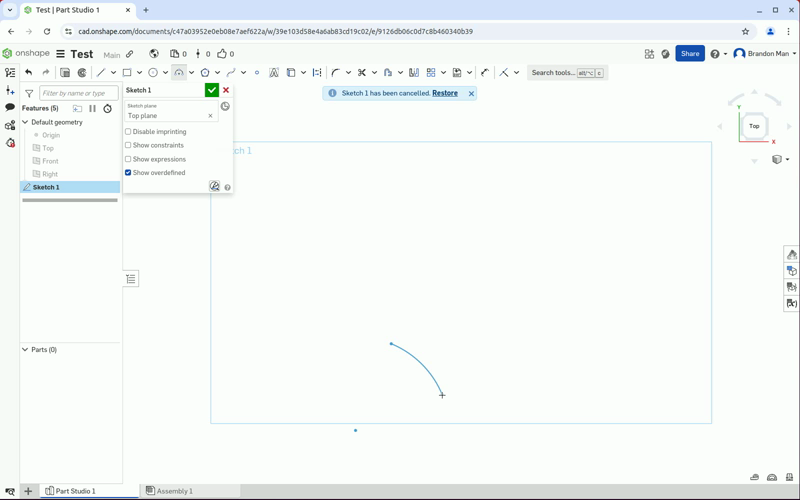
mouse_move(406, 379)
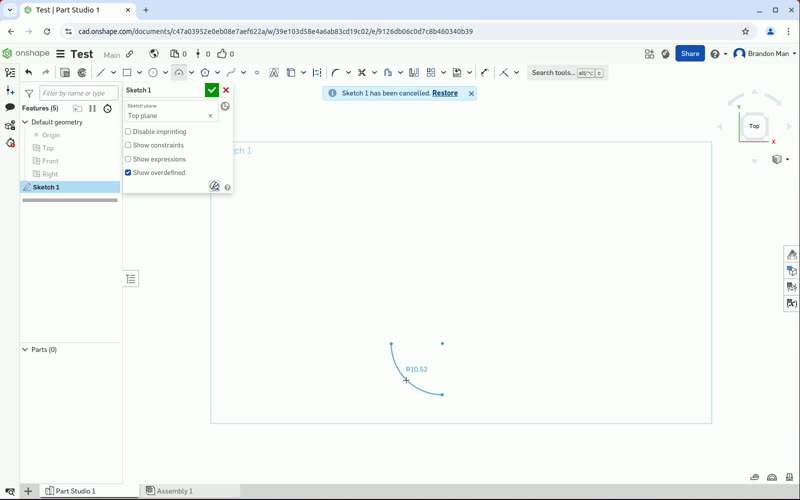
click(406, 379)
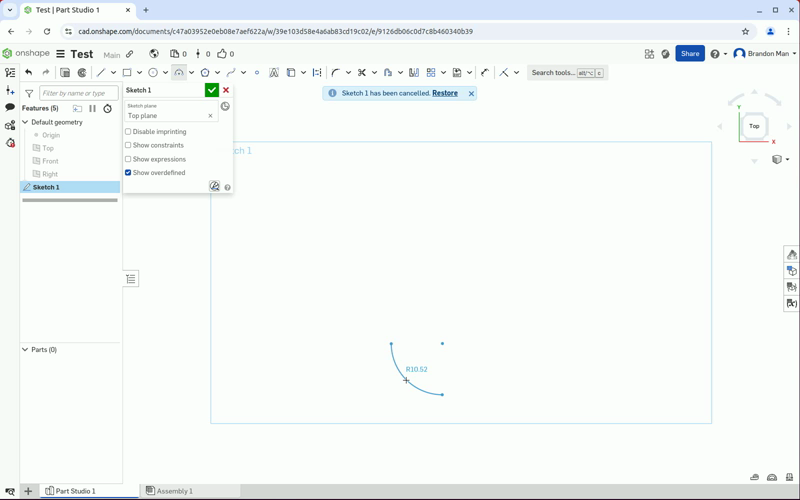
key_up(shift)
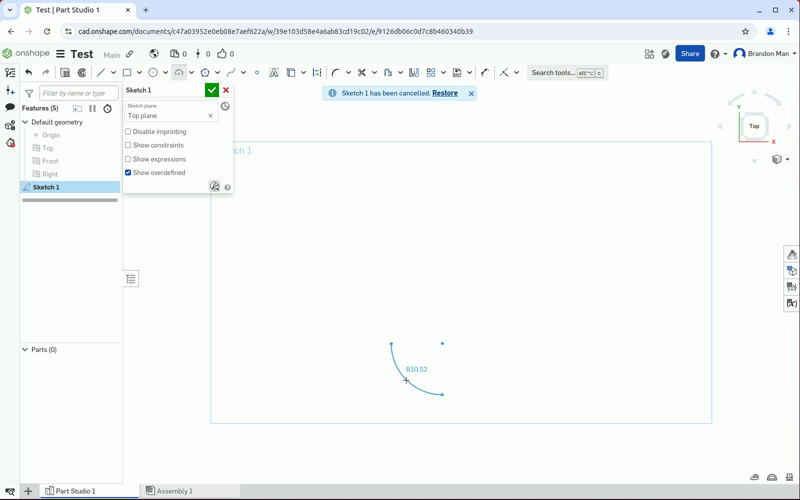
key(esc)
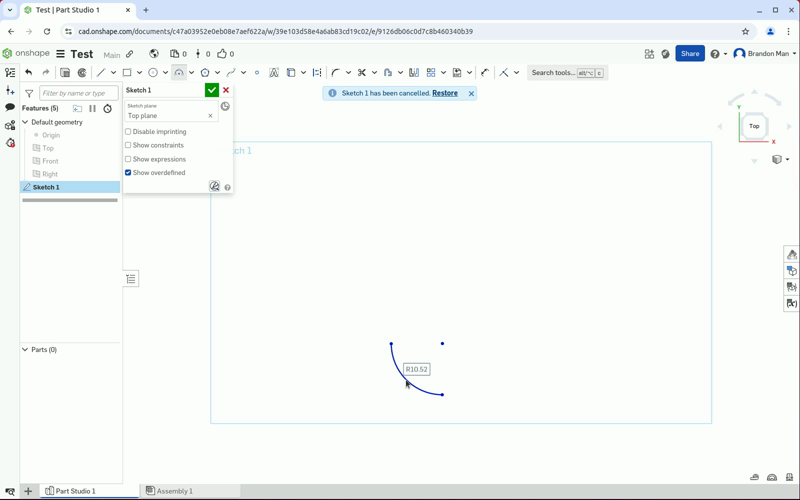
key(l)
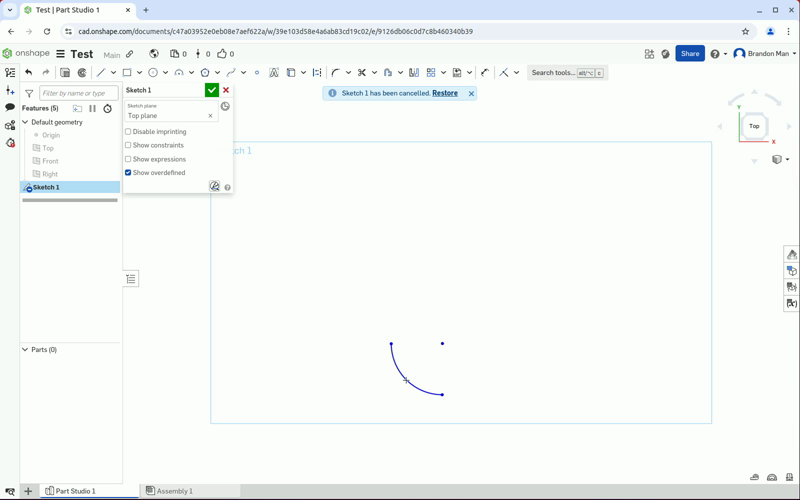
mouse_move(442, 394)
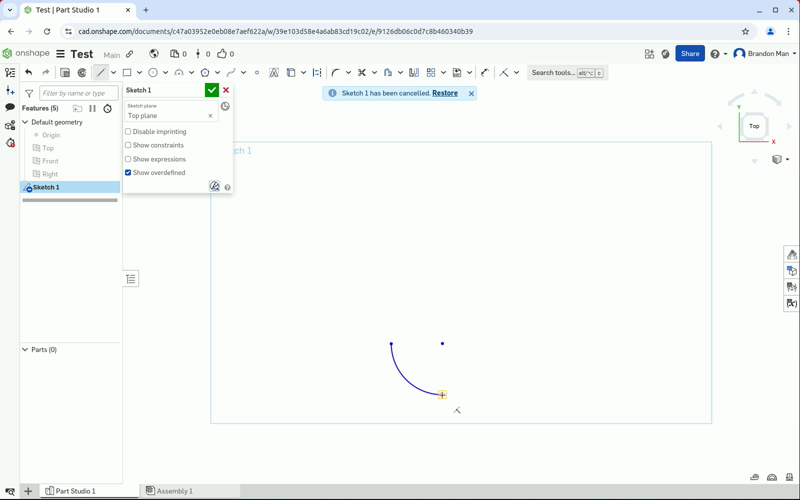
click(442, 394)
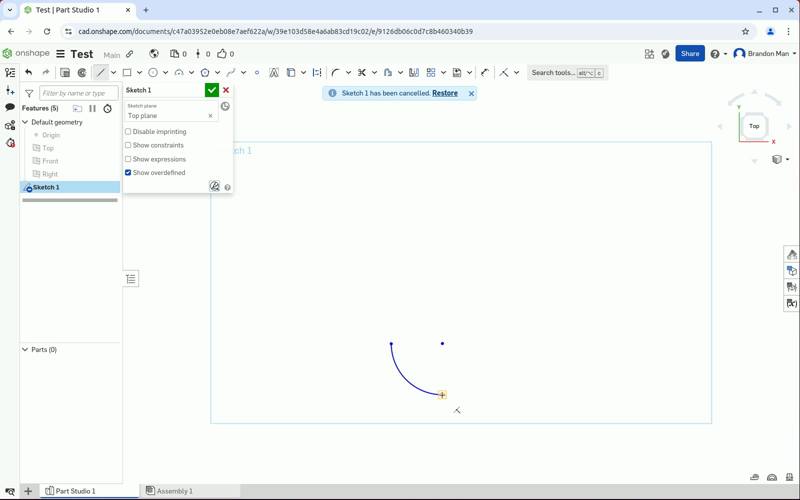
key_down(shift)
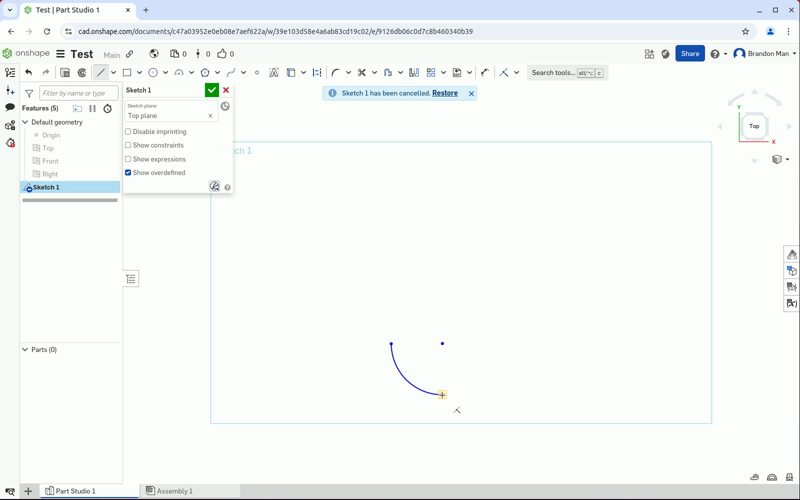
mouse_move(472, 394)
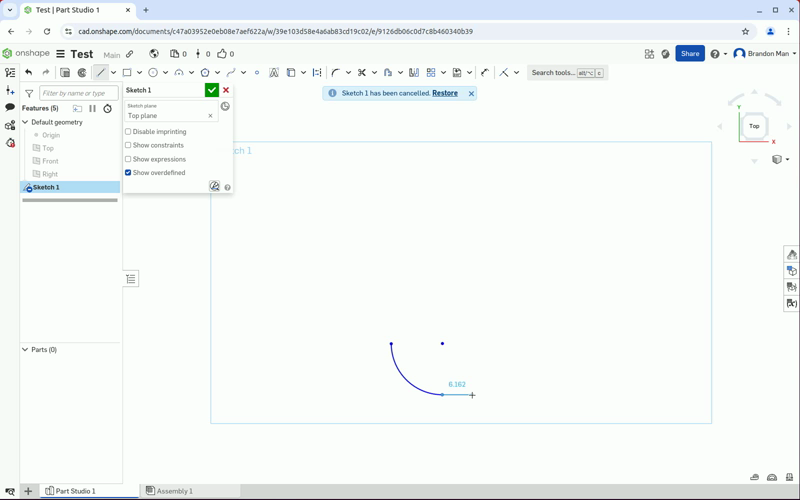
mouse_move(479, 394)
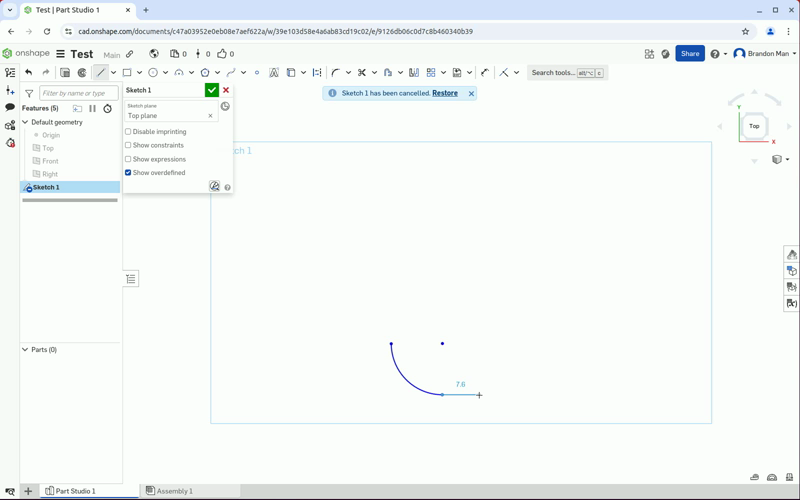
click(479, 394)
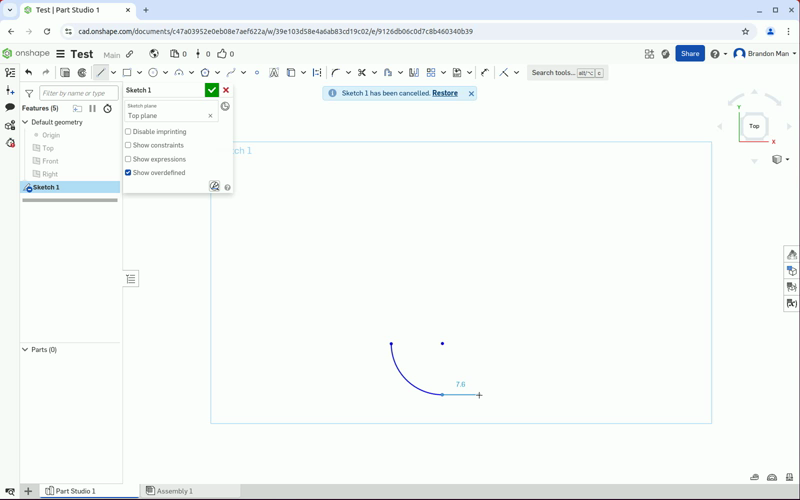
key_up(shift)
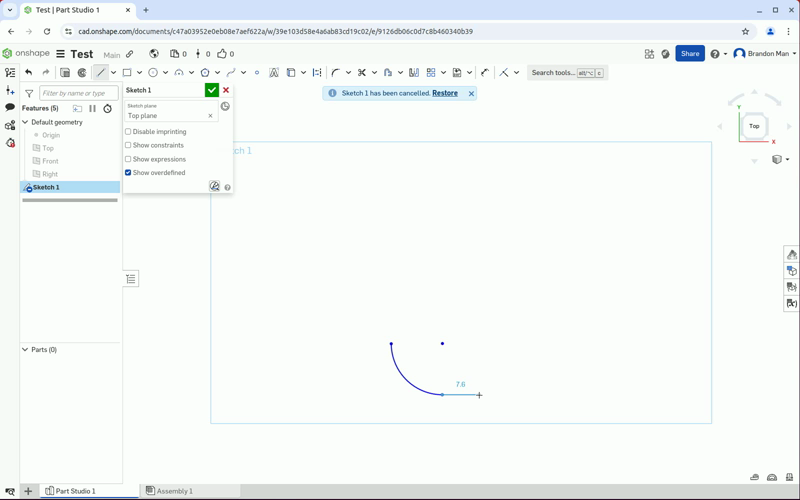
key(esc)
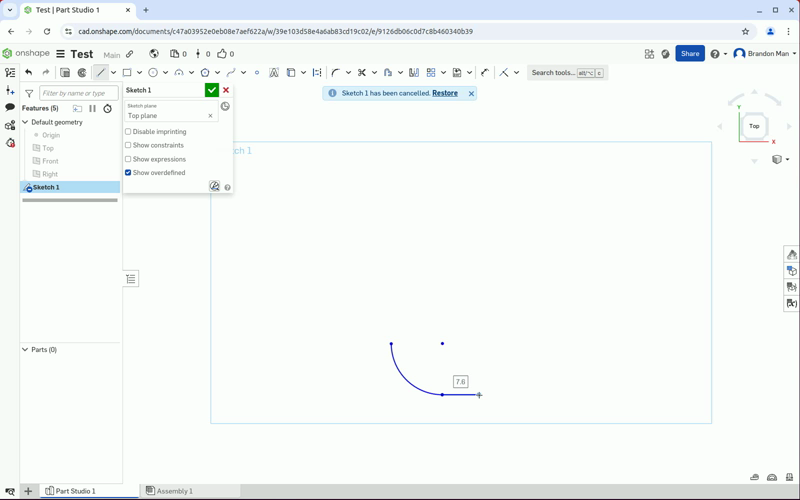
key(a)
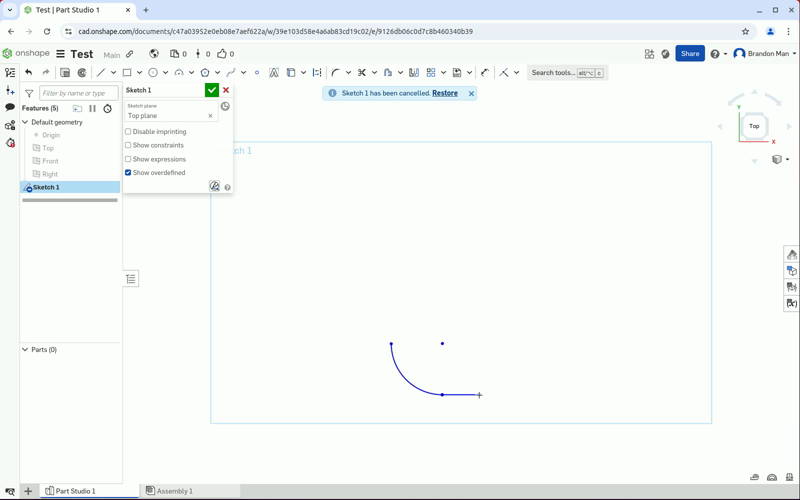
mouse_move(479, 394)
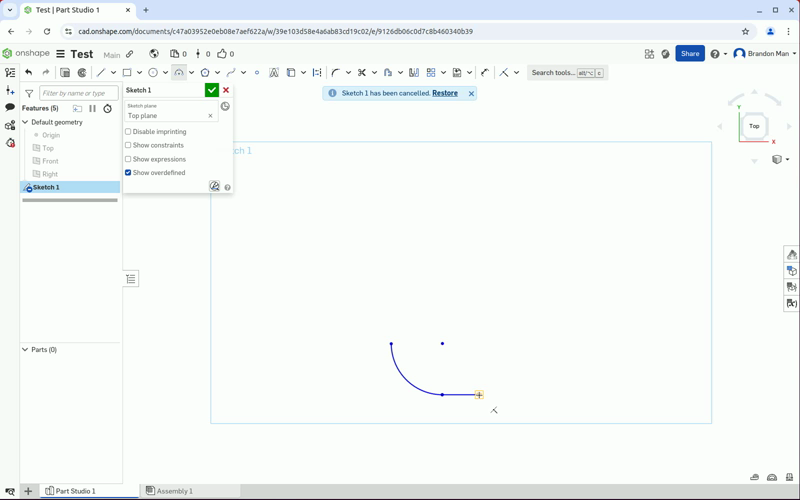
click(479, 394)
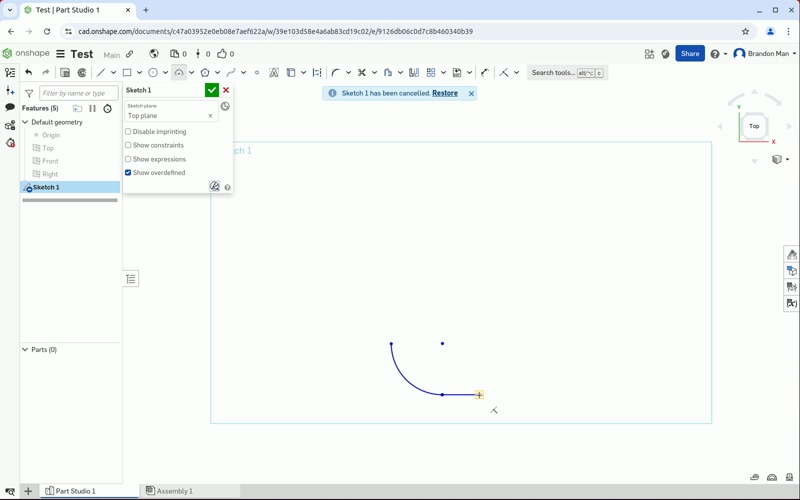
key_down(shift)
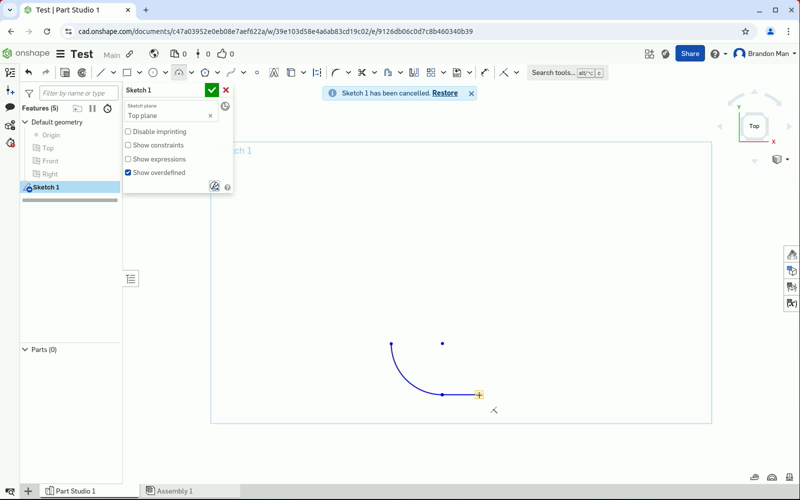
mouse_move(529, 343)
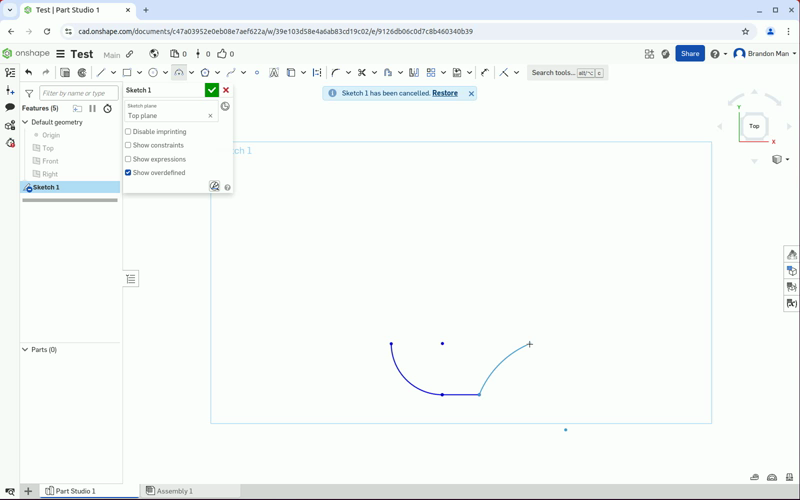
click(529, 343)
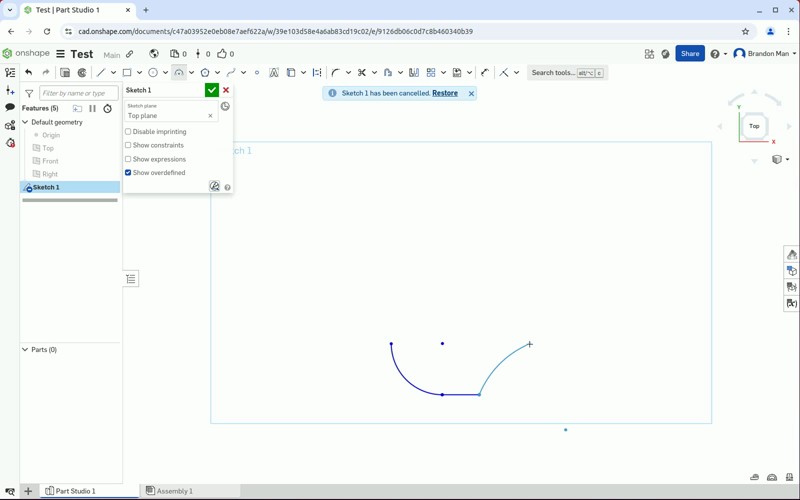
mouse_move(515, 379)
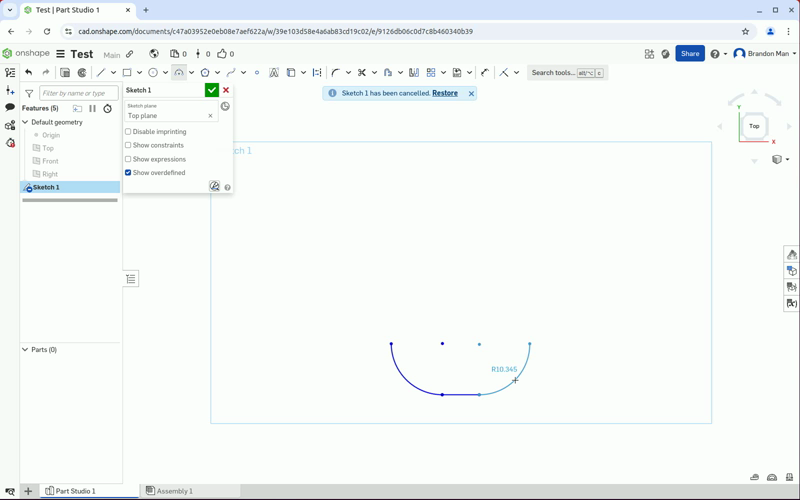
click(515, 379)
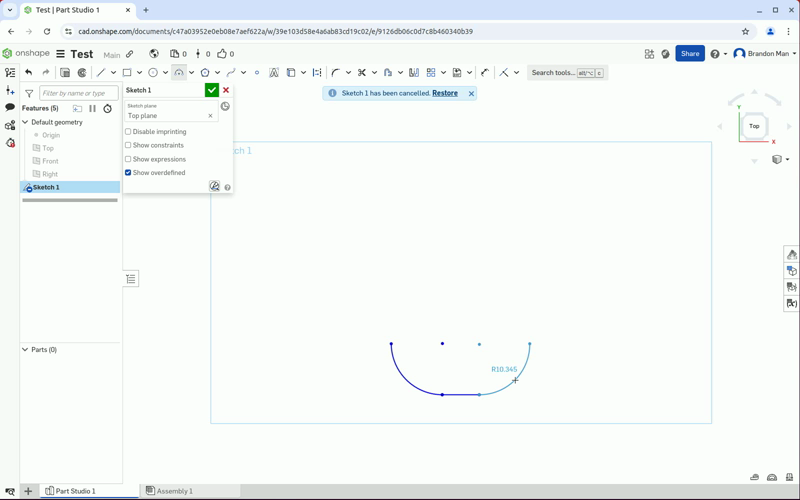
key_up(shift)
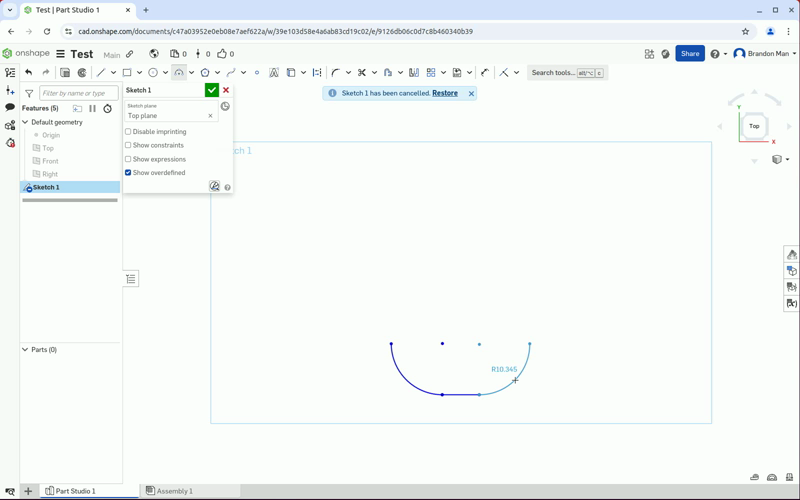
key(esc)
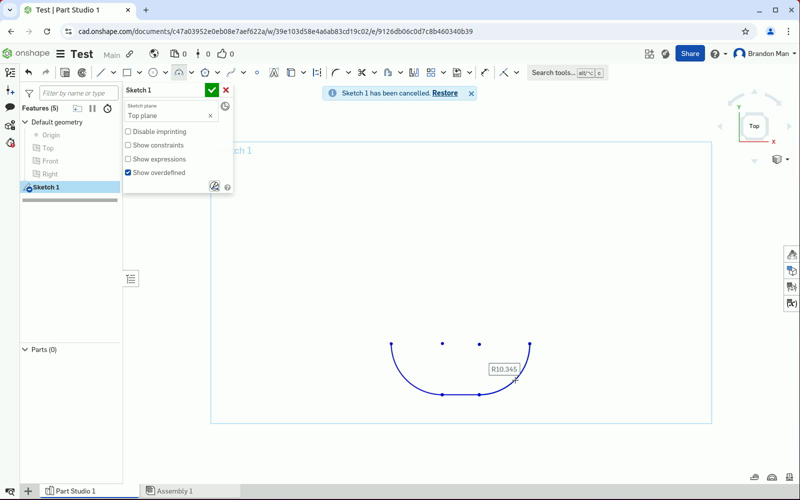
key(l)
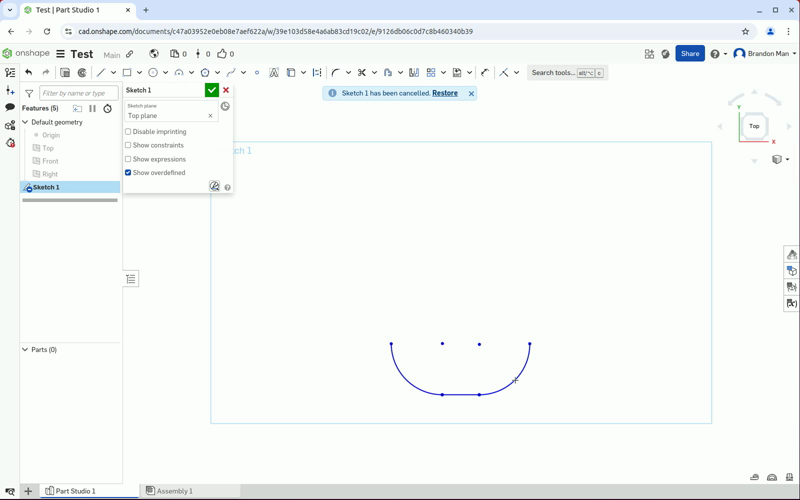
mouse_move(529, 343)
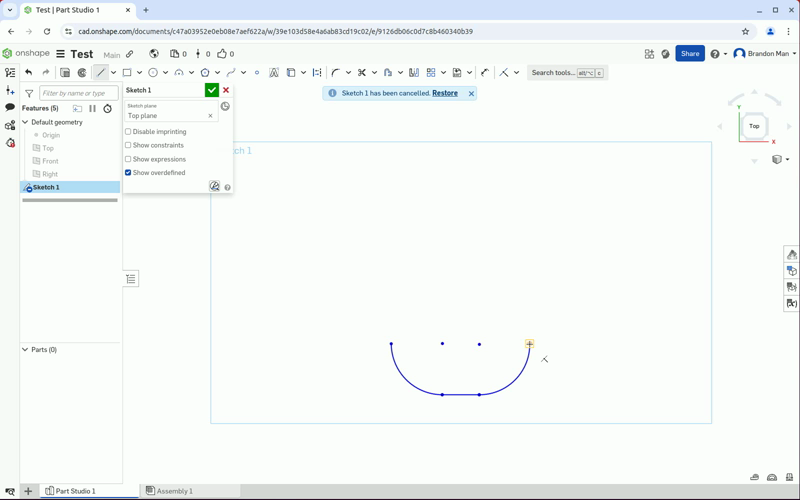
click(529, 343)
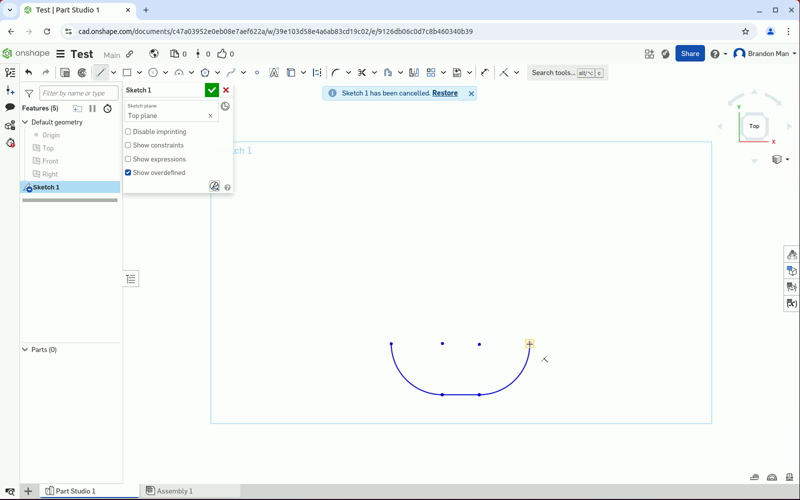
key_down(shift)
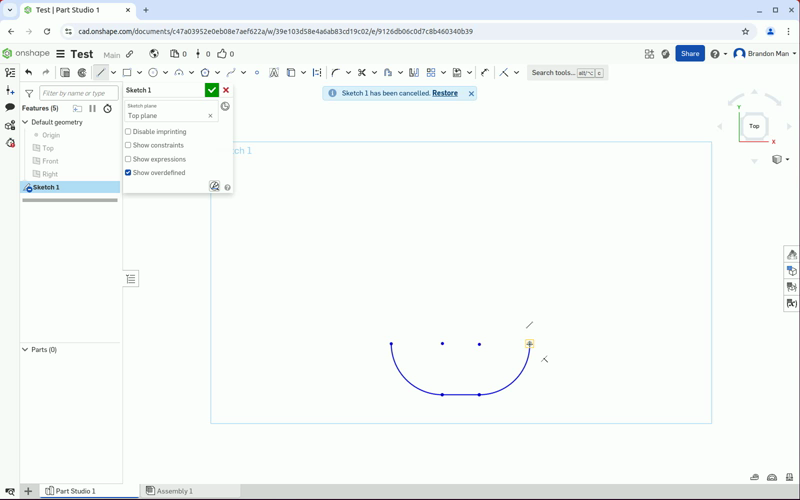
mouse_move(559, 343)
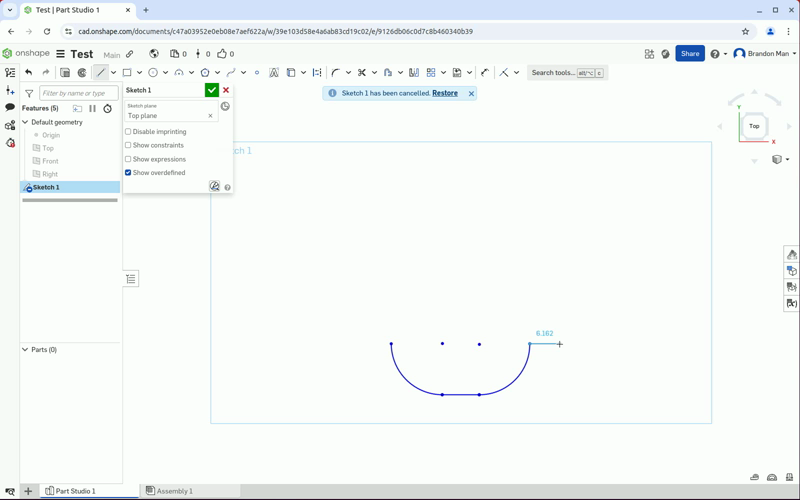
mouse_move(529, 333)
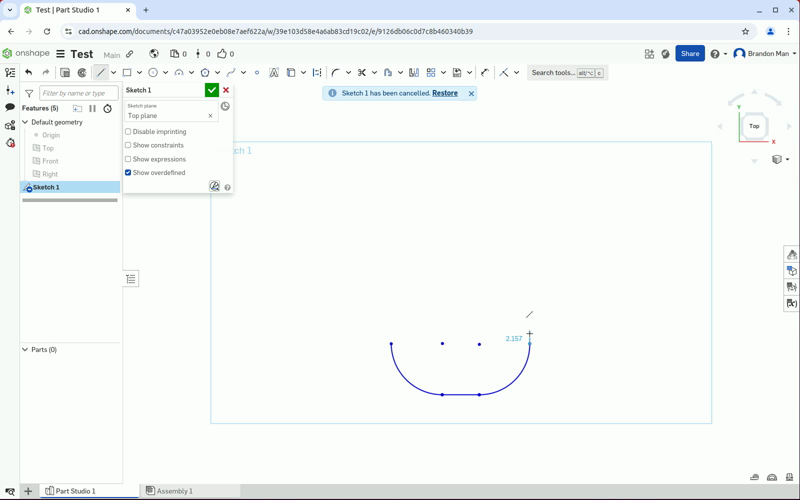
click(529, 333)
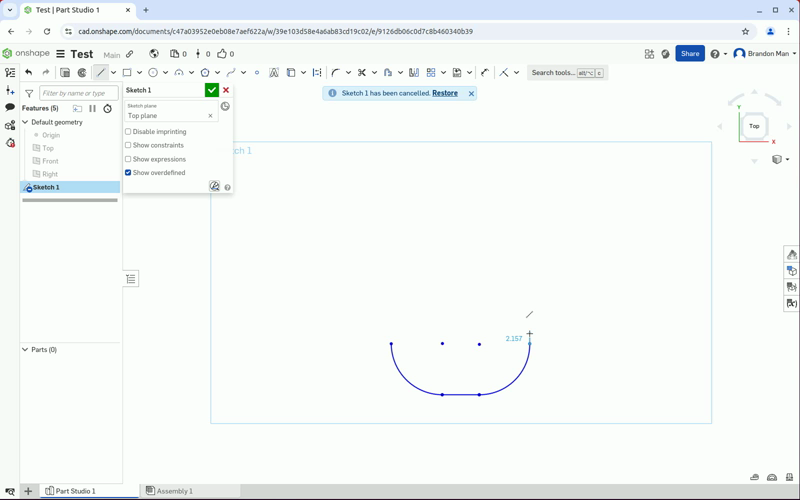
key_up(shift)
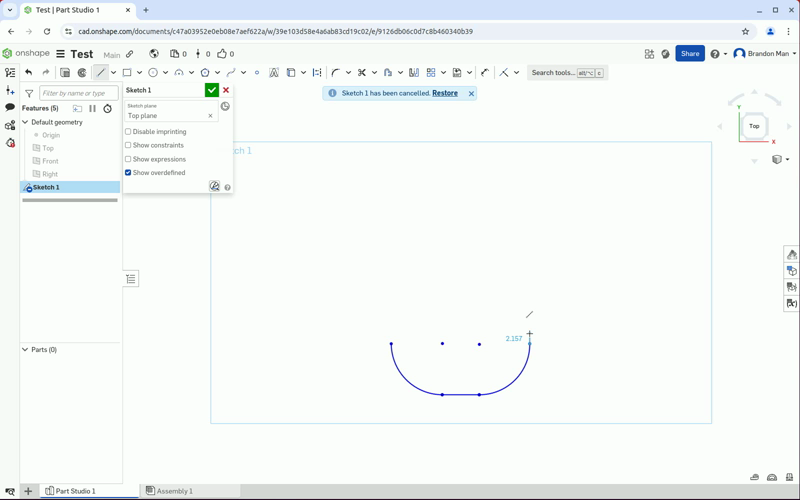
key_down(shift)
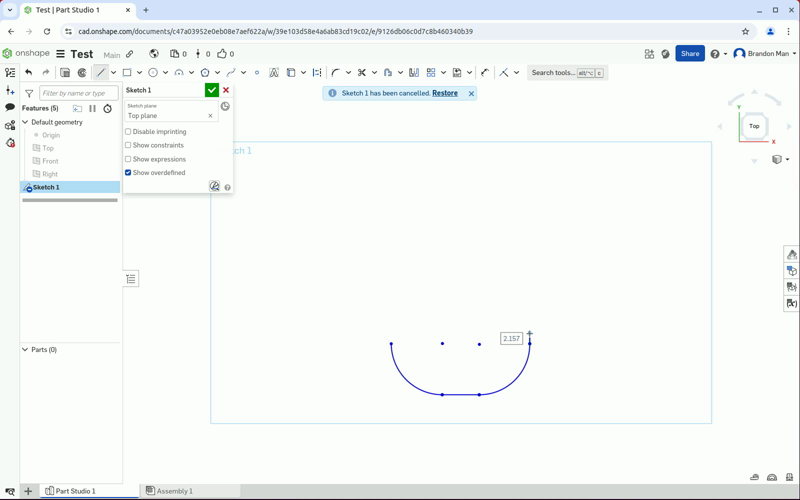
mouse_move(559, 333)
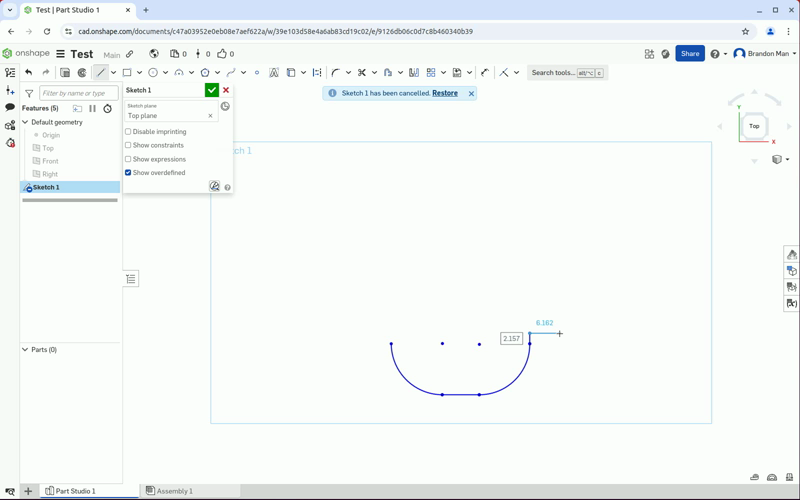
mouse_move(519, 333)
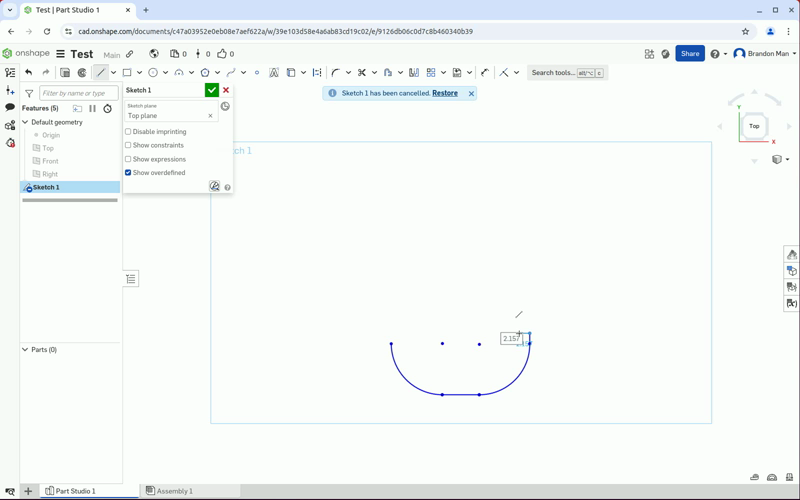
click(519, 333)
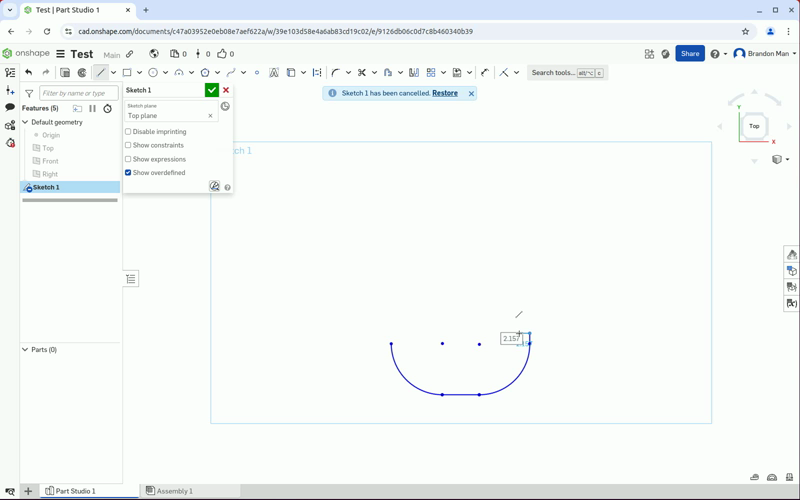
key_up(shift)
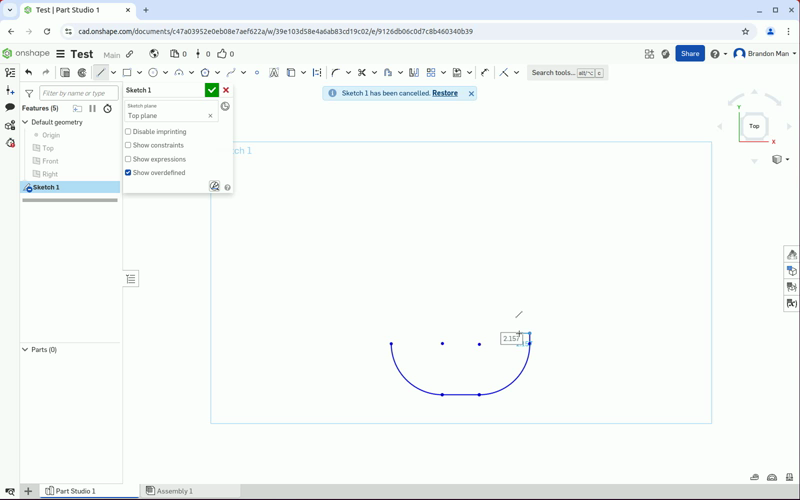
key_down(shift)
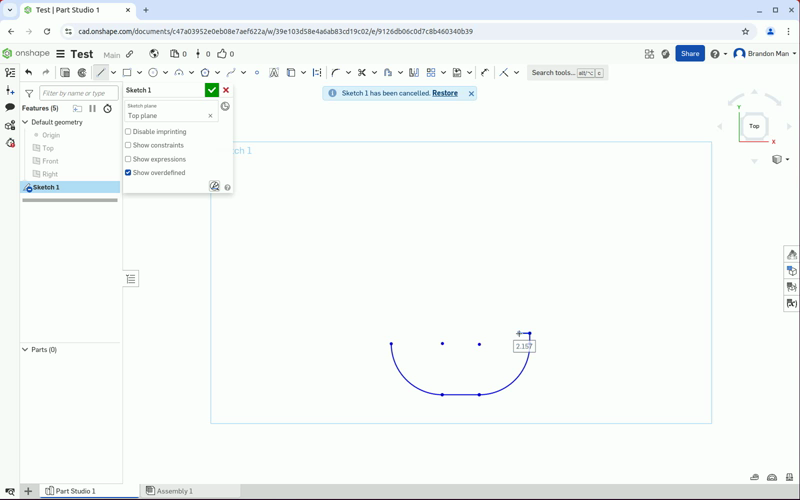
mouse_move(519, 229)
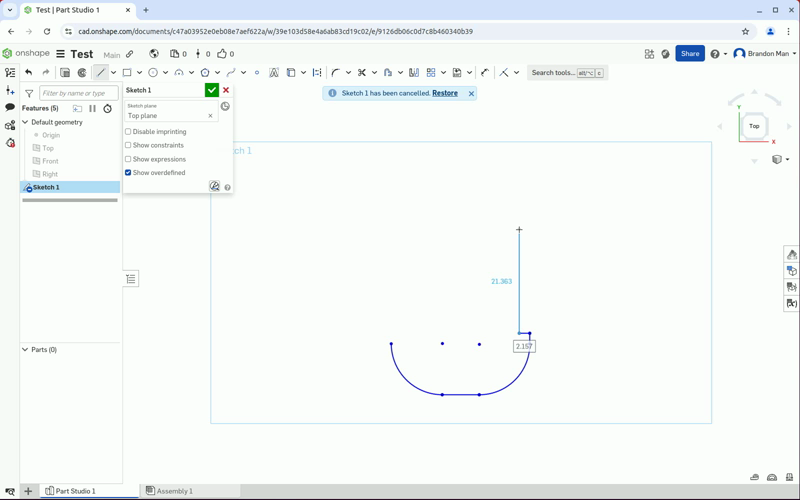
click(519, 229)
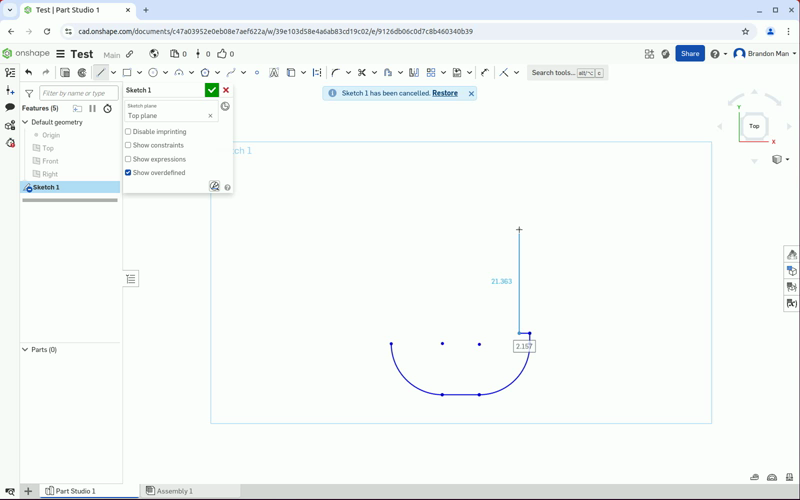
key_up(shift)
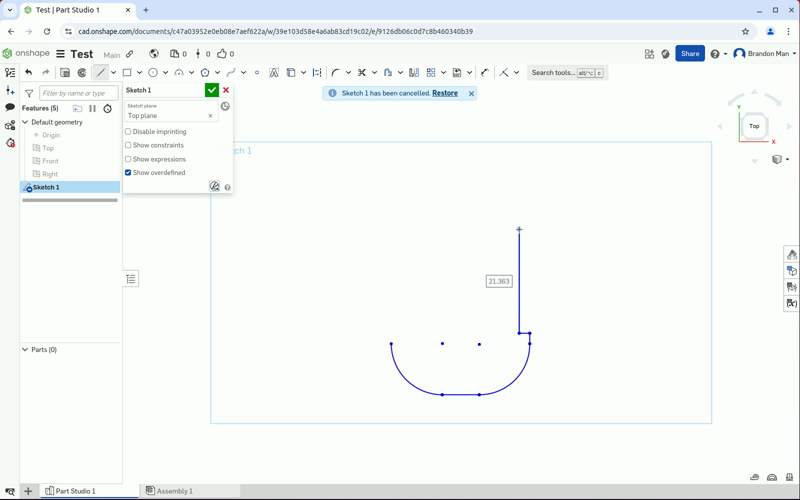
key_down(shift)
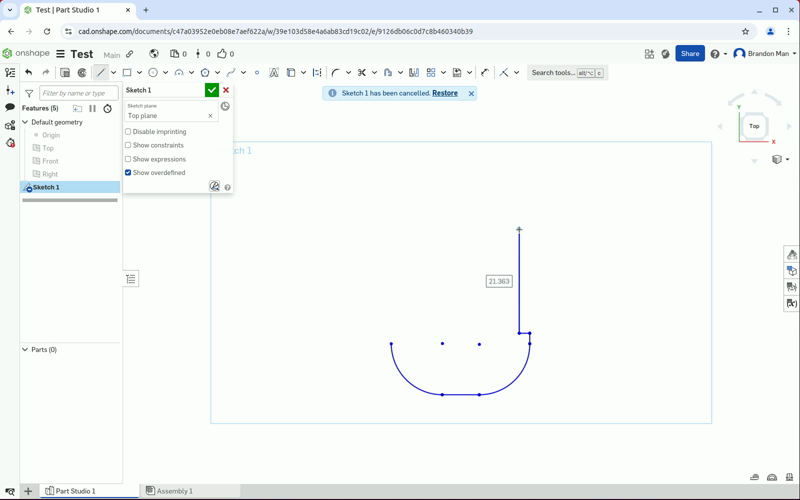
mouse_move(549, 229)
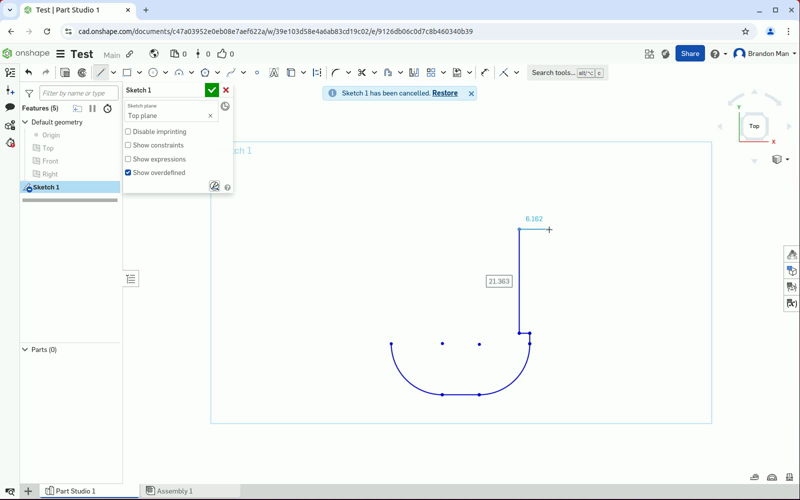
mouse_move(529, 229)
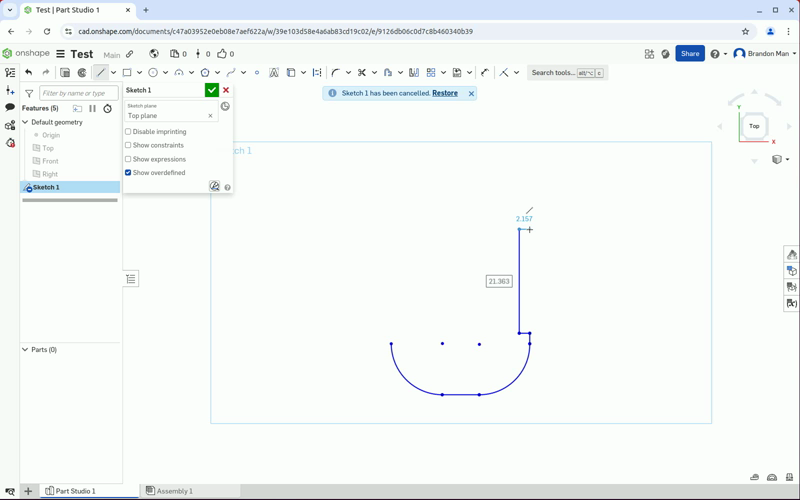
click(529, 229)
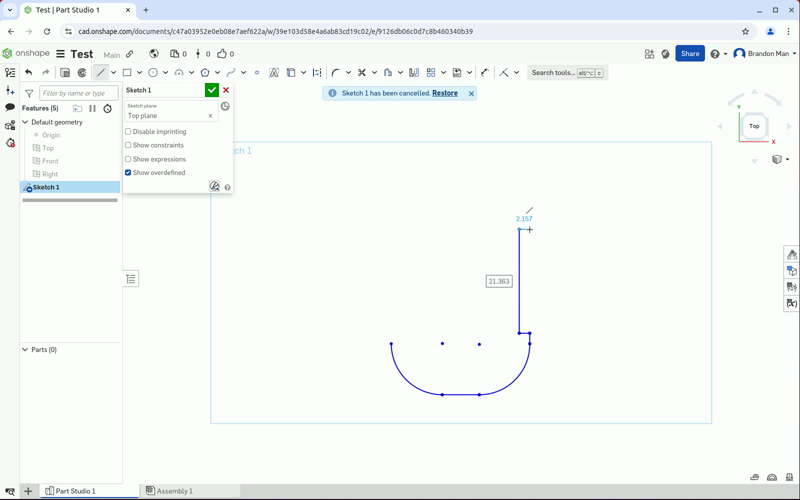
key_up(shift)
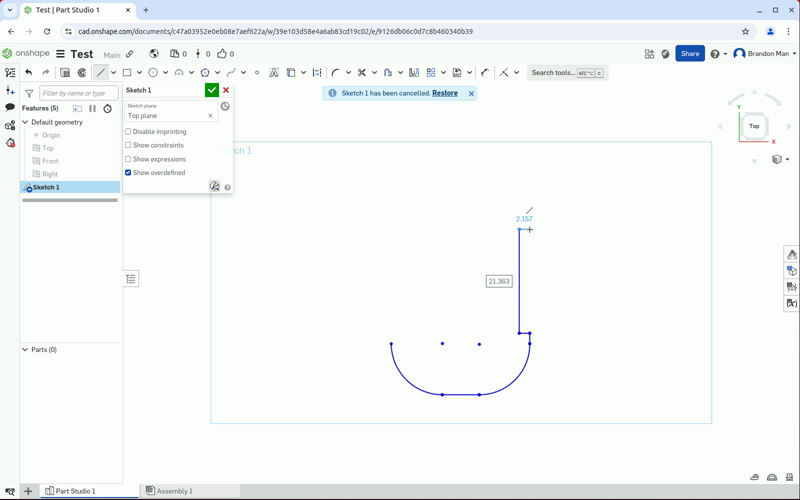
key_down(shift)
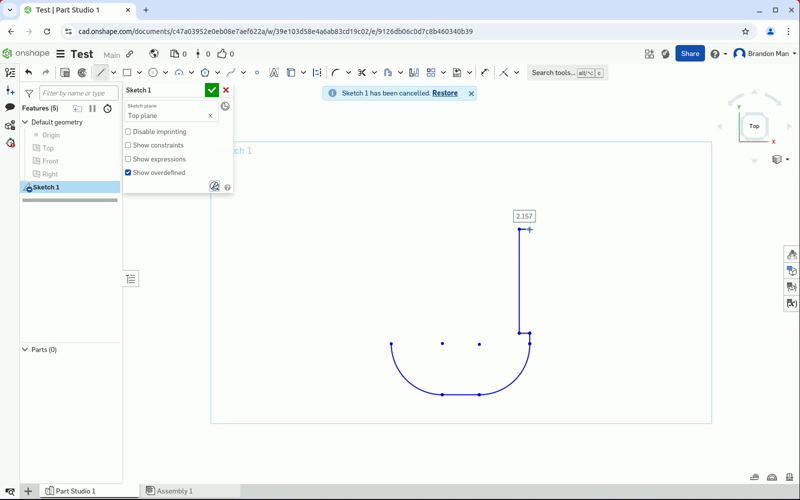
mouse_move(559, 229)
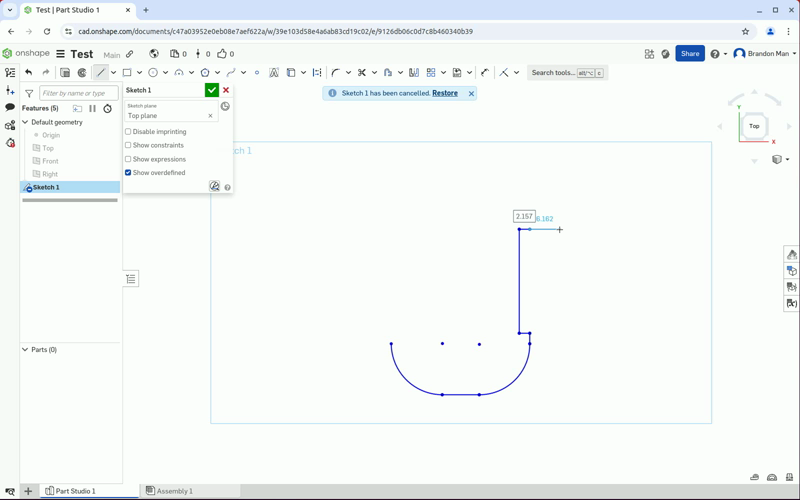
mouse_move(529, 223)
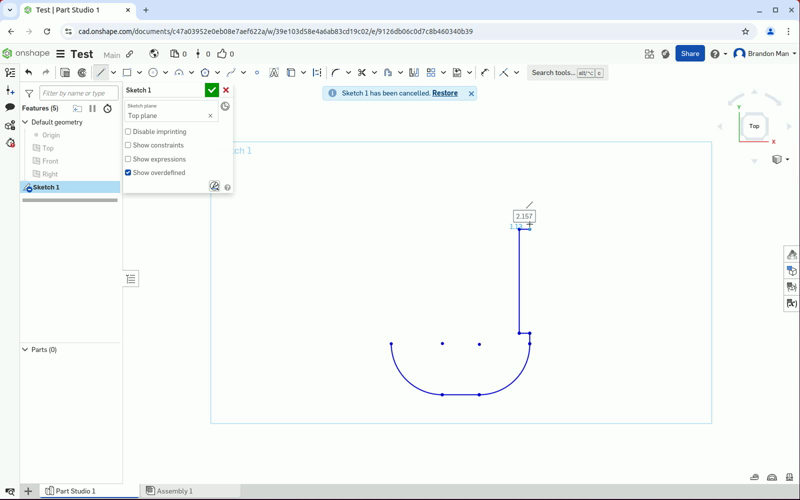
scroll(6)
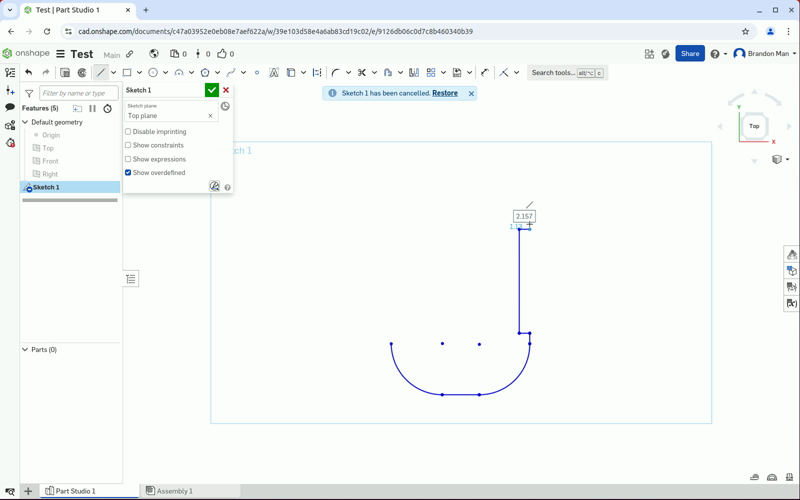
scroll(6)
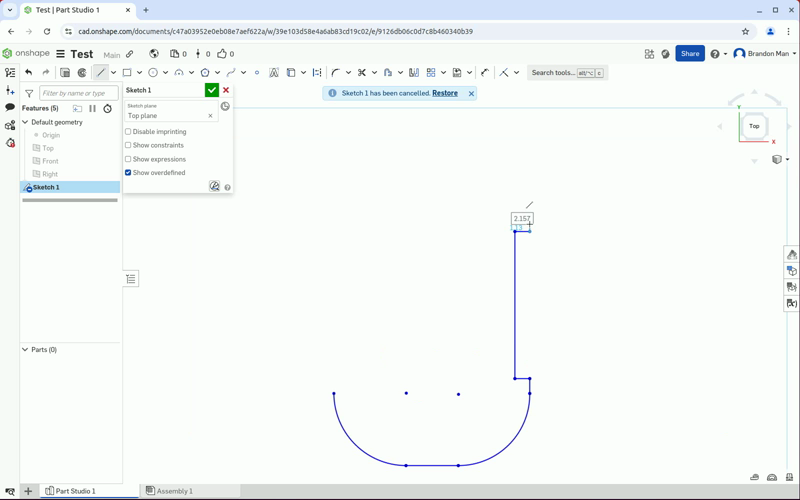
scroll(6)
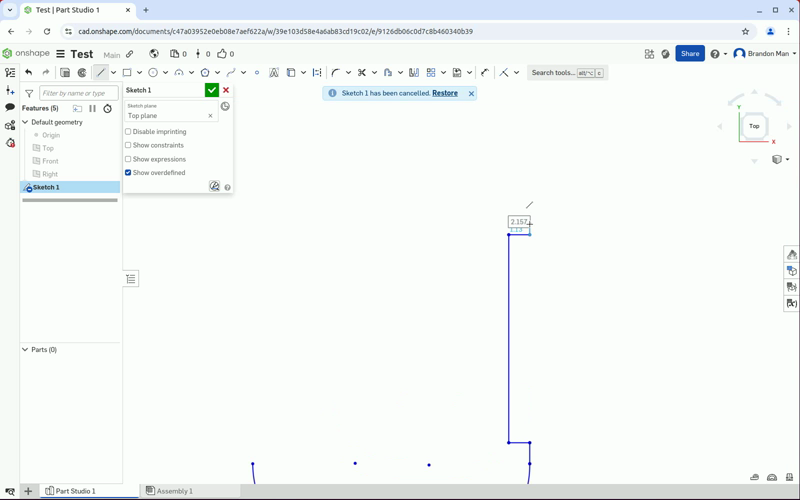
scroll(6)
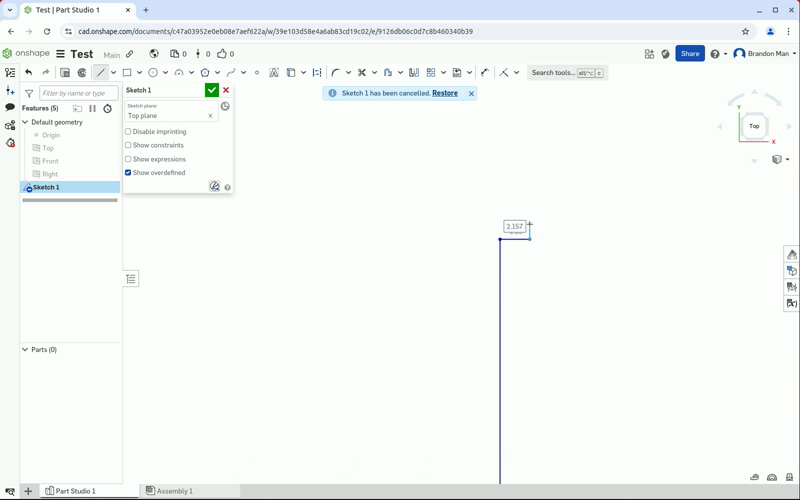
scroll(6)
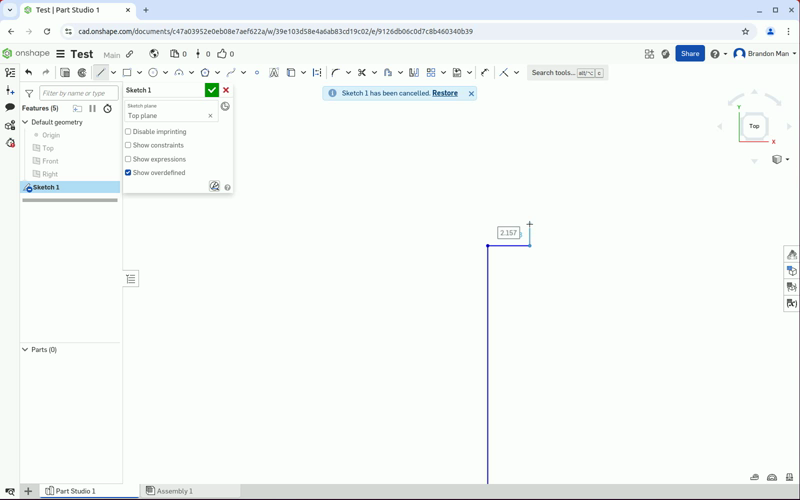
scroll(6)
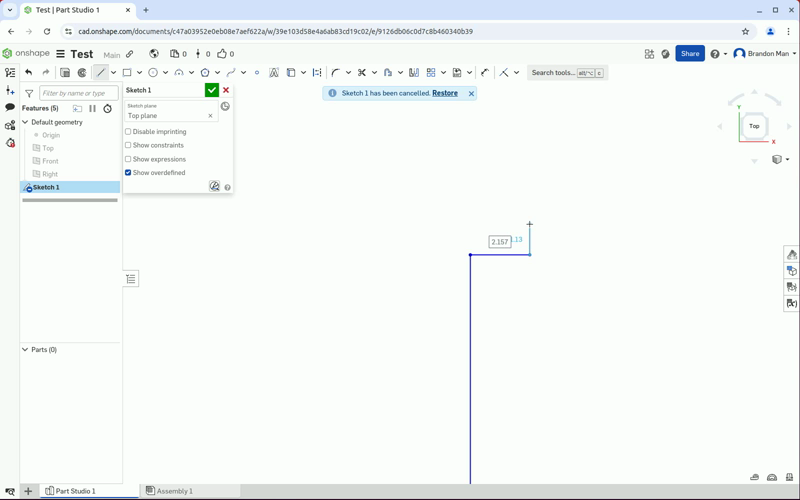
scroll(6)
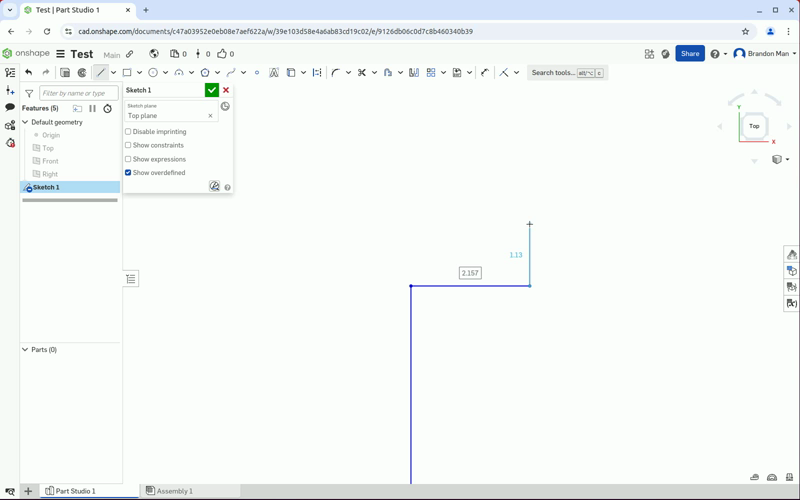
click(529, 223)
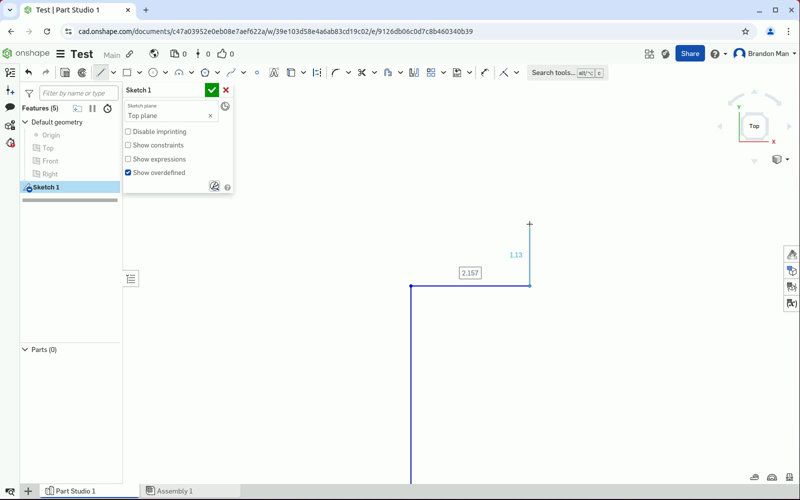
scroll(-6)
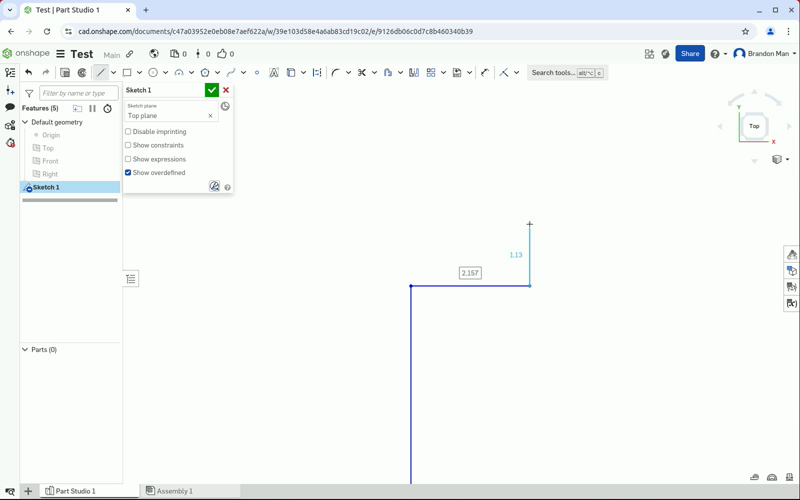
scroll(-6)
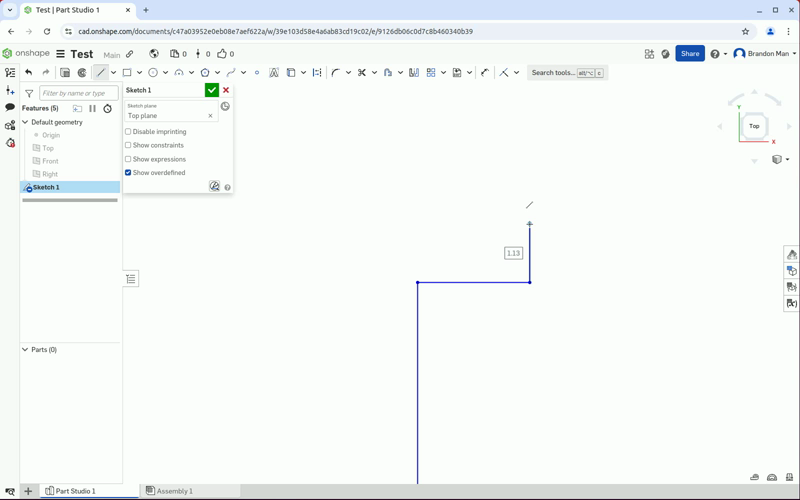
scroll(-6)
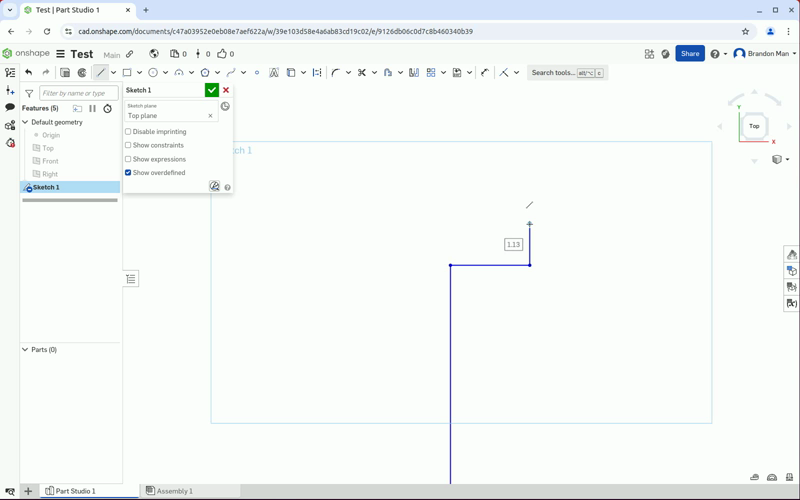
scroll(-6)
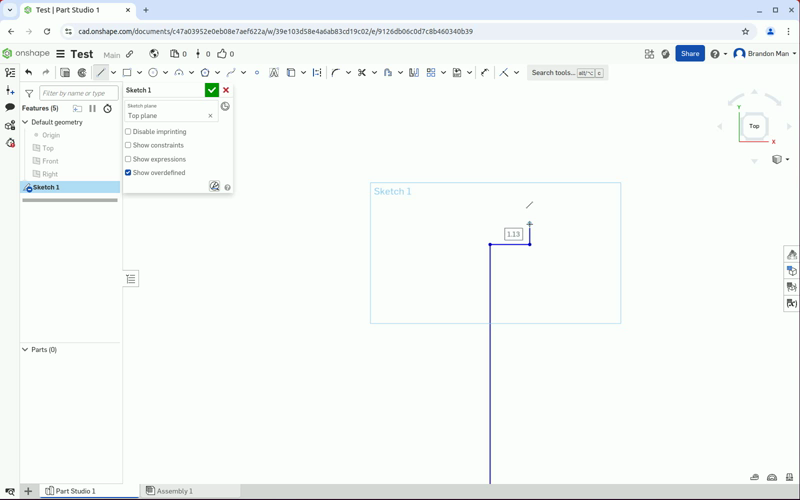
scroll(-6)
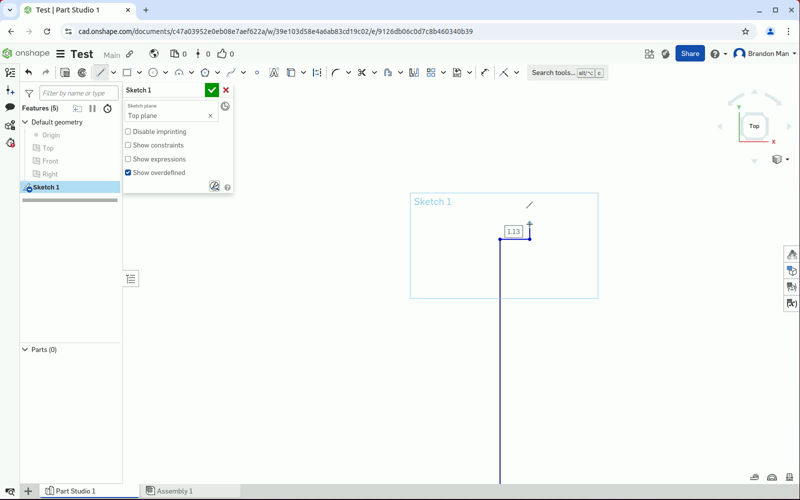
scroll(-6)
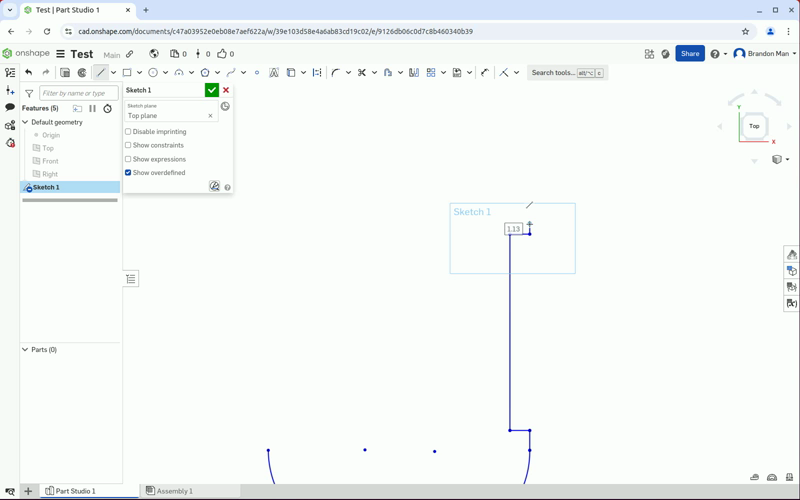
scroll(-6)
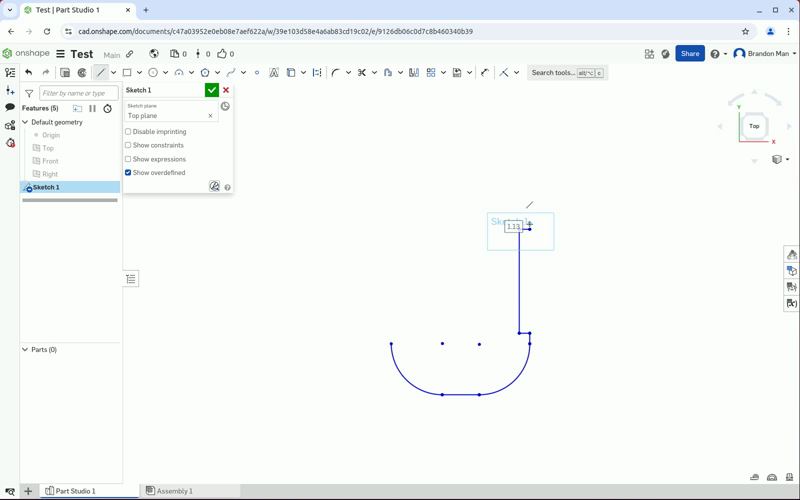
key_up(shift)
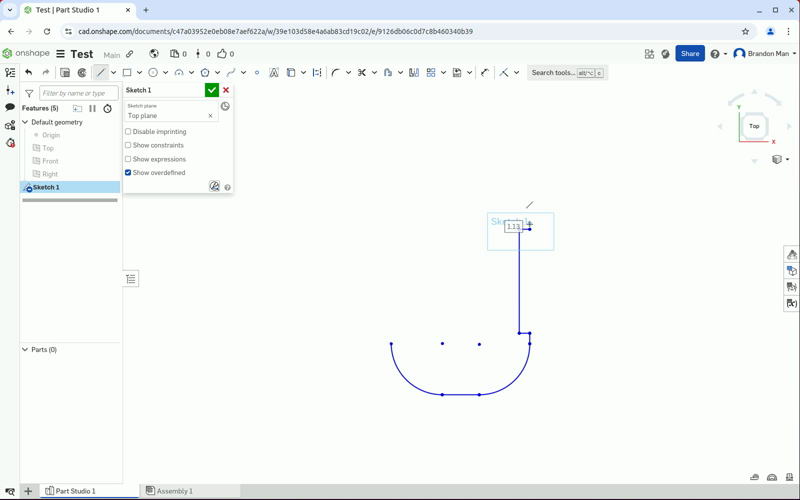
key(esc)
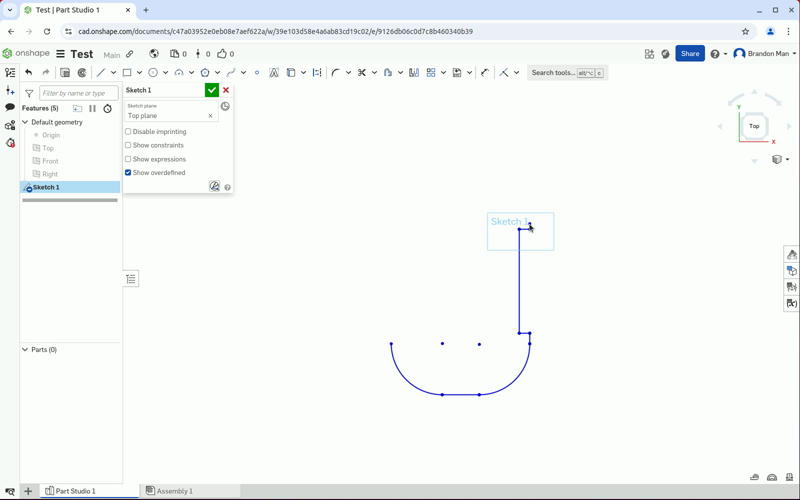
key(a)
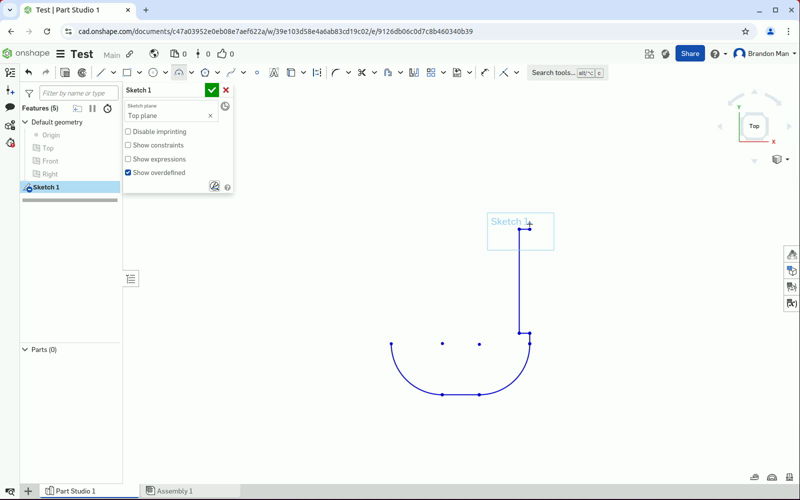
mouse_move(529, 223)
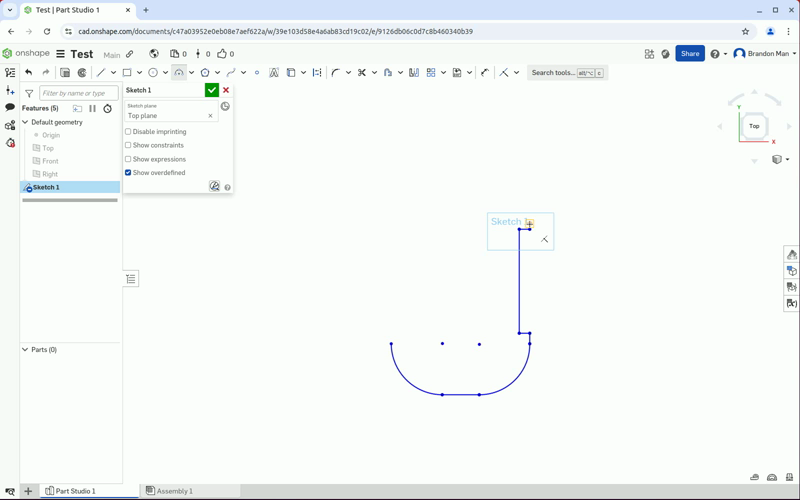
click(529, 223)
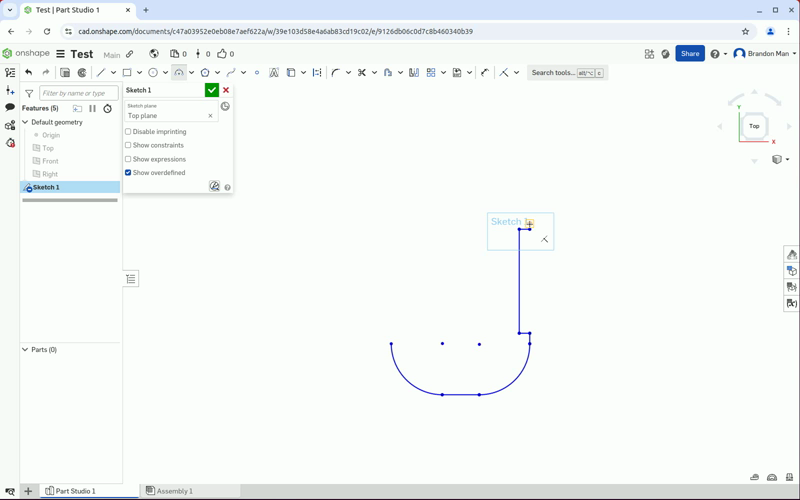
key_down(shift)
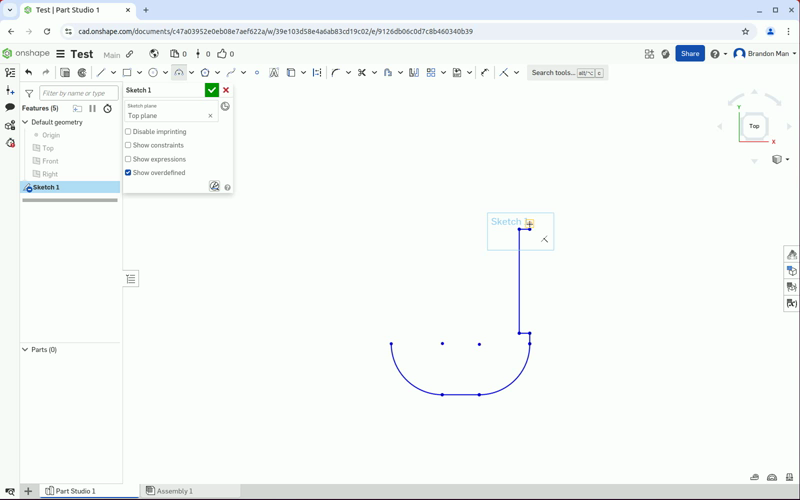
mouse_move(479, 170)
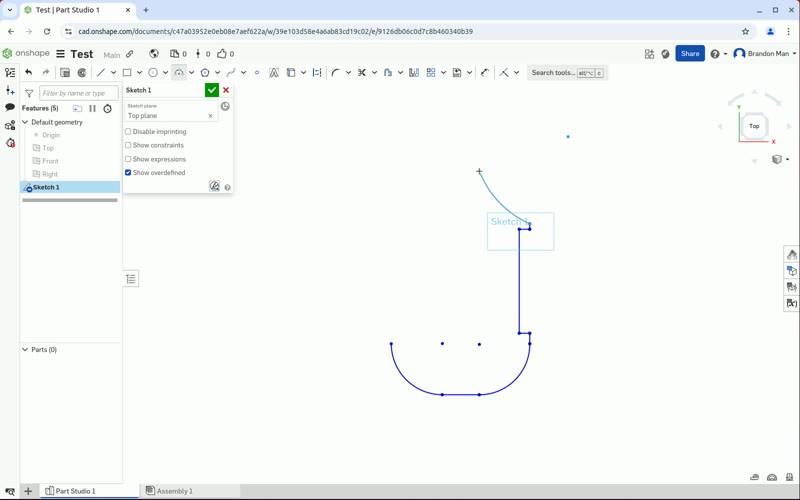
click(479, 170)
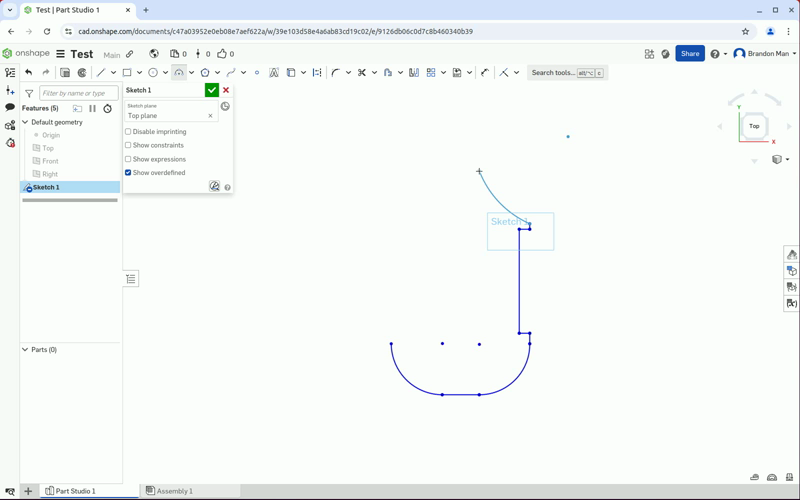
mouse_move(515, 186)
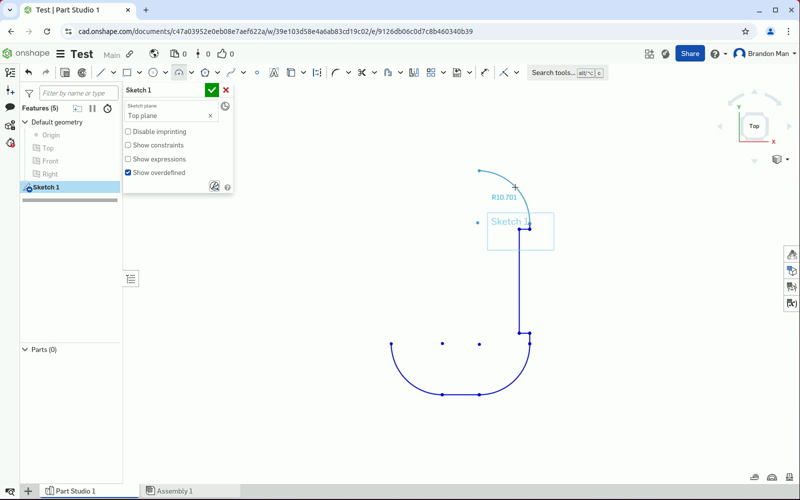
click(515, 186)
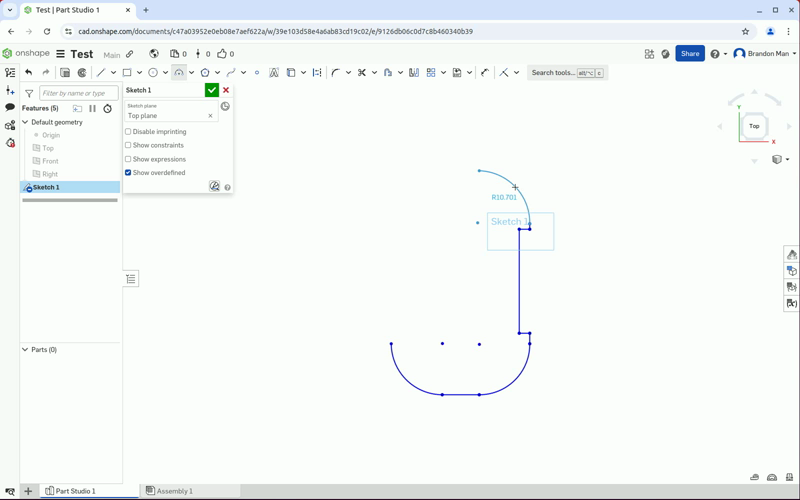
key_up(shift)
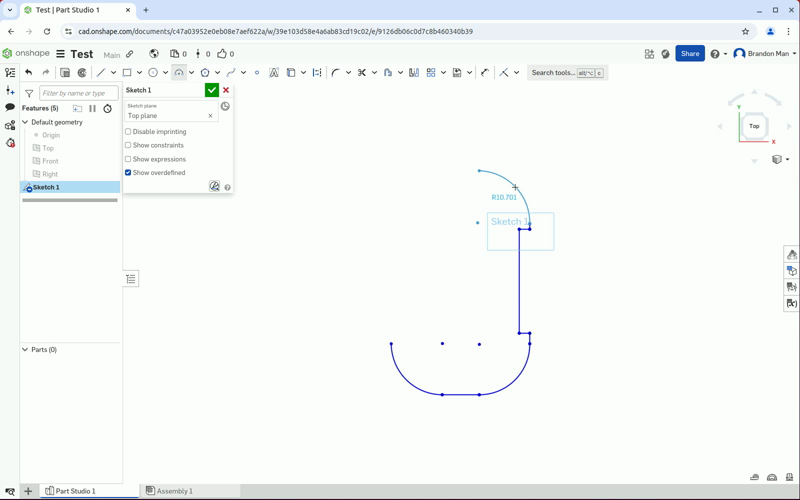
key(esc)
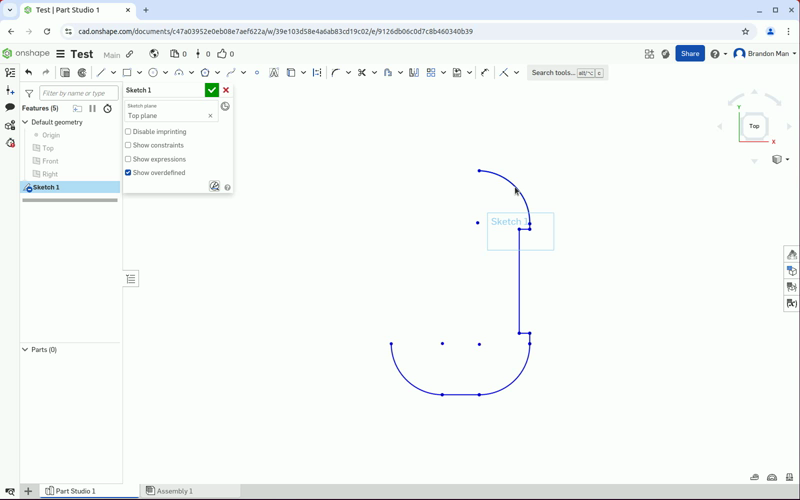
key(l)
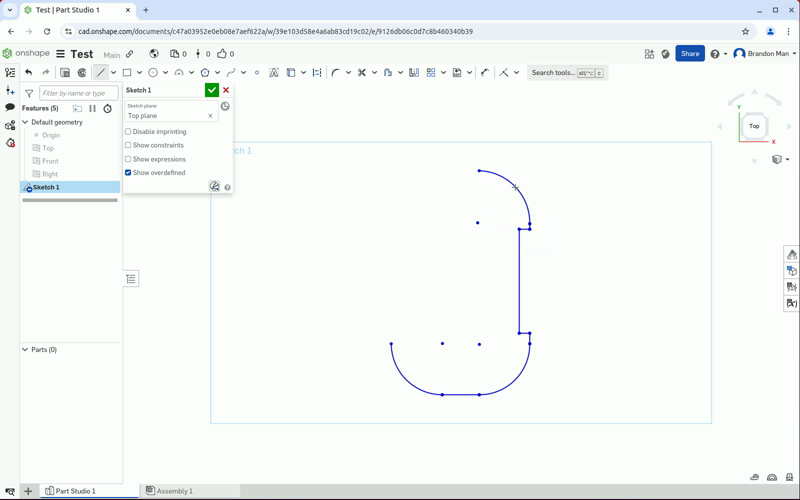
mouse_move(479, 170)
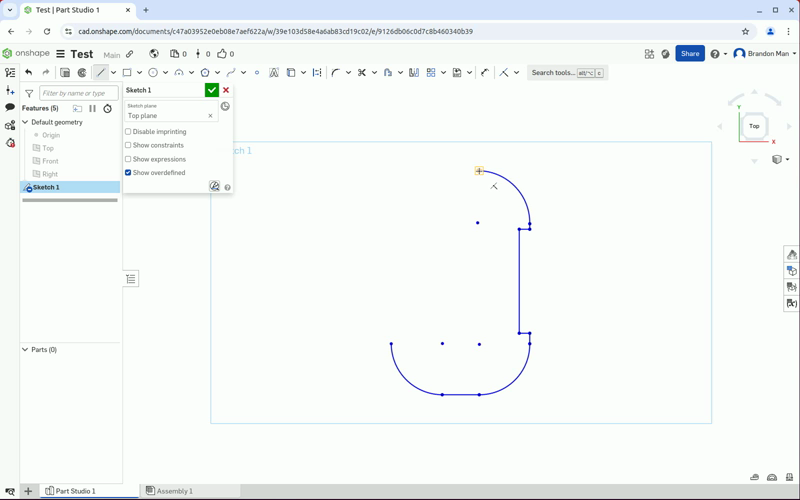
click(479, 170)
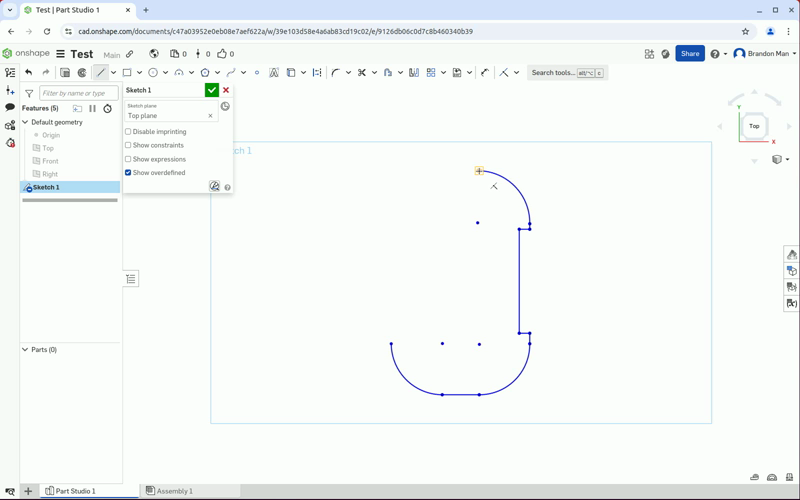
key_down(shift)
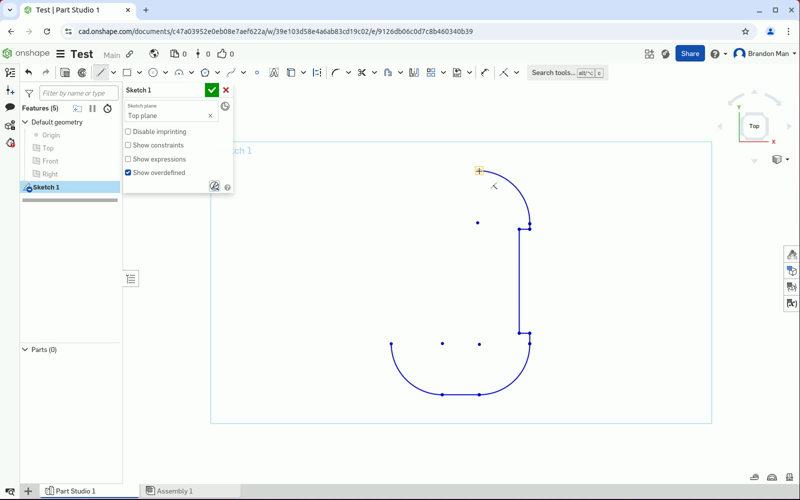
mouse_move(509, 170)
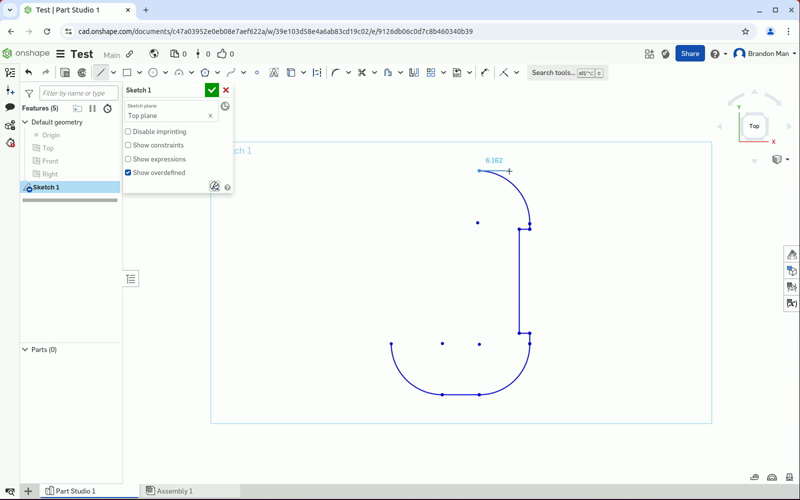
mouse_move(442, 170)
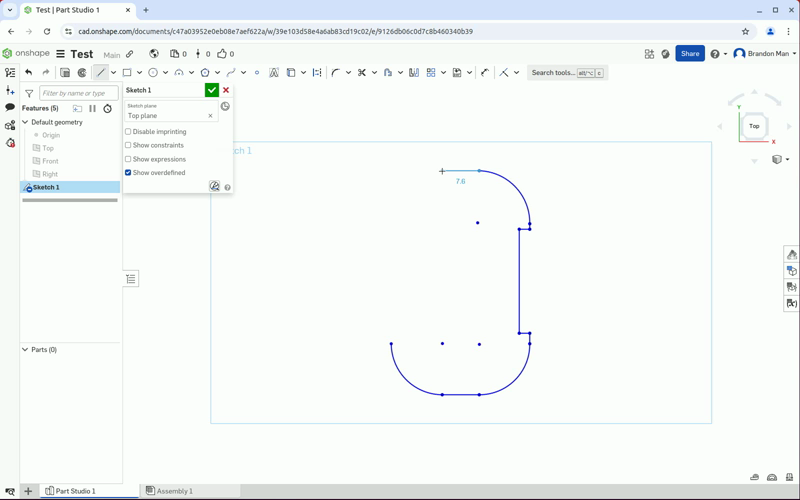
click(442, 170)
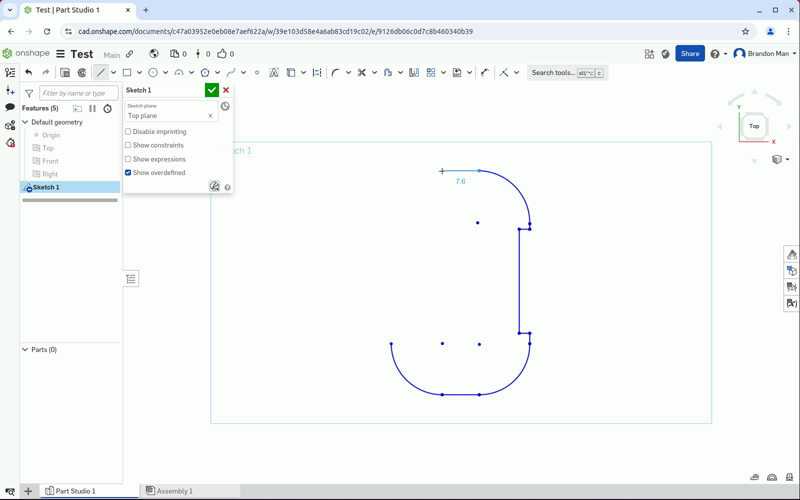
key_up(shift)
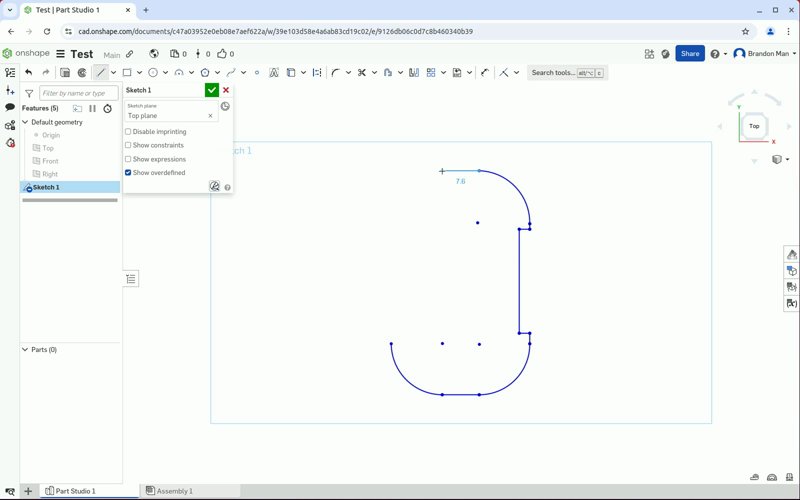
key(esc)
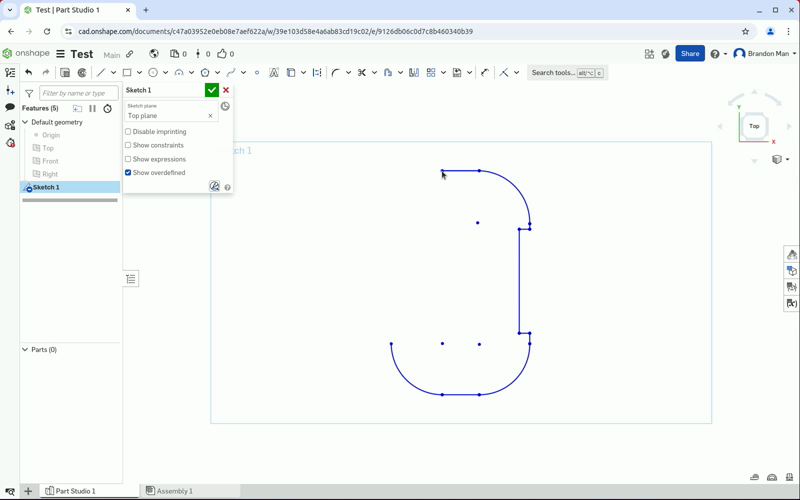
key(a)
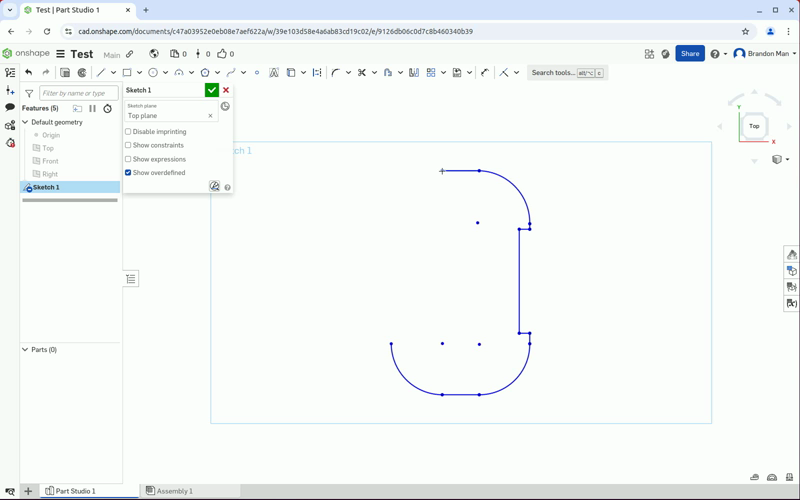
mouse_move(442, 170)
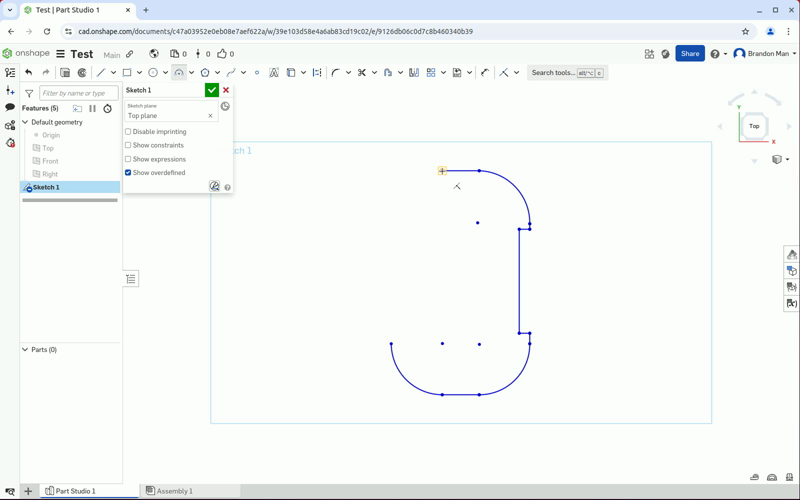
click(442, 170)
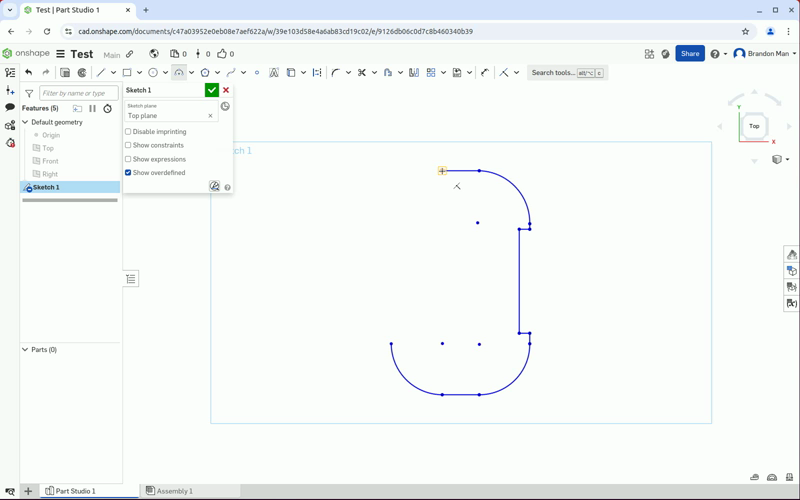
key_down(shift)
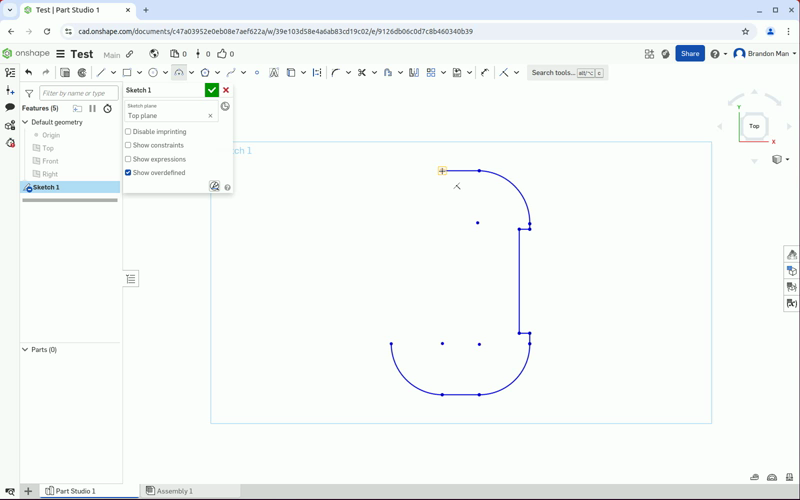
mouse_move(391, 223)
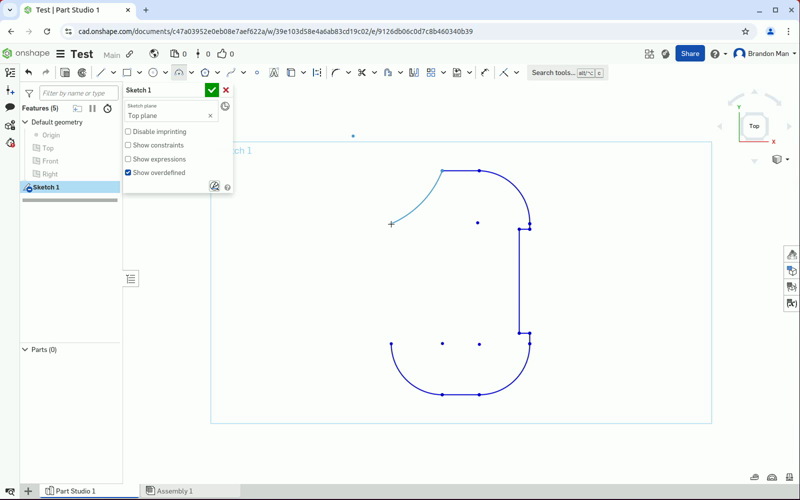
click(391, 223)
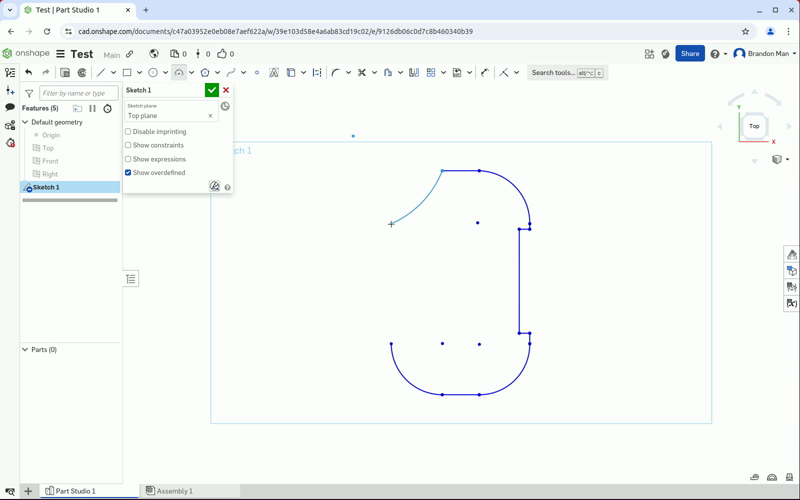
mouse_move(406, 186)
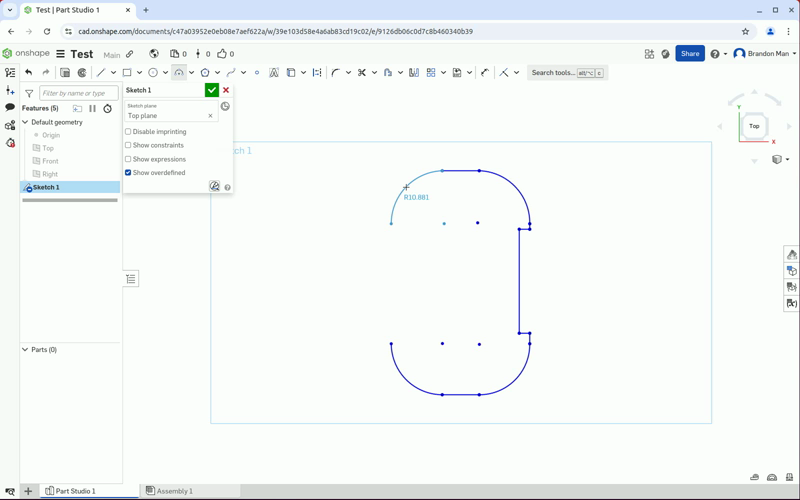
click(406, 186)
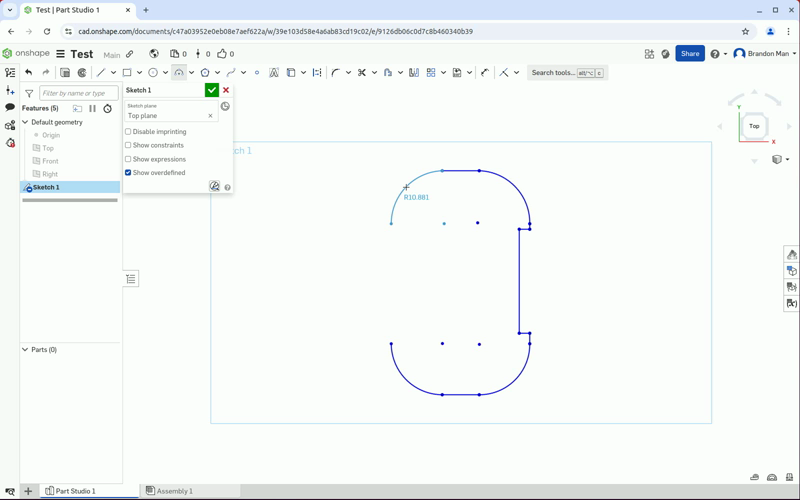
key_up(shift)
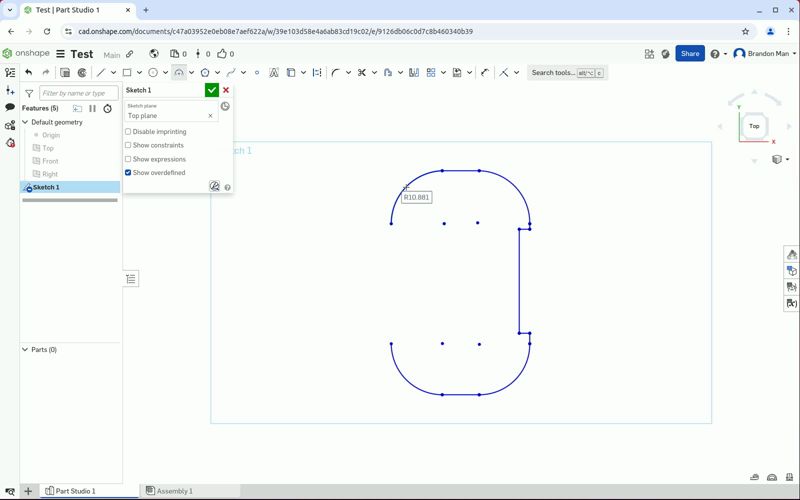
key(esc)
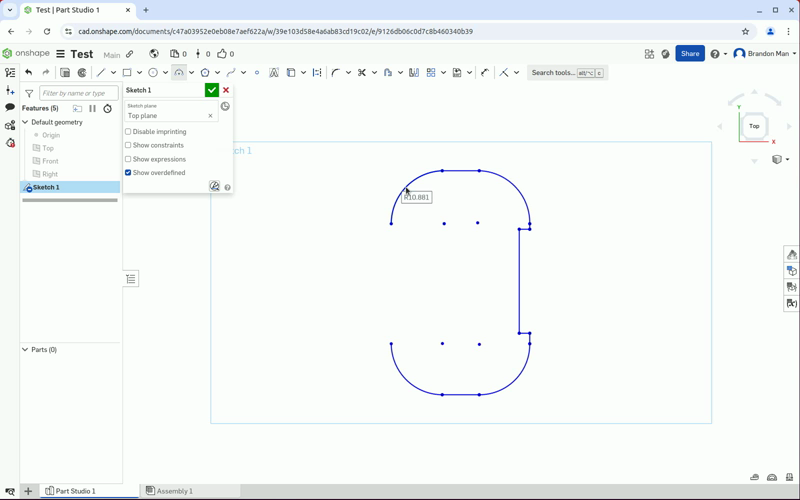
key(l)
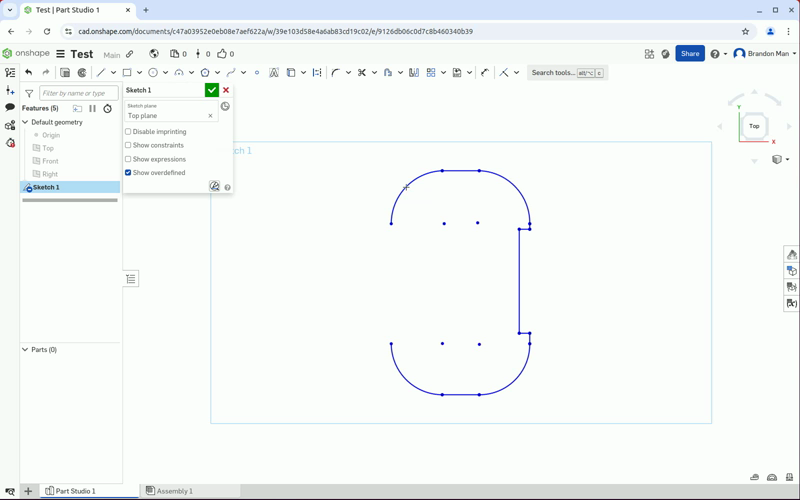
mouse_move(391, 223)
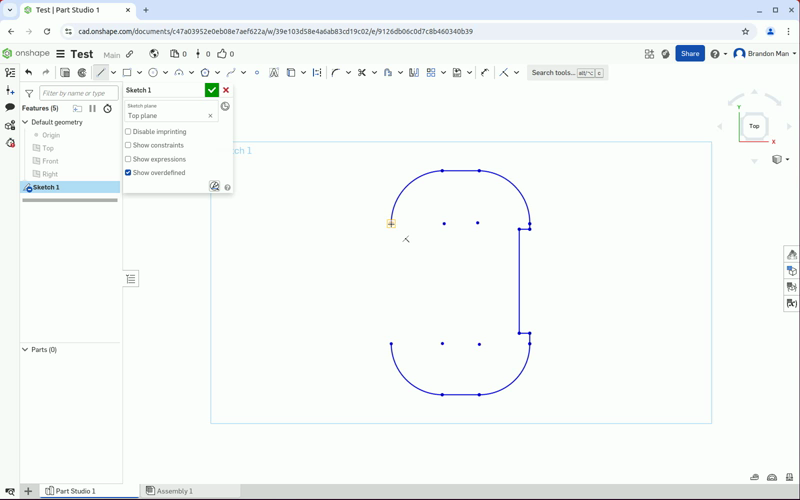
click(391, 223)
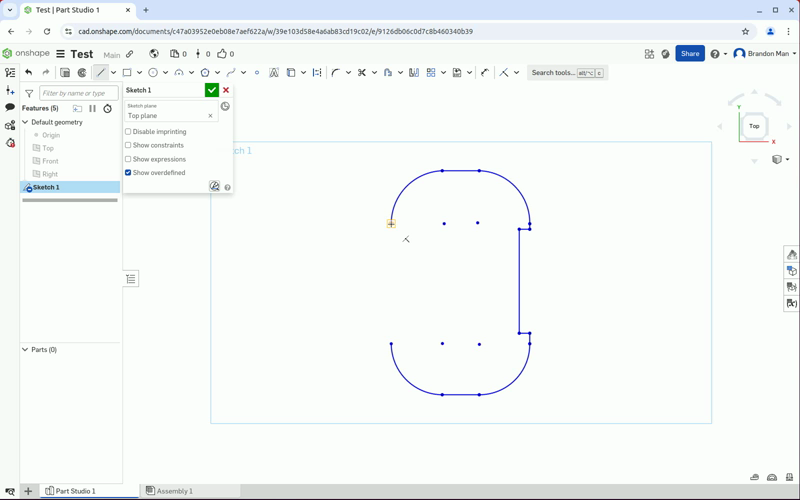
key_down(shift)
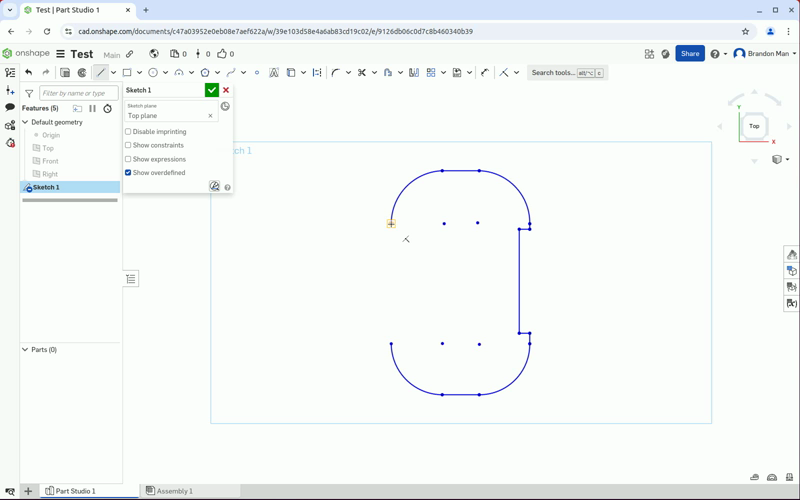
mouse_move(391, 343)
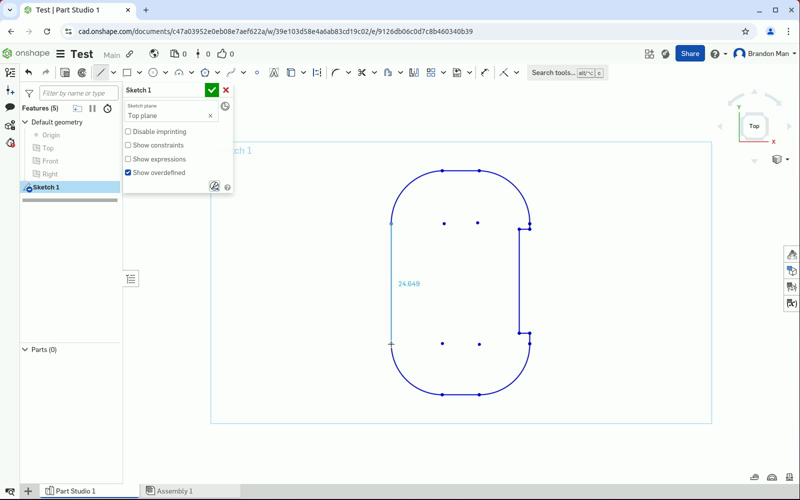
key_up(shift)
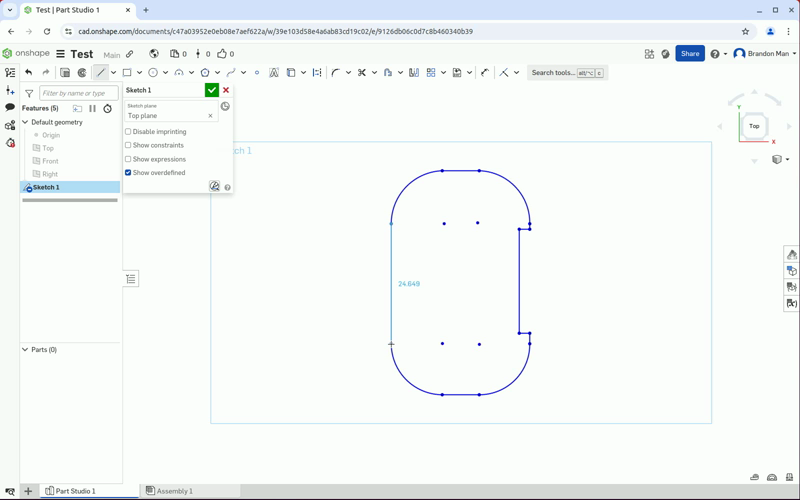
click(391, 343)
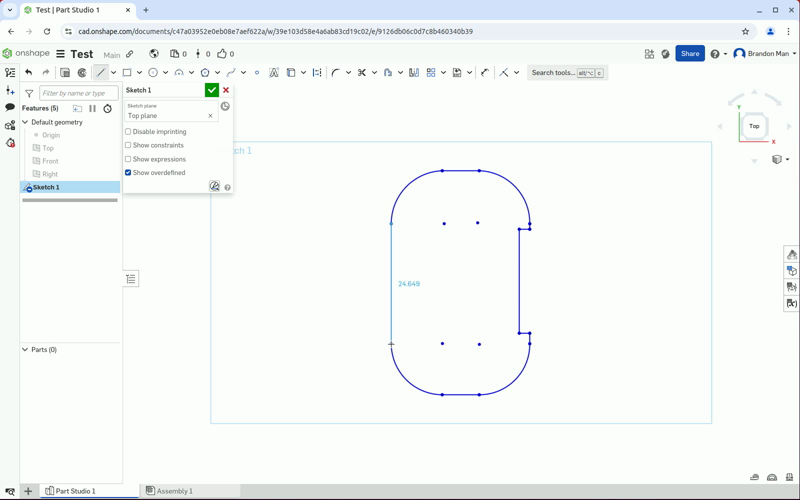
key(esc)
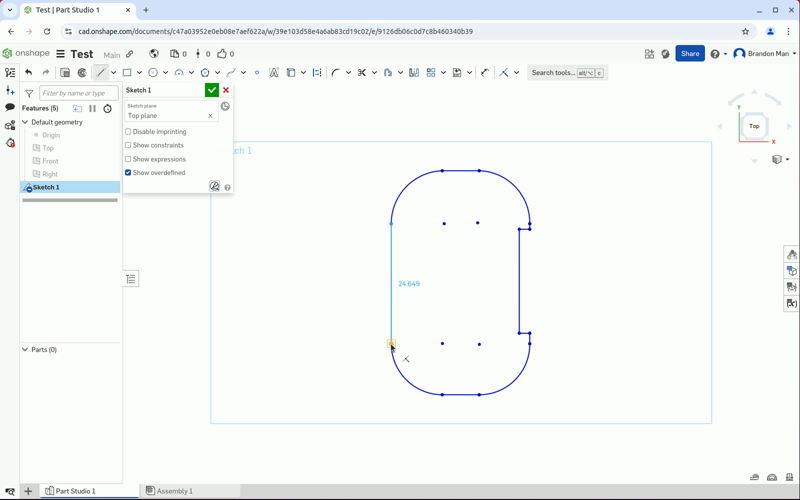
key(a)
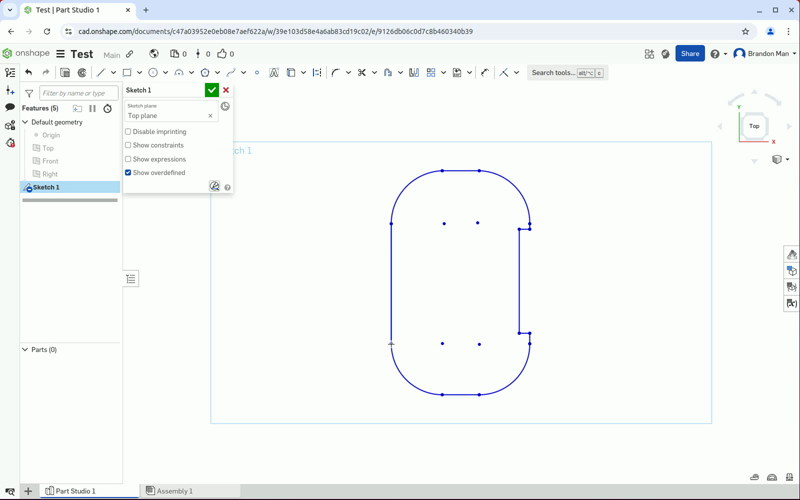
key_down(shift)
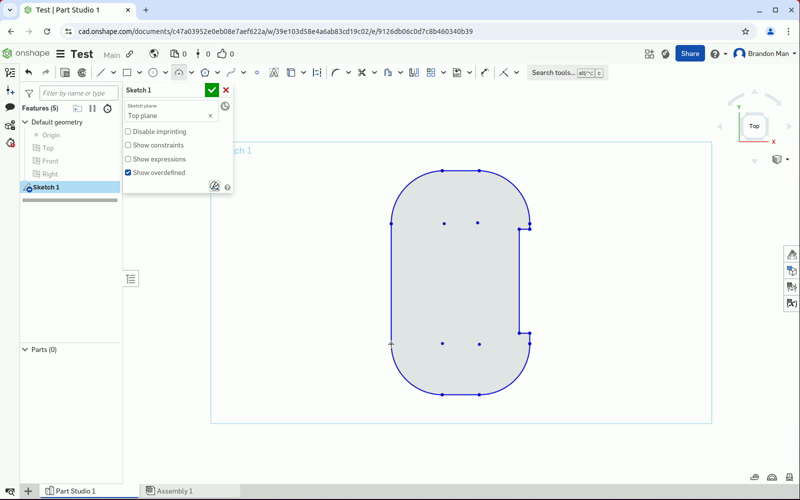
mouse_move(450, 291)
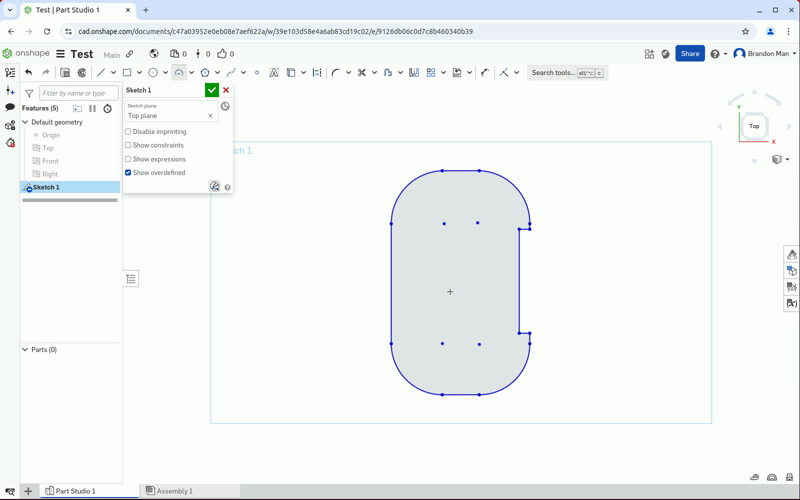
click(450, 291)
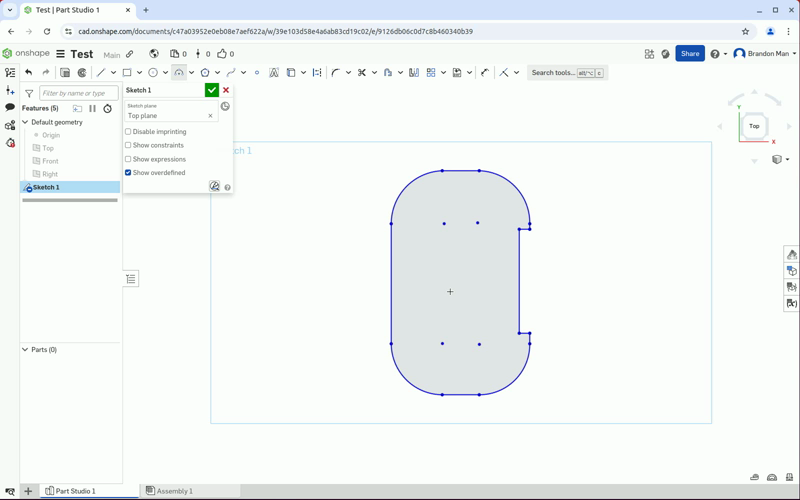
key_up(shift)
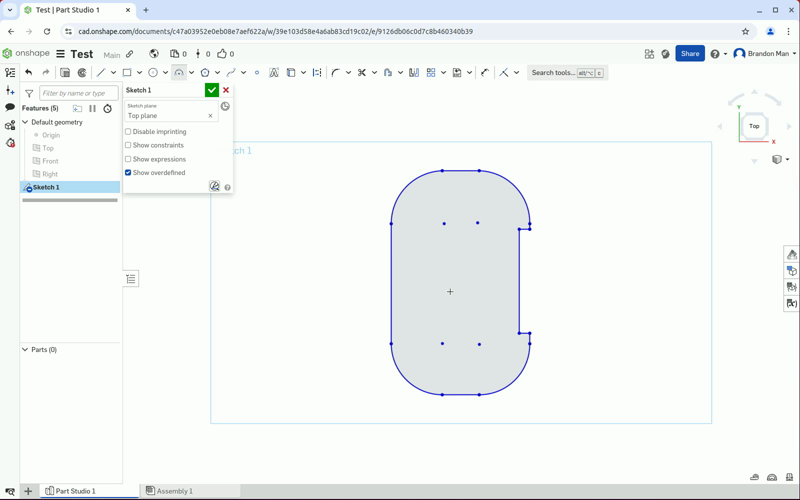
key_down(shift)
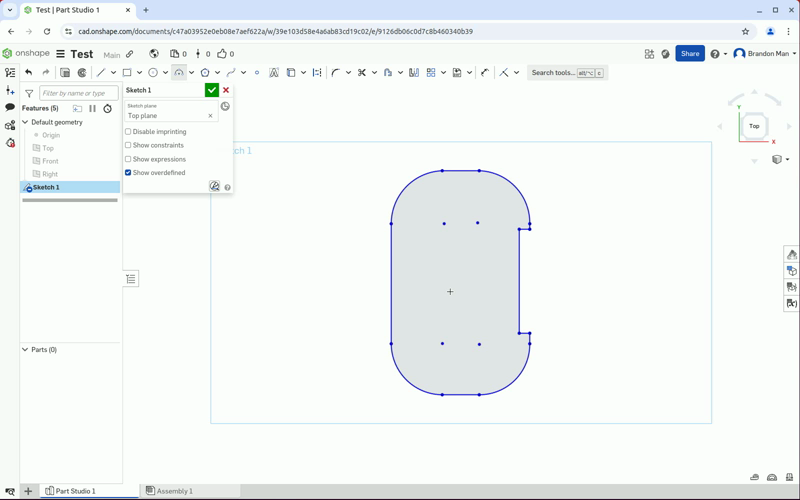
mouse_move(471, 291)
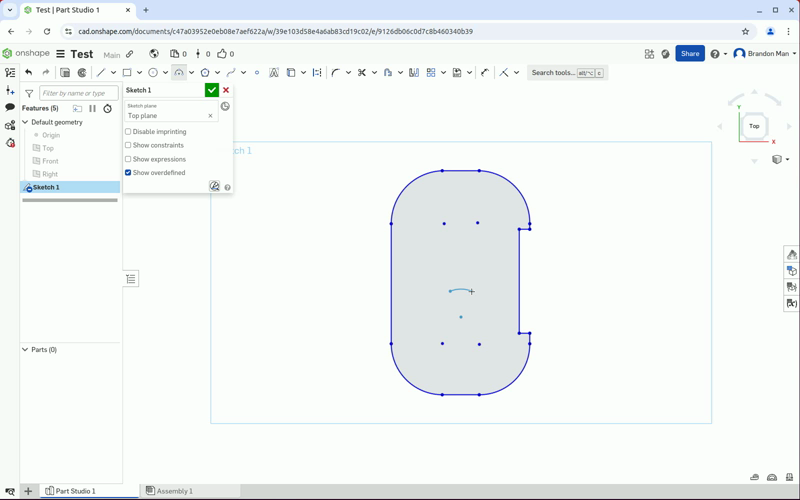
click(471, 291)
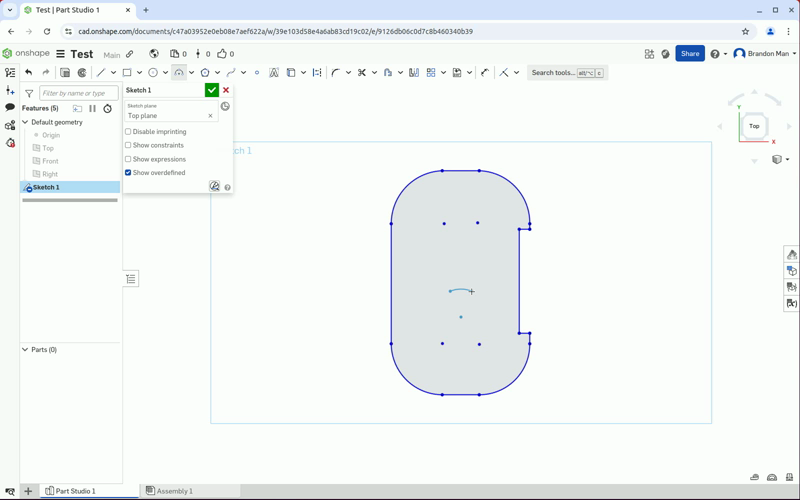
mouse_move(460, 180)
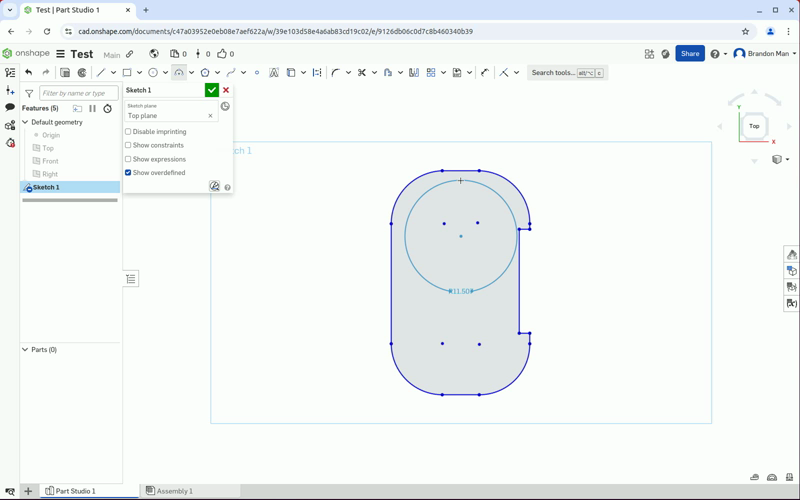
click(460, 180)
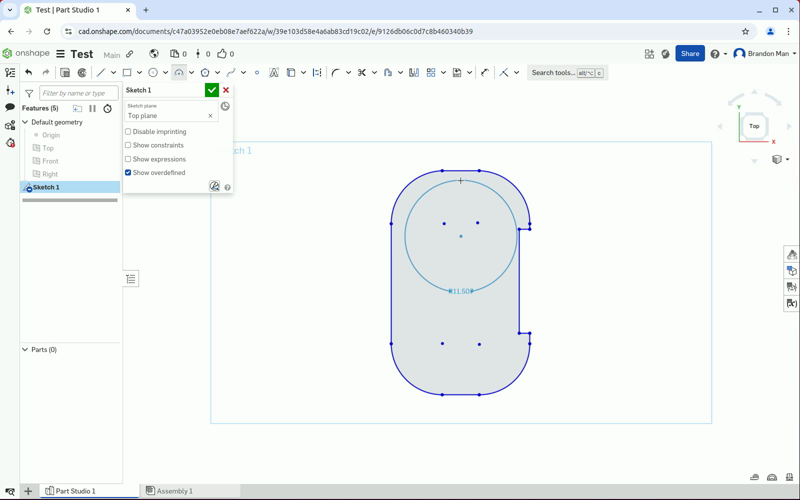
key_up(shift)
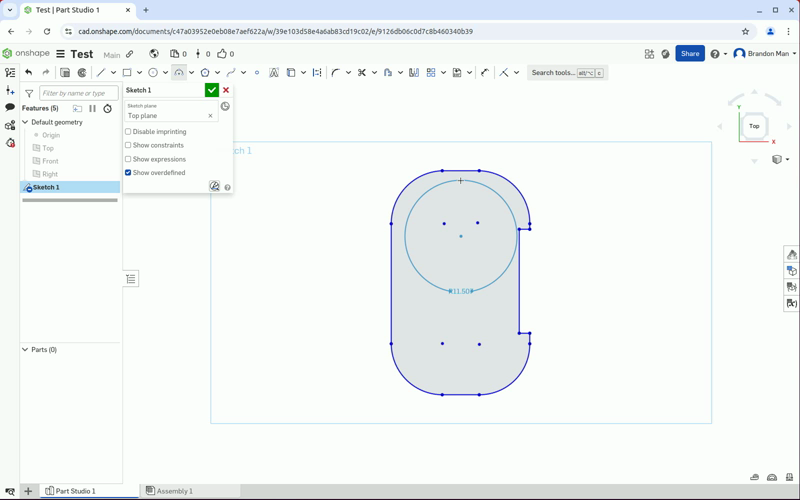
key(esc)
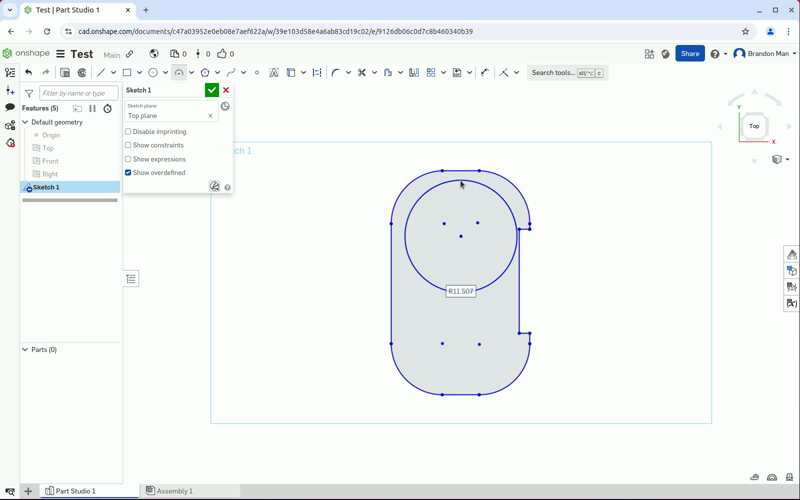
key(l)
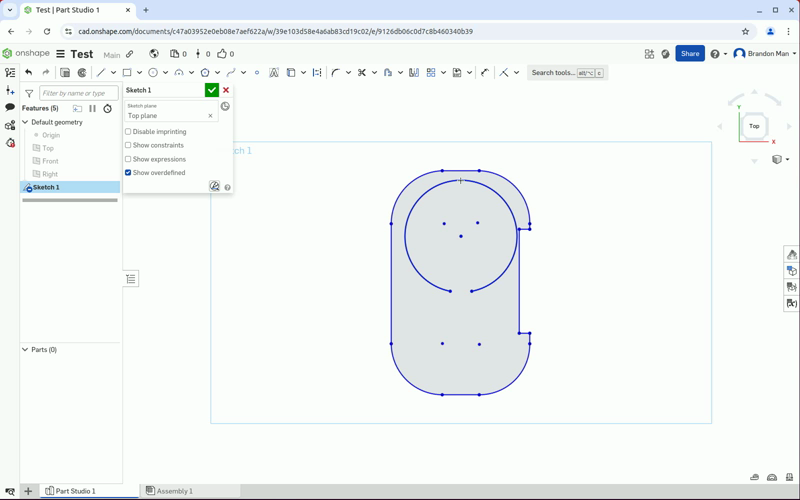
mouse_move(471, 291)
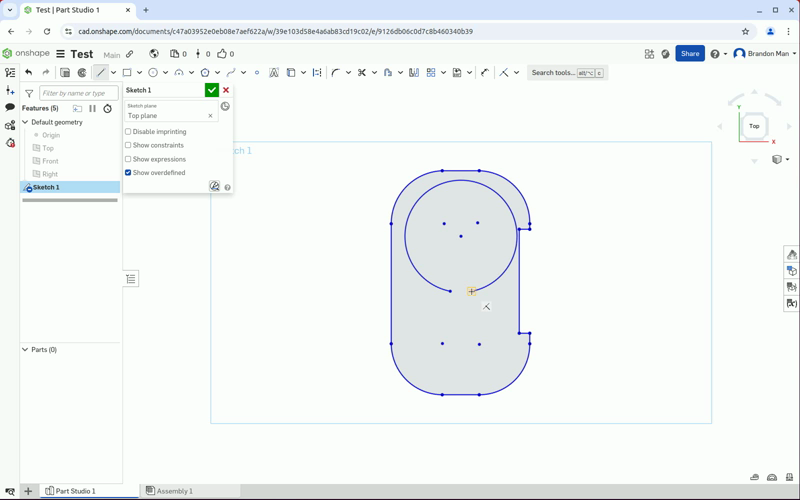
click(471, 291)
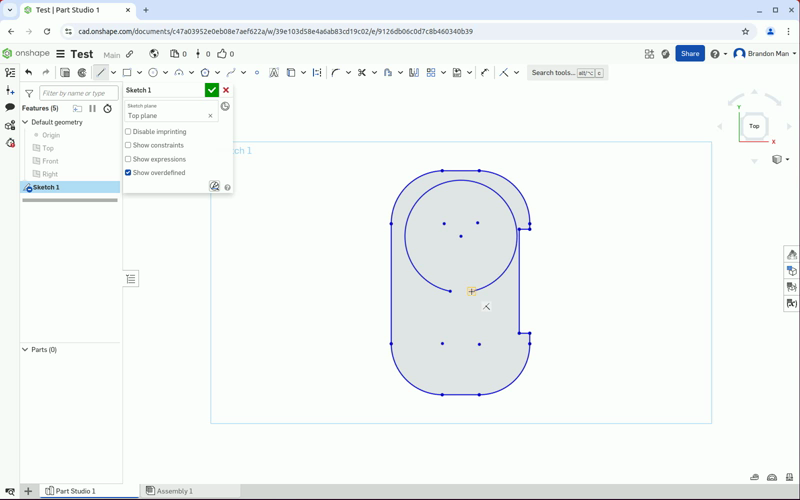
key_down(shift)
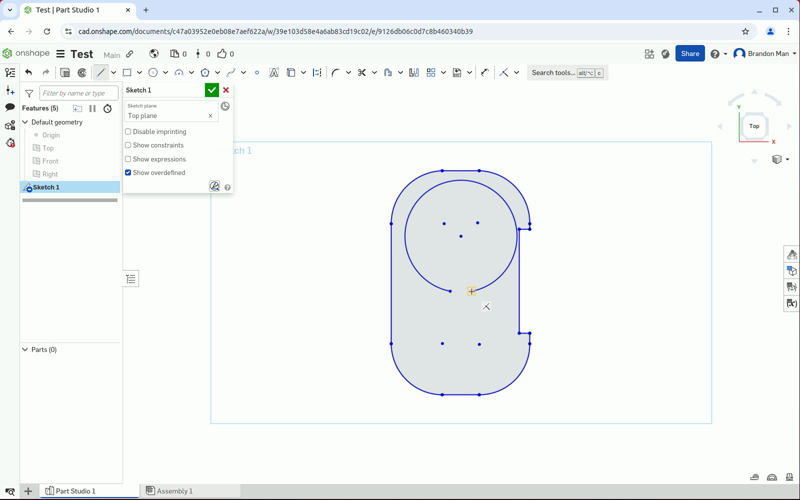
mouse_move(501, 291)
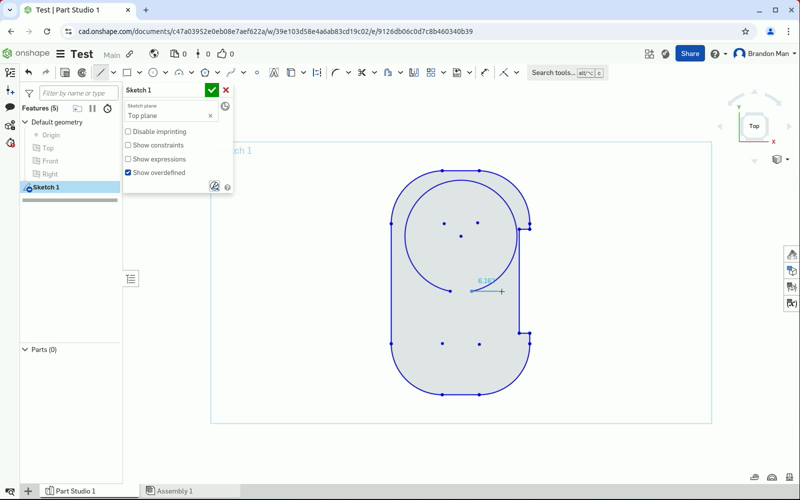
mouse_move(471, 287)
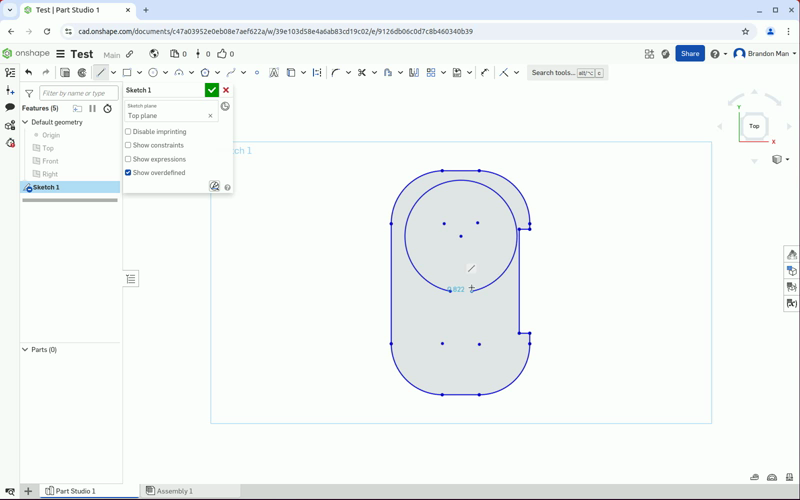
scroll(6)
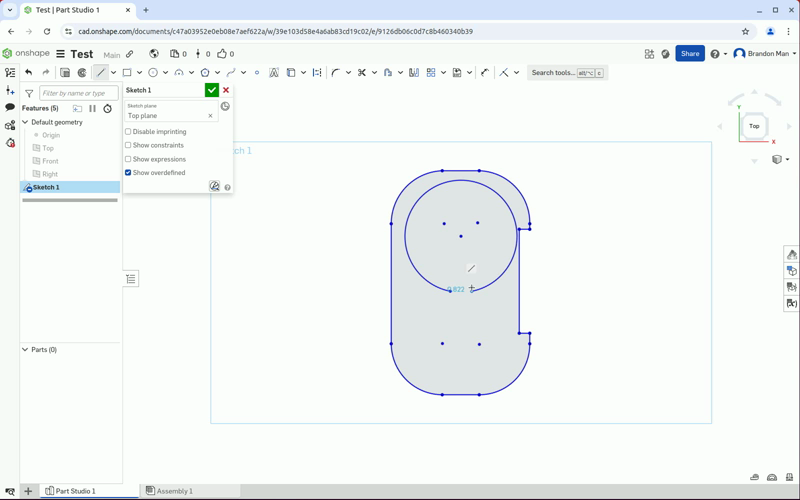
scroll(6)
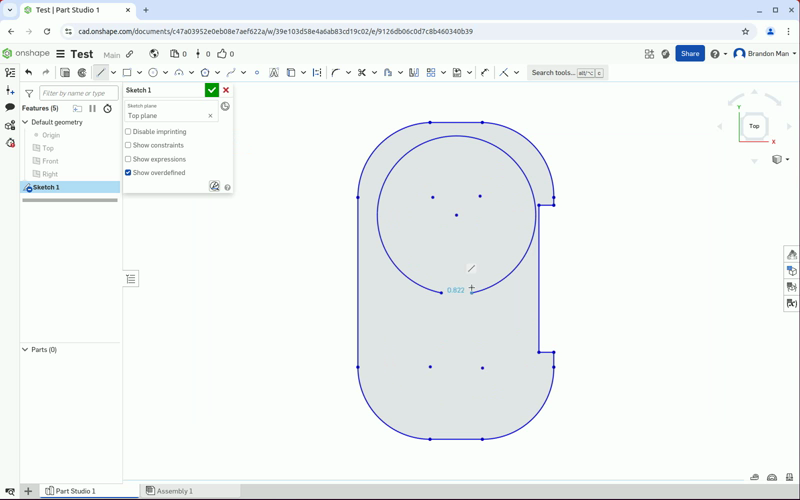
scroll(6)
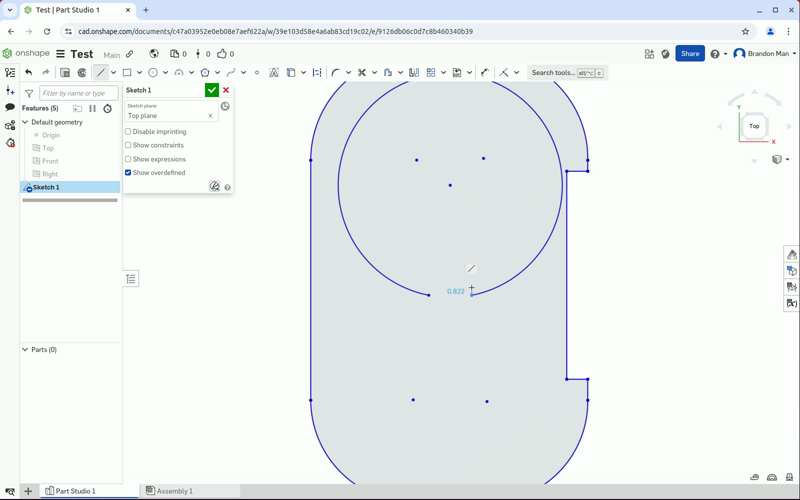
scroll(6)
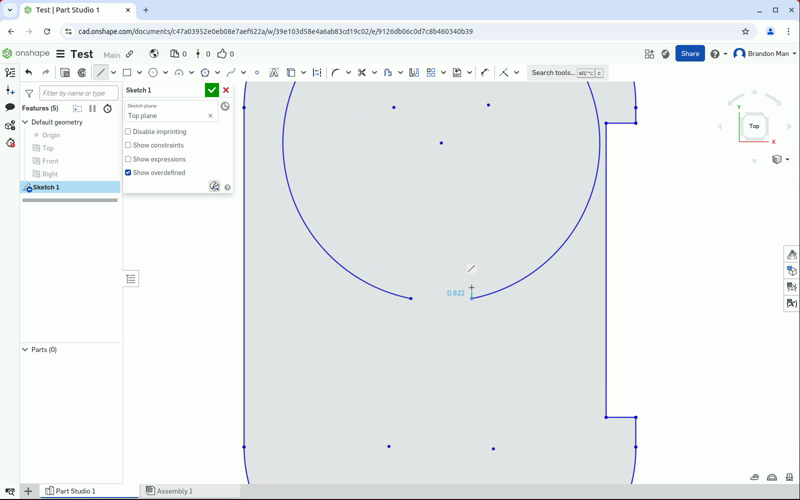
scroll(6)
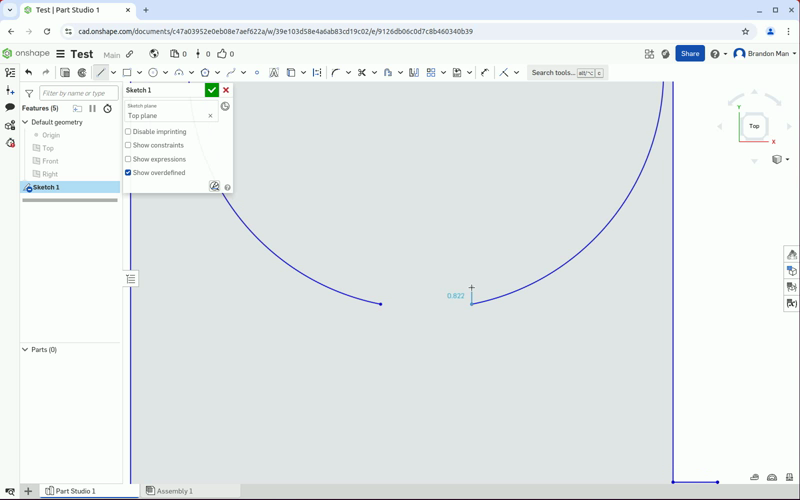
scroll(6)
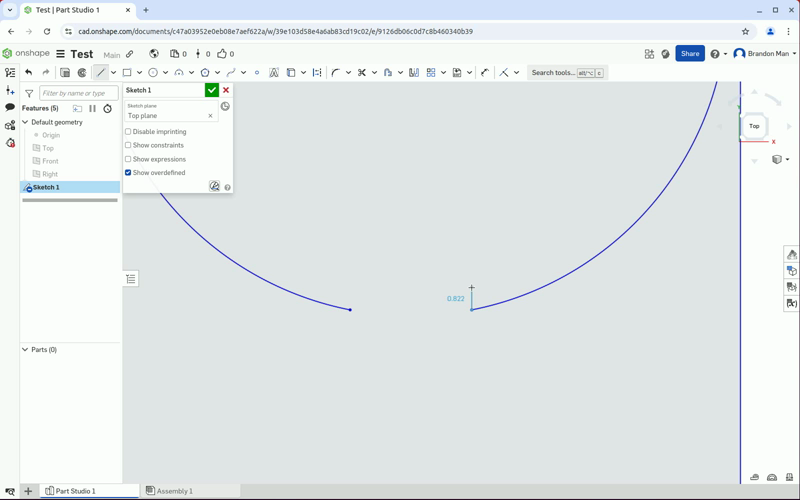
scroll(6)
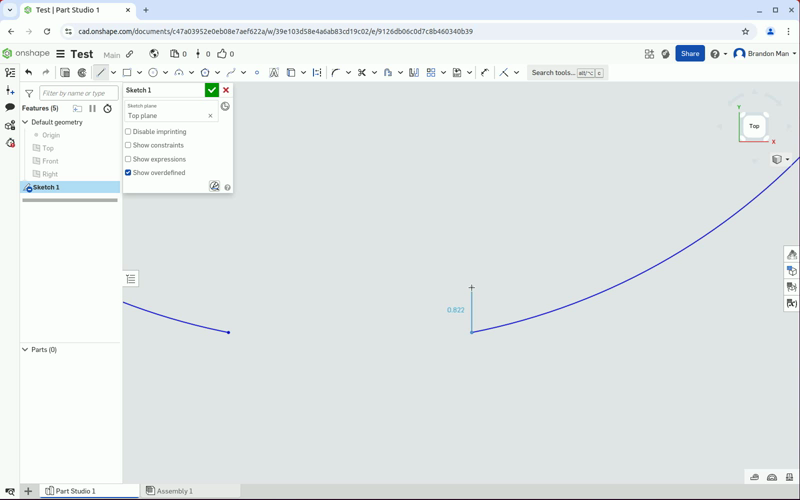
click(471, 287)
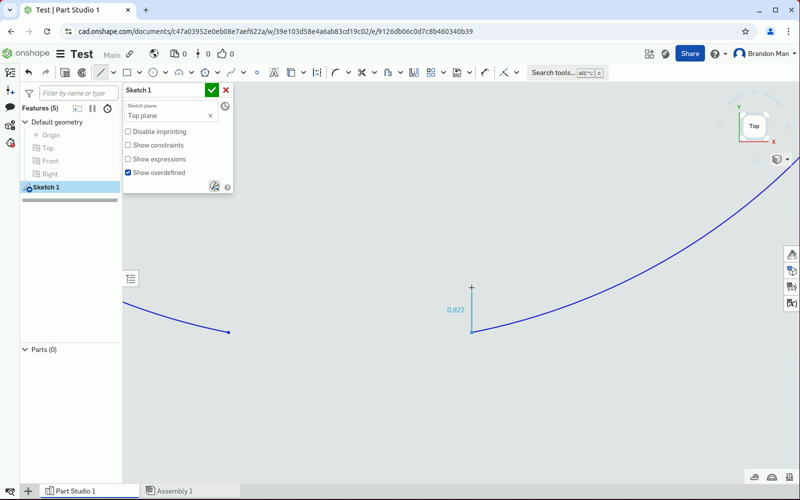
scroll(-6)
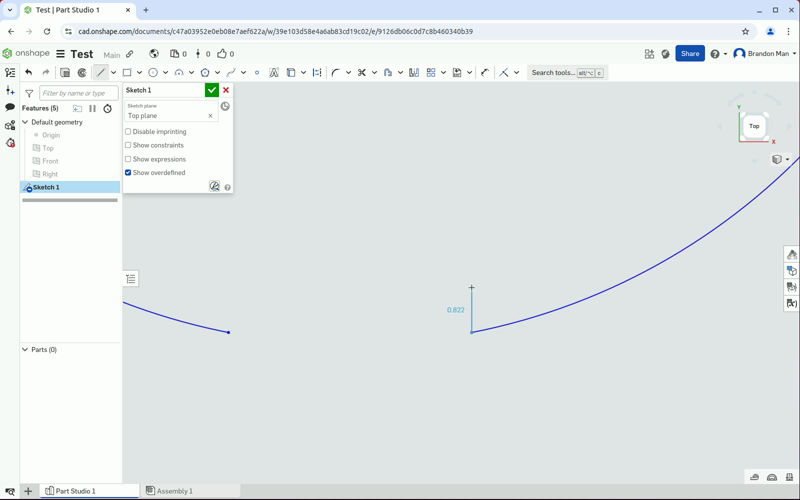
scroll(-6)
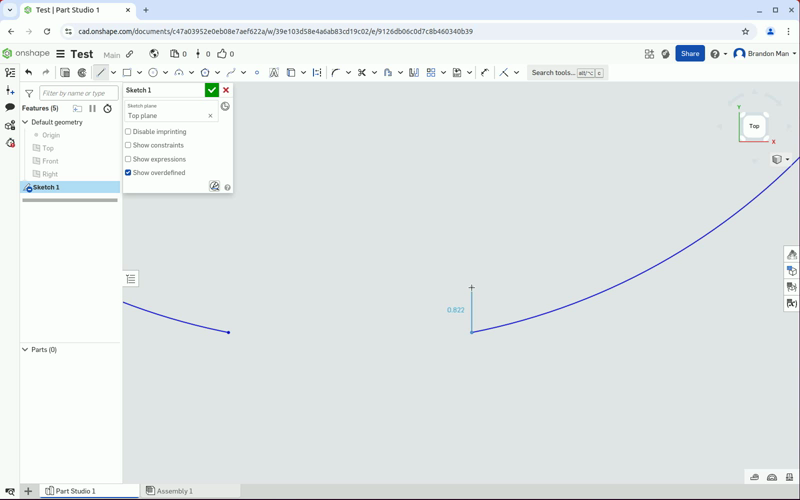
scroll(-6)
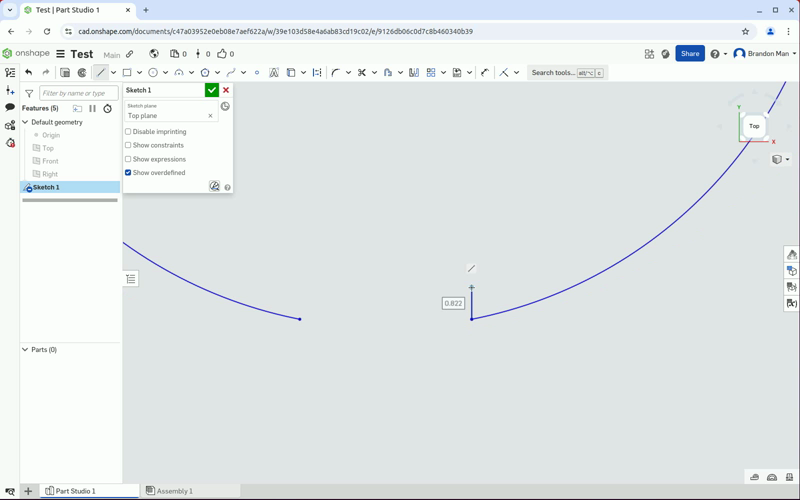
scroll(-6)
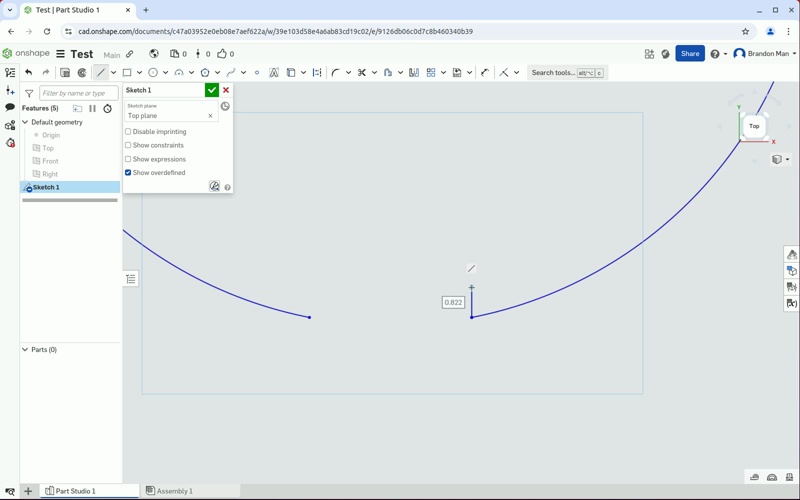
scroll(-6)
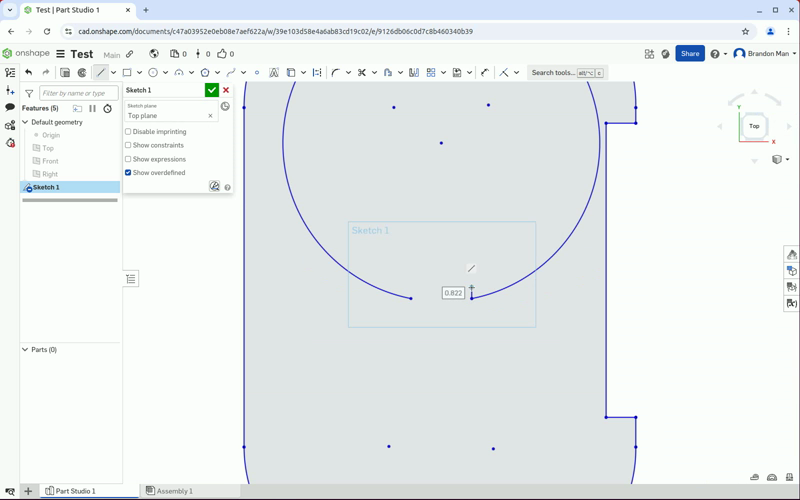
scroll(-6)
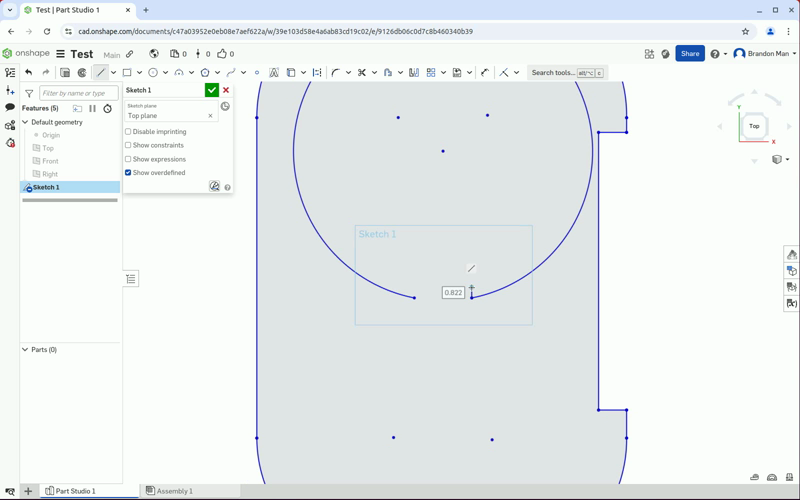
scroll(-6)
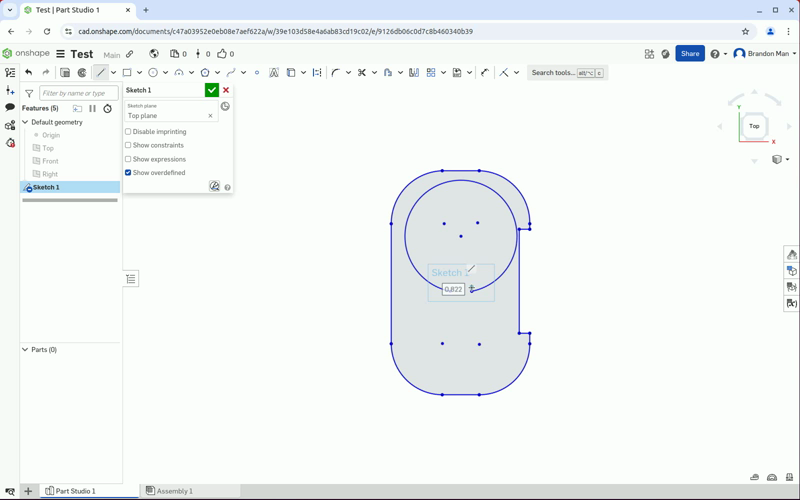
key_up(shift)
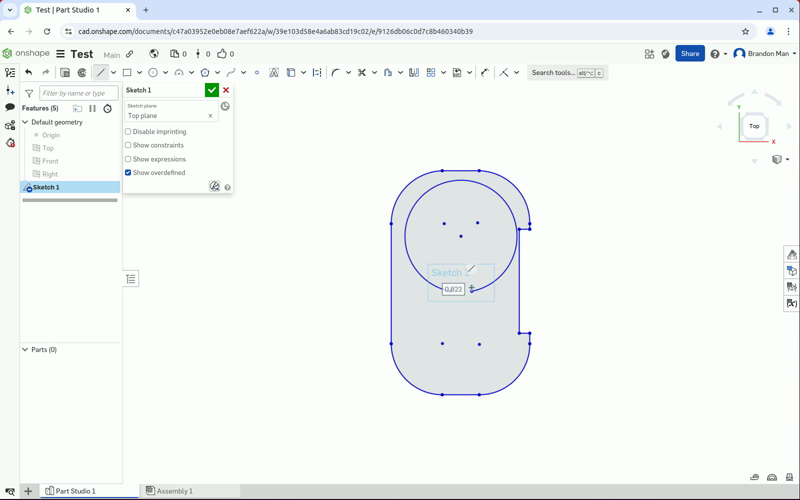
key(esc)
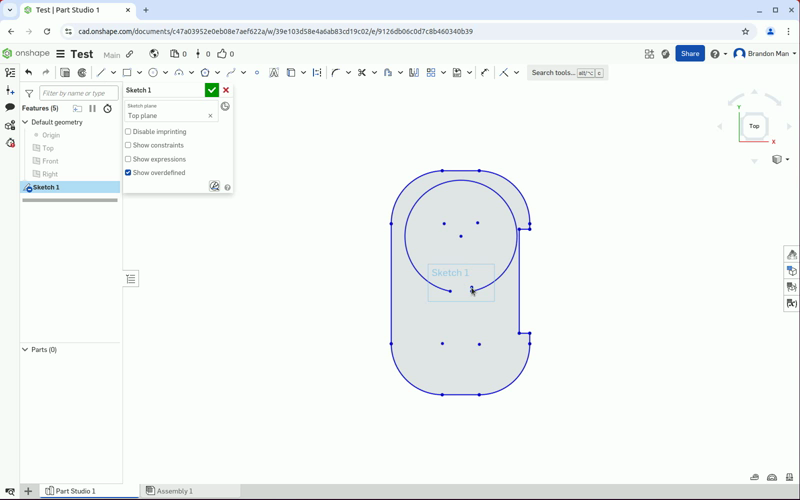
key(a)
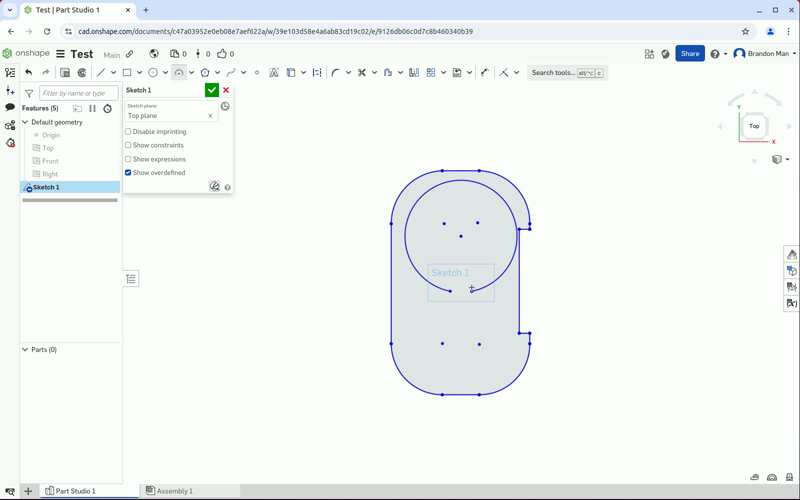
mouse_move(471, 287)
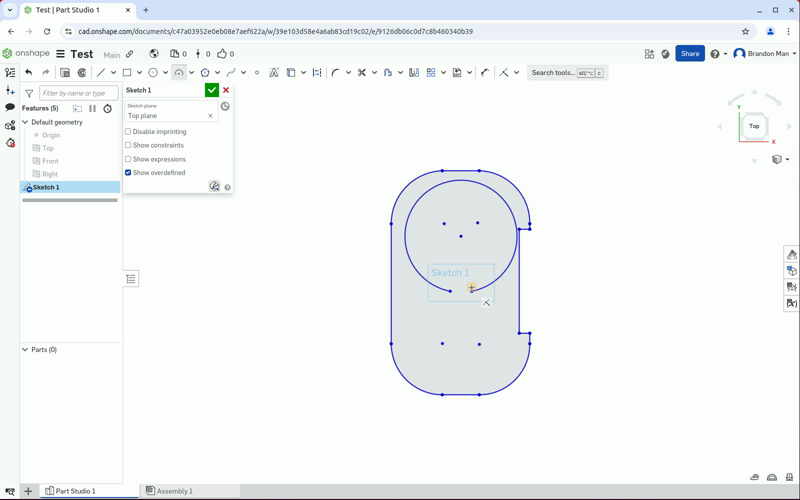
scroll(6)
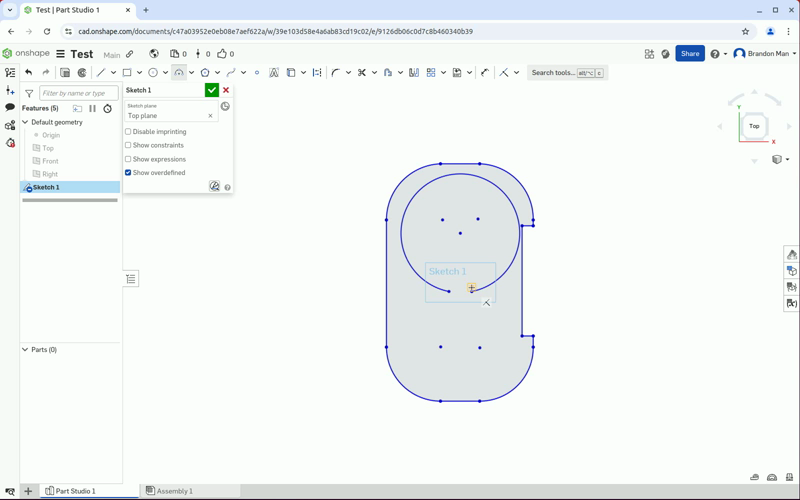
scroll(6)
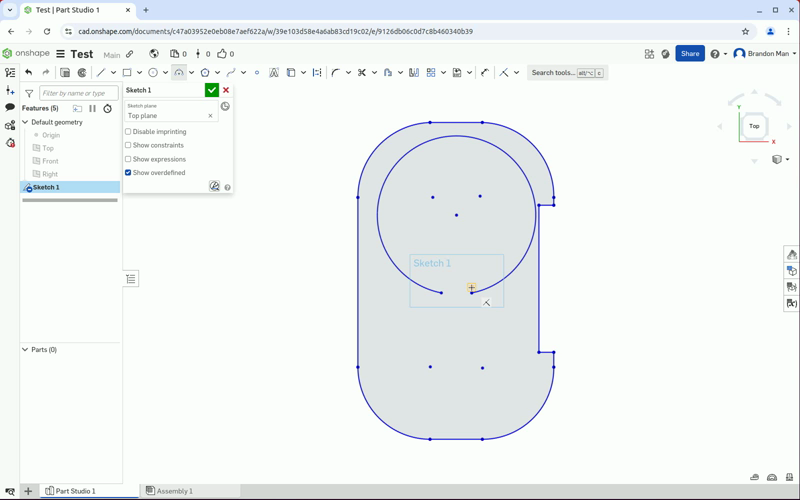
scroll(6)
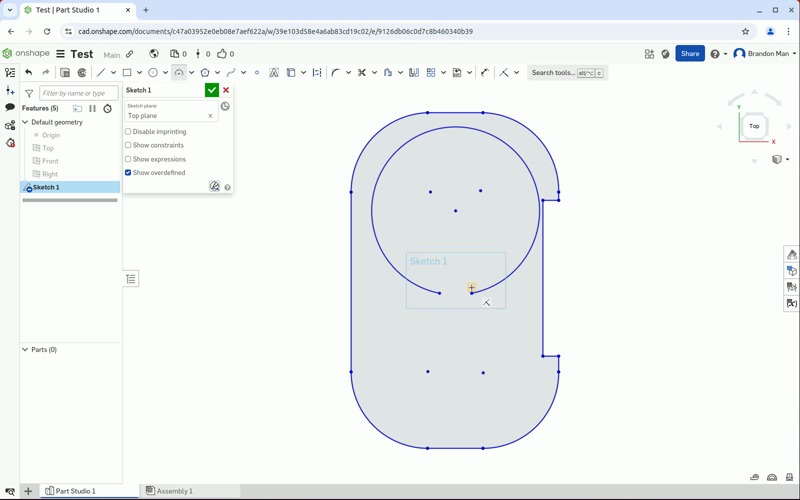
scroll(6)
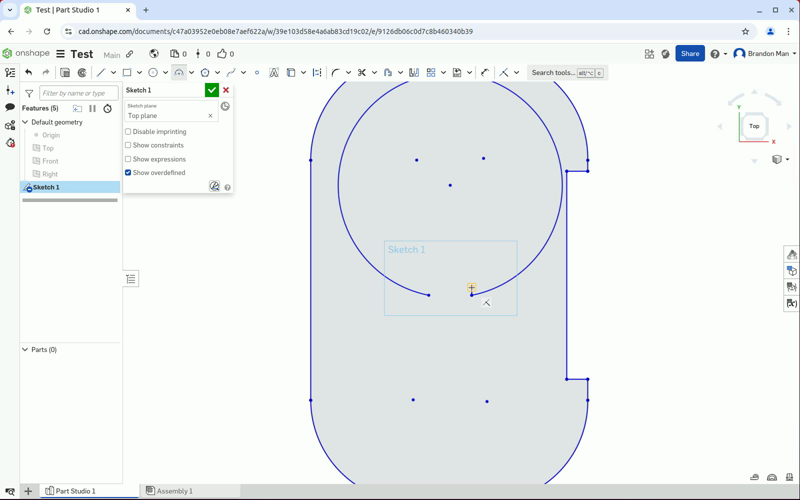
scroll(6)
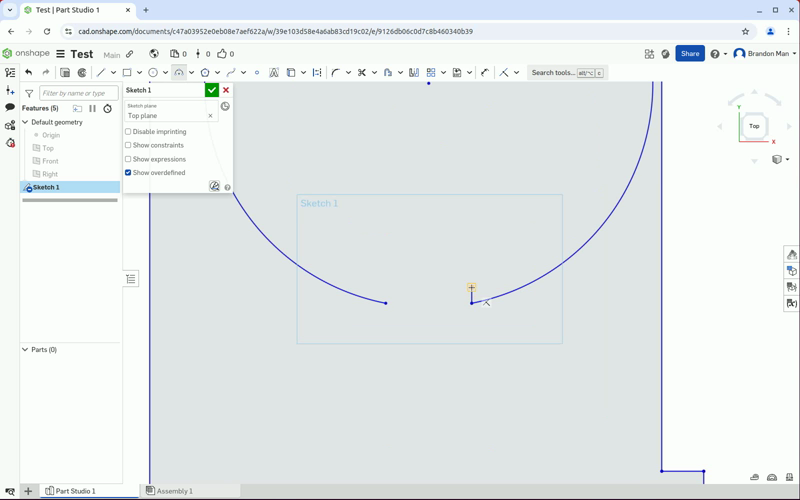
scroll(6)
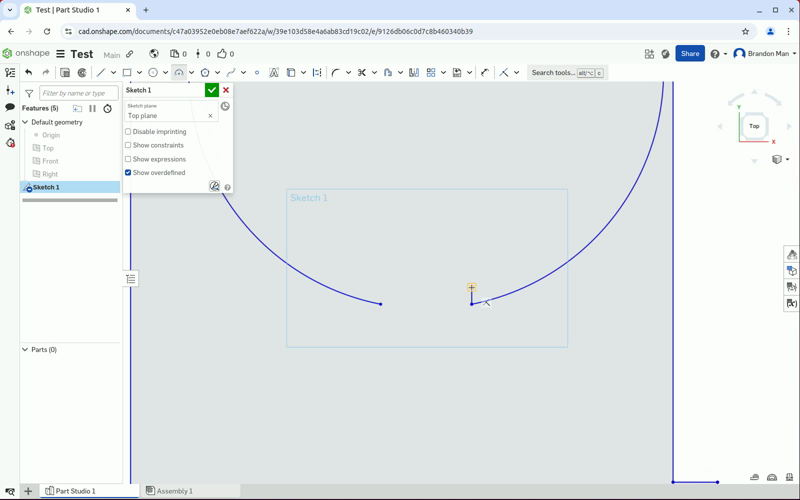
scroll(6)
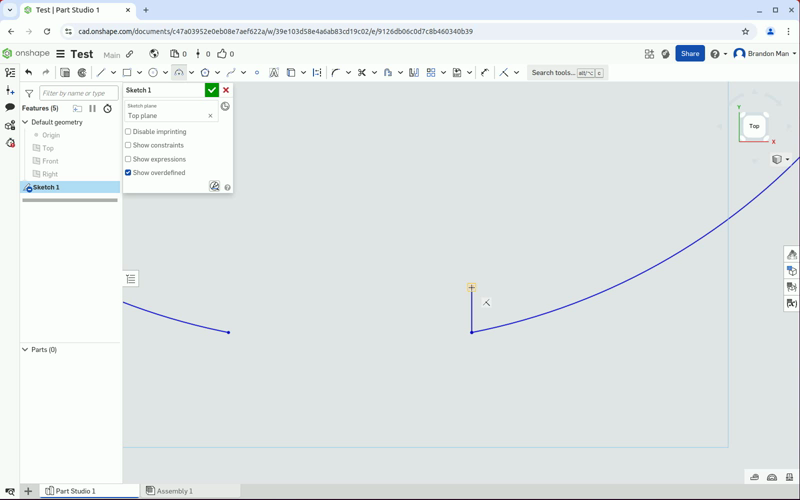
click(471, 287)
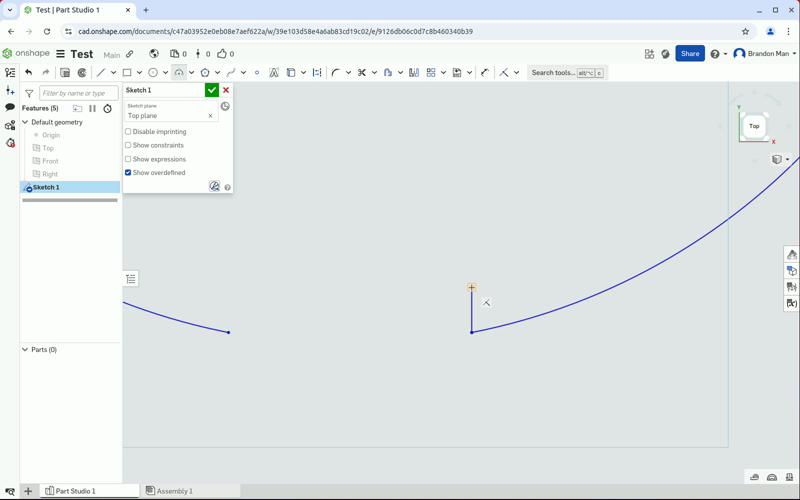
scroll(-6)
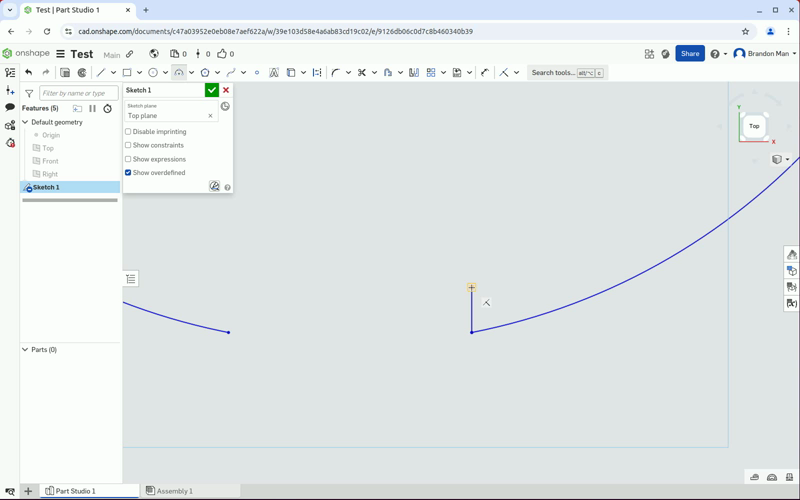
scroll(-6)
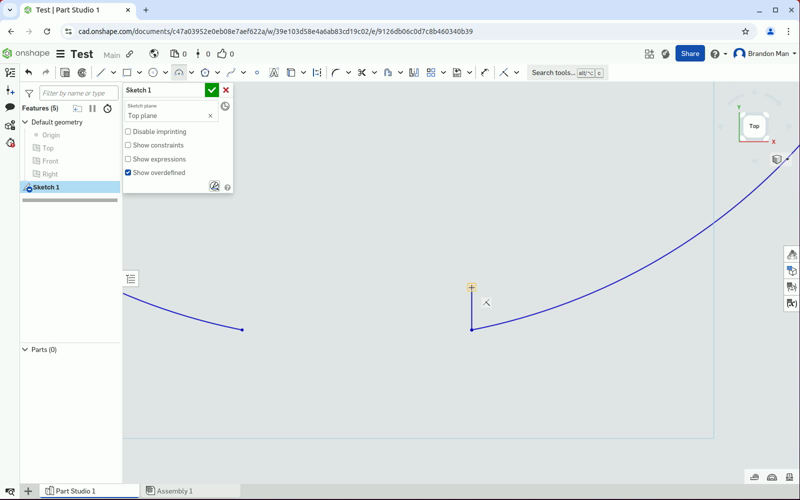
scroll(-6)
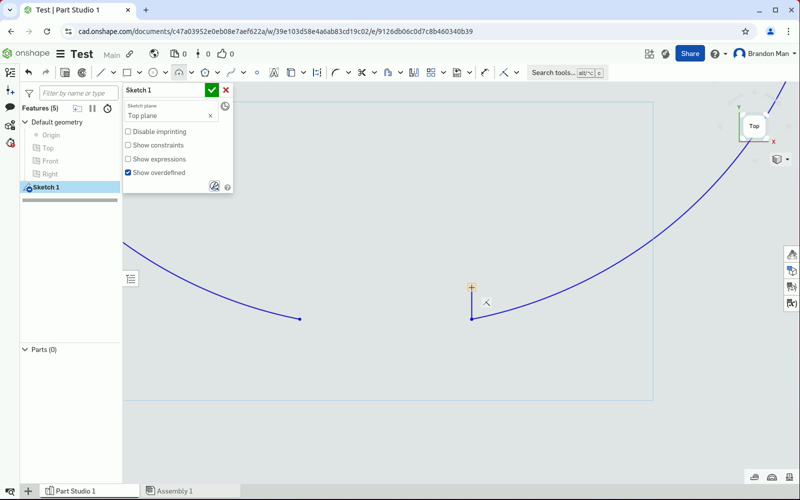
scroll(-6)
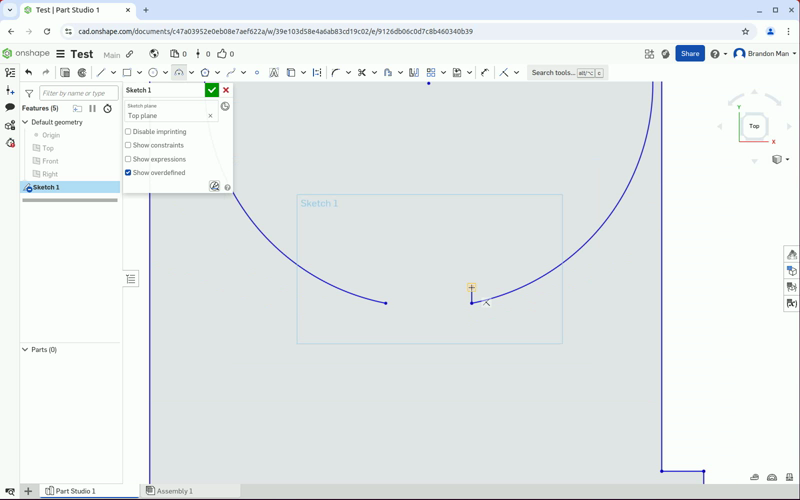
scroll(-6)
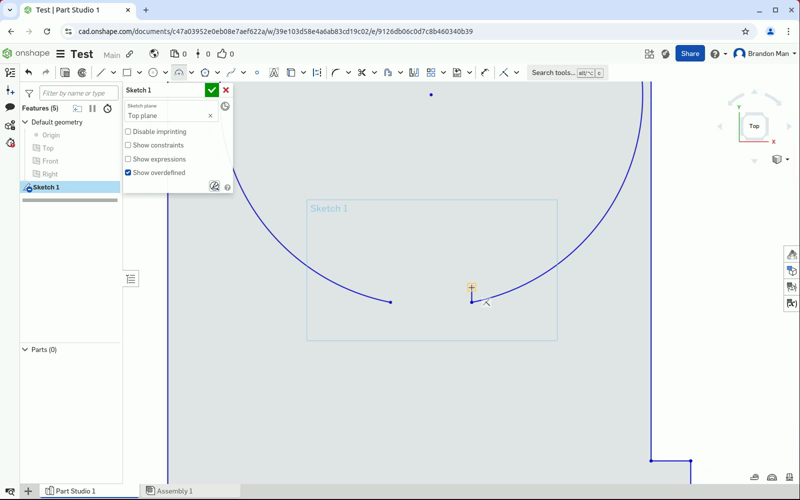
scroll(-6)
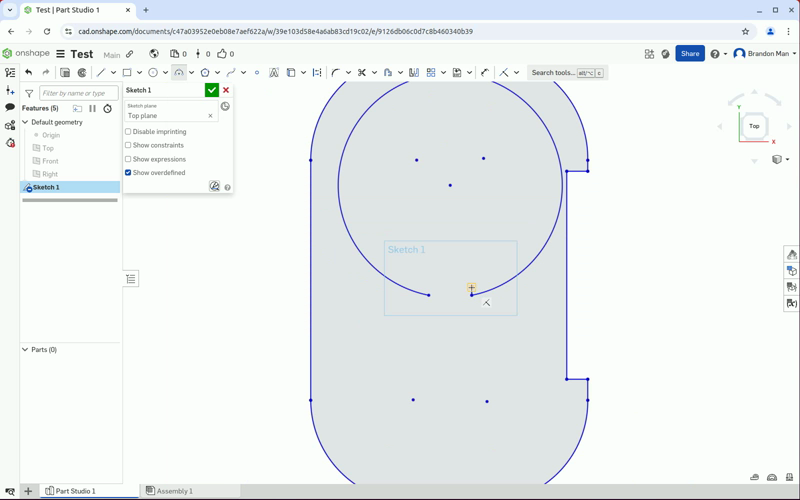
scroll(-6)
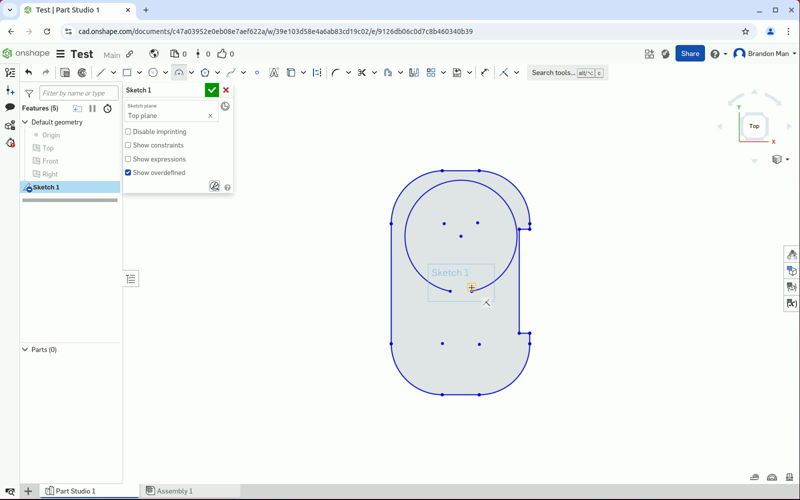
key_down(shift)
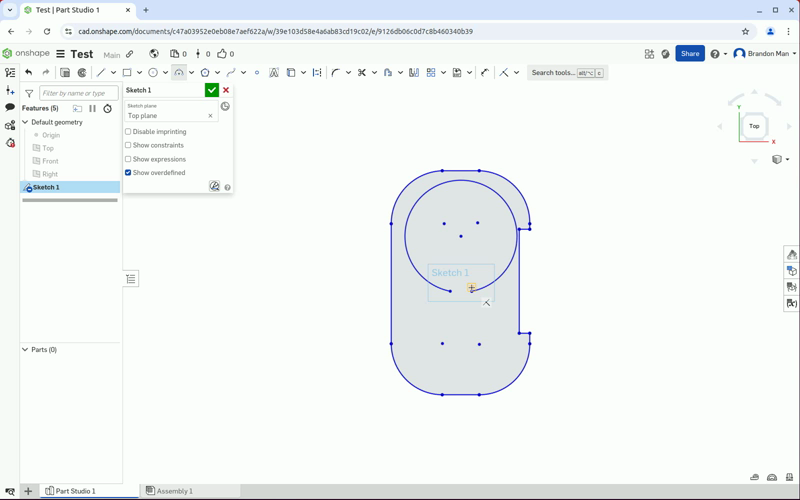
mouse_move(469, 287)
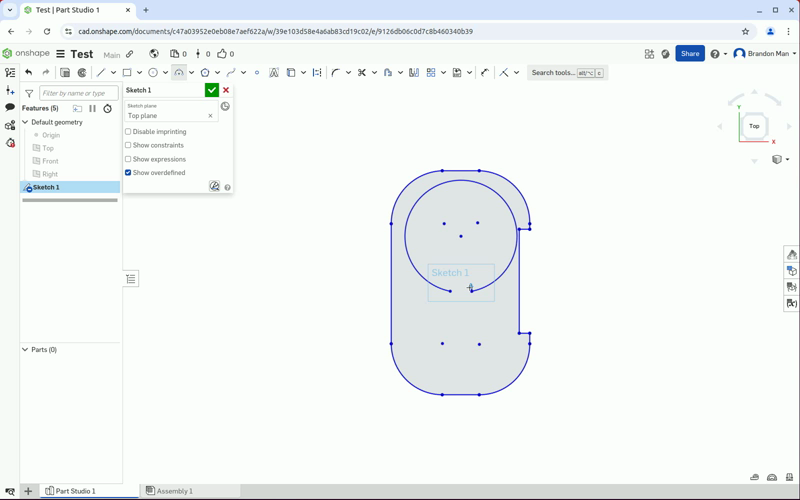
scroll(6)
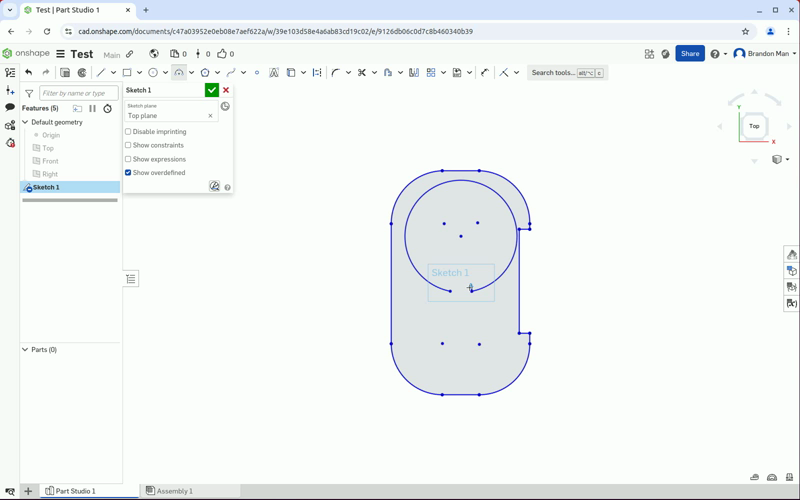
scroll(6)
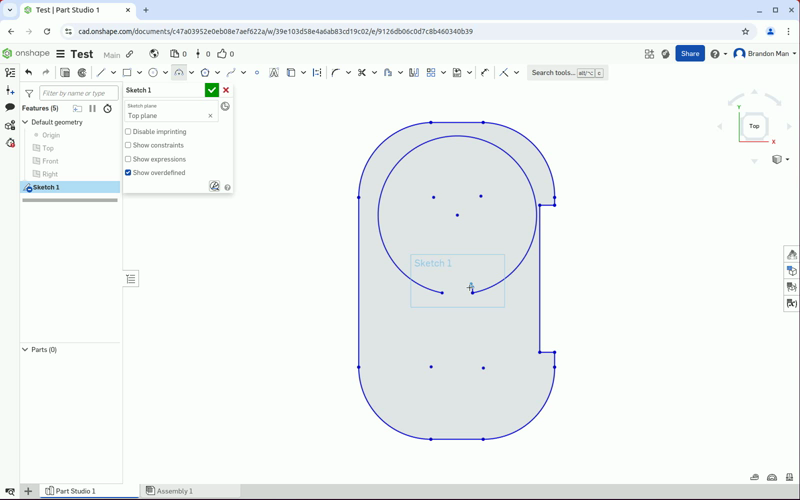
scroll(6)
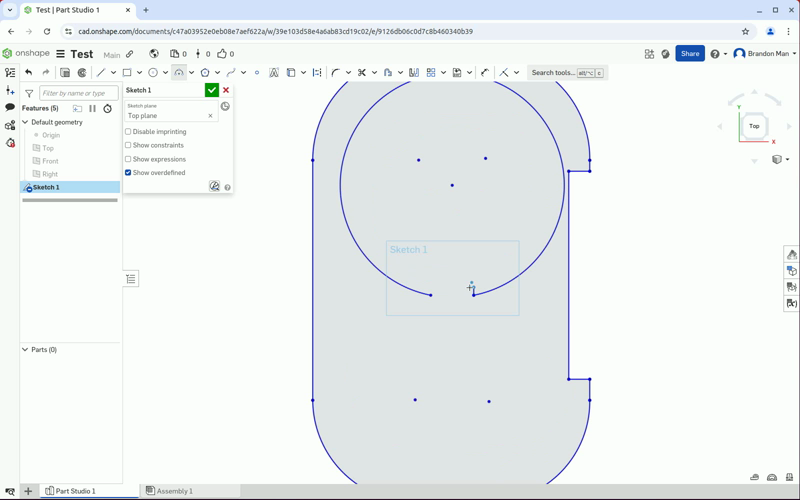
scroll(6)
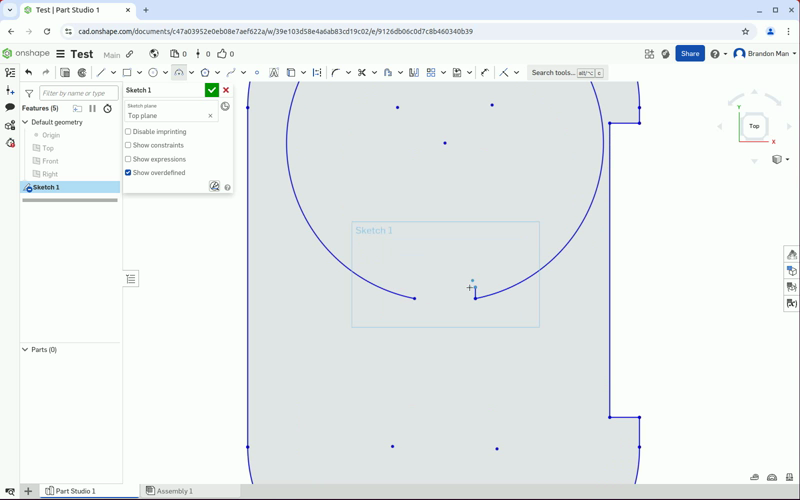
scroll(6)
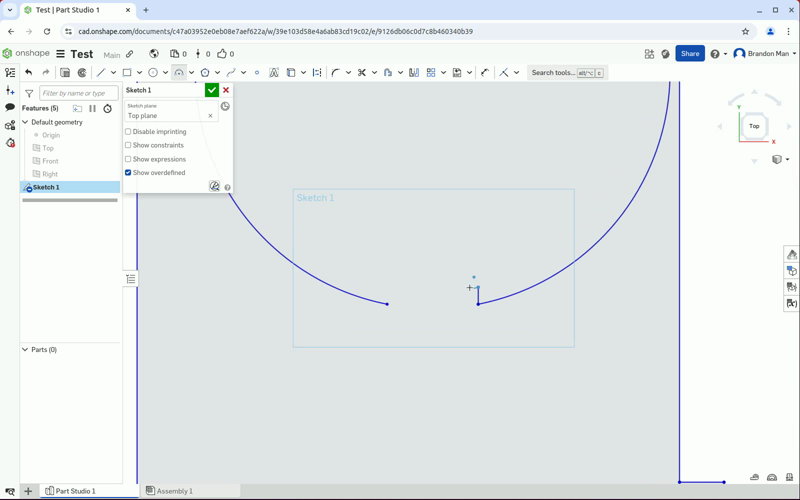
scroll(6)
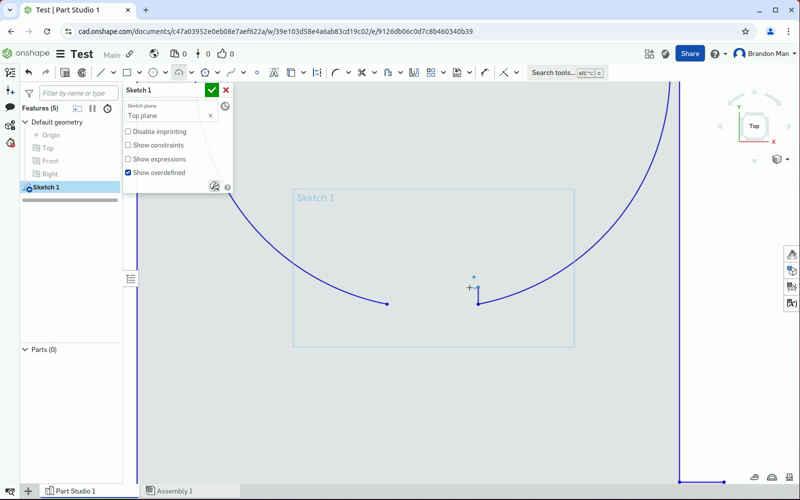
scroll(6)
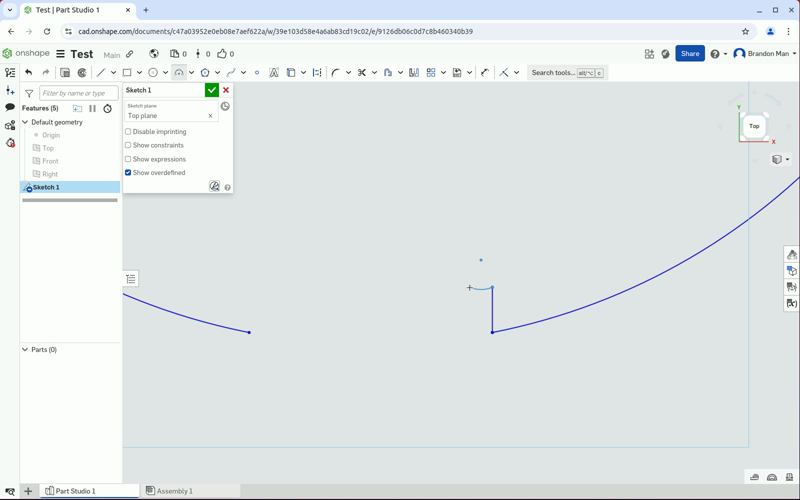
click(469, 287)
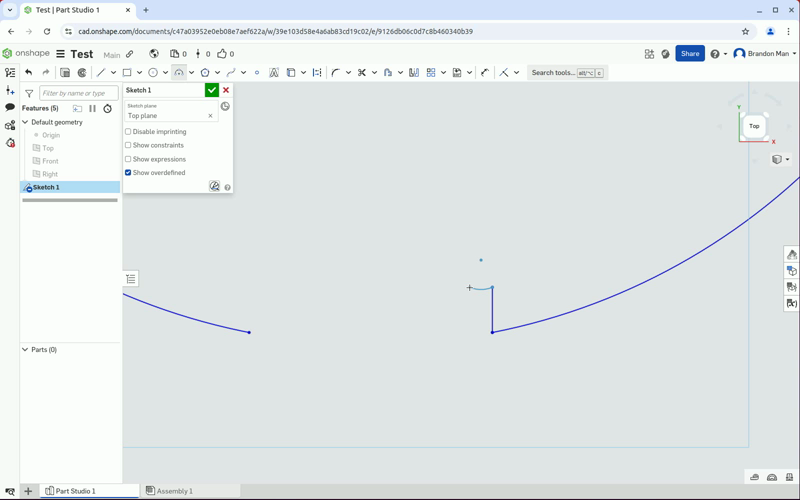
scroll(-6)
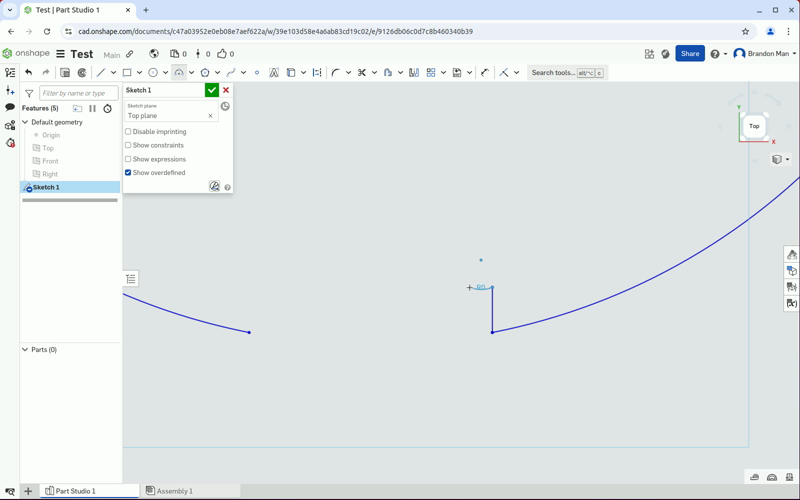
scroll(-6)
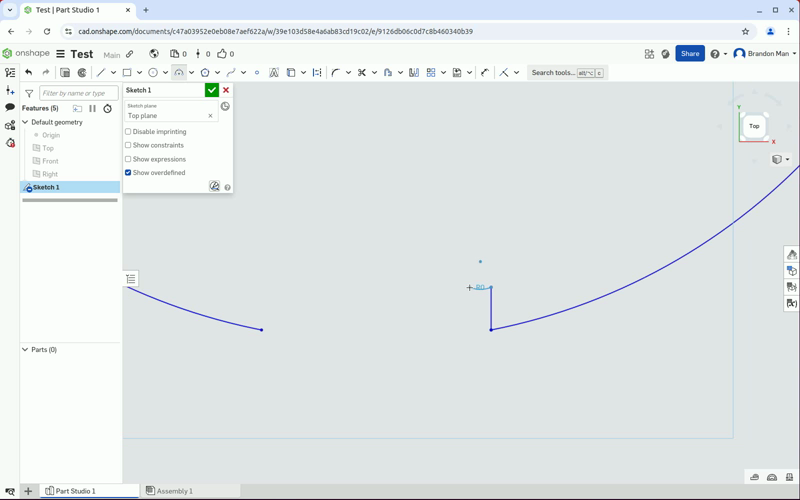
scroll(-6)
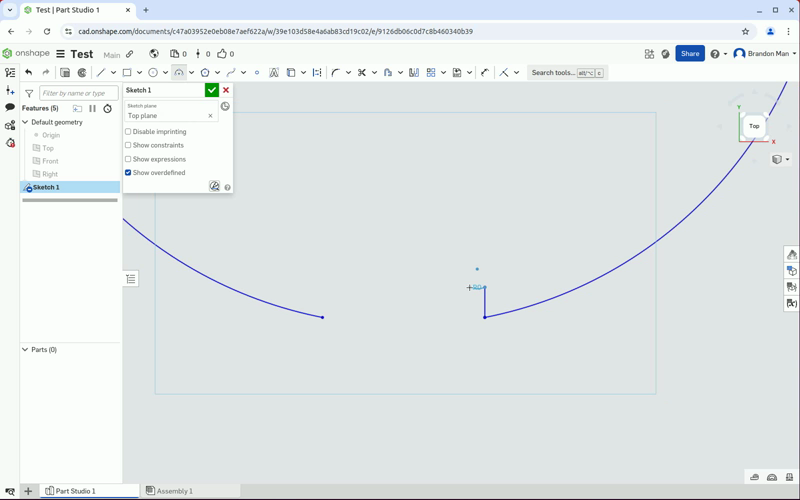
scroll(-6)
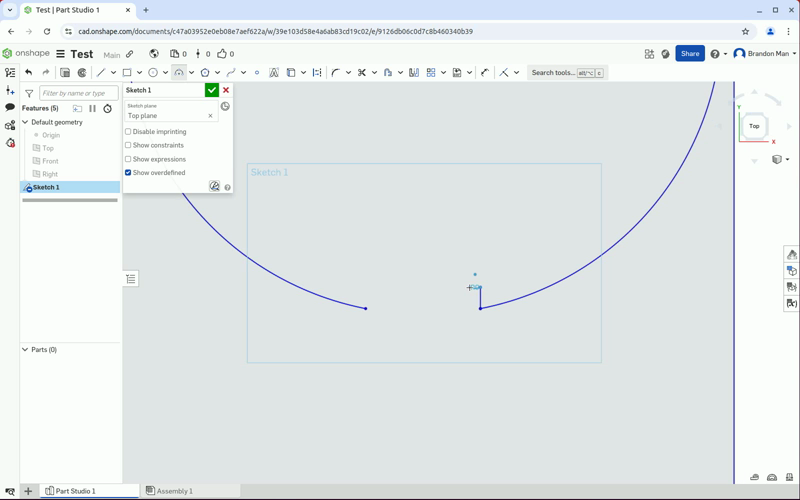
scroll(-6)
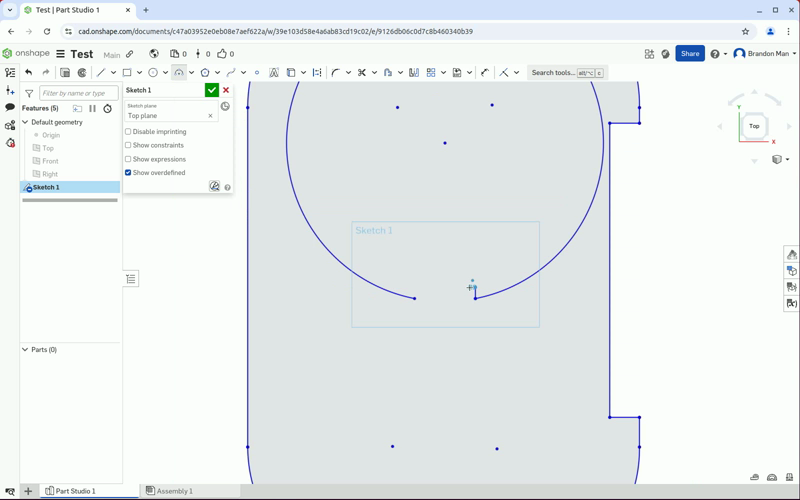
scroll(-6)
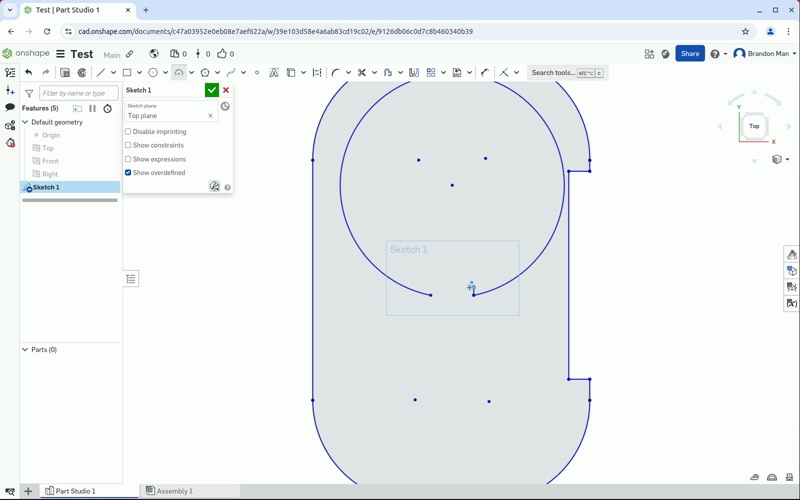
scroll(-6)
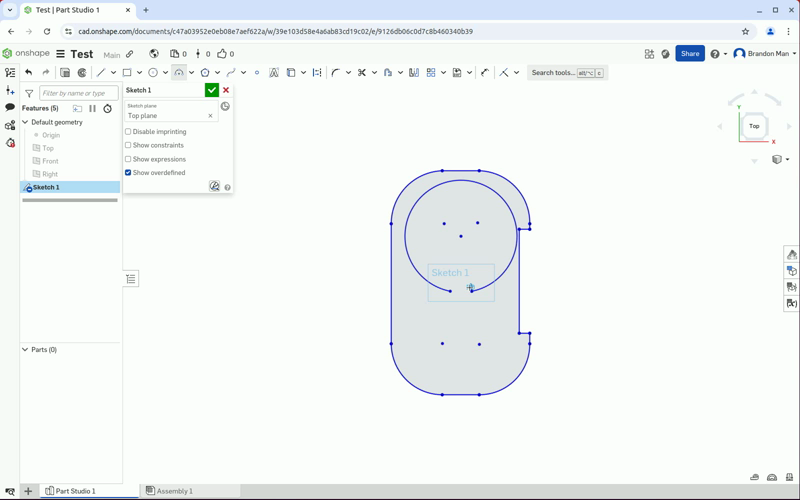
mouse_move(470, 287)
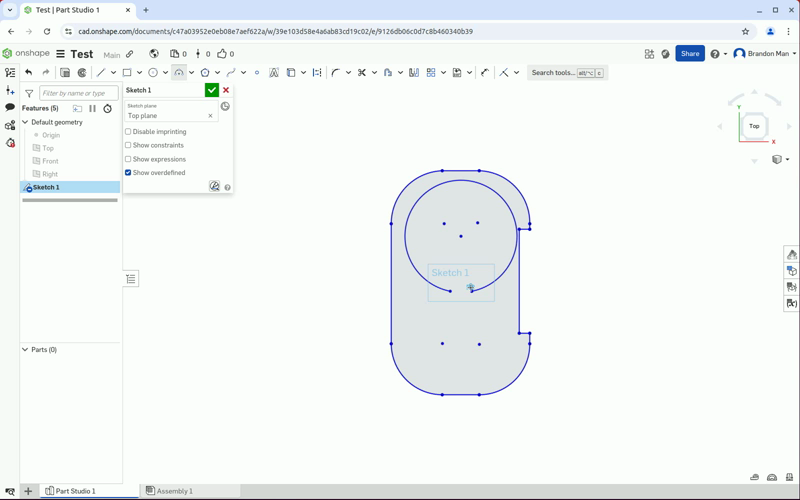
scroll(6)
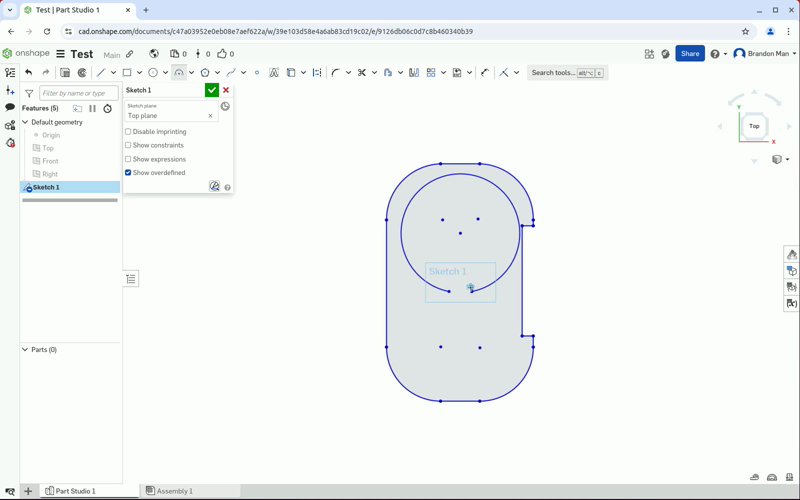
scroll(6)
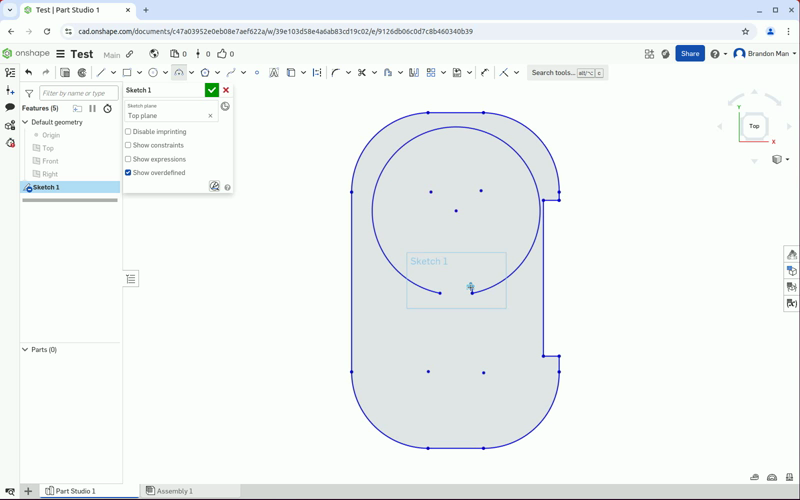
scroll(6)
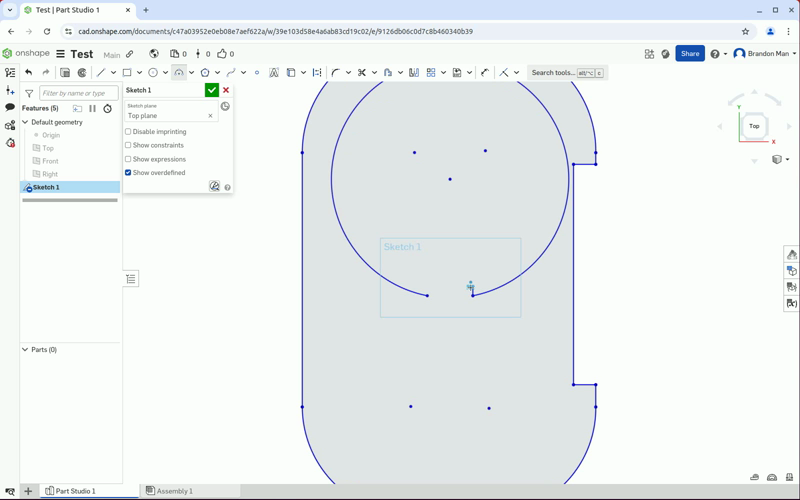
scroll(6)
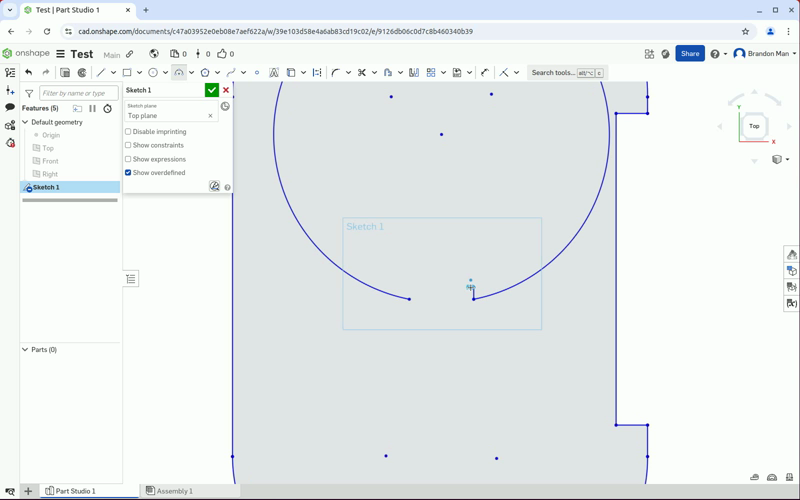
scroll(6)
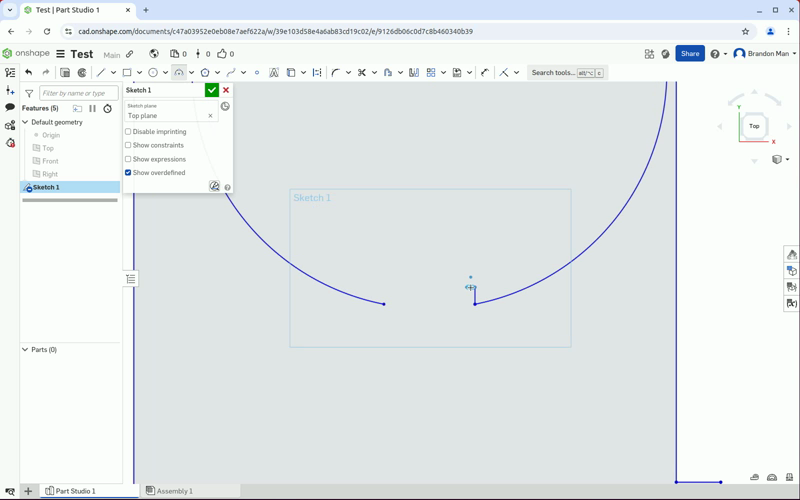
scroll(6)
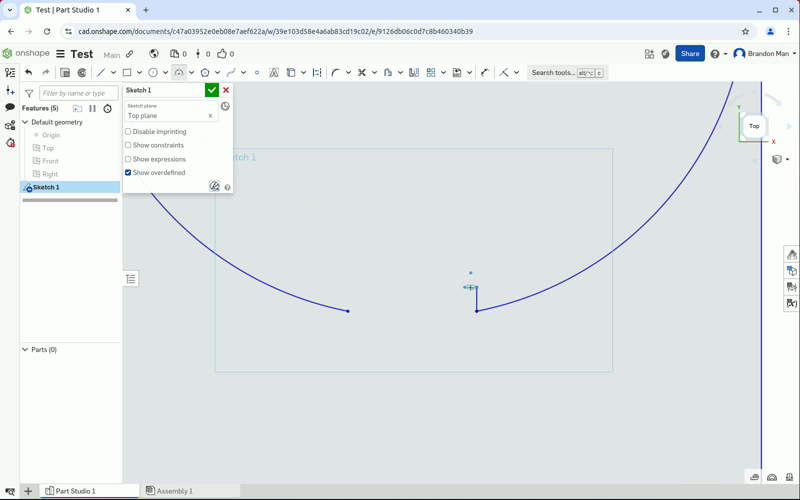
scroll(6)
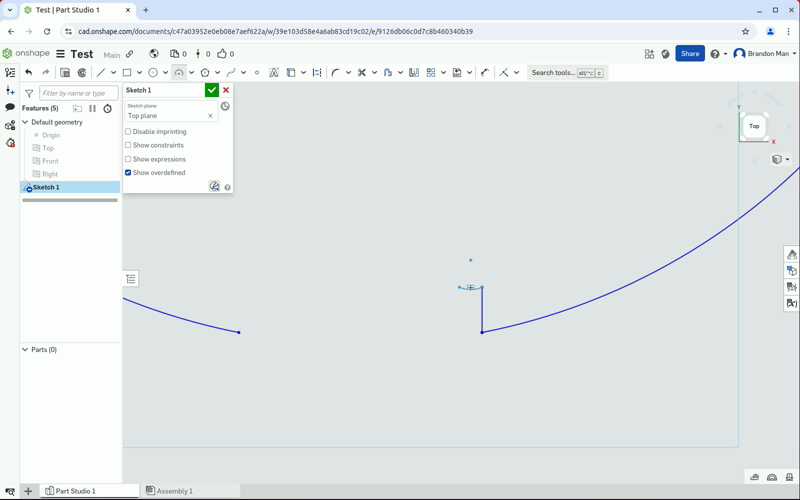
click(470, 287)
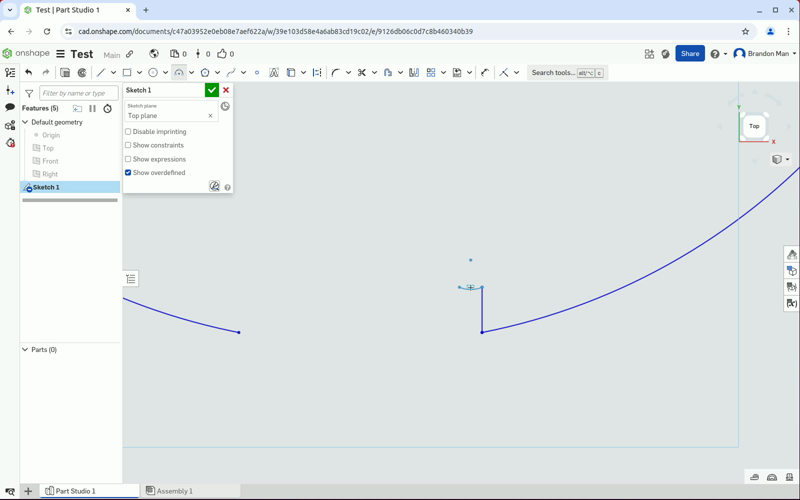
scroll(-6)
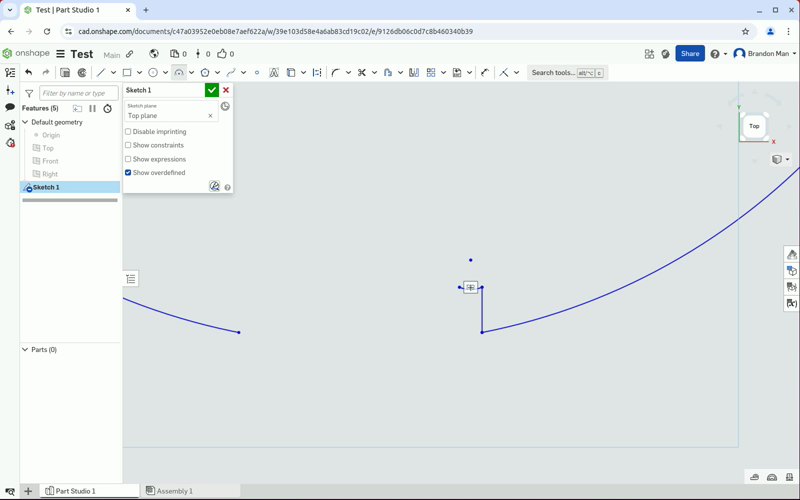
scroll(-6)
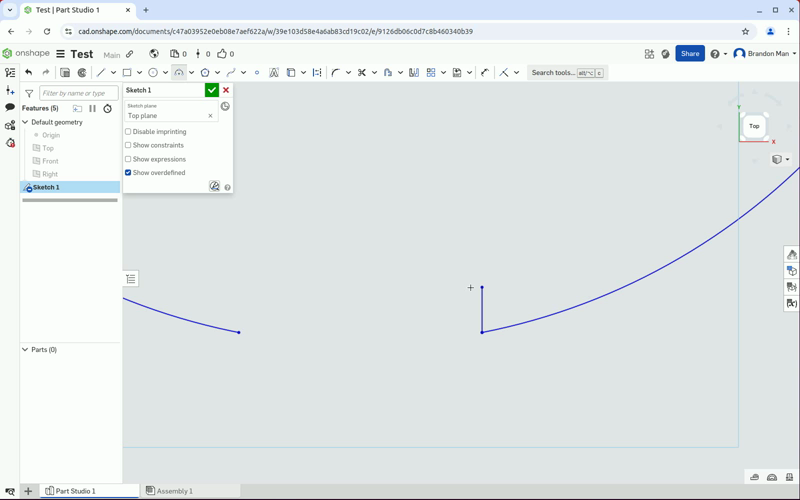
scroll(-6)
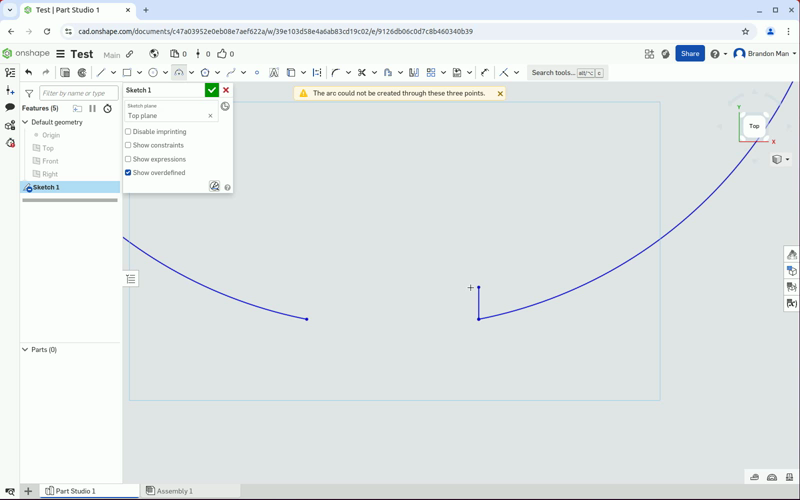
scroll(-6)
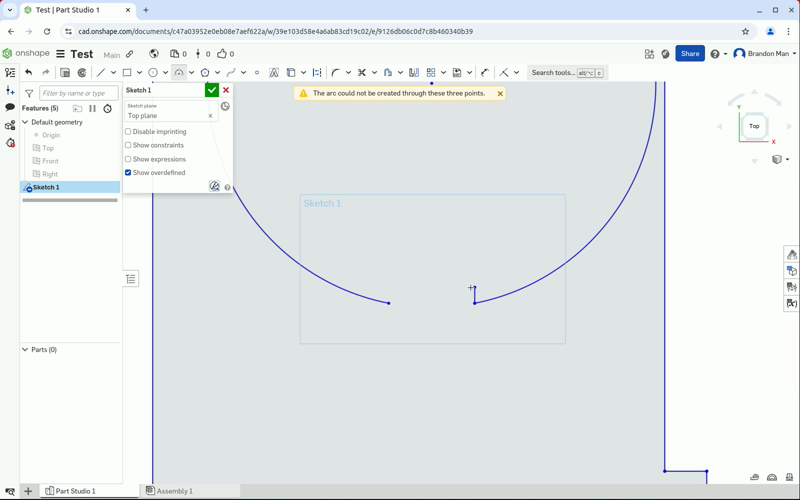
scroll(-6)
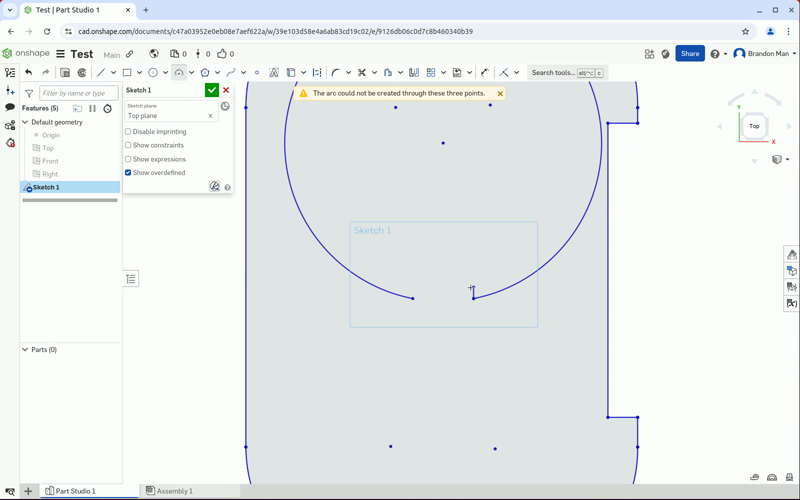
scroll(-6)
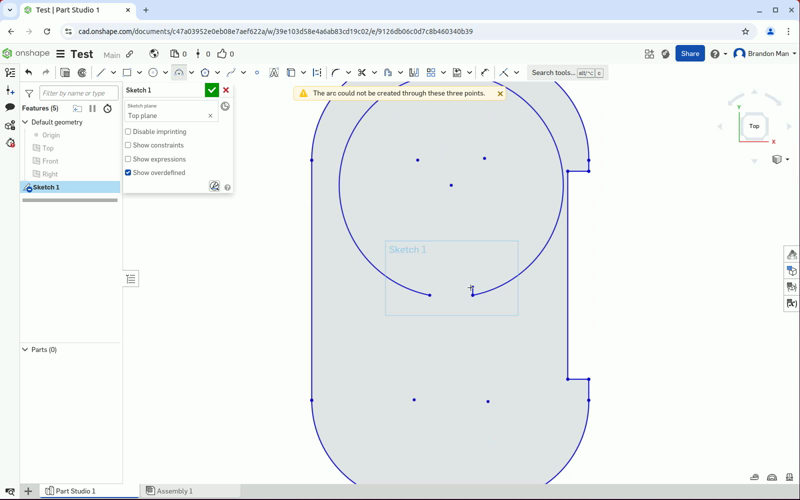
scroll(-6)
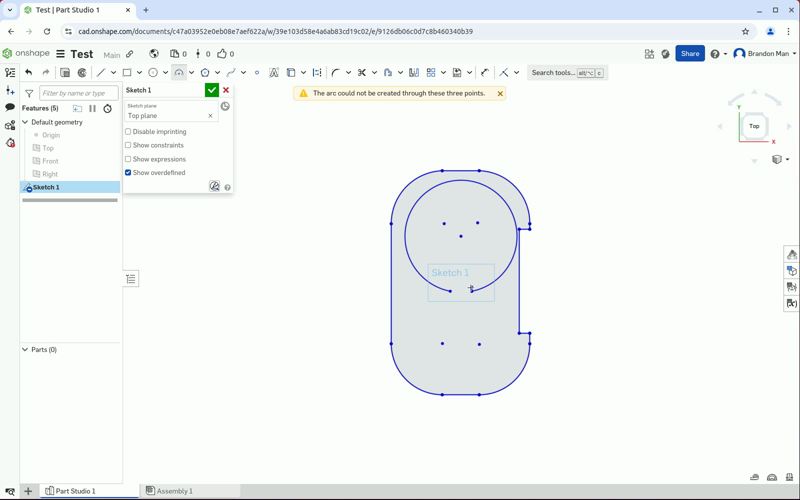
key_up(shift)
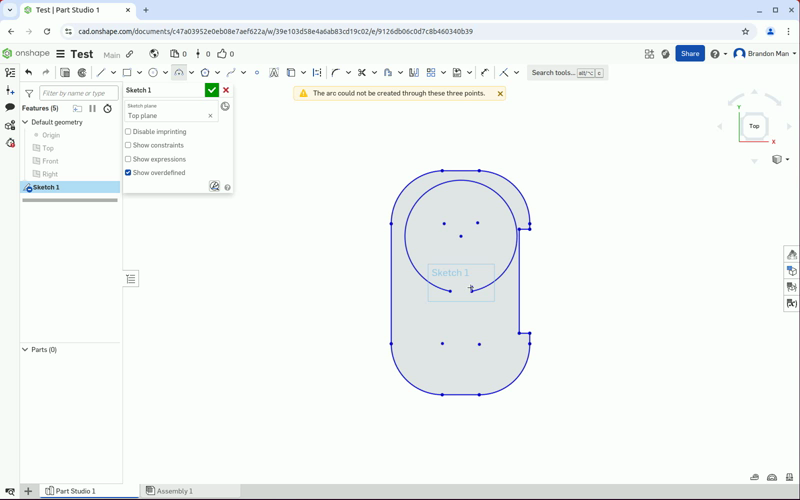
mouse_move(469, 287)
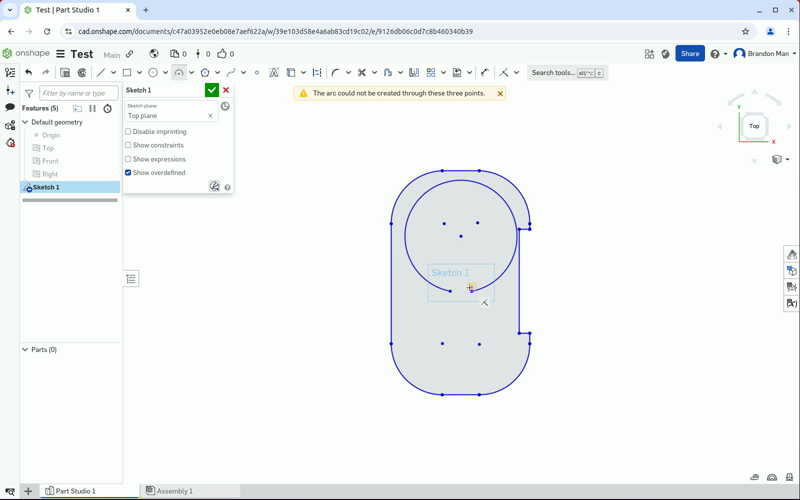
scroll(6)
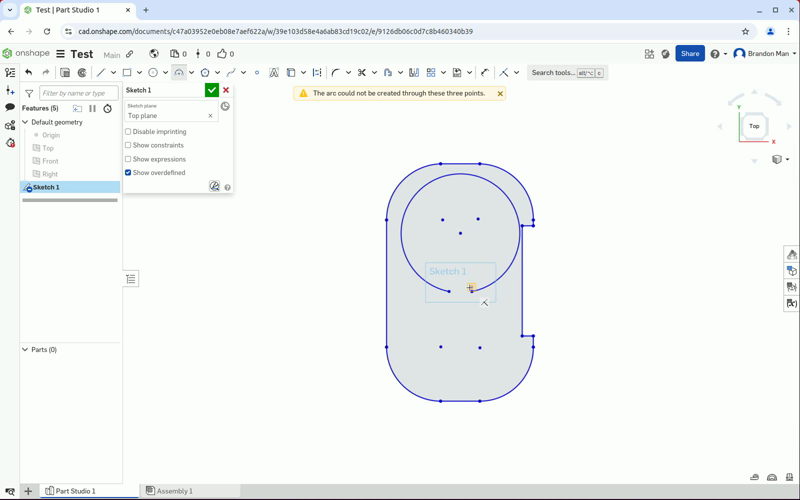
scroll(6)
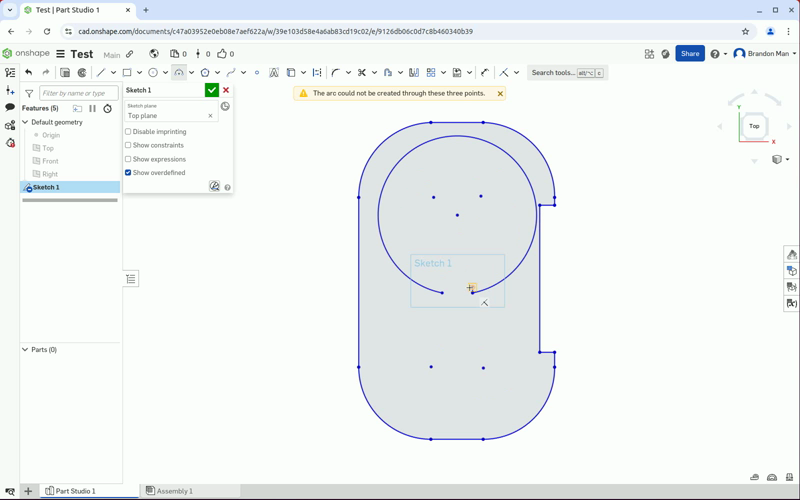
scroll(6)
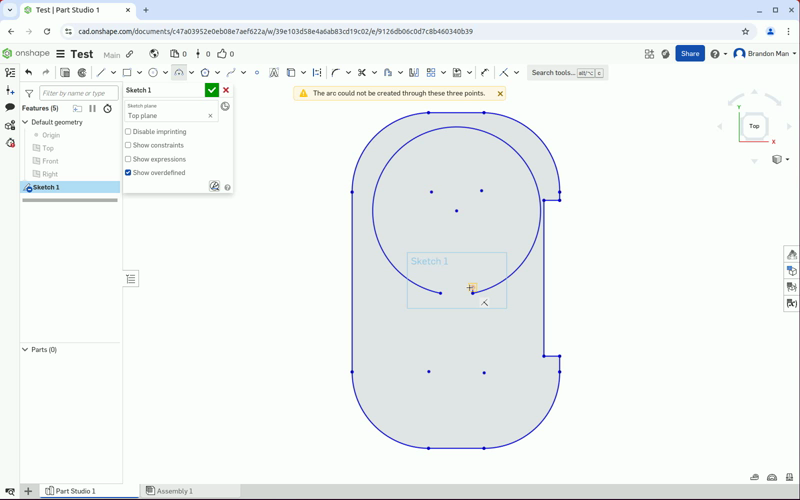
scroll(6)
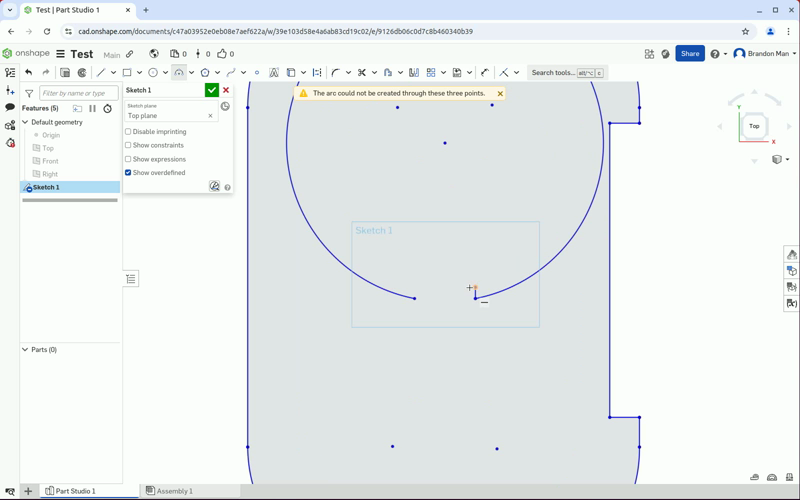
scroll(6)
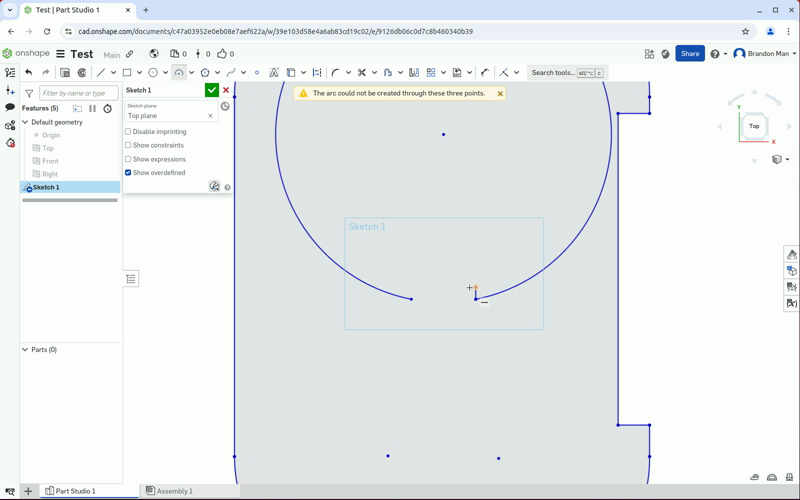
scroll(6)
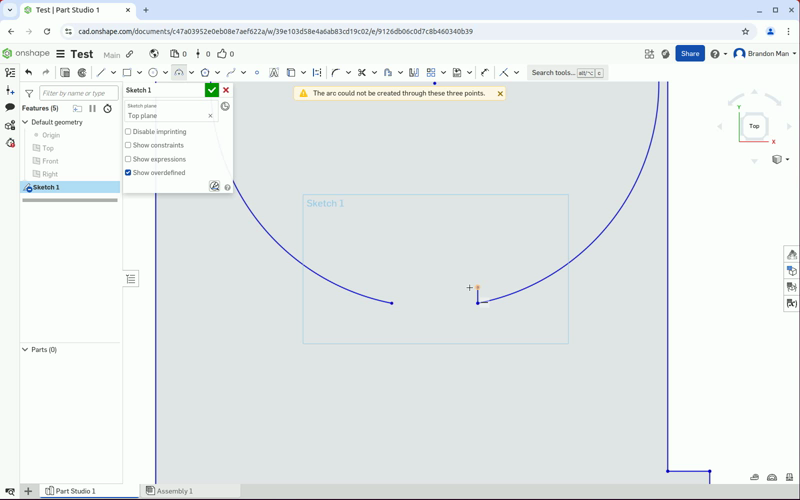
scroll(6)
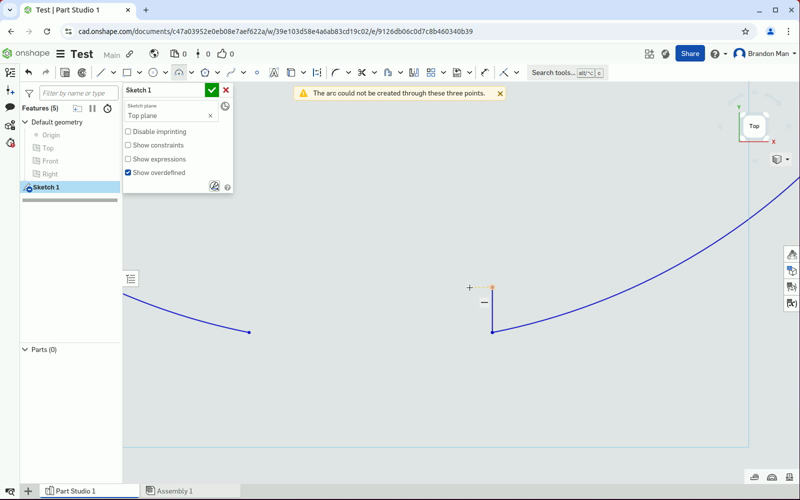
click(469, 287)
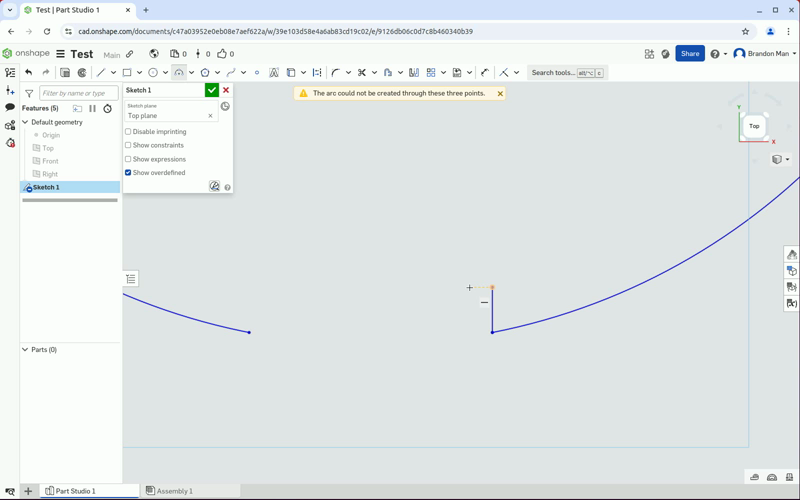
scroll(-6)
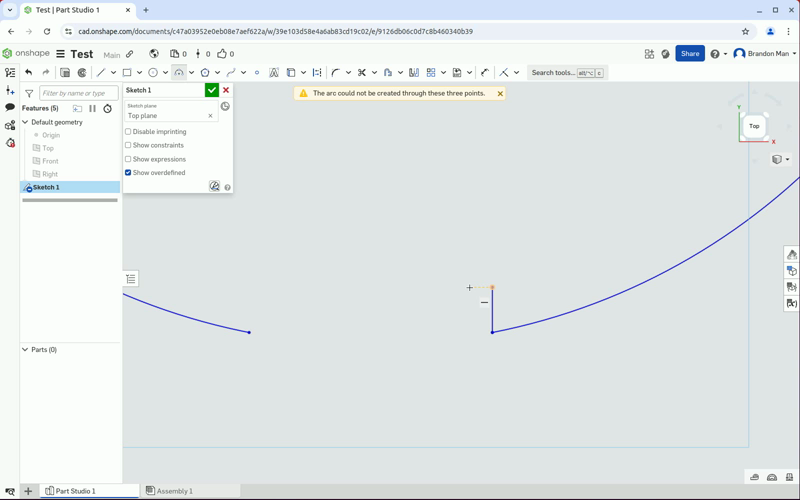
scroll(-6)
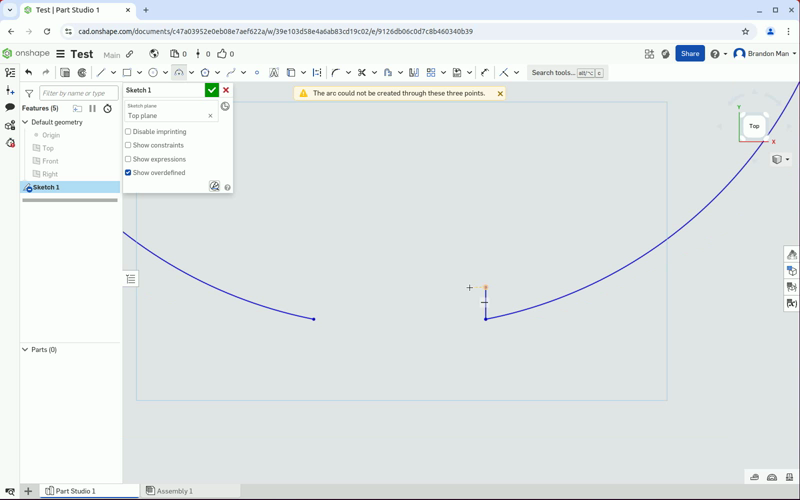
scroll(-6)
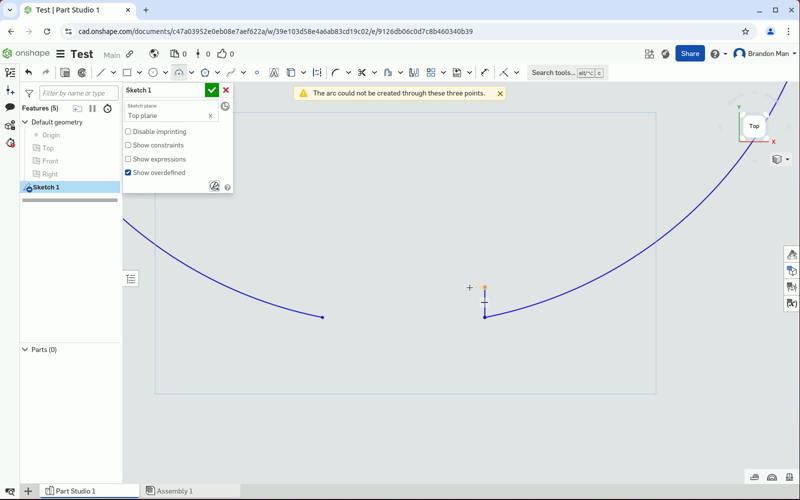
scroll(-6)
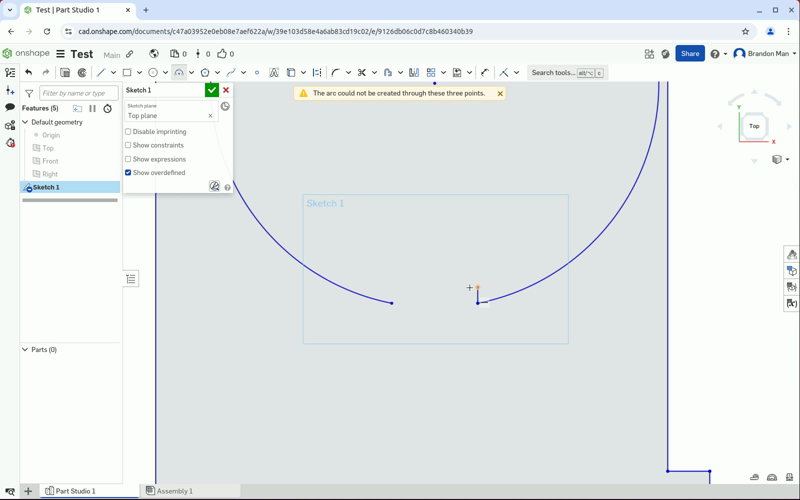
scroll(-6)
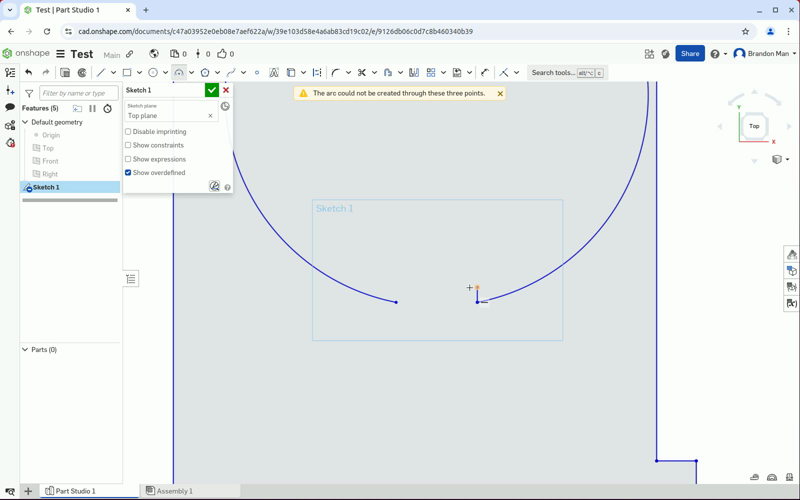
scroll(-6)
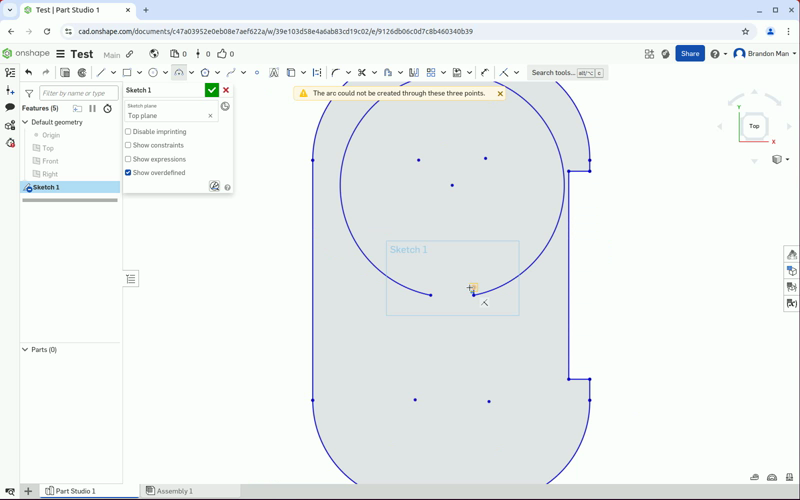
scroll(-6)
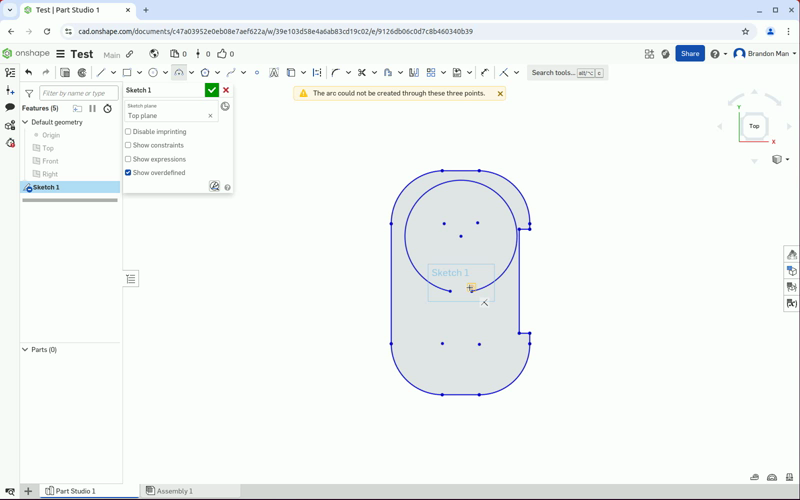
key_down(shift)
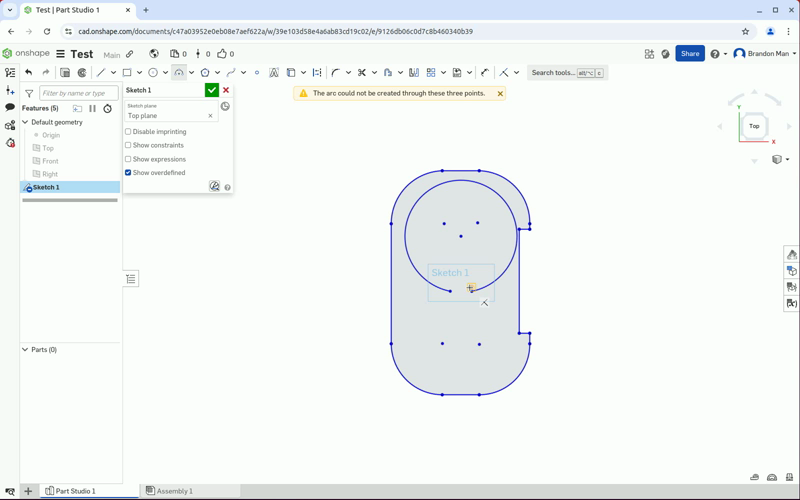
mouse_move(451, 287)
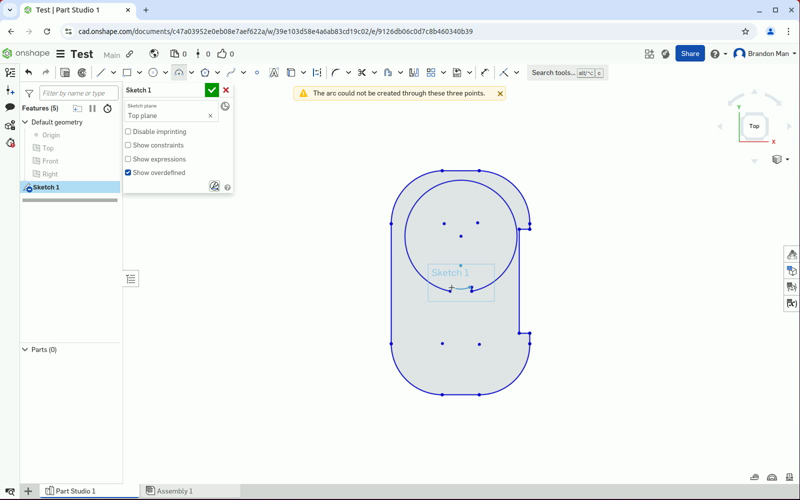
scroll(6)
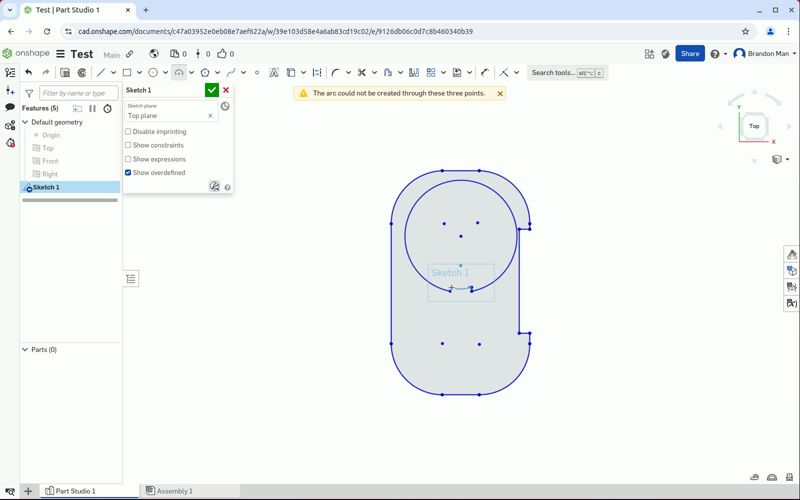
scroll(6)
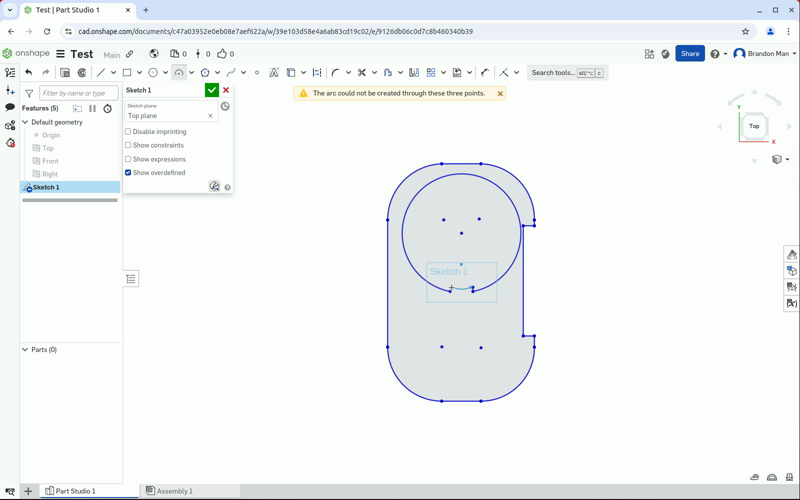
scroll(6)
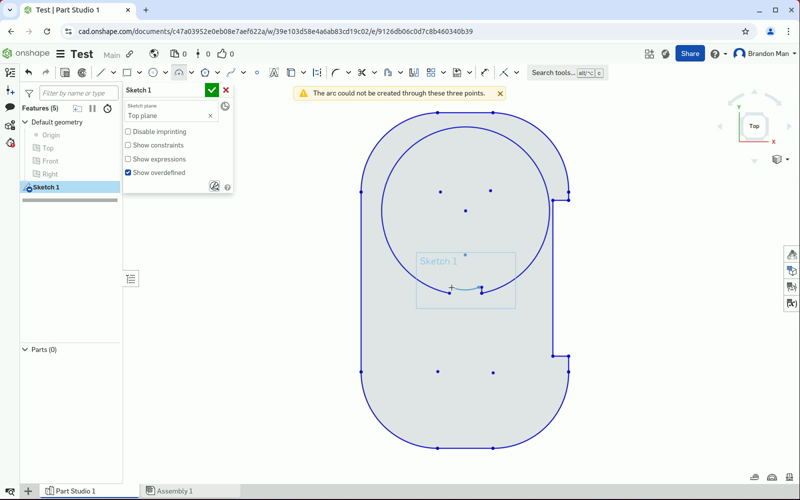
scroll(6)
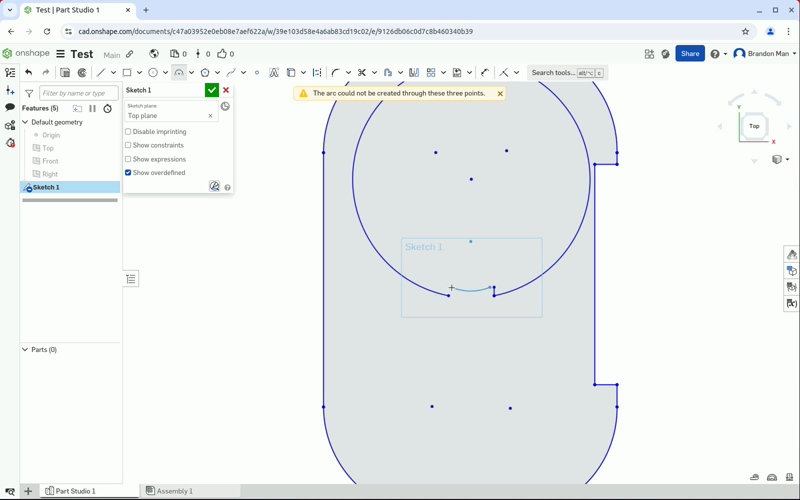
scroll(6)
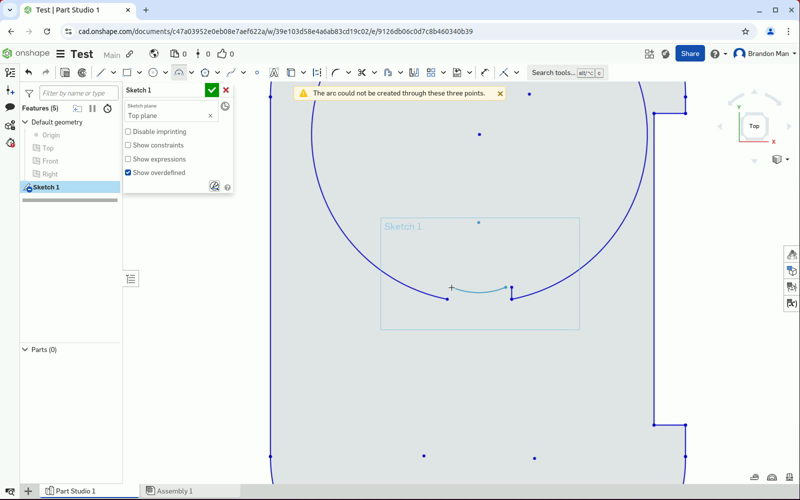
scroll(6)
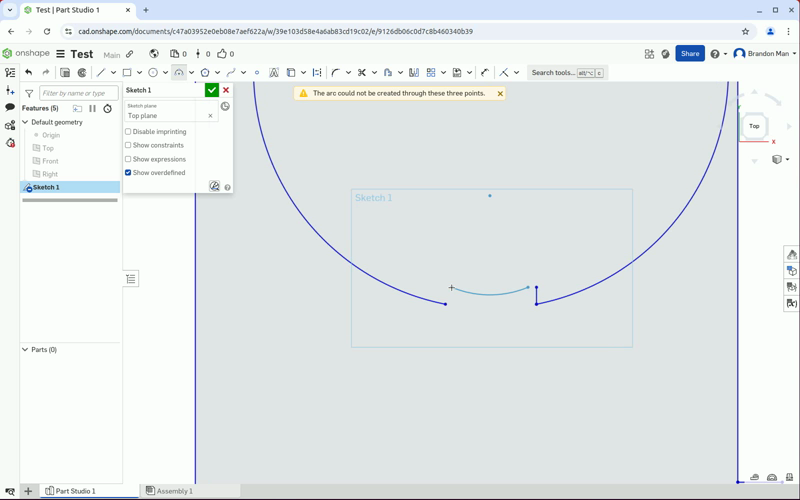
scroll(6)
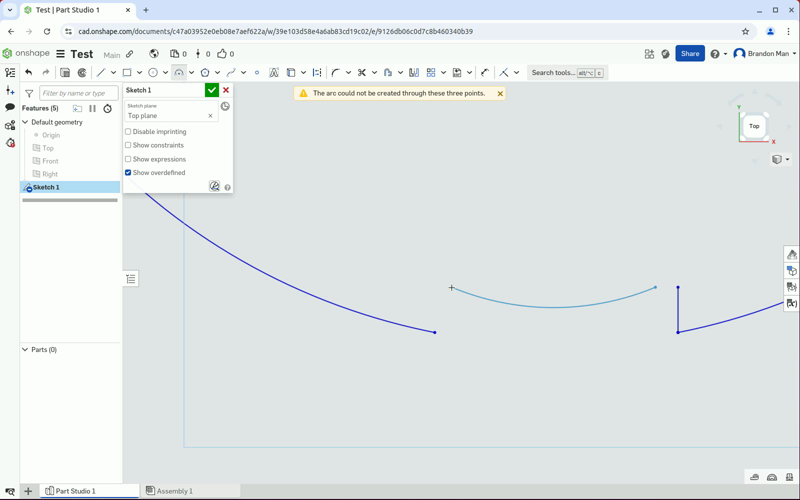
click(451, 287)
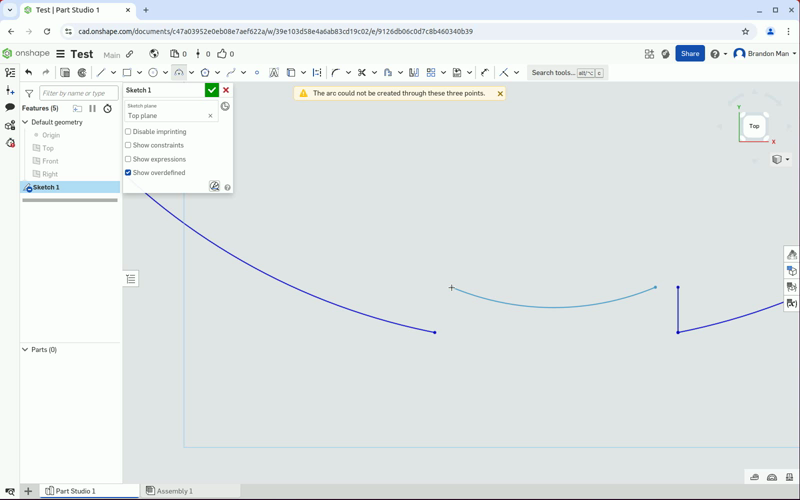
scroll(-6)
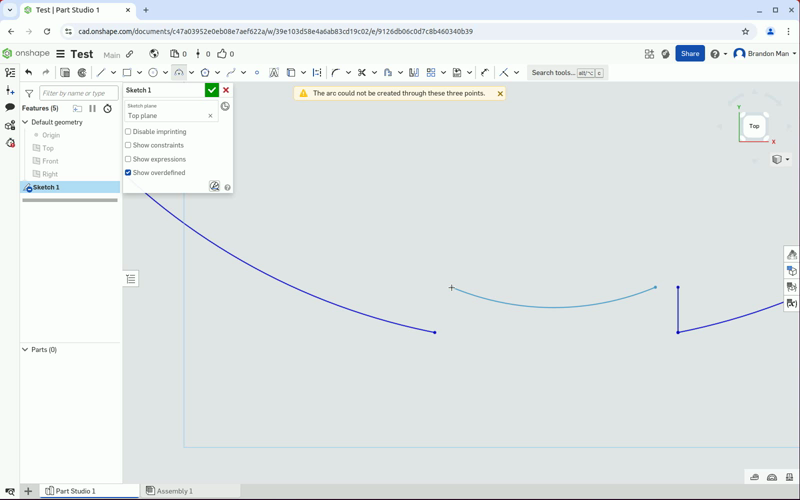
scroll(-6)
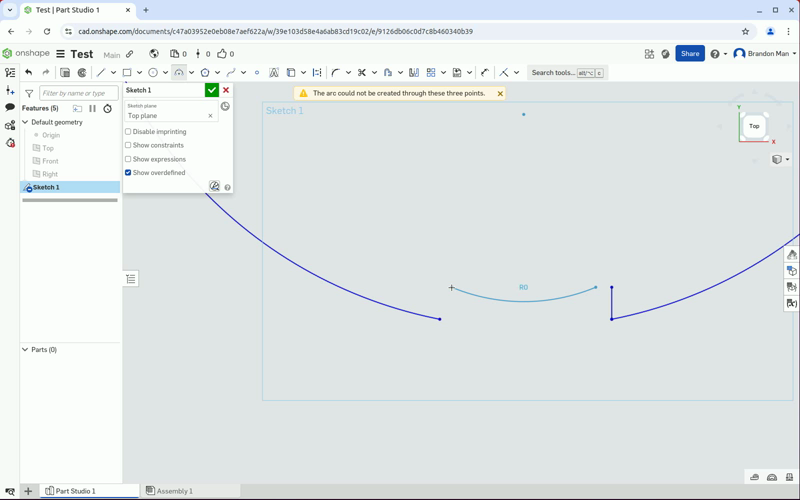
scroll(-6)
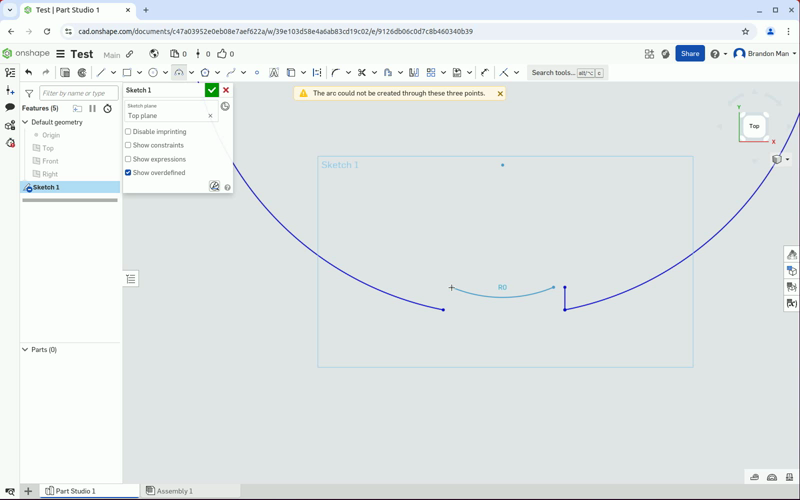
scroll(-6)
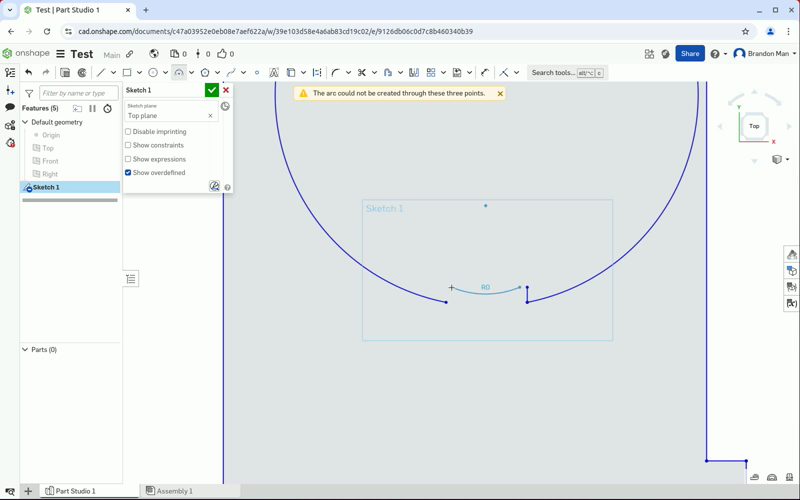
scroll(-6)
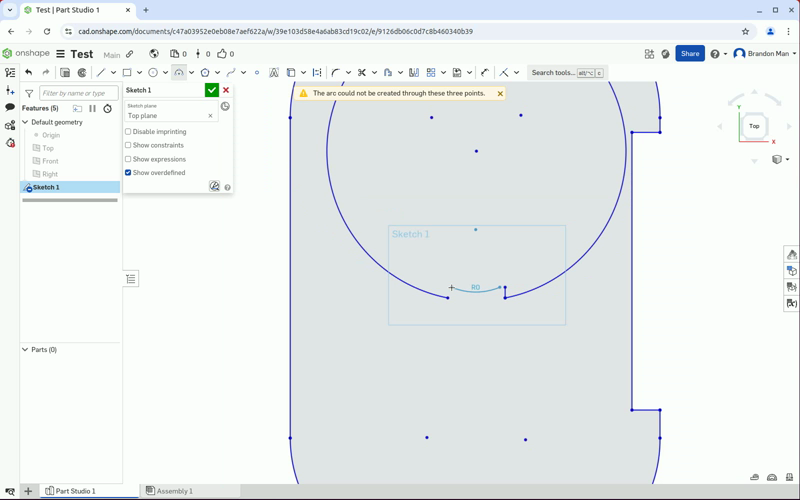
scroll(-6)
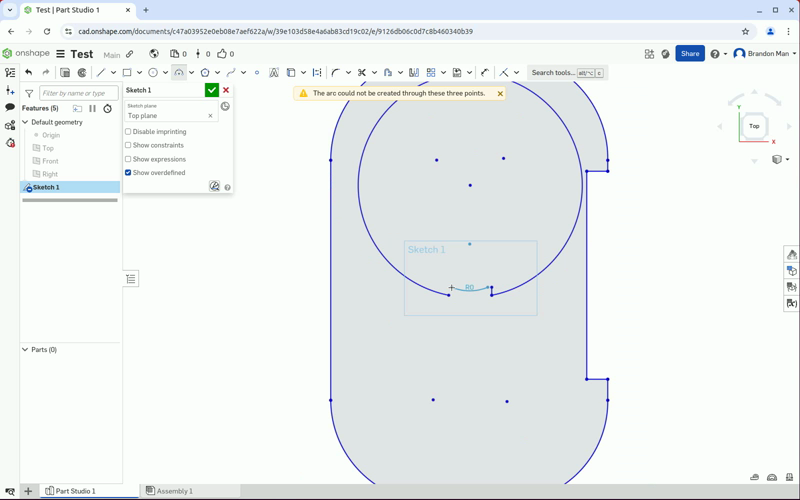
scroll(-6)
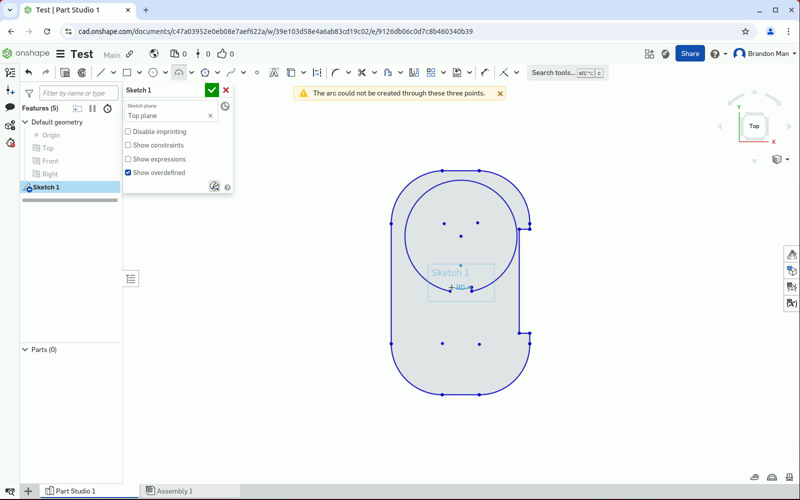
mouse_move(460, 288)
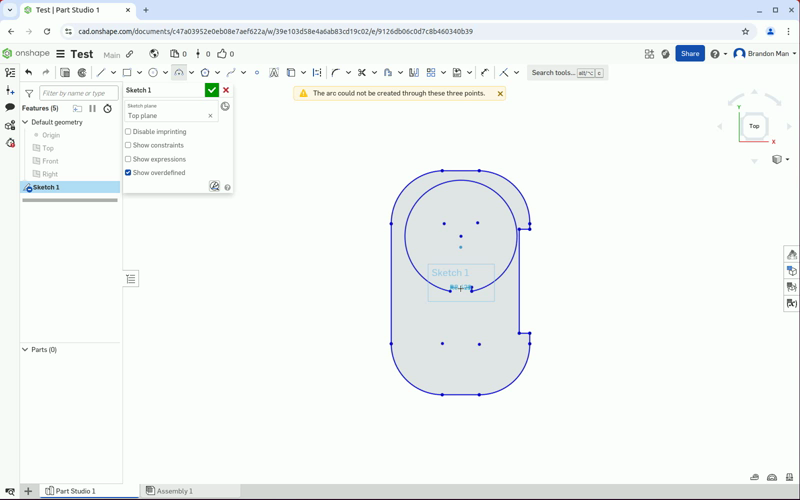
click(460, 288)
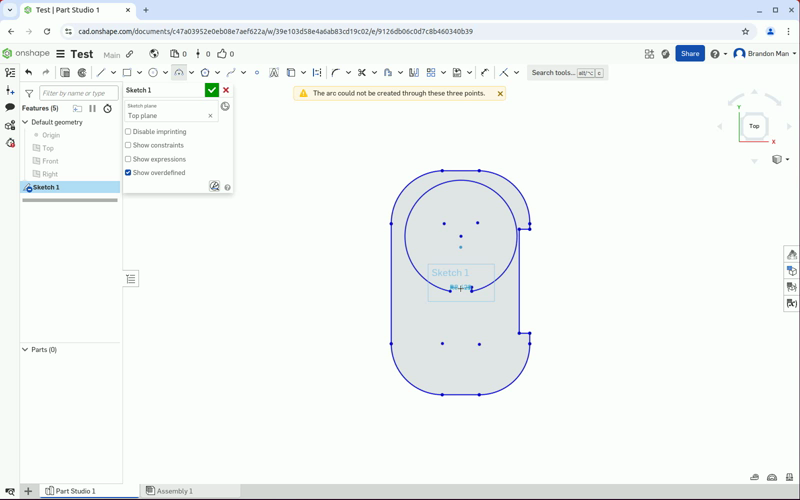
key_up(shift)
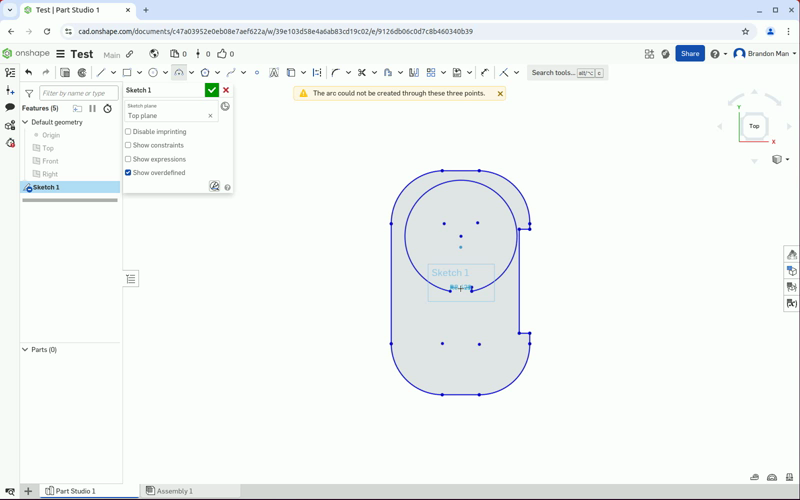
mouse_move(451, 287)
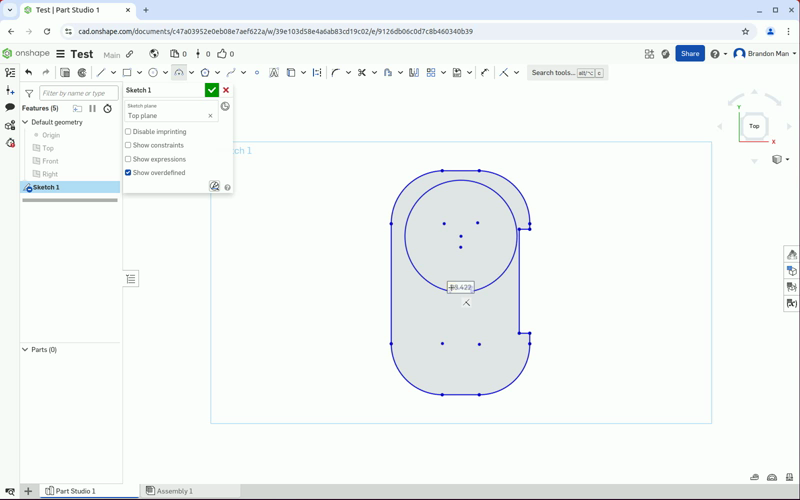
scroll(6)
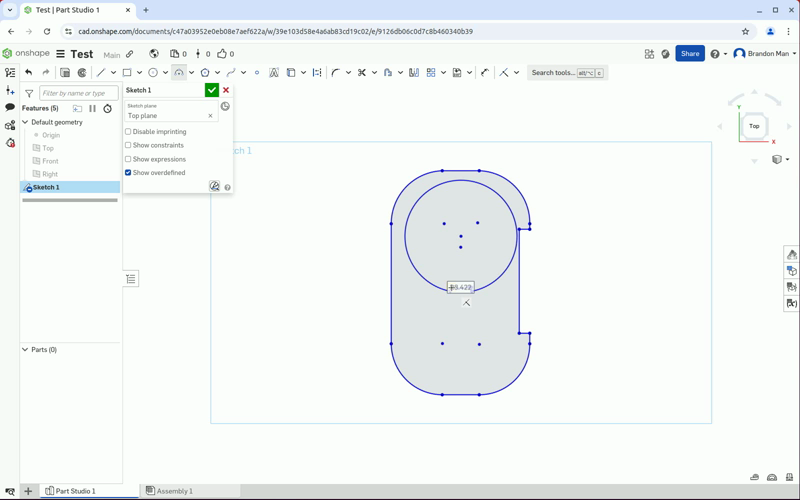
scroll(6)
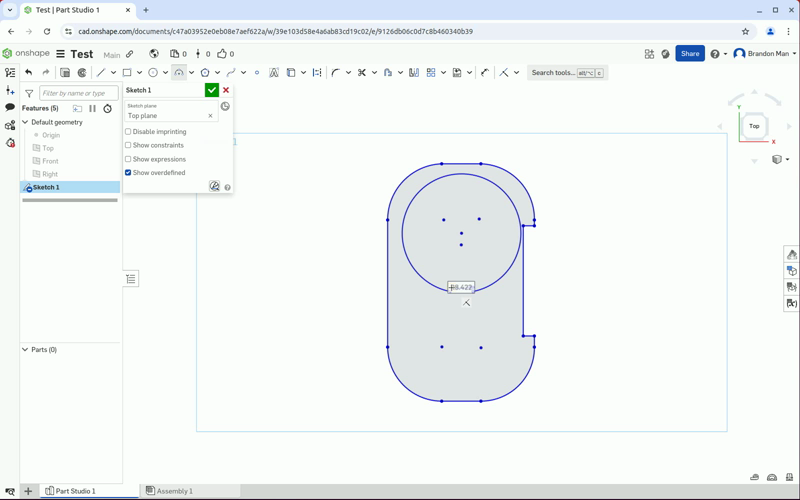
scroll(6)
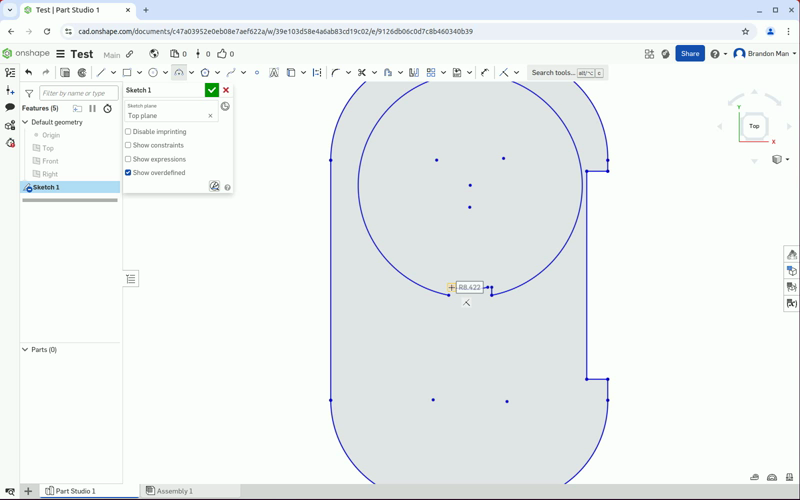
scroll(6)
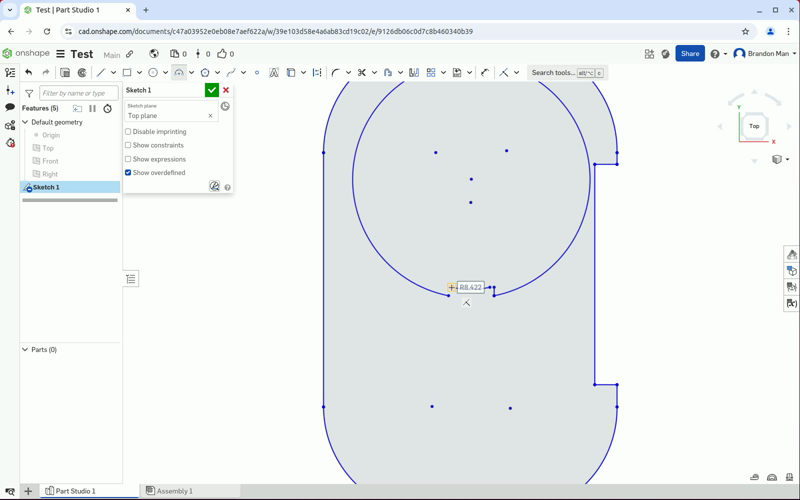
scroll(6)
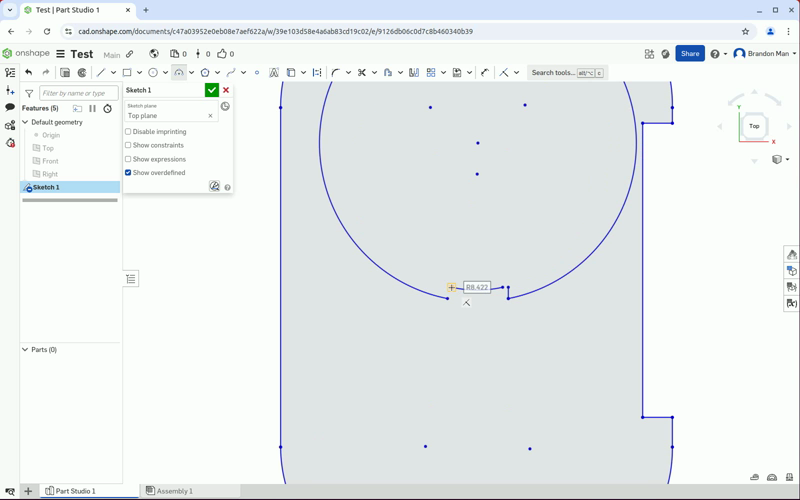
scroll(6)
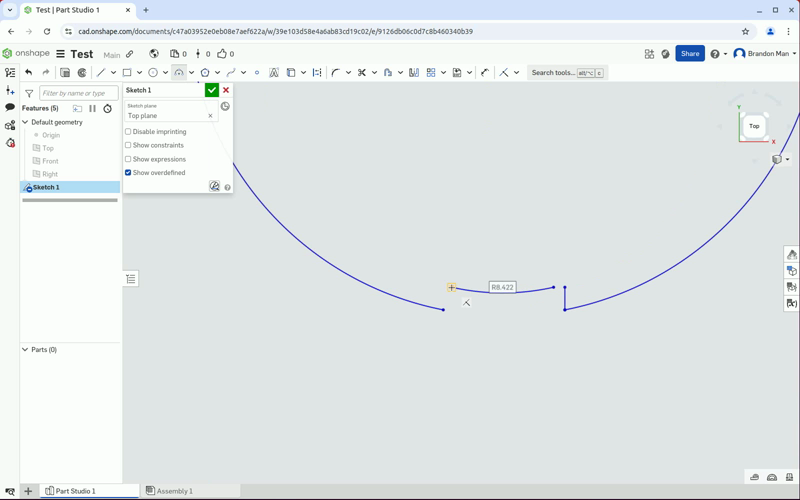
scroll(6)
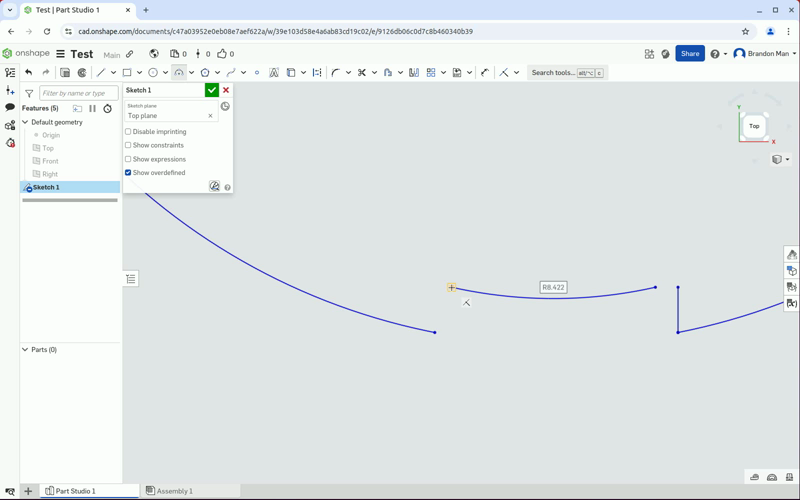
click(451, 287)
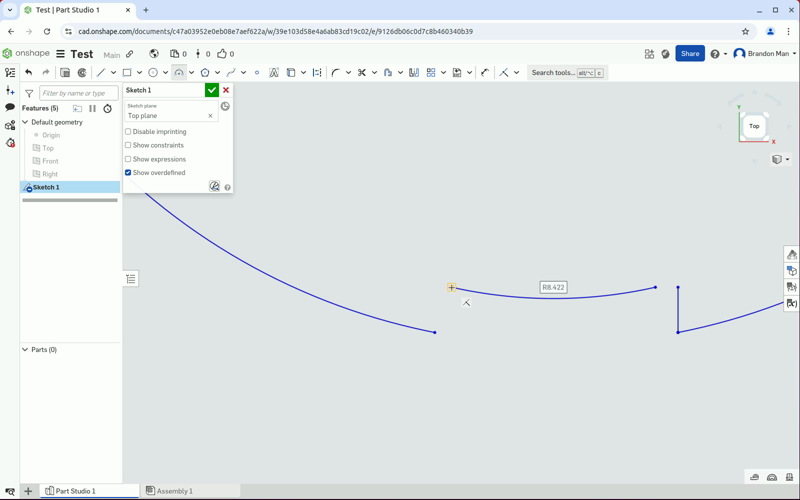
scroll(-6)
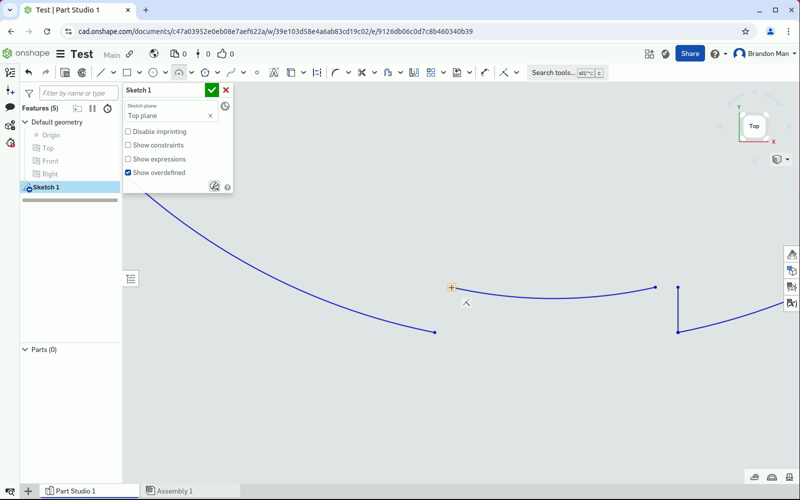
scroll(-6)
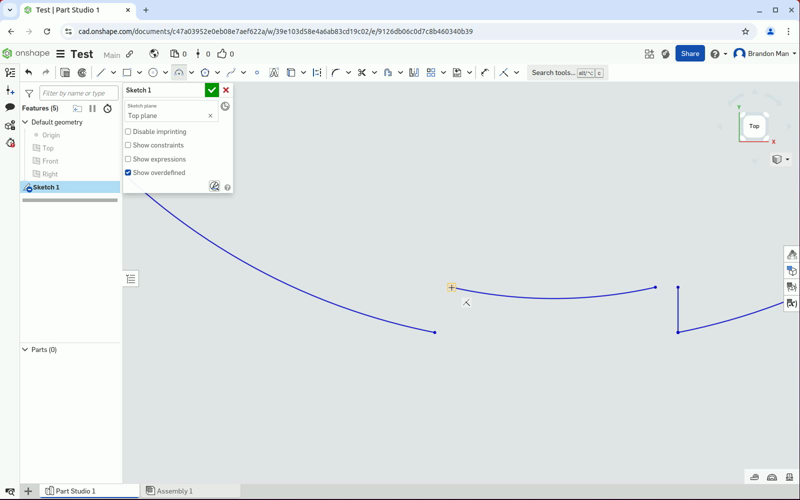
scroll(-6)
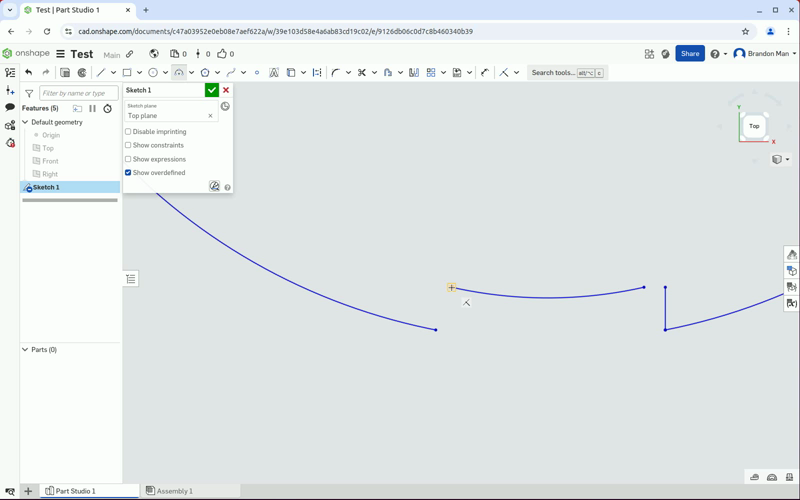
scroll(-6)
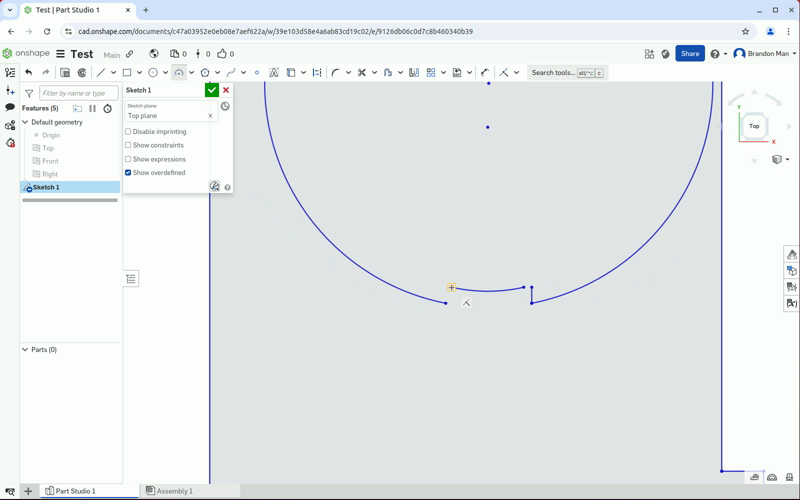
scroll(-6)
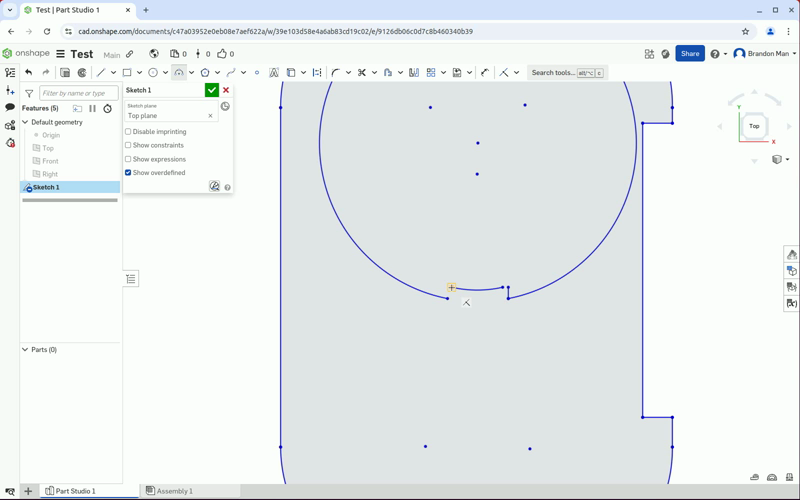
scroll(-6)
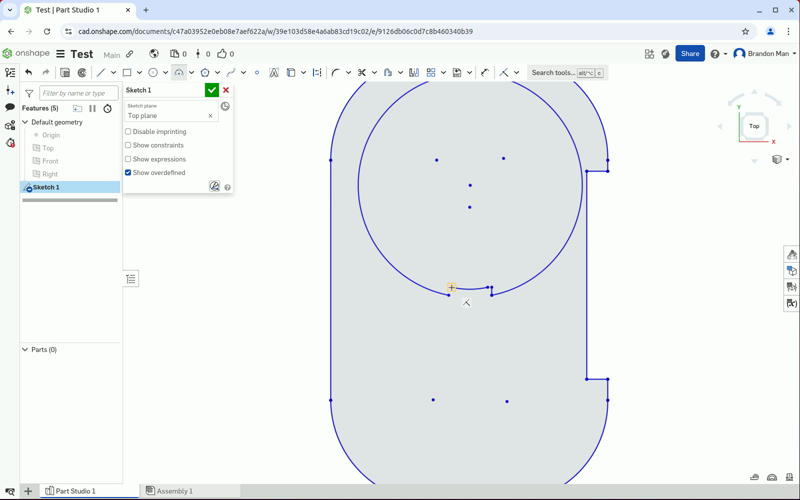
scroll(-6)
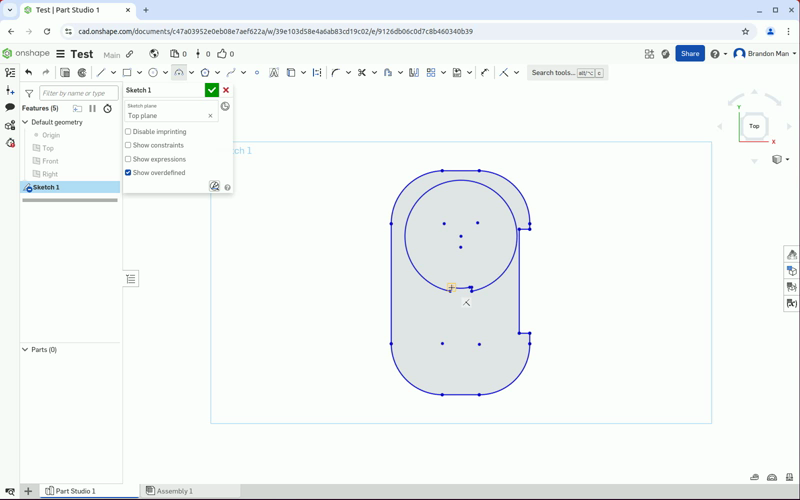
key_down(shift)
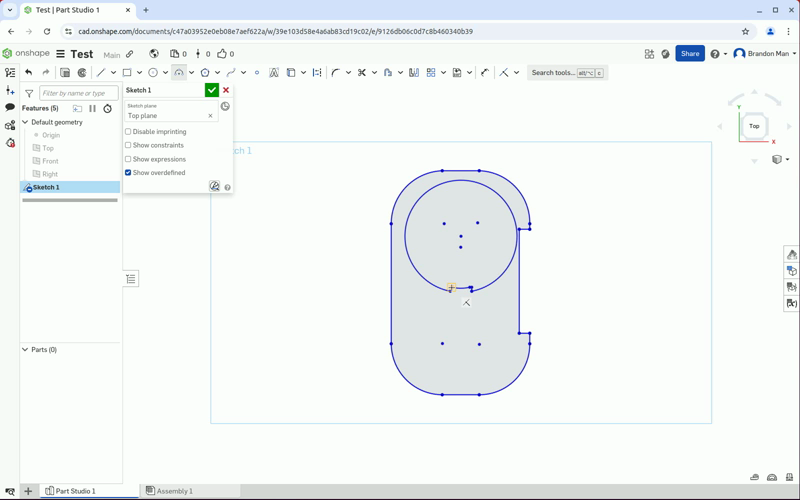
mouse_move(450, 287)
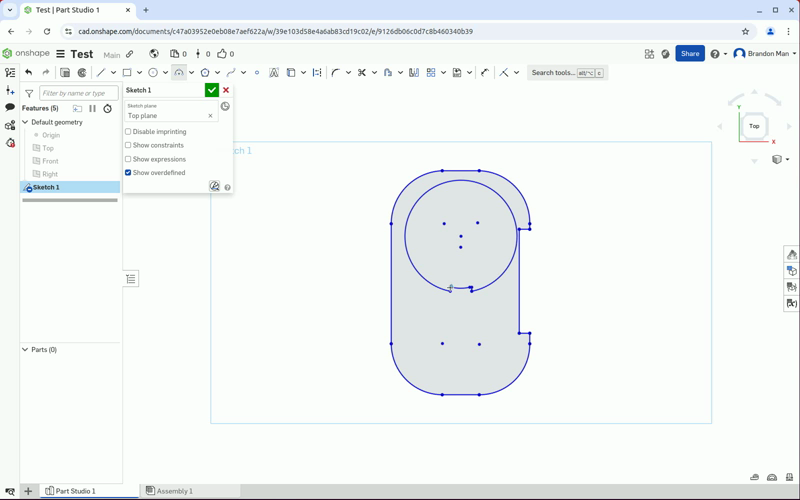
scroll(6)
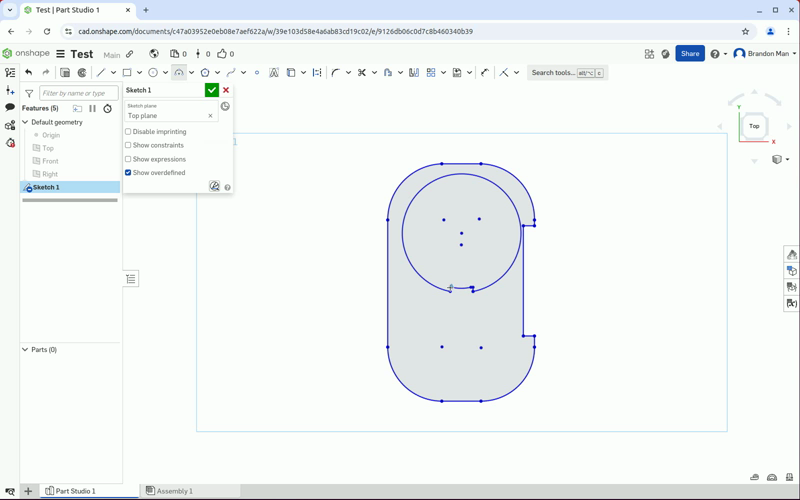
scroll(6)
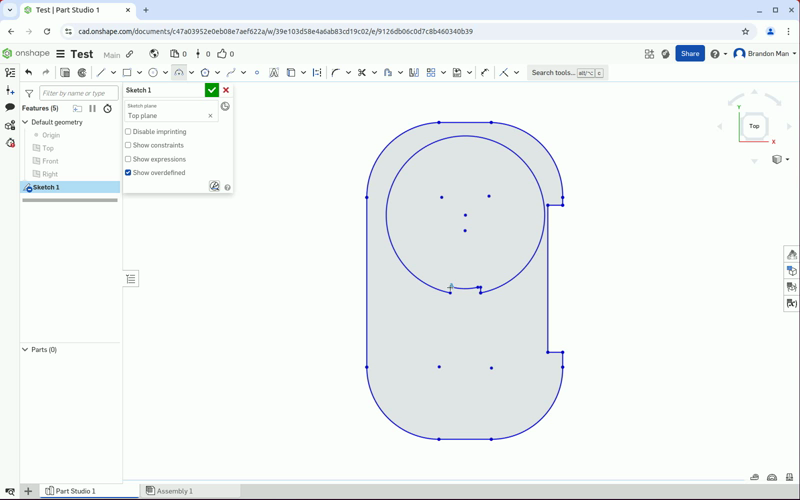
scroll(6)
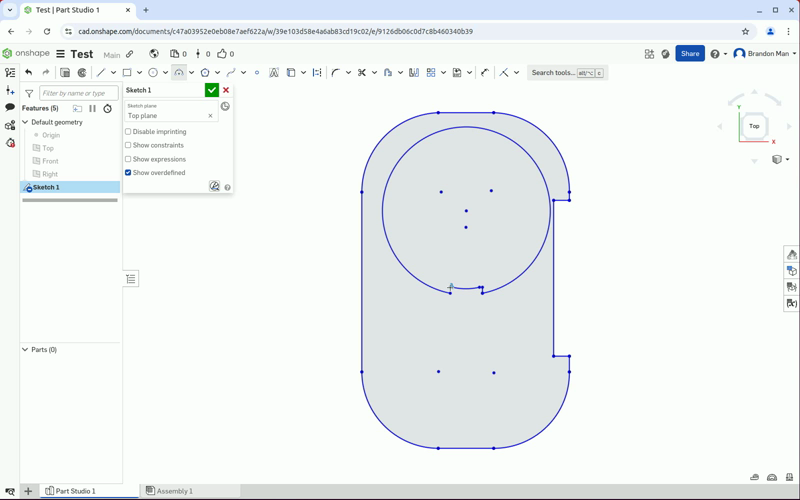
scroll(6)
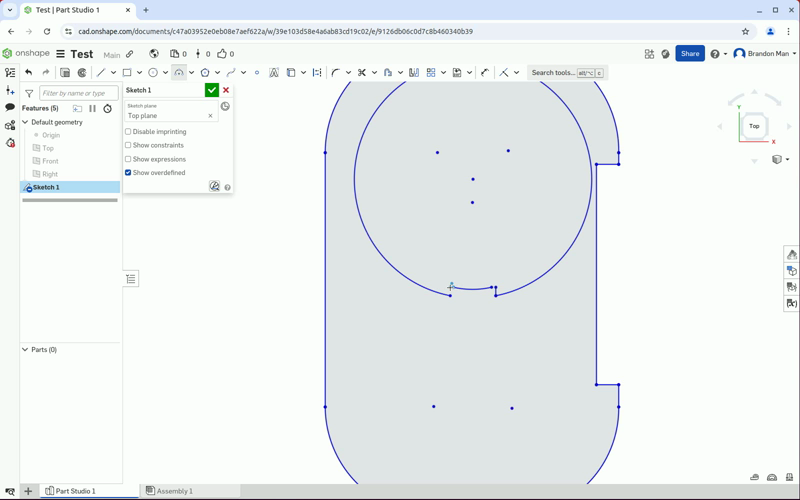
scroll(6)
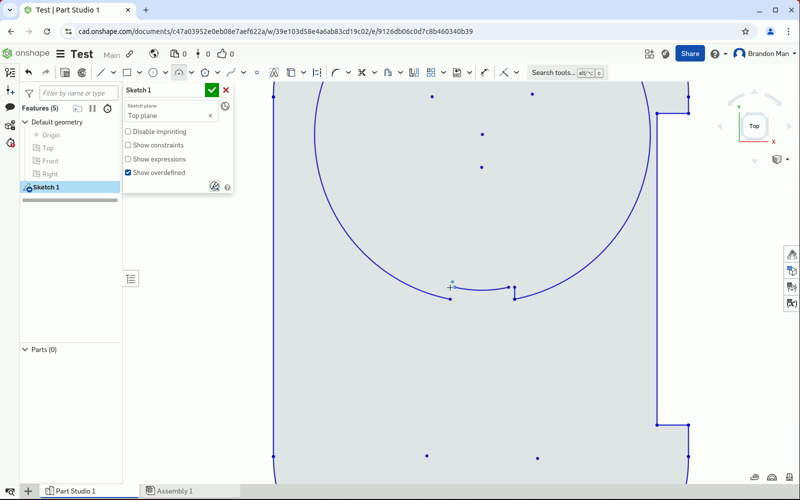
scroll(6)
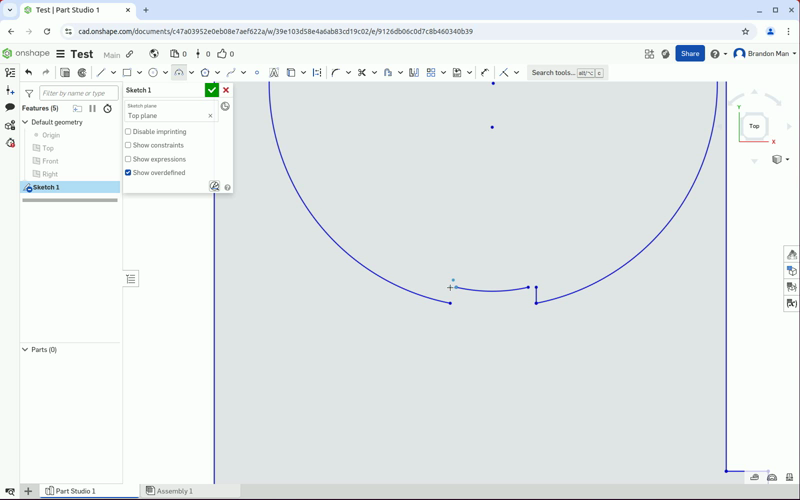
scroll(6)
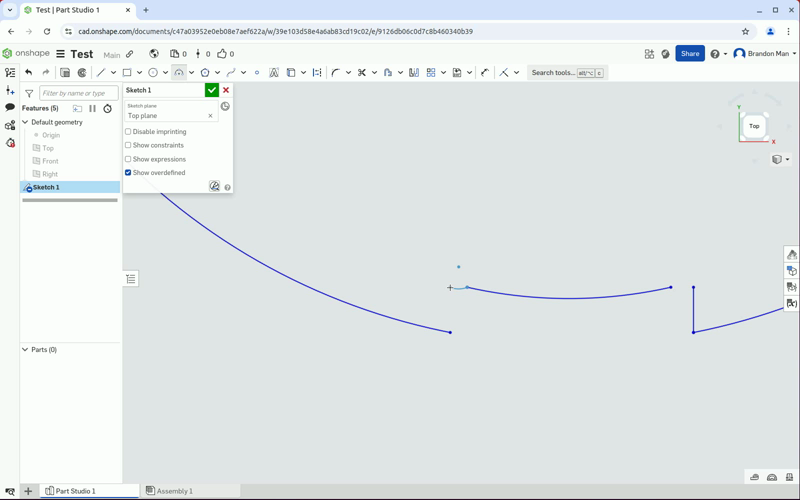
click(450, 287)
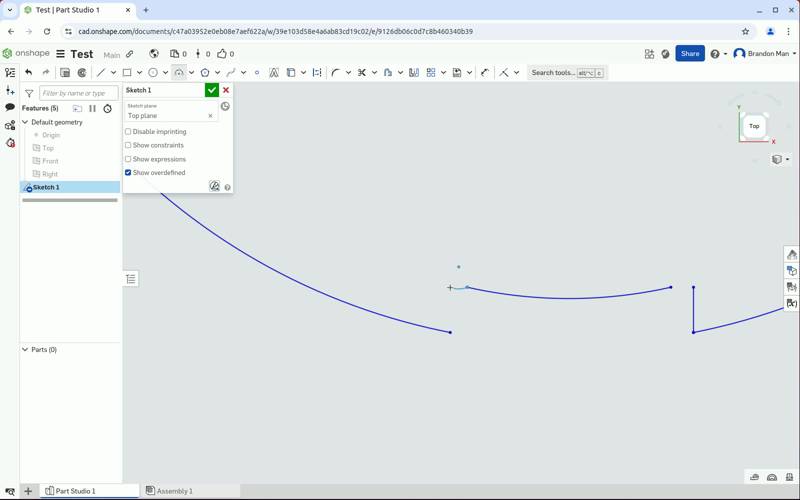
scroll(-6)
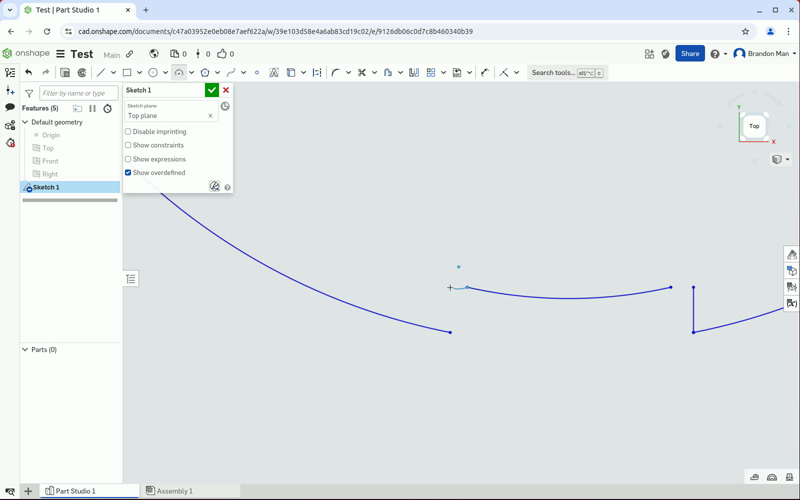
scroll(-6)
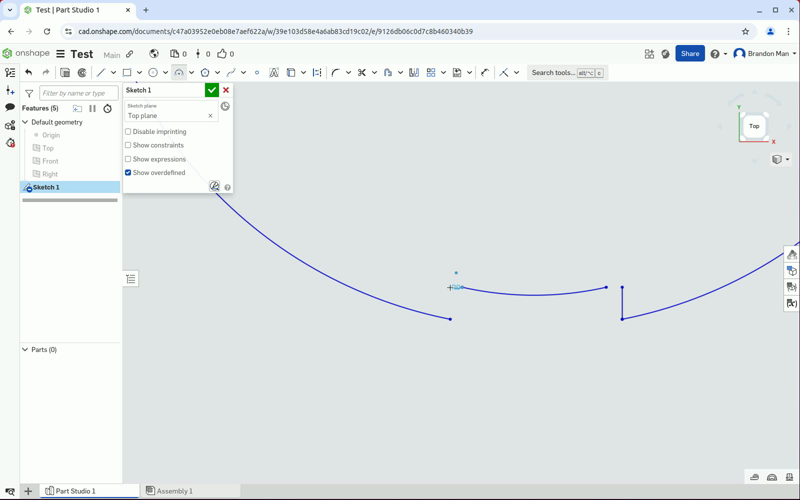
scroll(-6)
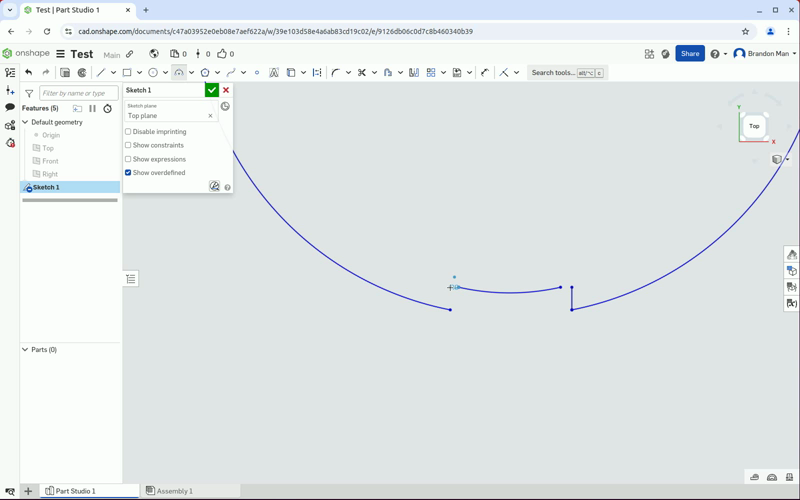
scroll(-6)
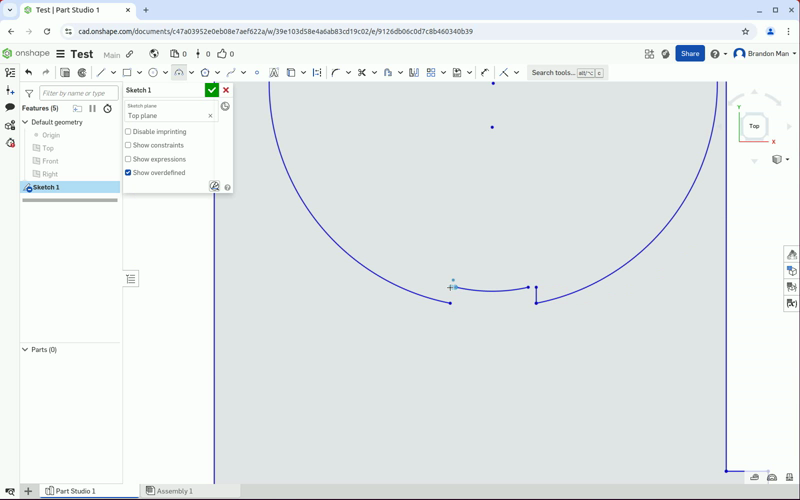
scroll(-6)
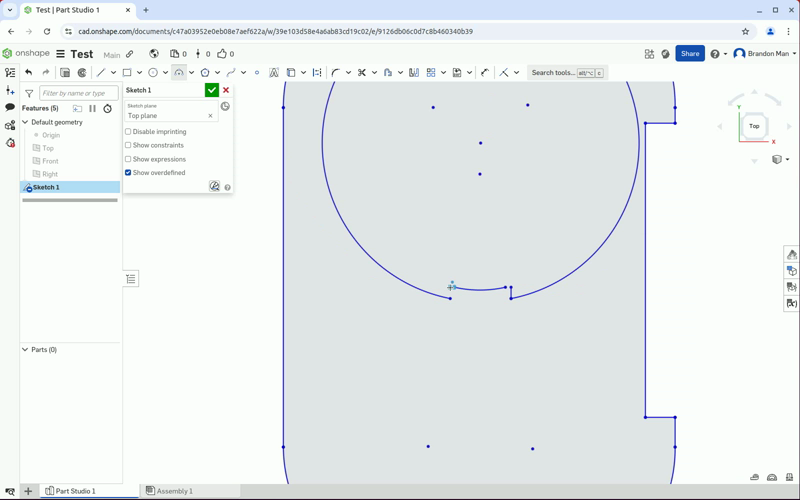
scroll(-6)
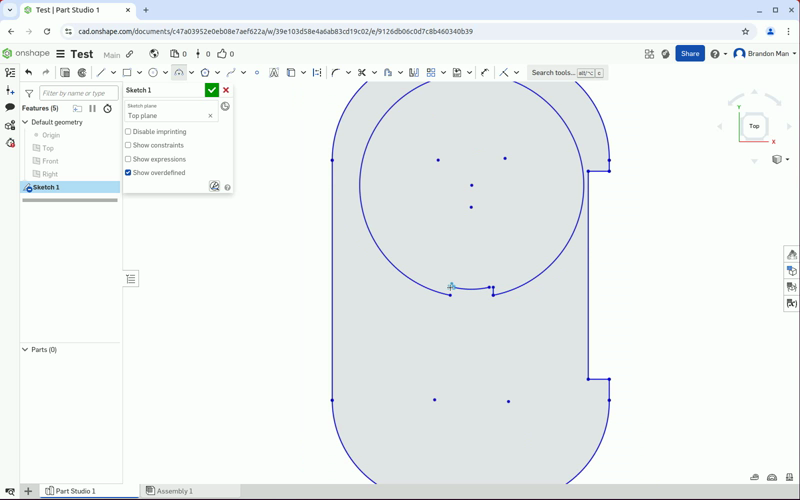
scroll(-6)
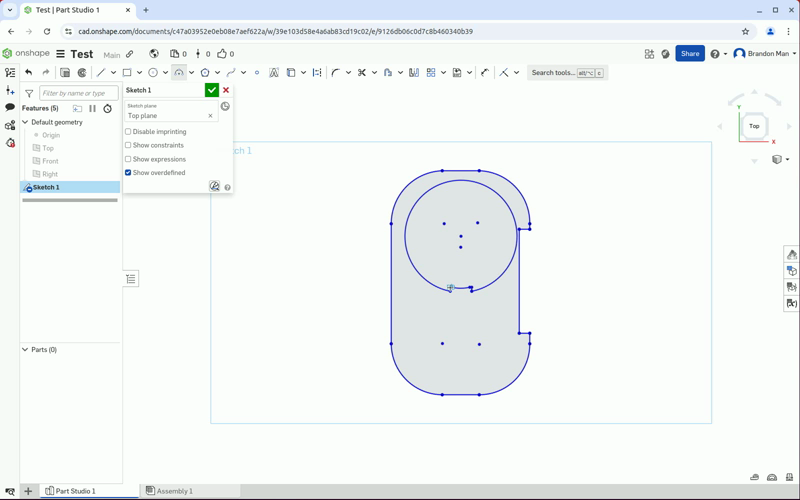
mouse_move(450, 287)
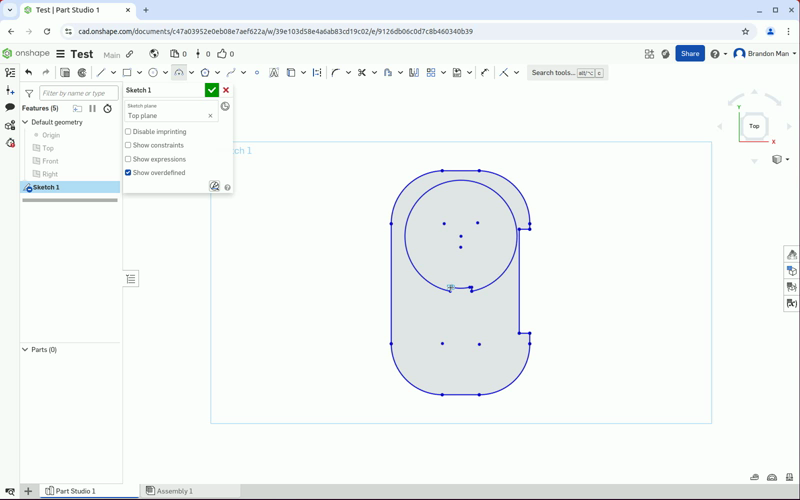
scroll(6)
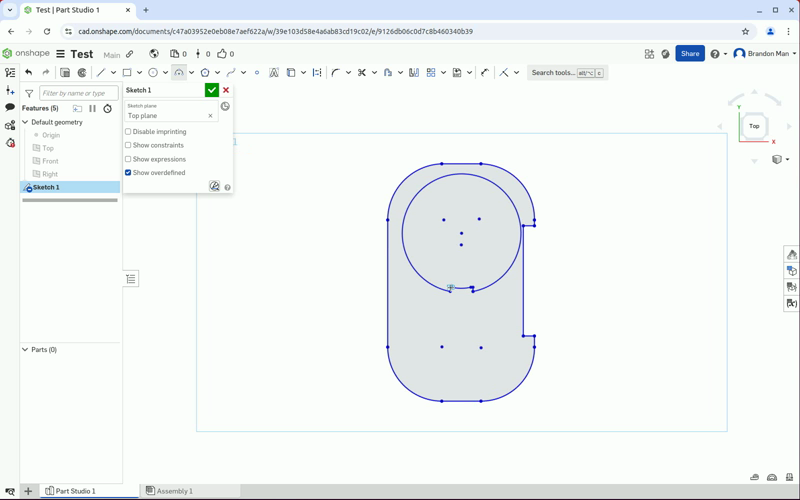
scroll(6)
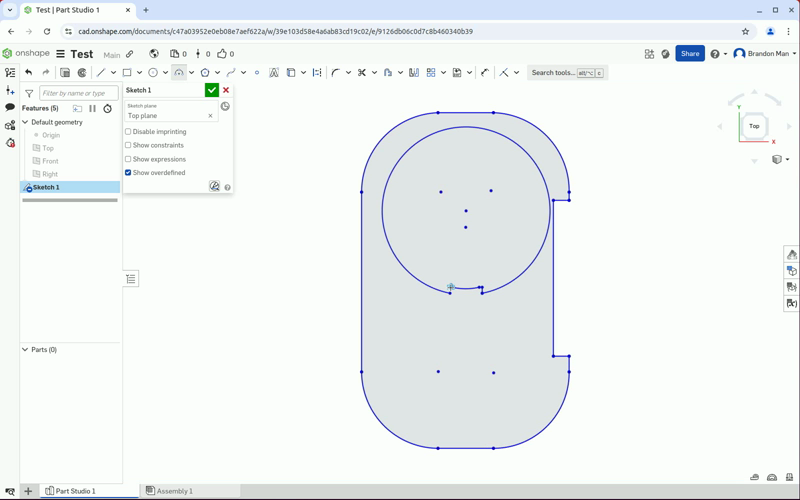
scroll(6)
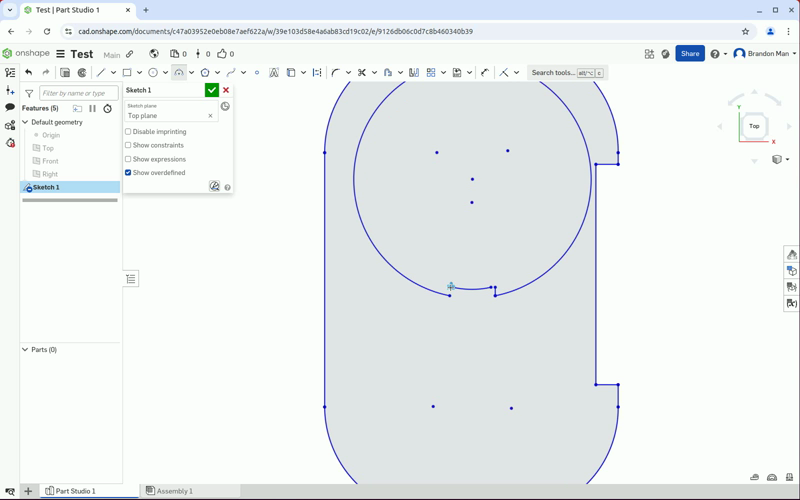
scroll(6)
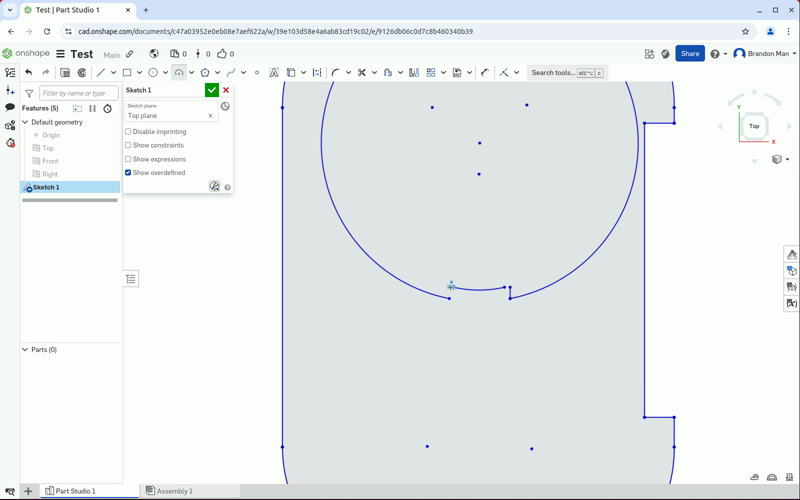
scroll(6)
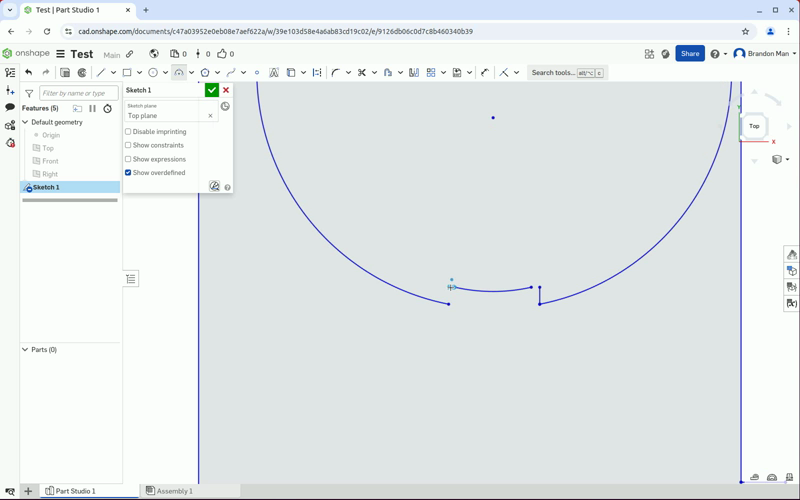
scroll(6)
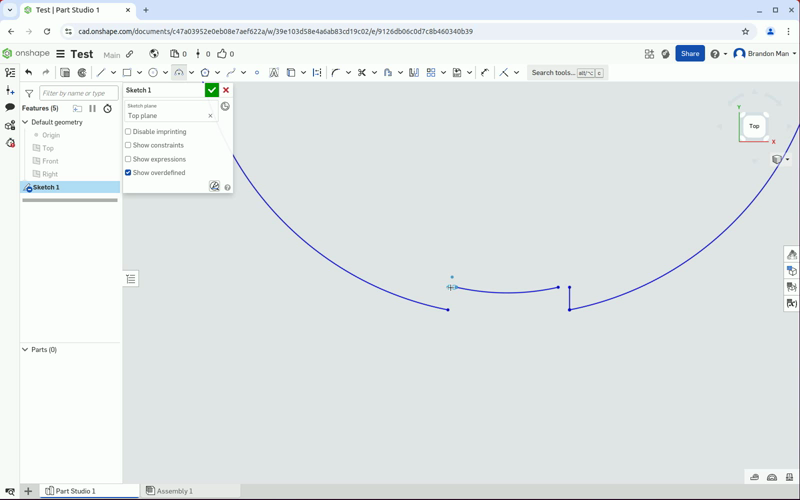
scroll(6)
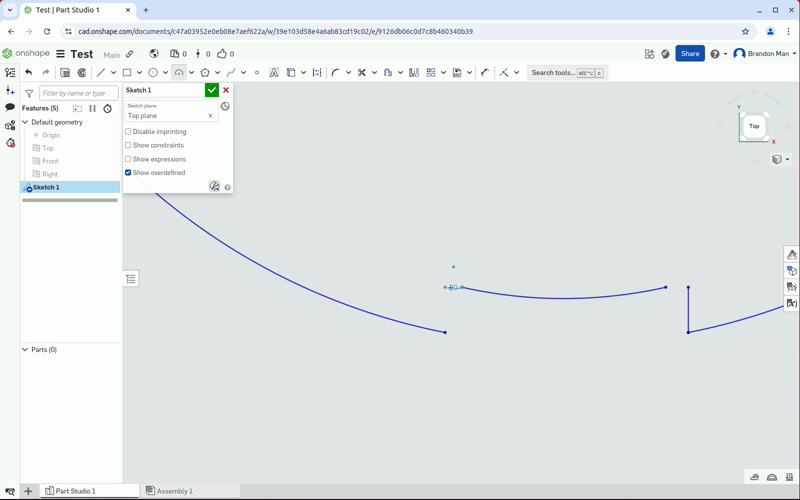
click(450, 287)
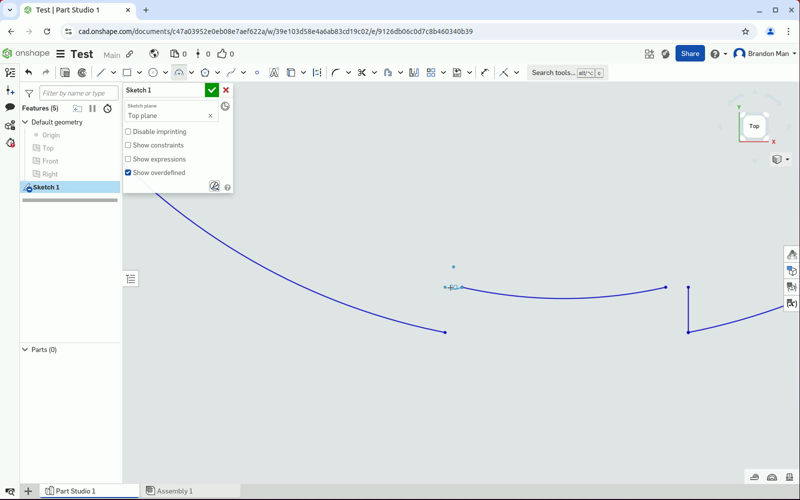
scroll(-6)
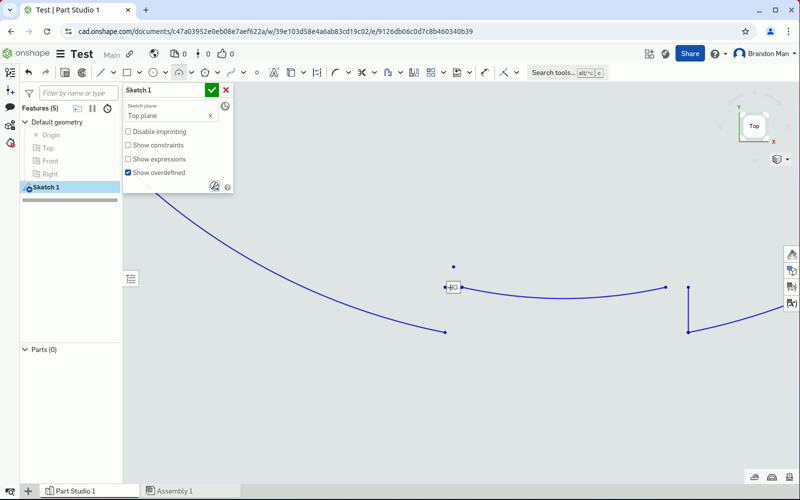
scroll(-6)
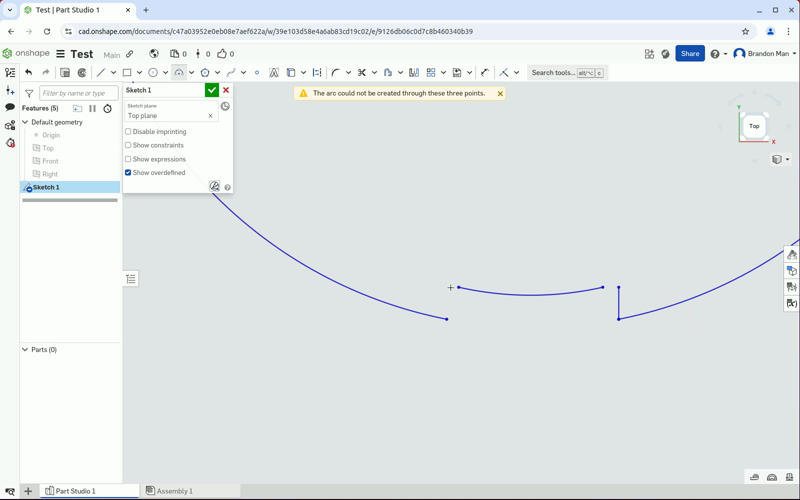
scroll(-6)
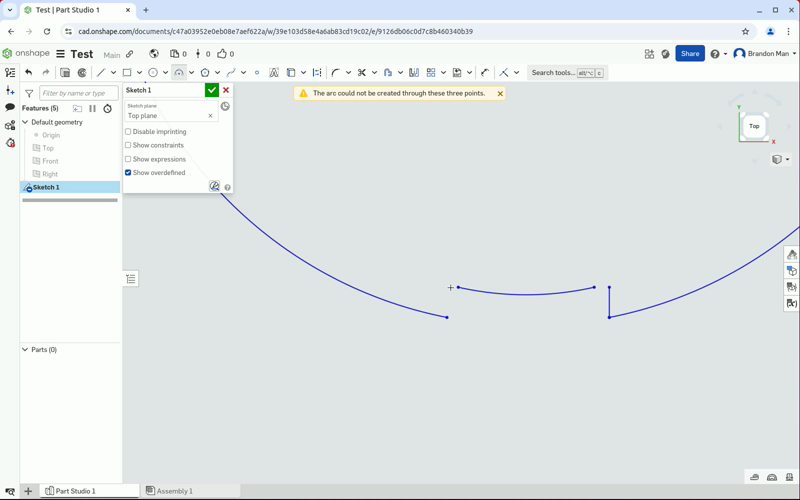
scroll(-6)
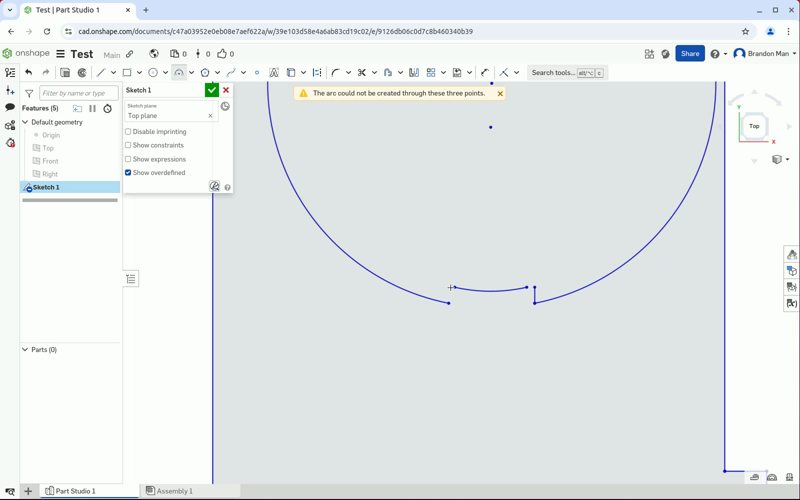
scroll(-6)
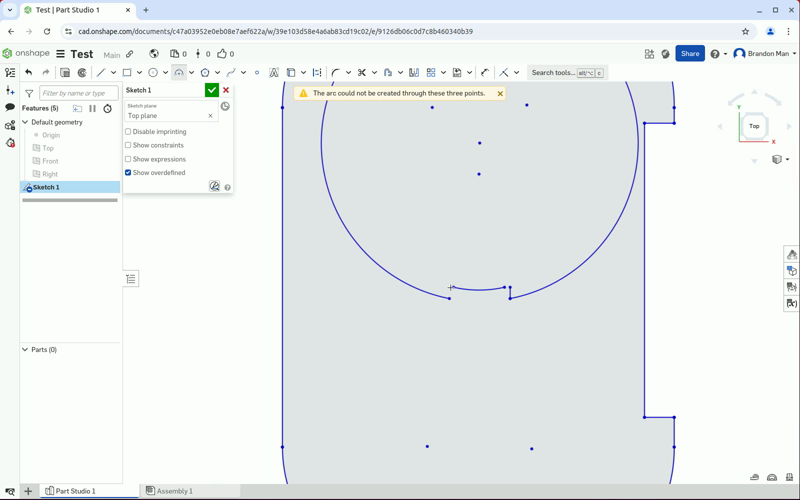
scroll(-6)
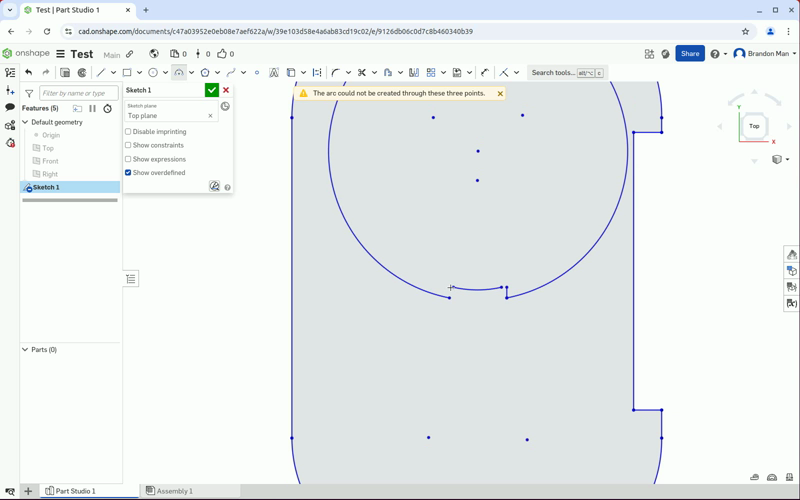
scroll(-6)
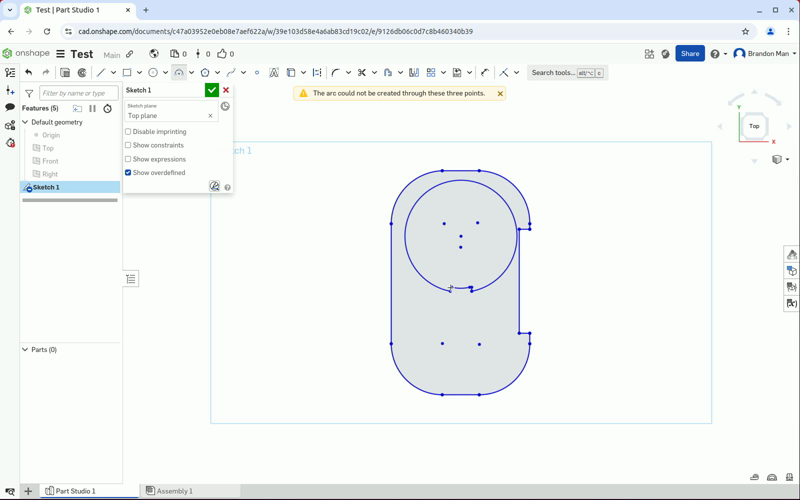
key_up(shift)
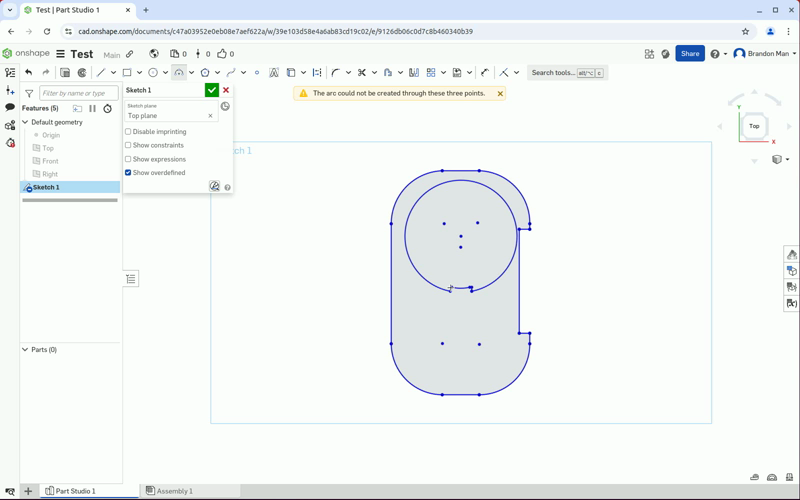
key(esc)
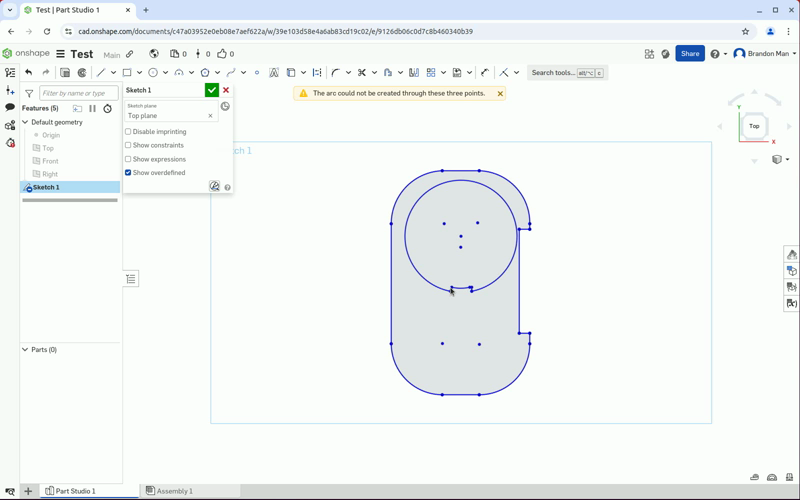
key(l)
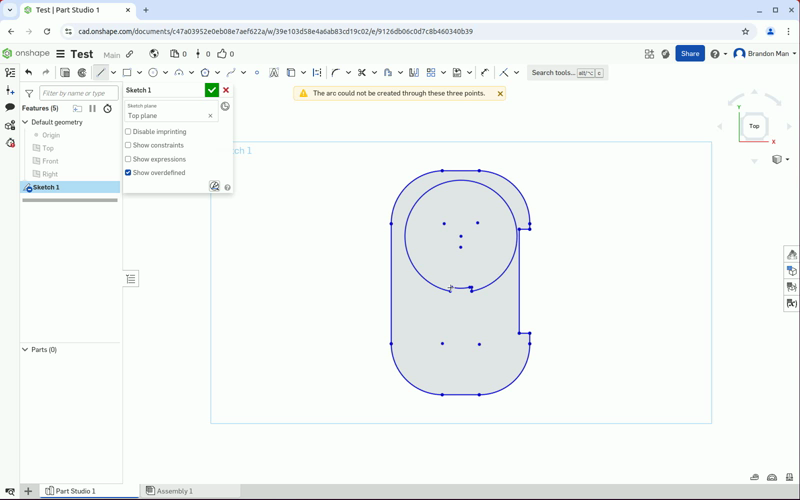
mouse_move(450, 287)
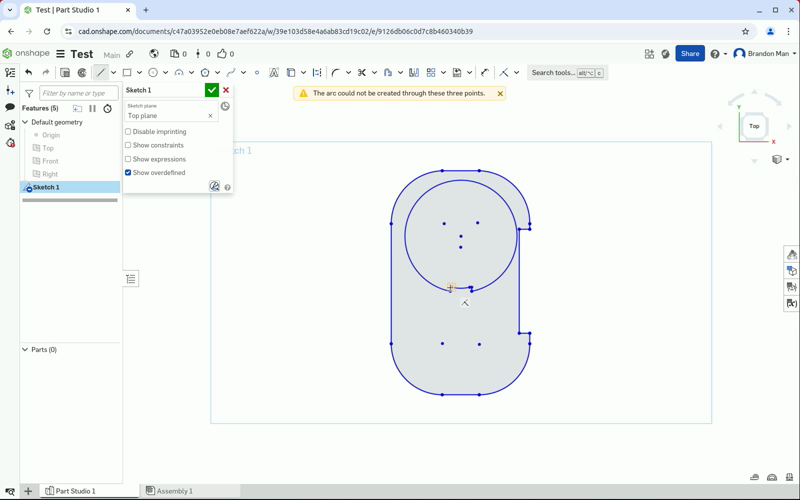
scroll(6)
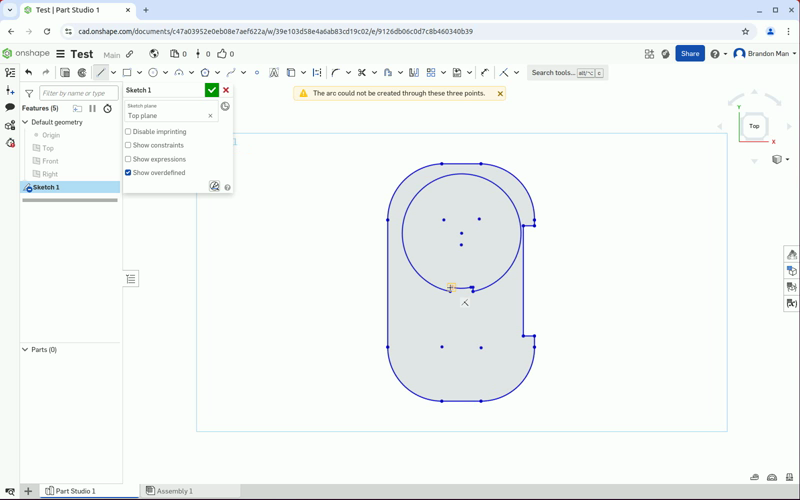
scroll(6)
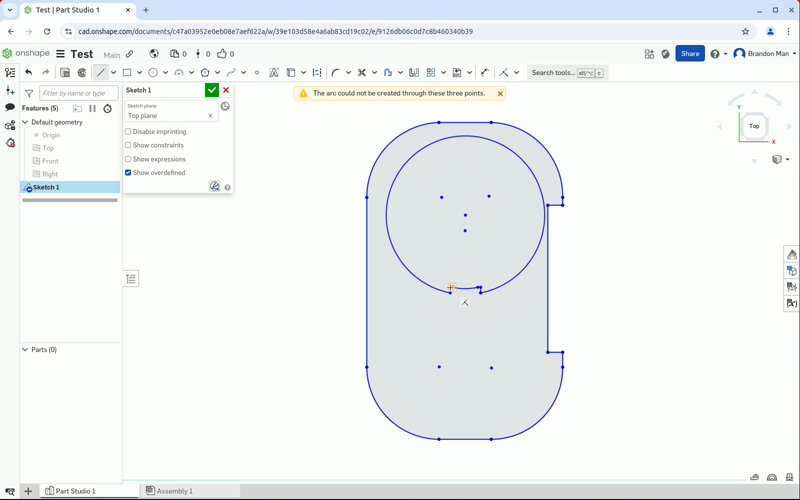
scroll(6)
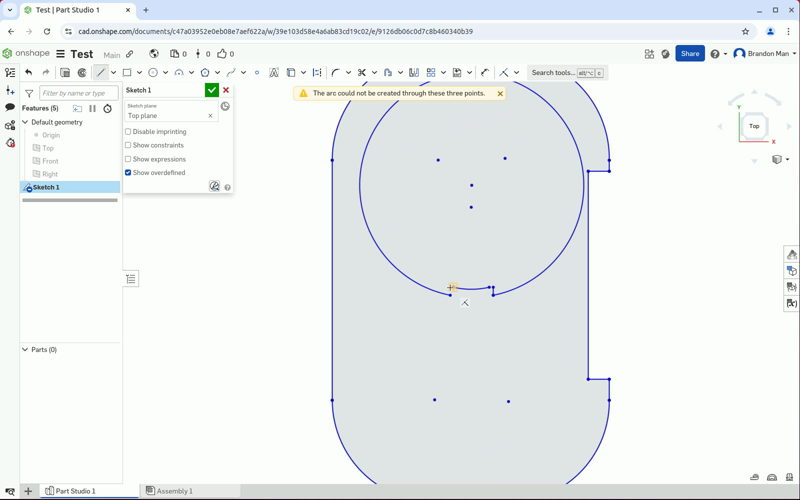
scroll(6)
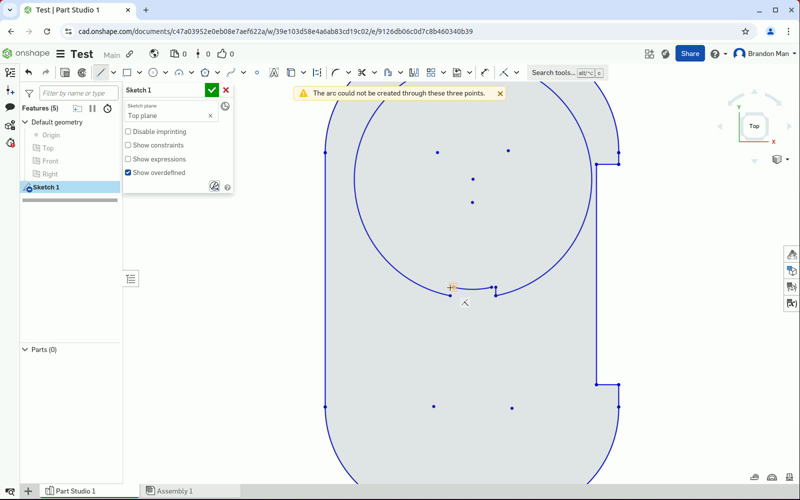
scroll(6)
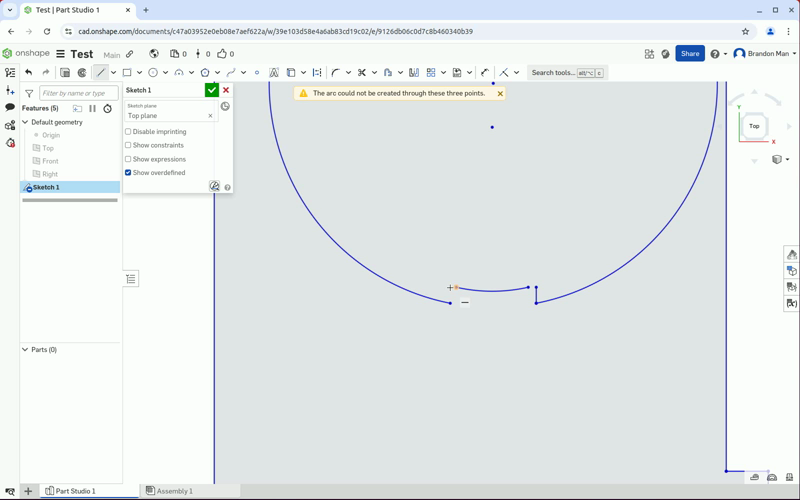
scroll(6)
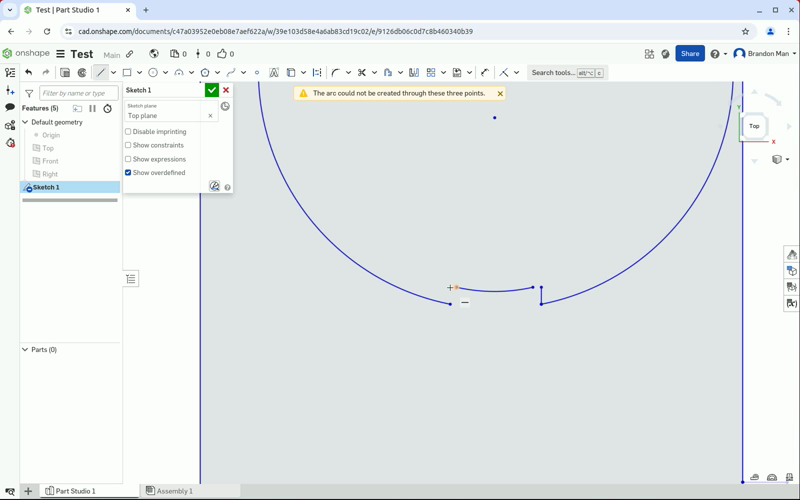
scroll(6)
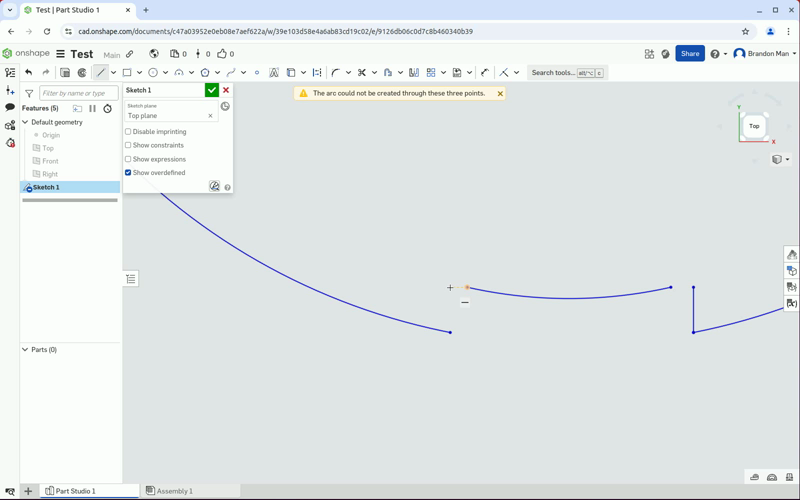
click(450, 287)
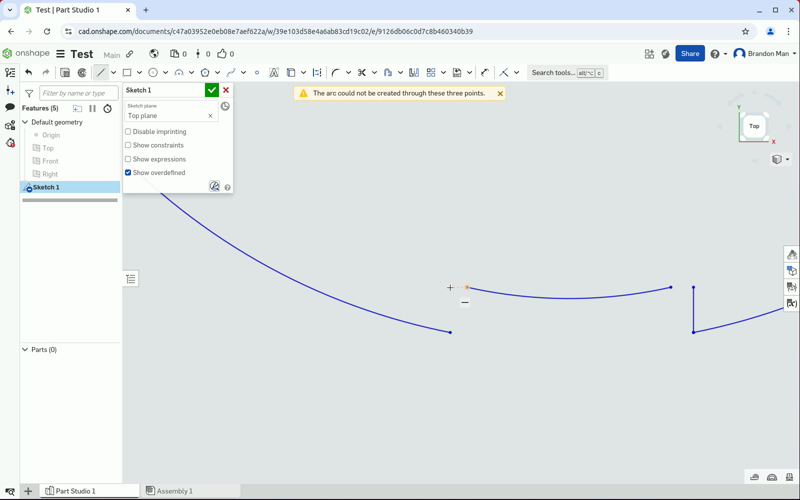
scroll(-6)
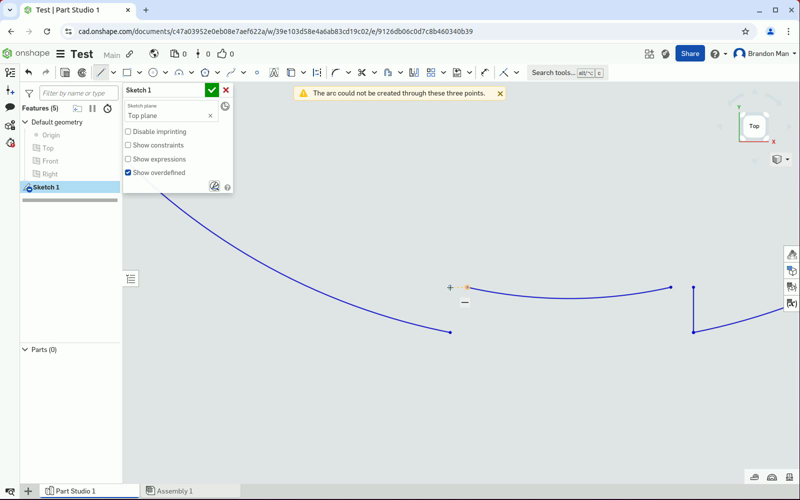
scroll(-6)
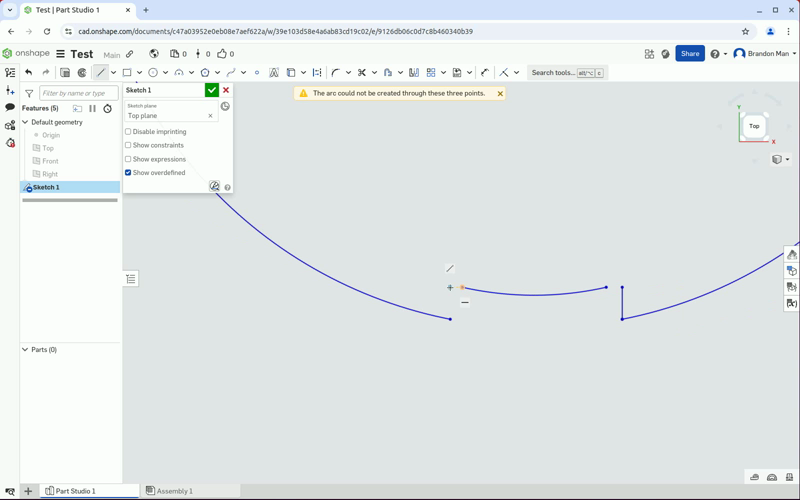
scroll(-6)
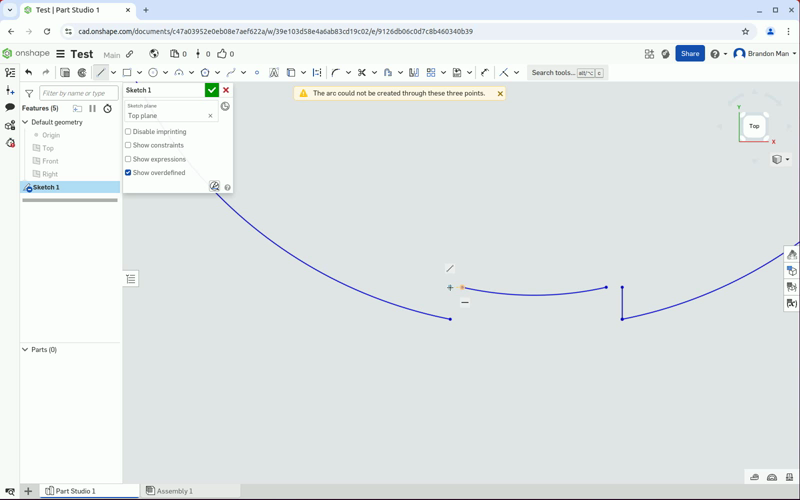
scroll(-6)
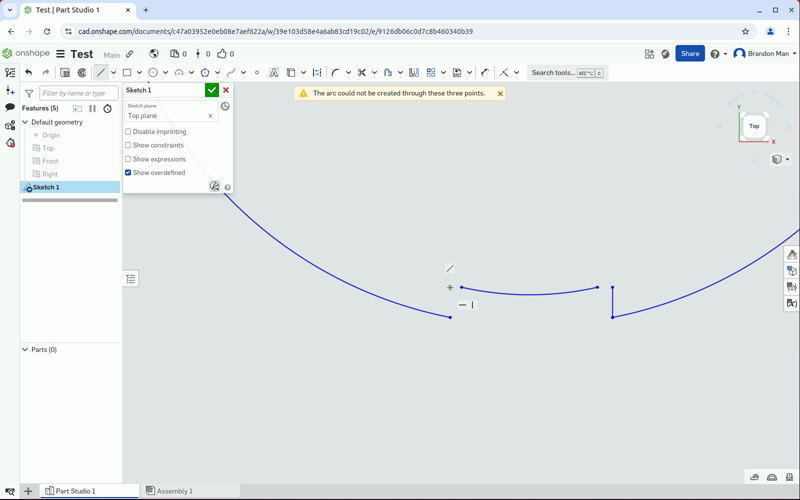
scroll(-6)
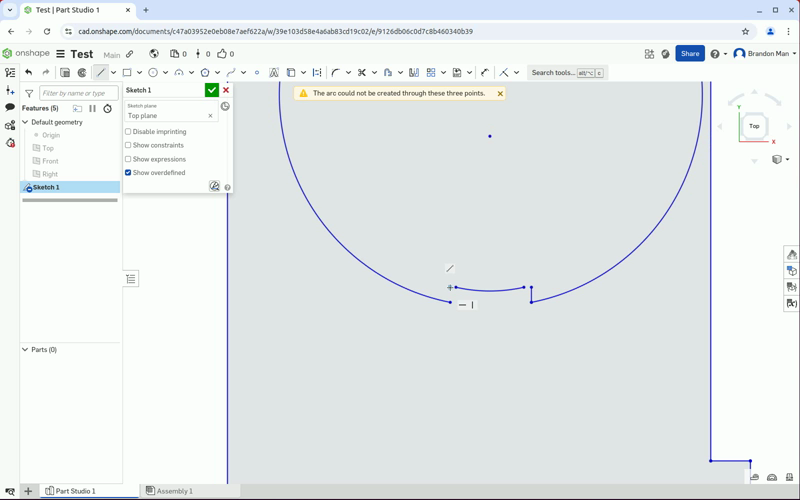
scroll(-6)
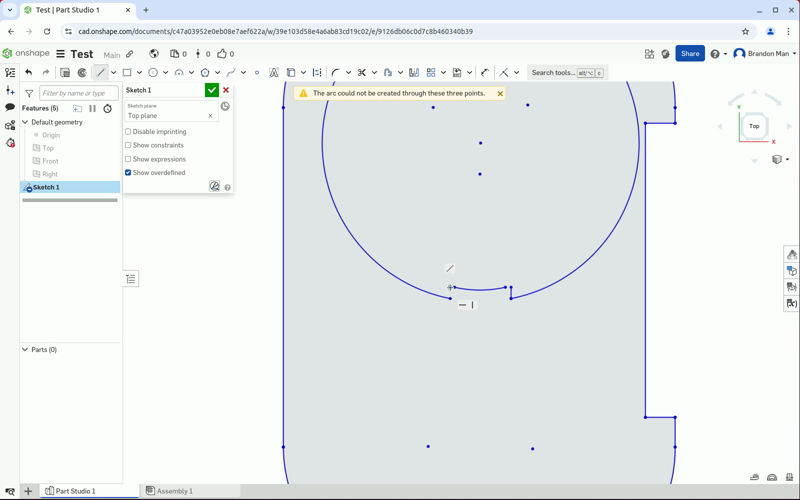
scroll(-6)
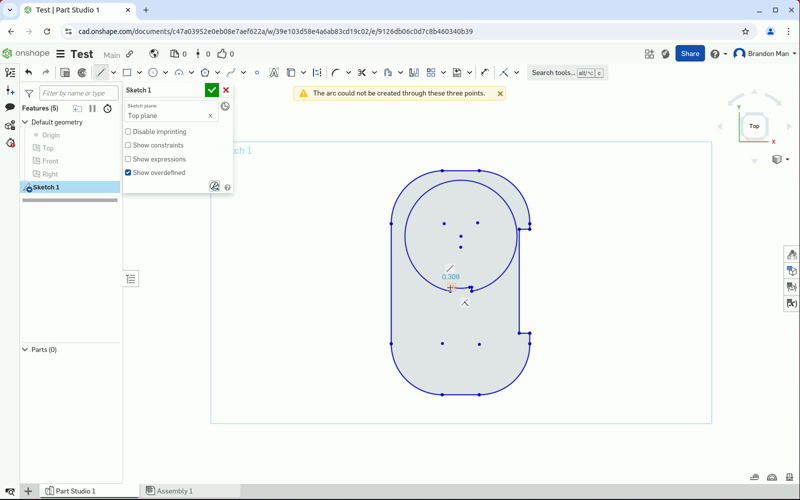
mouse_move(480, 287)
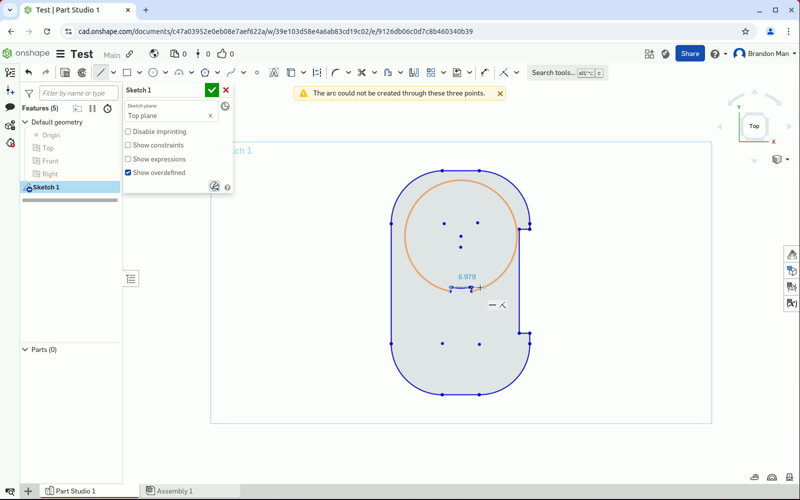
key_down(shift)
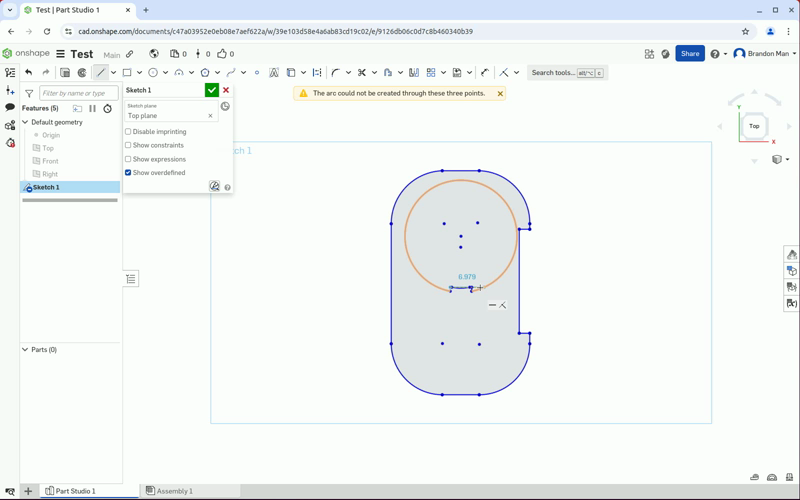
mouse_move(450, 291)
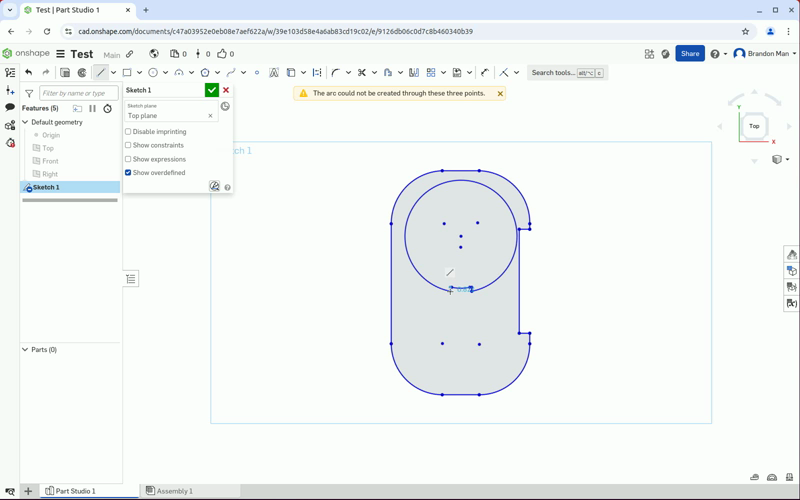
scroll(6)
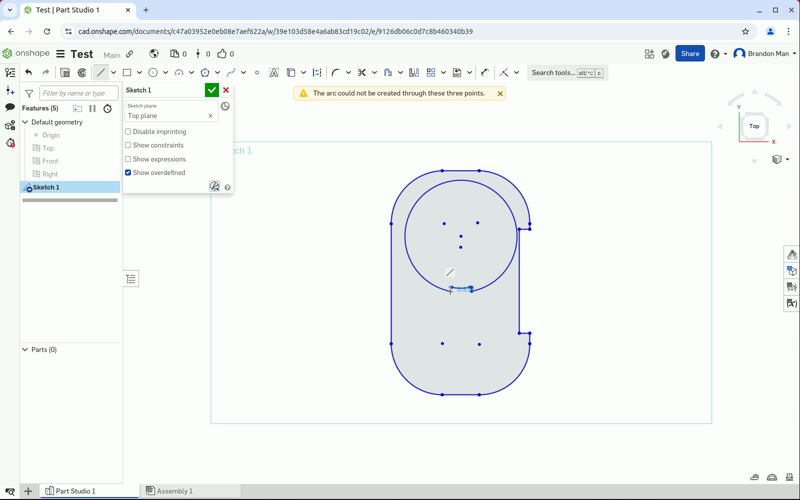
scroll(6)
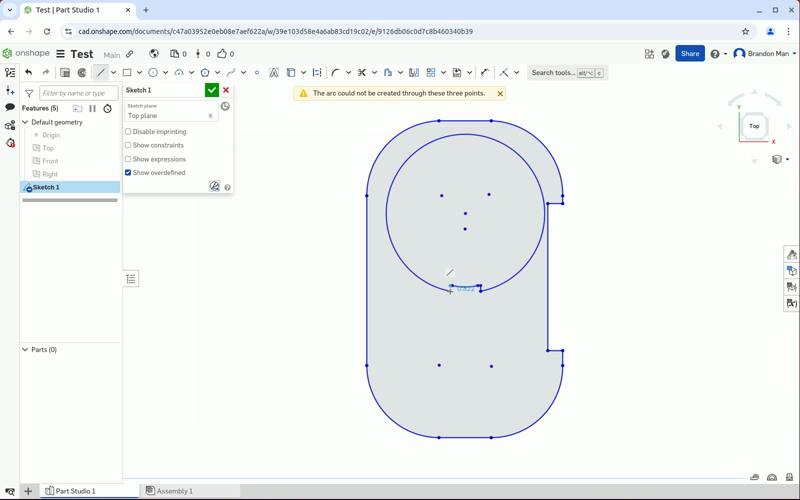
scroll(6)
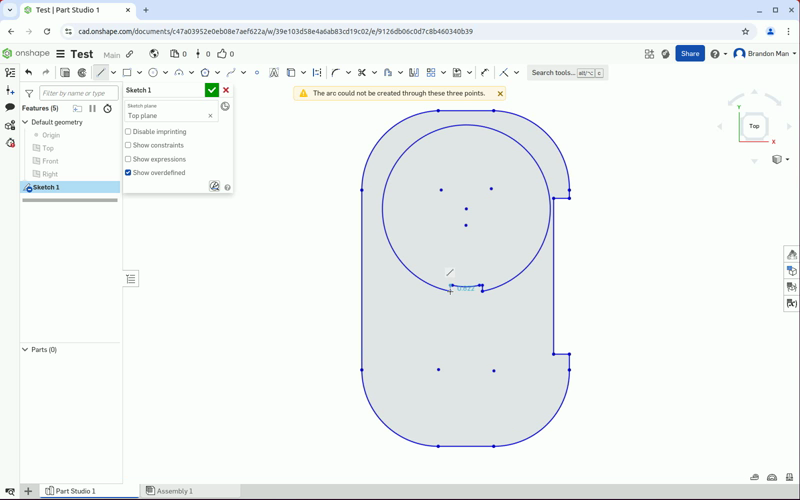
scroll(6)
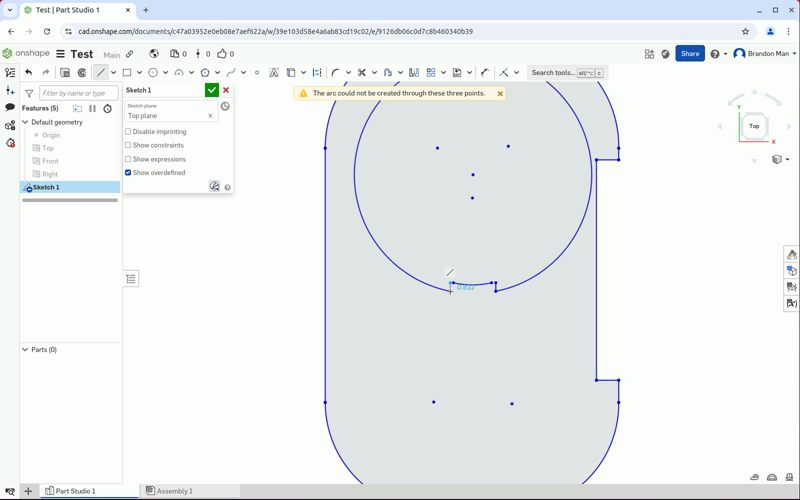
scroll(6)
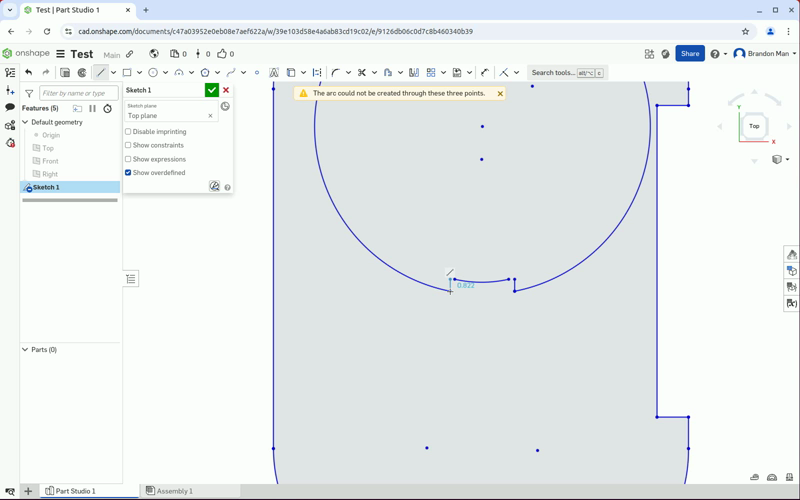
scroll(6)
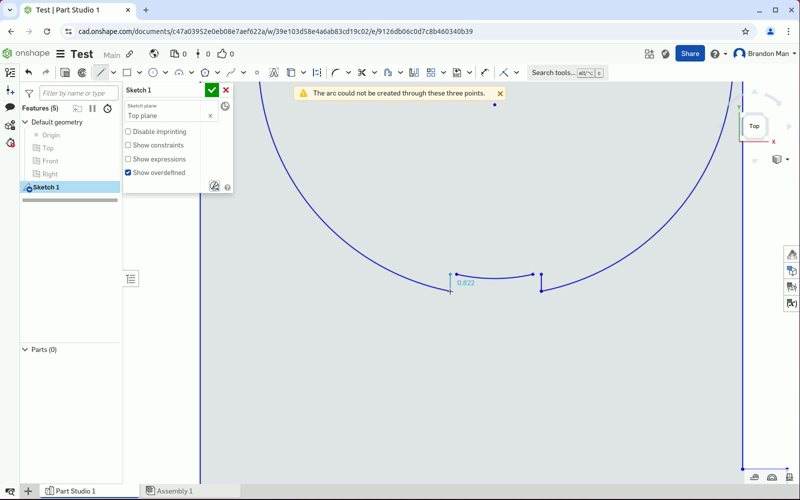
scroll(6)
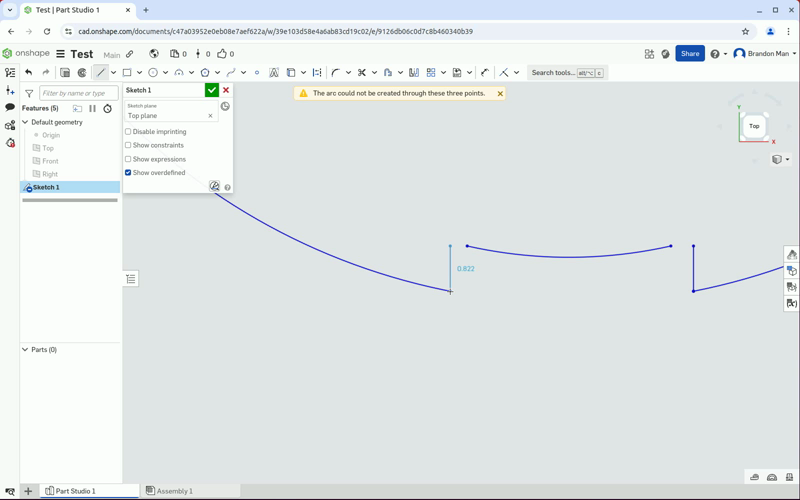
key_up(shift)
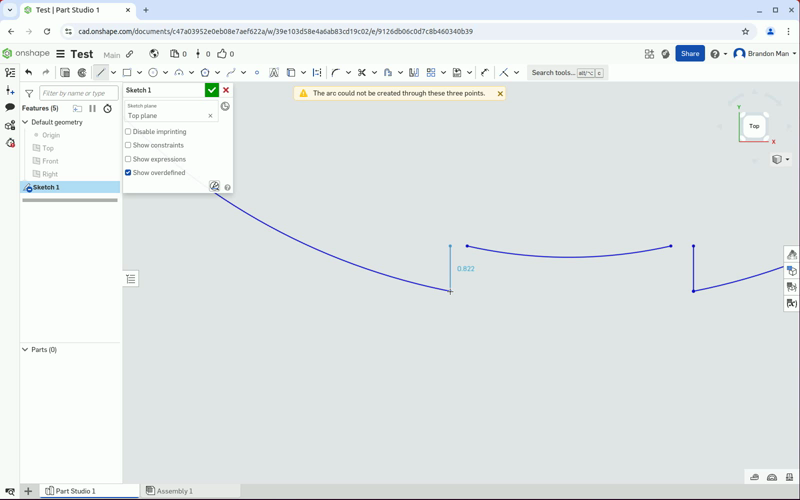
click(450, 291)
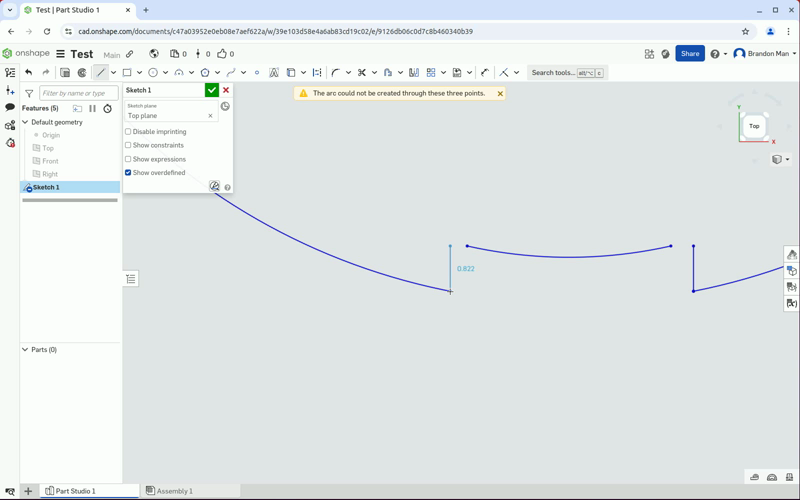
scroll(-6)
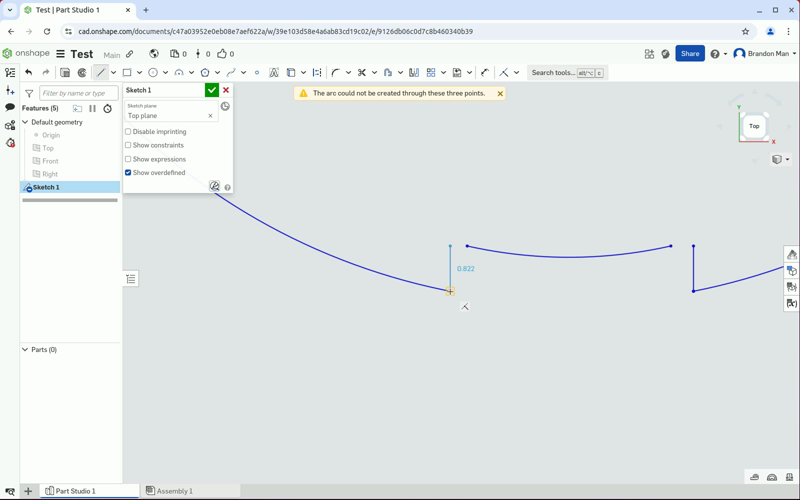
scroll(-6)
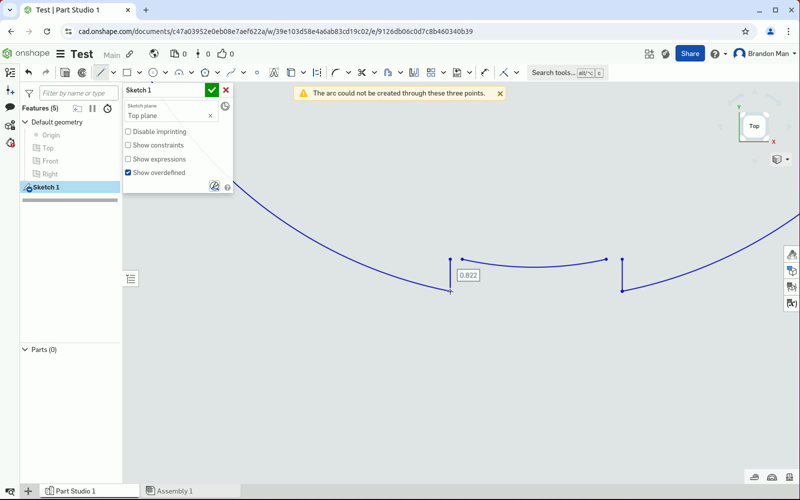
scroll(-6)
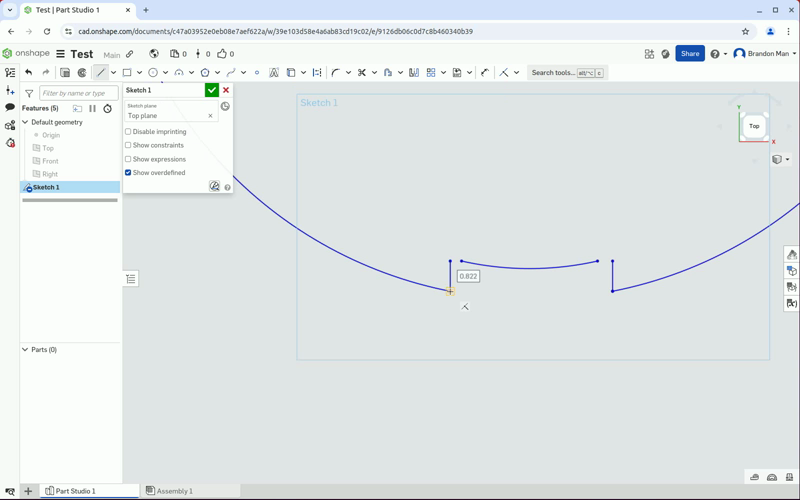
scroll(-6)
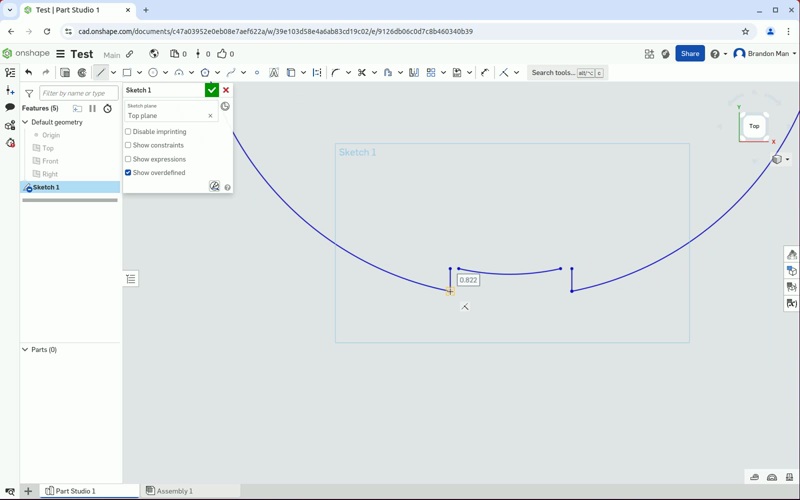
scroll(-6)
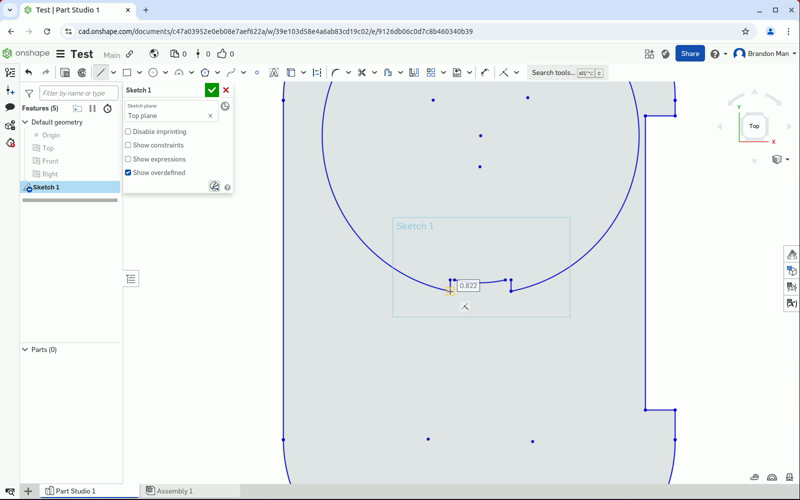
scroll(-6)
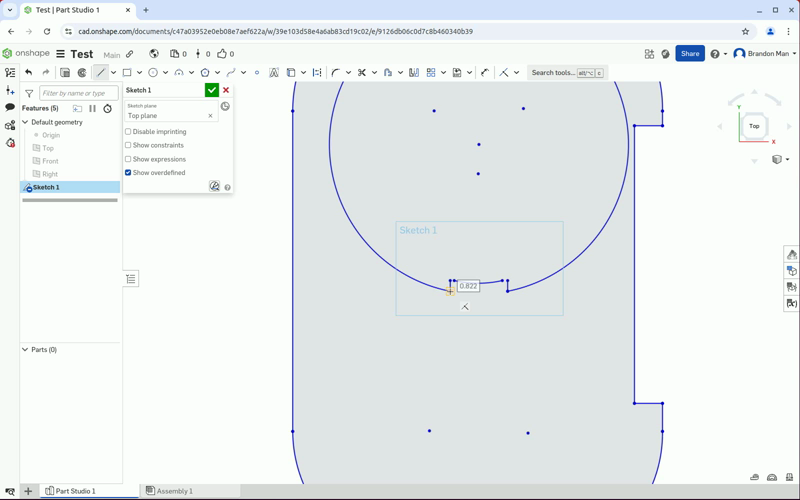
scroll(-6)
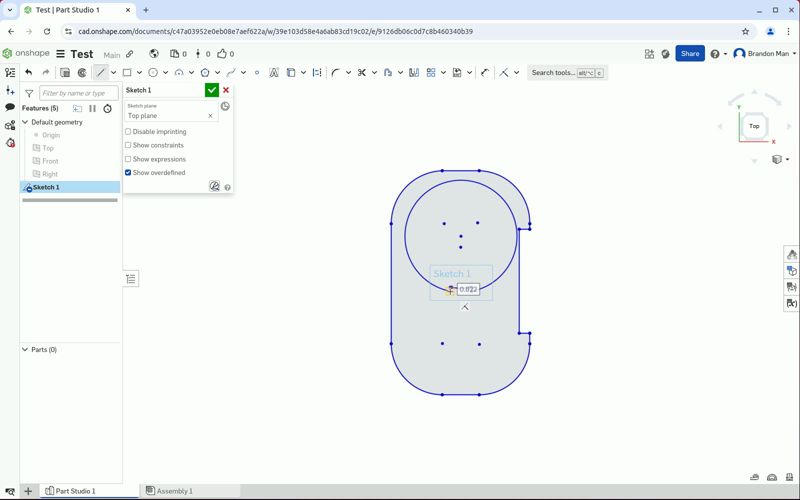
key(esc)
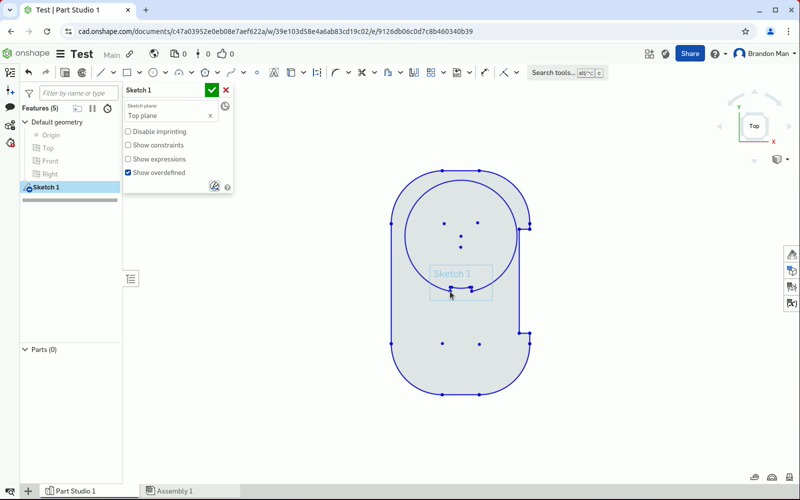
key(c)
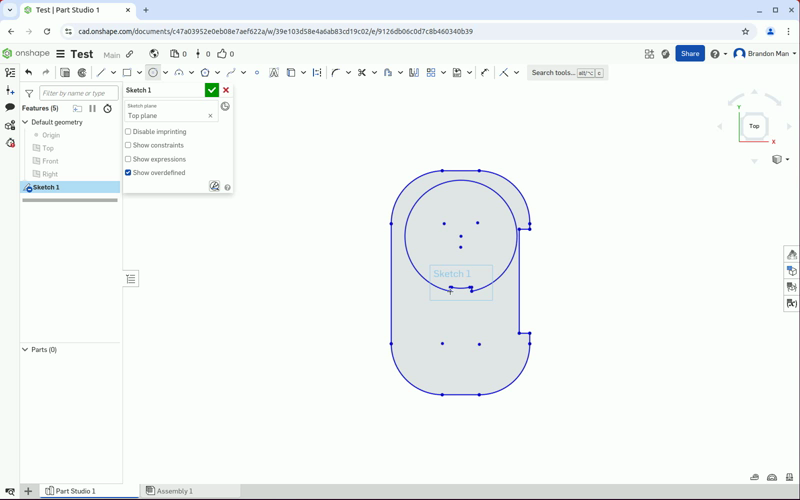
key_down(shift)
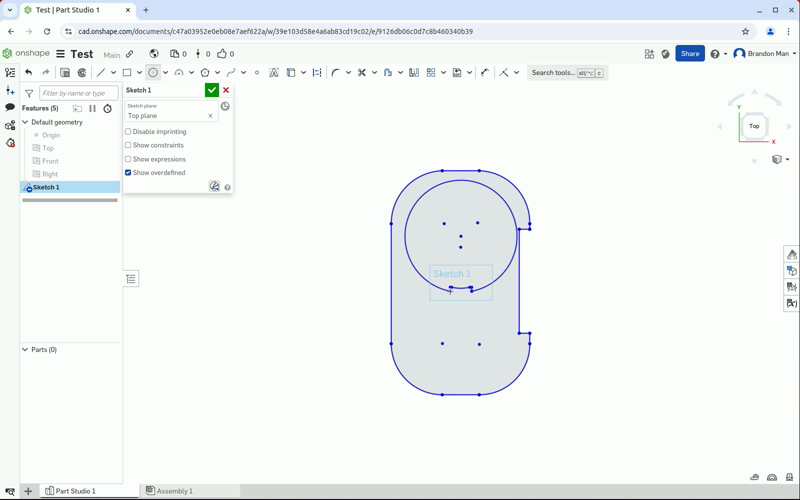
mouse_move(460, 343)
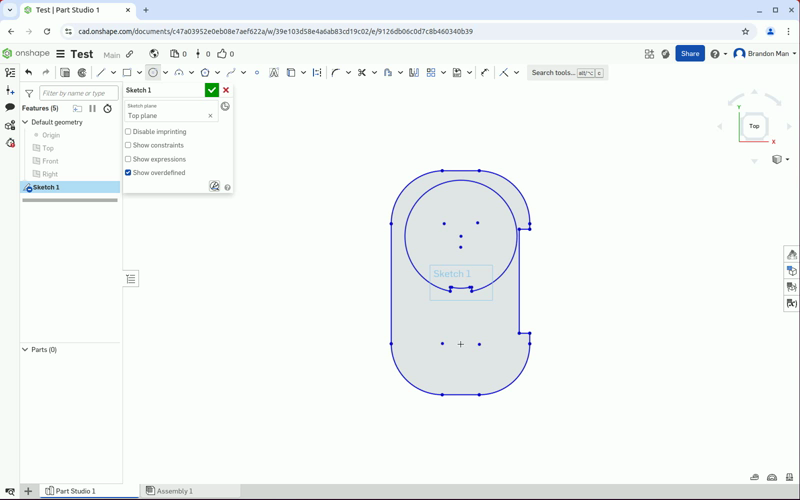
click(460, 343)
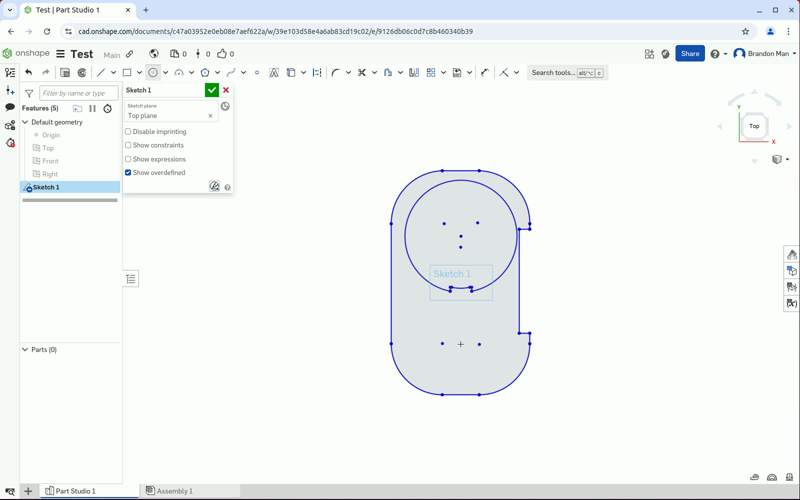
key_up(shift)
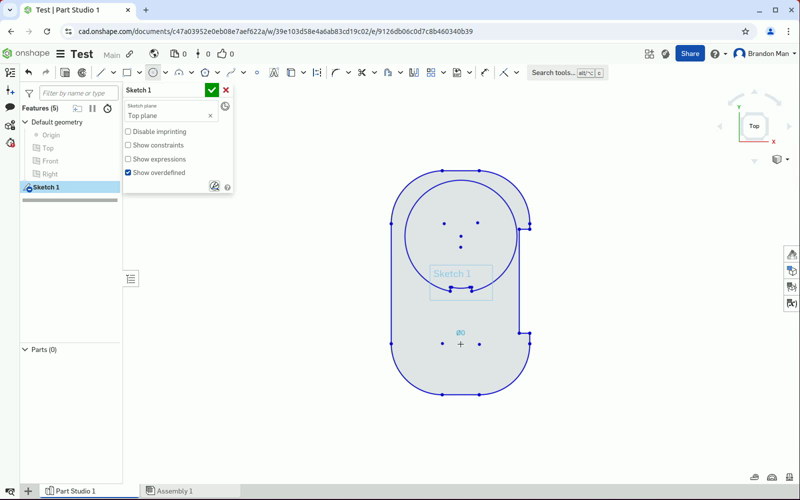
mouse_move(498, 343)
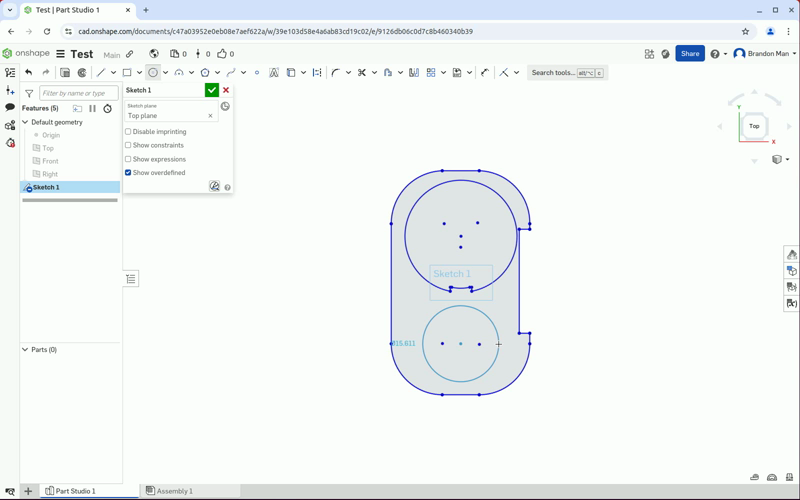
click(498, 343)
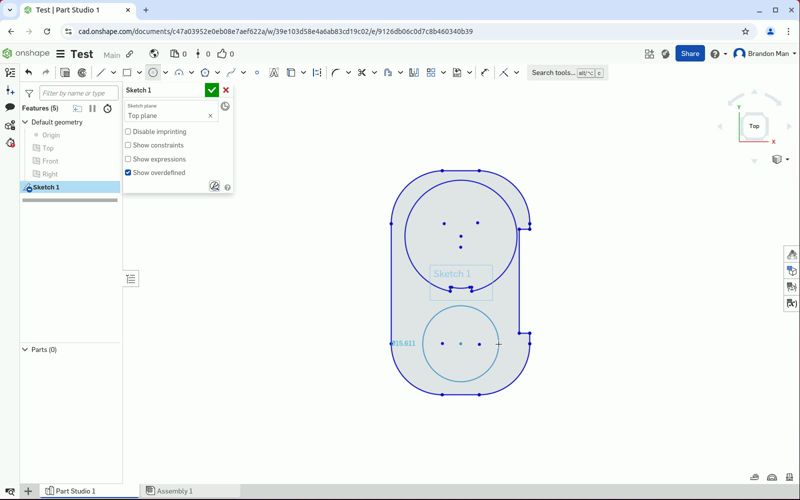
key(esc)
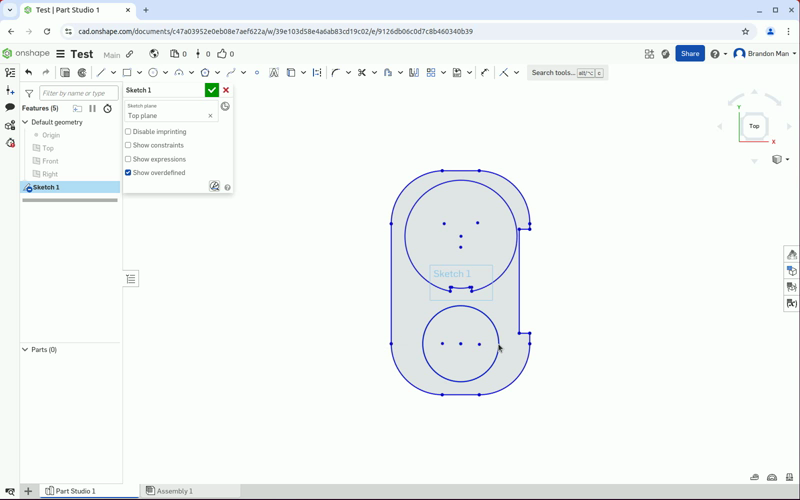
mouse_move(407, 321)
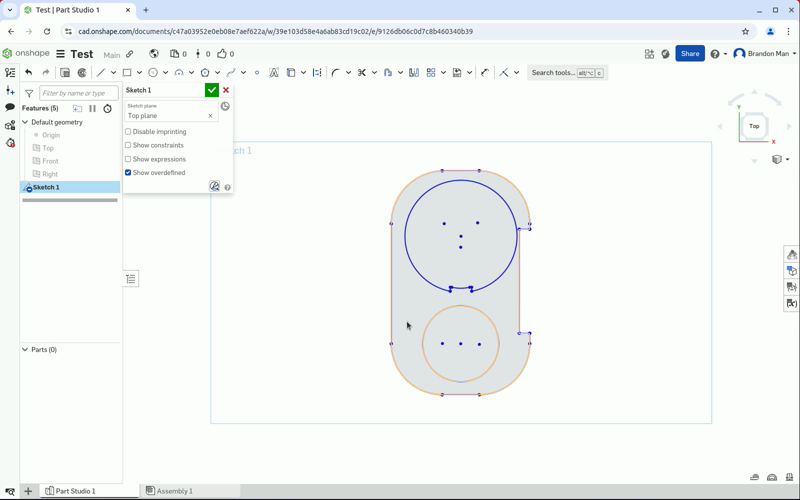
click(407, 321)
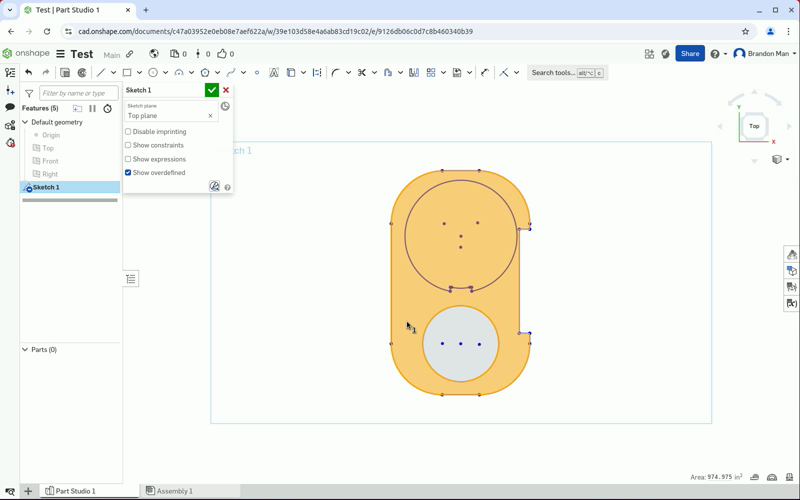
mouse_move(73, 352)
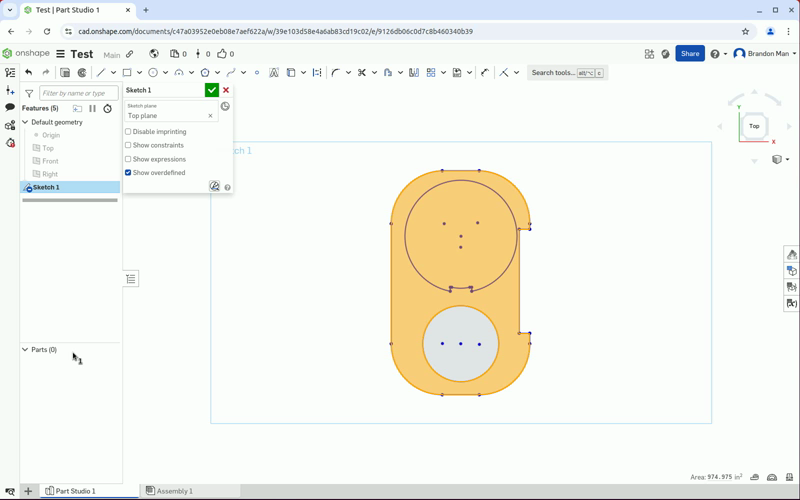
key(shift+y)
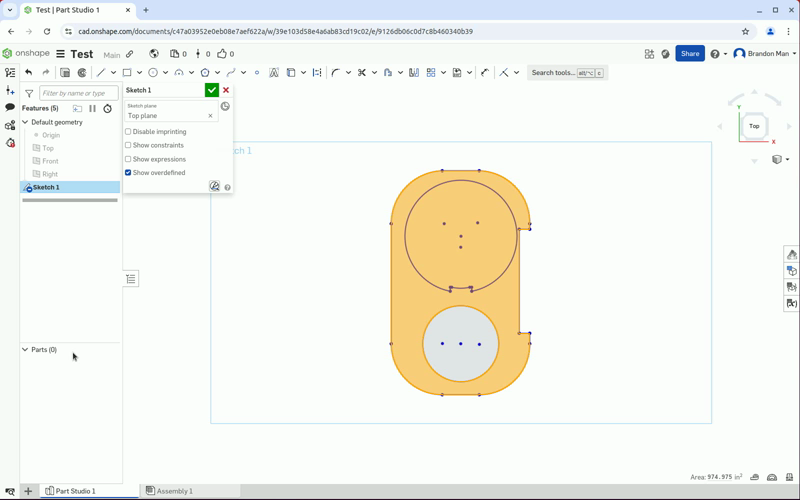
key(shift+e)
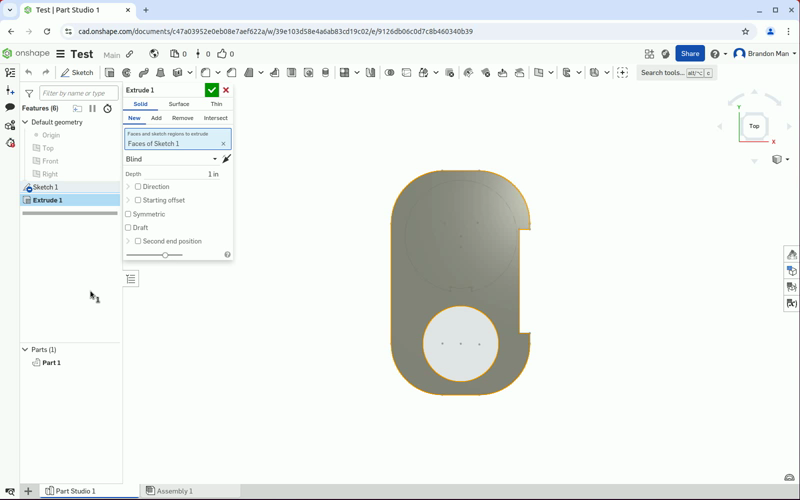
mouse_move(143, 106)
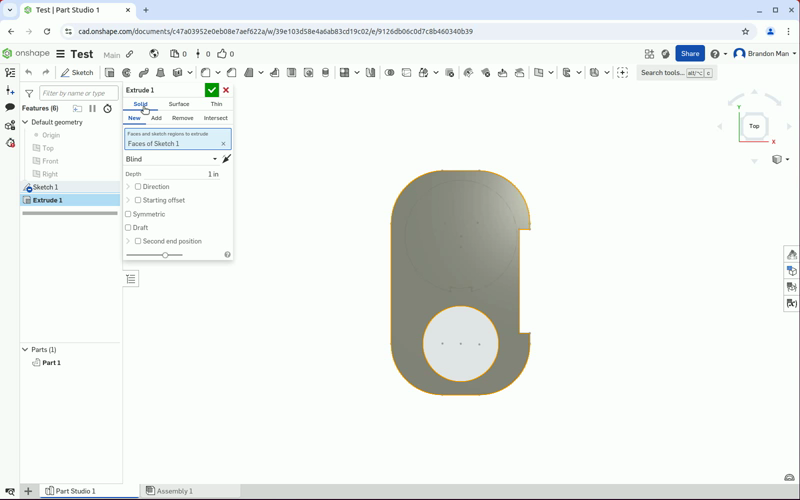
click(143, 106)
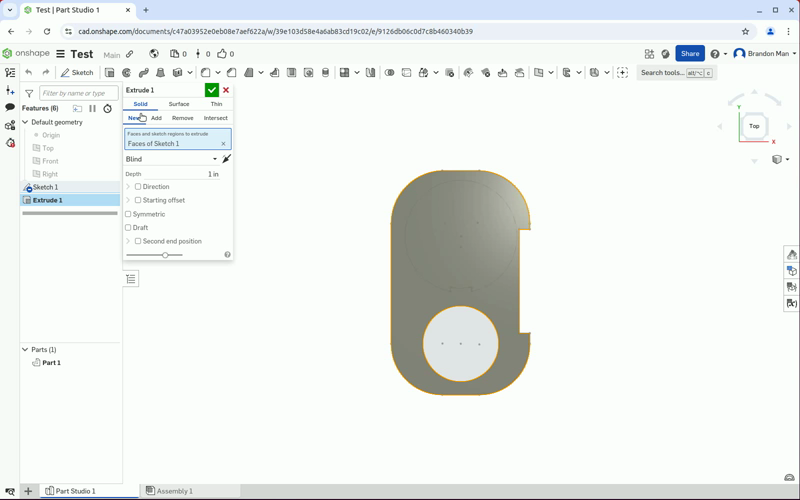
mouse_move(137, 120)
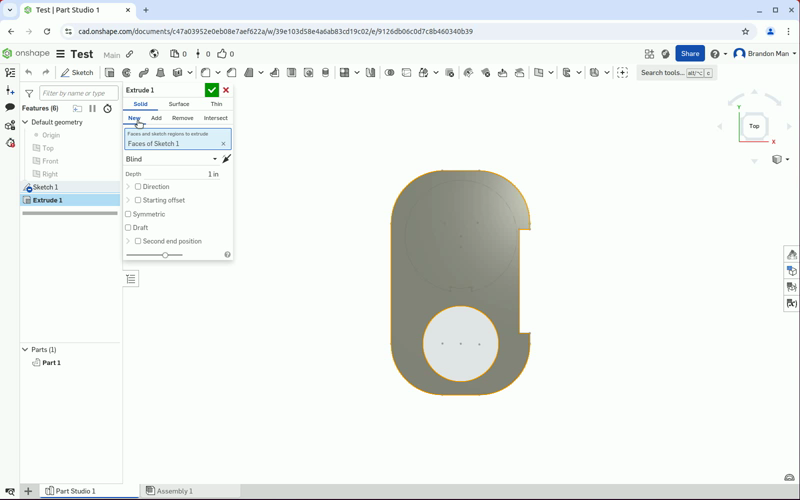
click(137, 120)
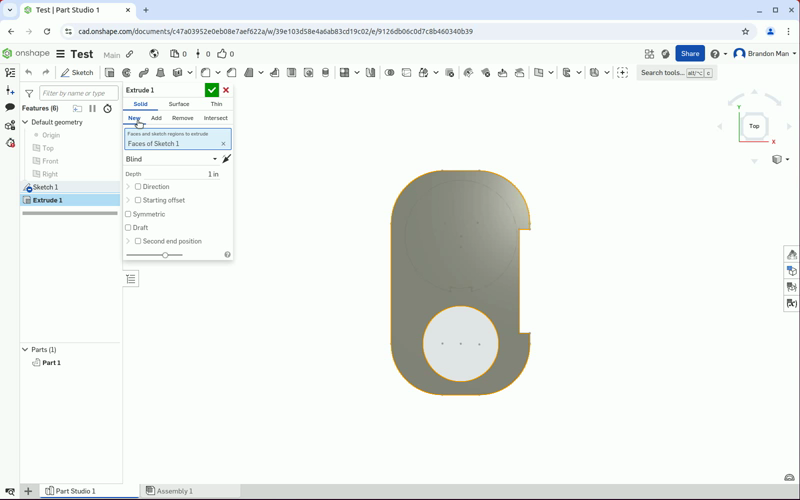
key(tab, 4)
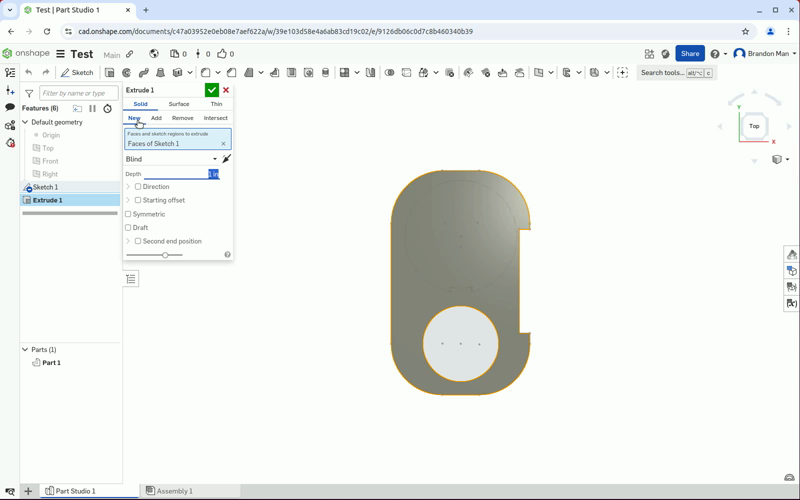
text(2.166)
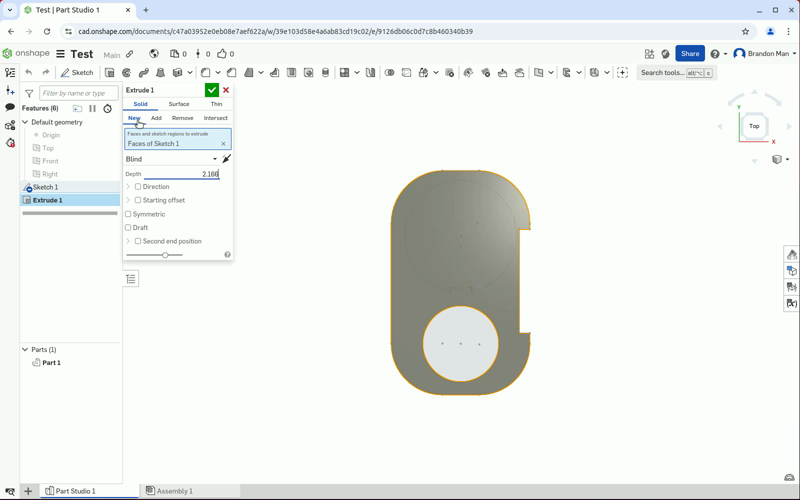
key(enter)
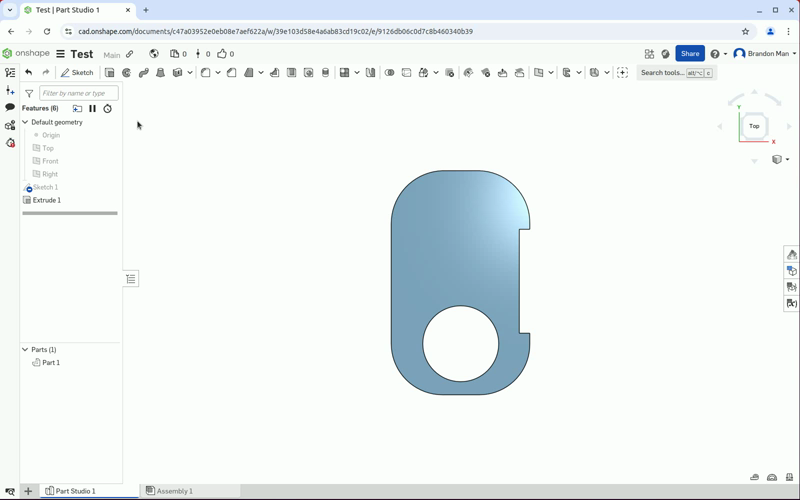
key(shift+h)
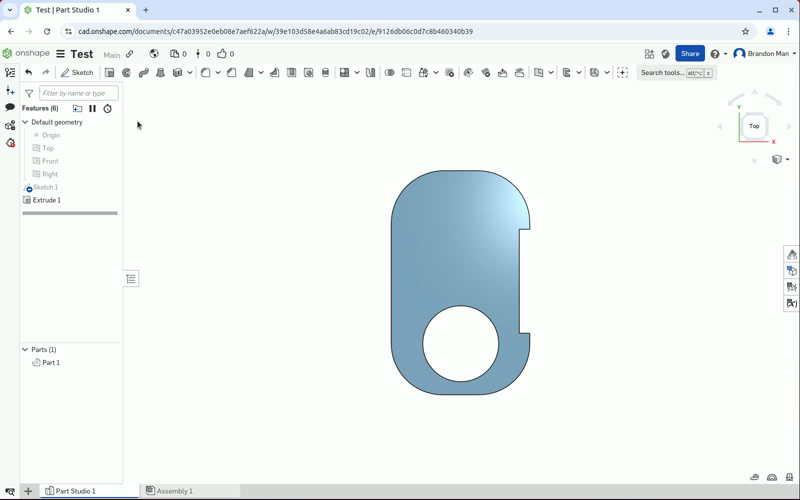
key(shift+h)
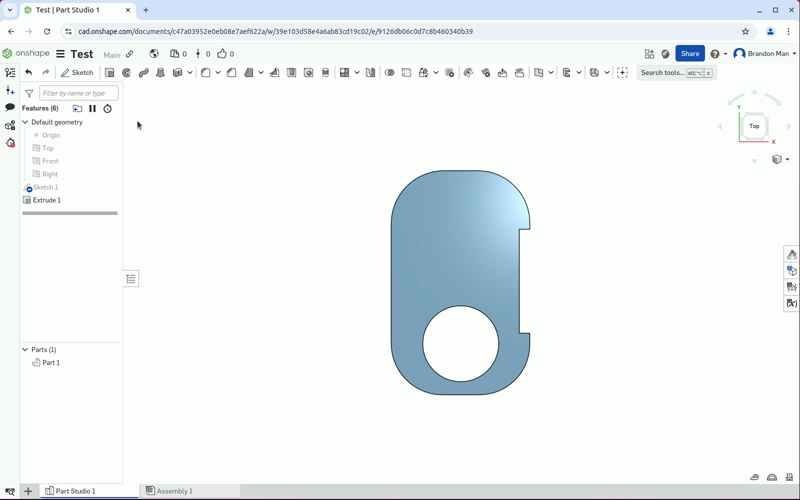
mouse_move(73, 189)
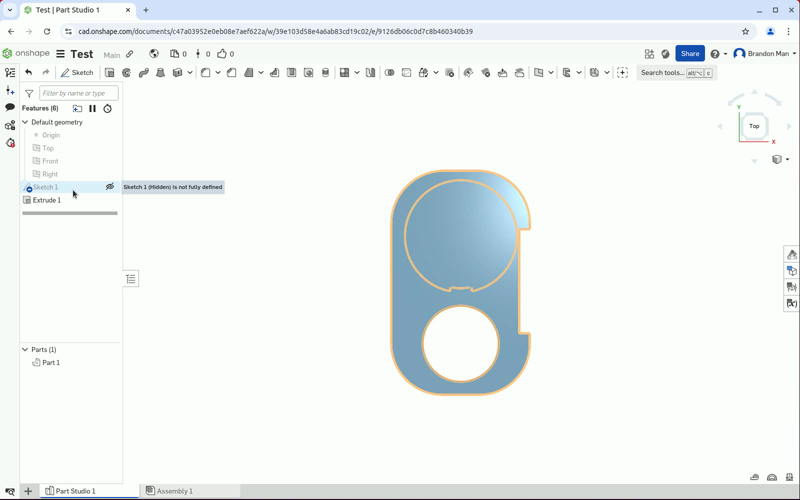
click(73, 189)
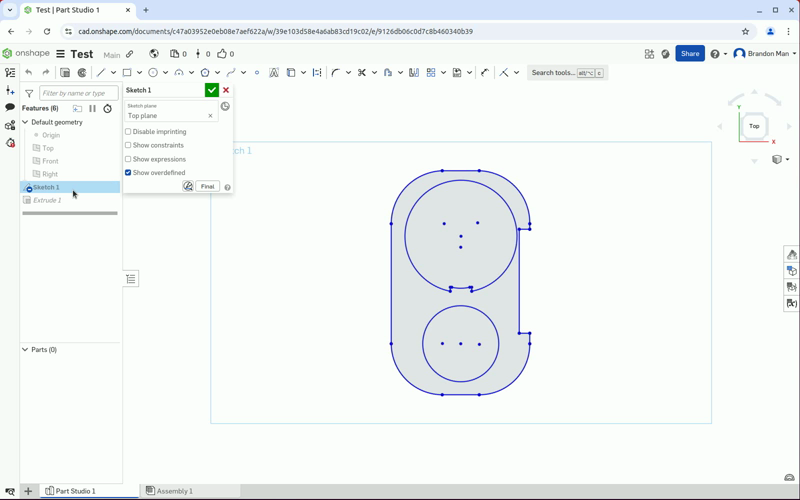
mouse_move(229, 92)
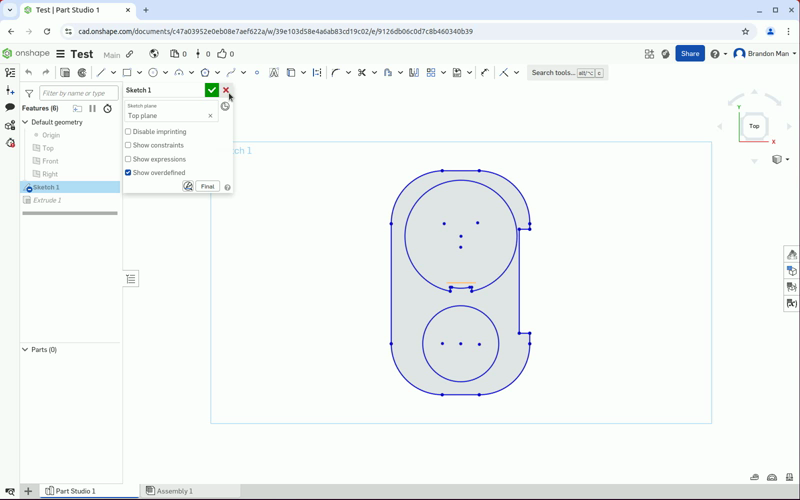
click(229, 92)
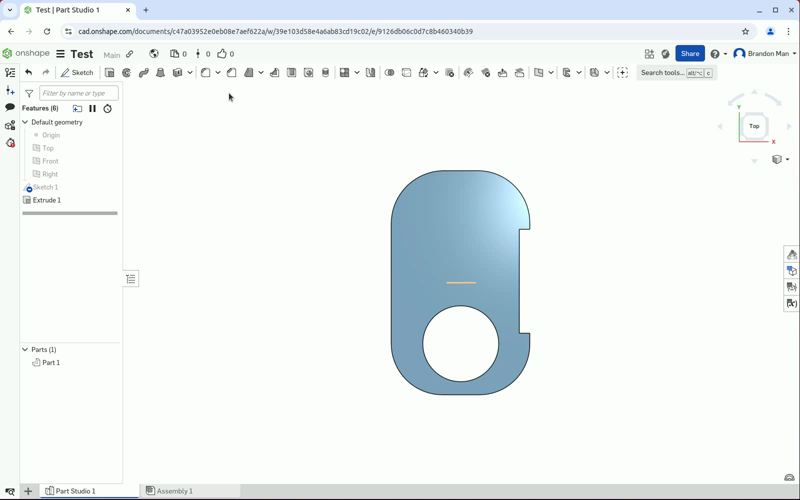
mouse_move(541, 75)
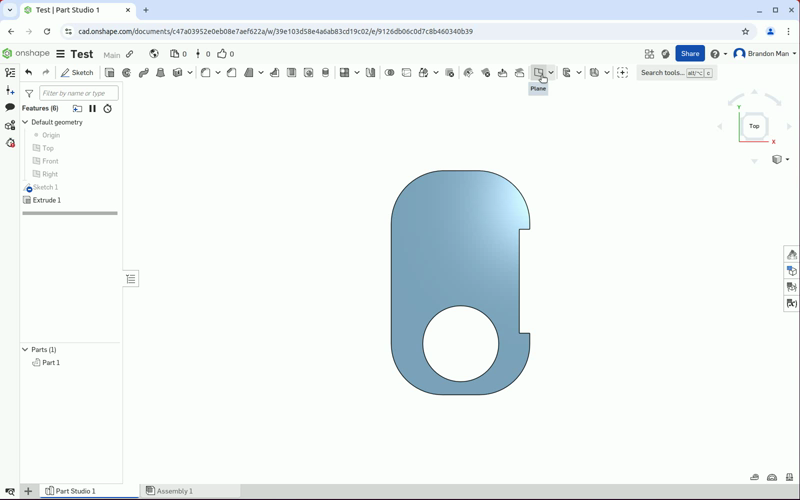
click(541, 75)
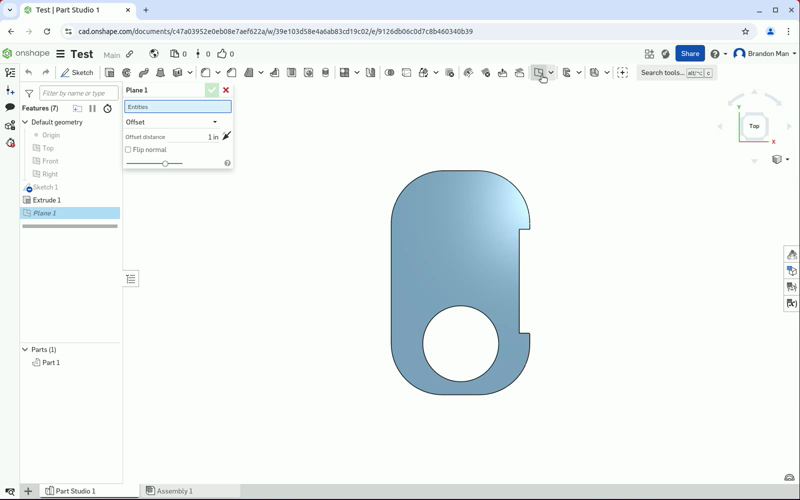
mouse_move(73, 150)
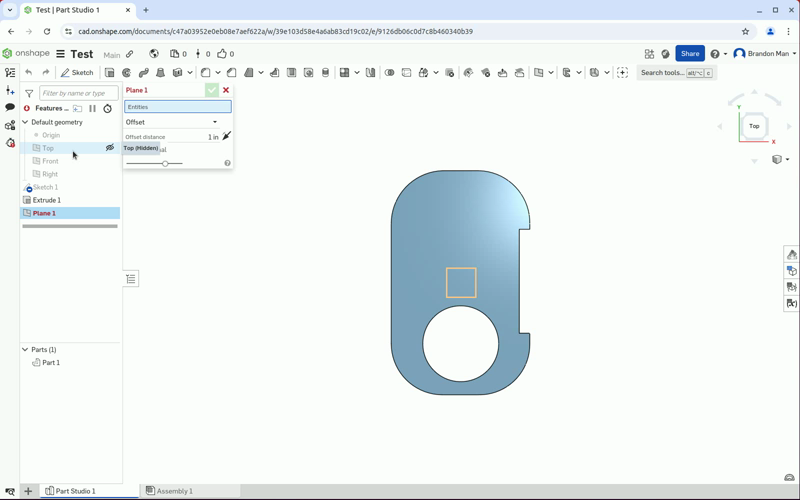
click(73, 150)
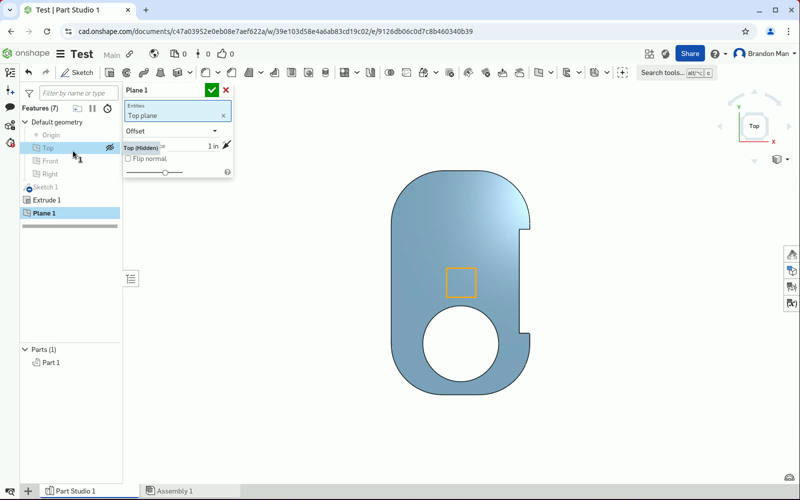
key(tab, 2)
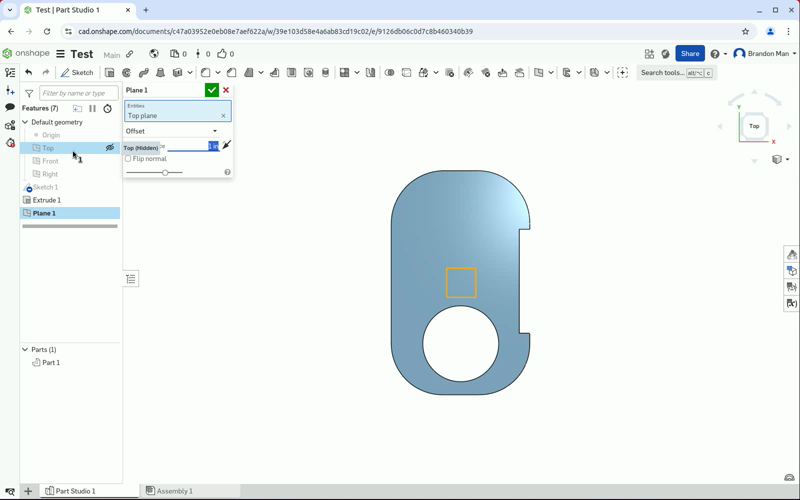
text(2.157)
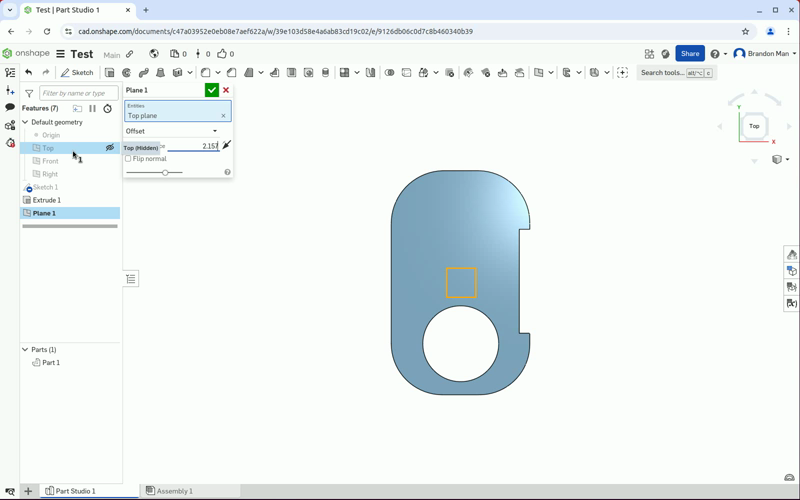
key(enter, 2)
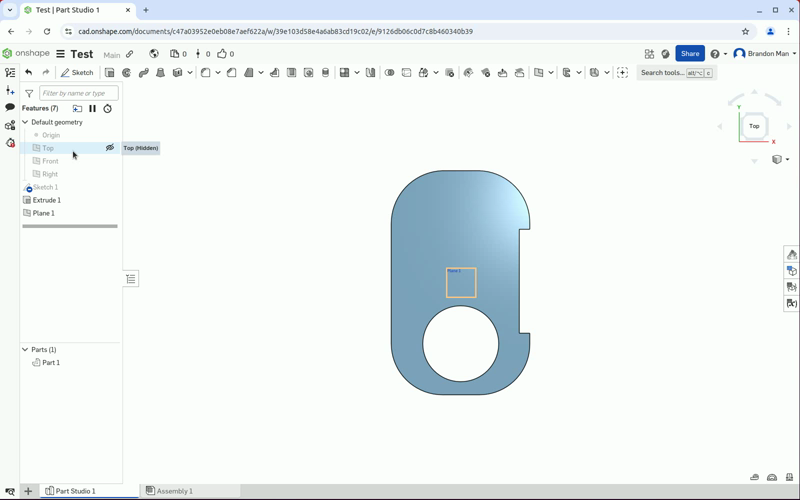
key(shift+s)
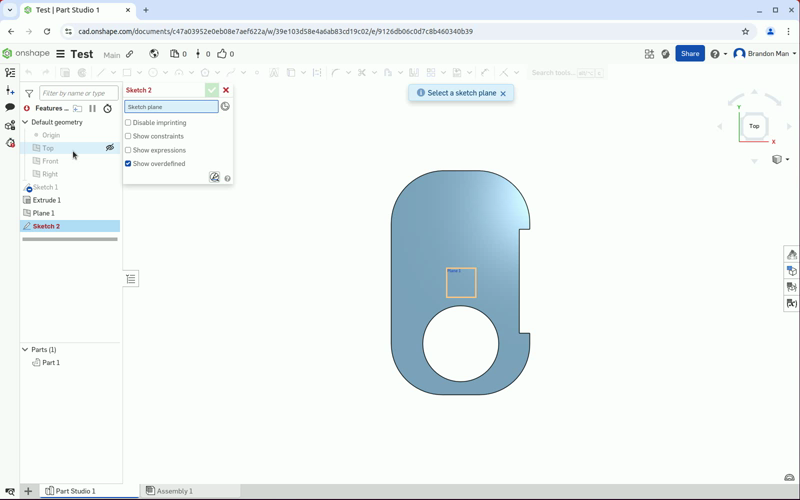
mouse_move(73, 215)
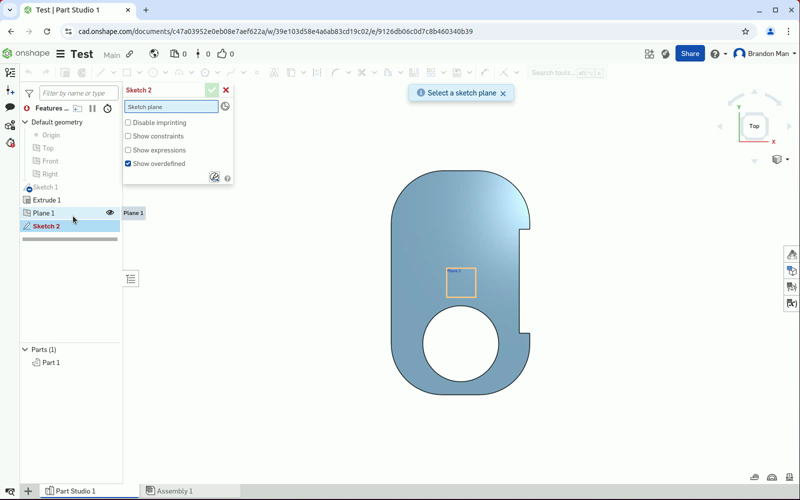
click(73, 215)
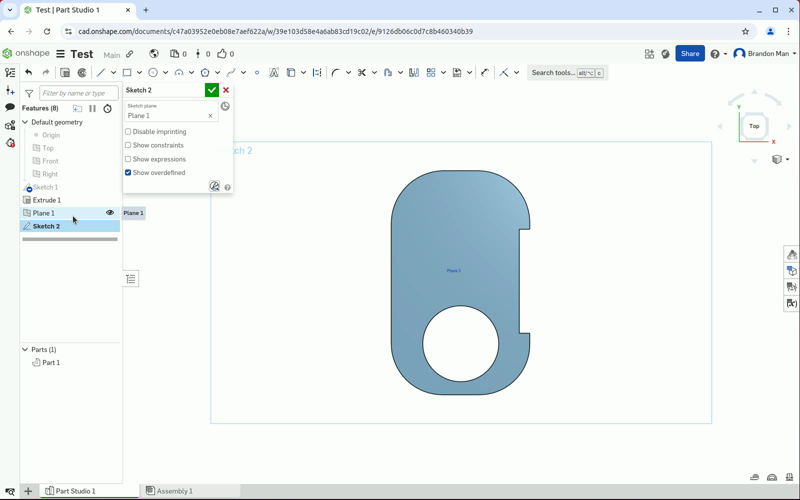
mouse_move(73, 352)
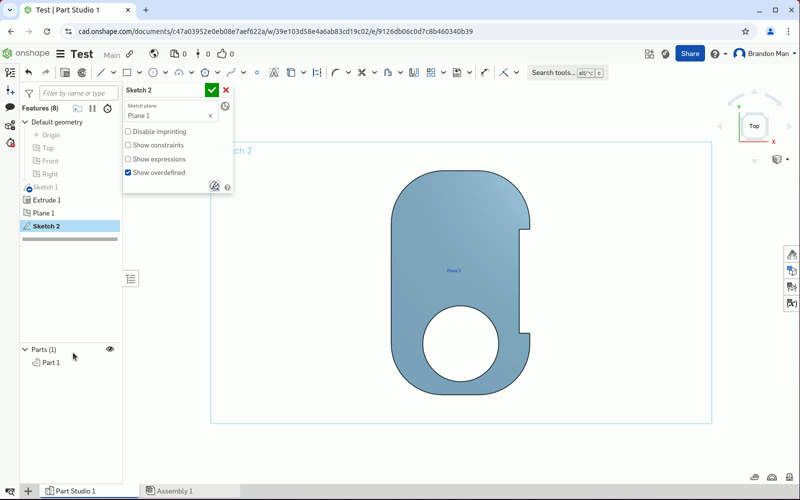
key(y)
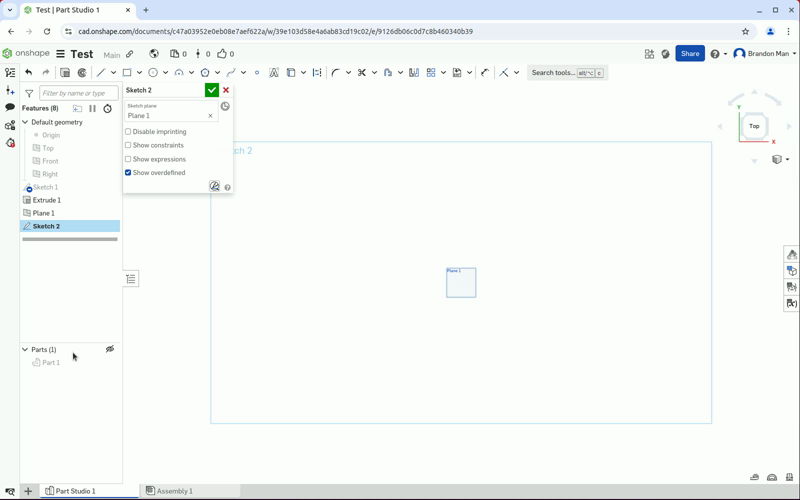
key(c)
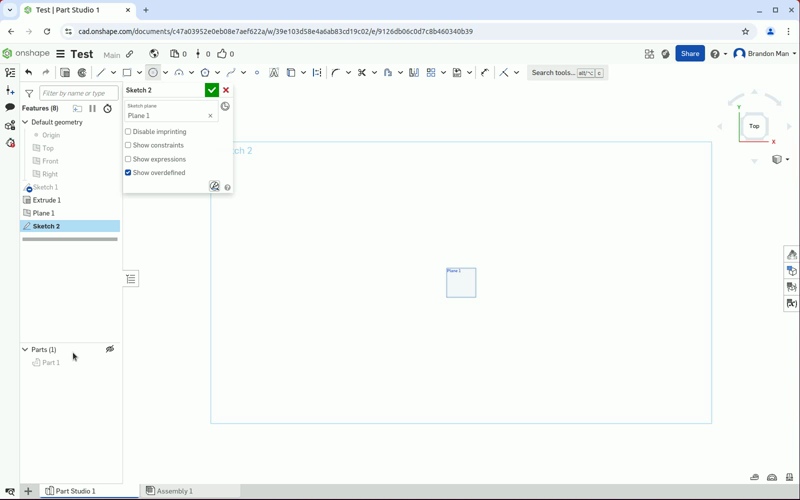
key_down(shift)
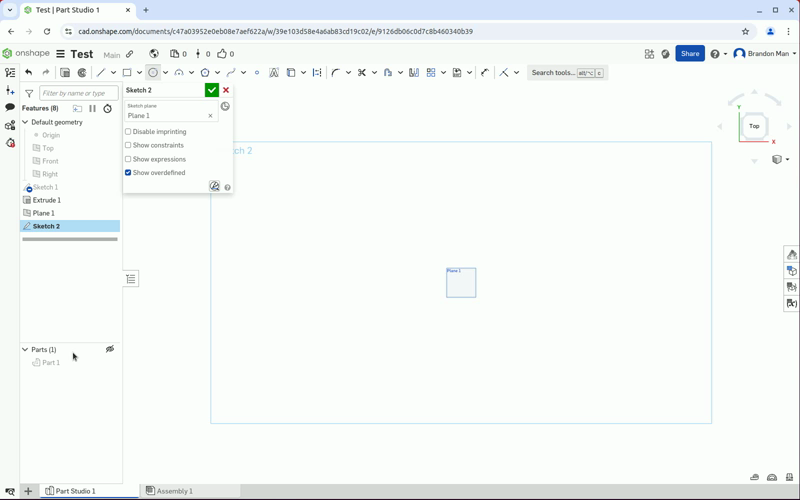
mouse_move(414, 192)
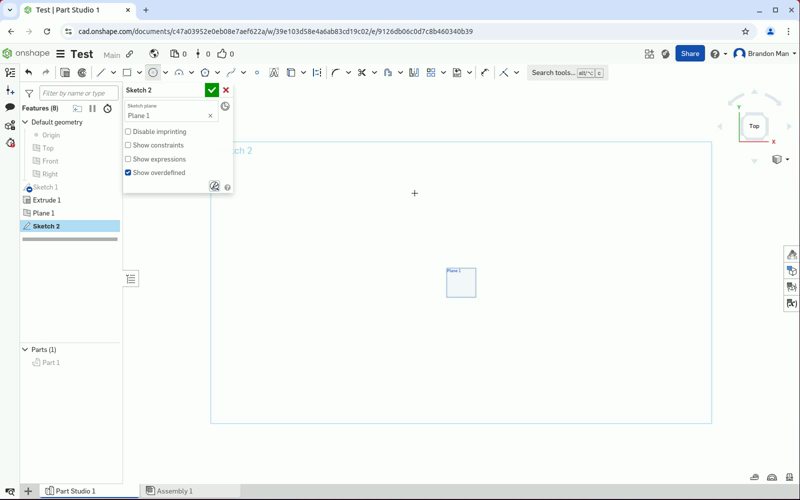
click(414, 192)
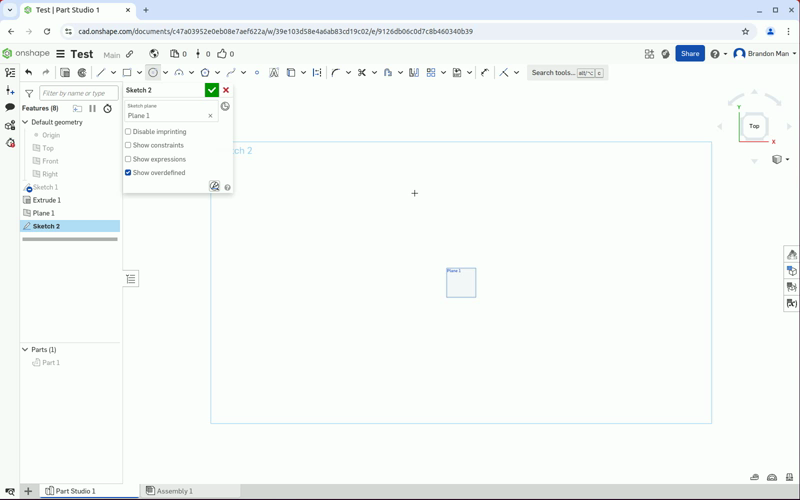
key_up(shift)
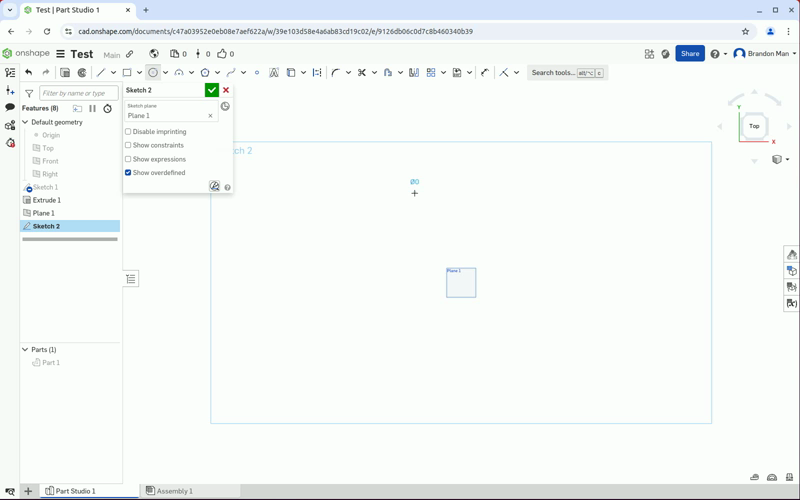
mouse_move(422, 192)
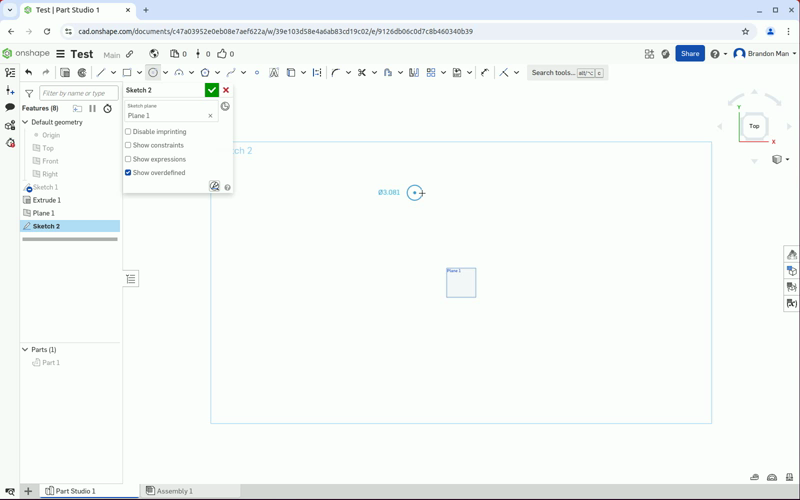
click(422, 192)
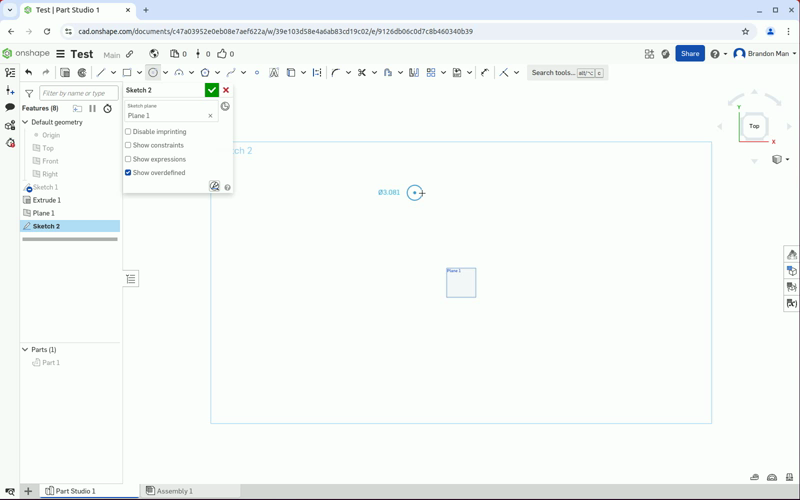
key(esc)
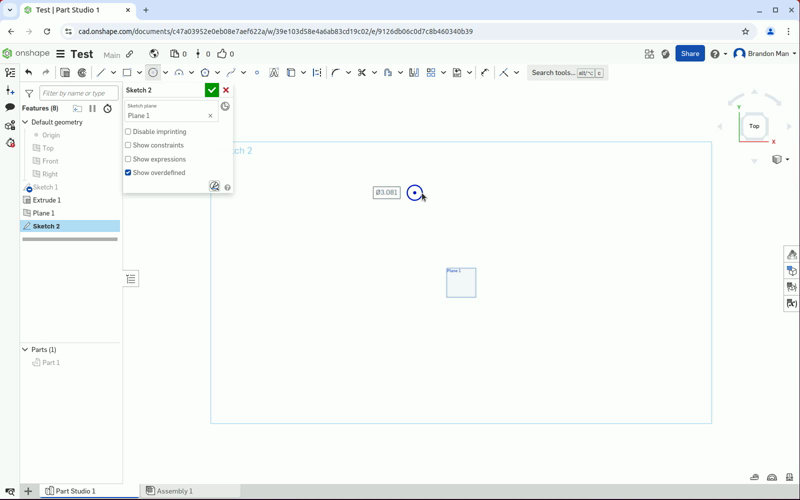
mouse_move(417, 193)
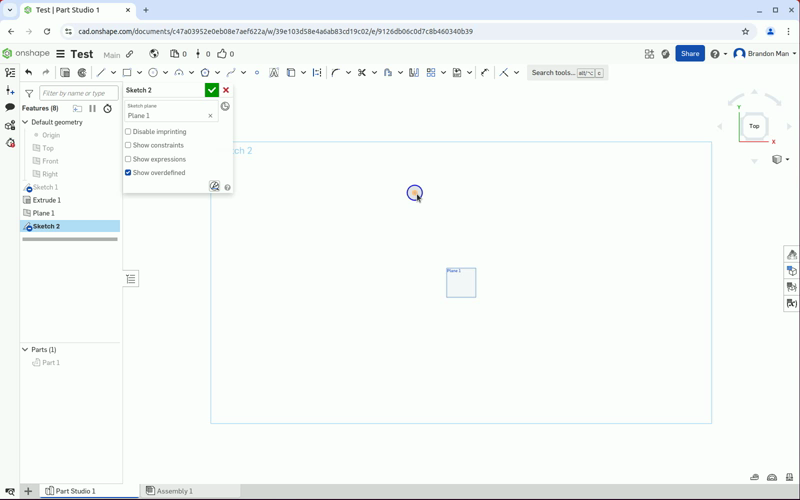
scroll(6)
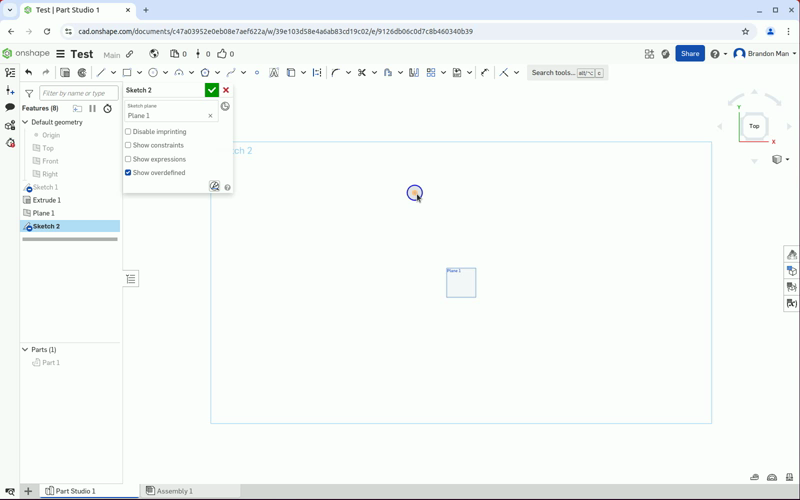
scroll(6)
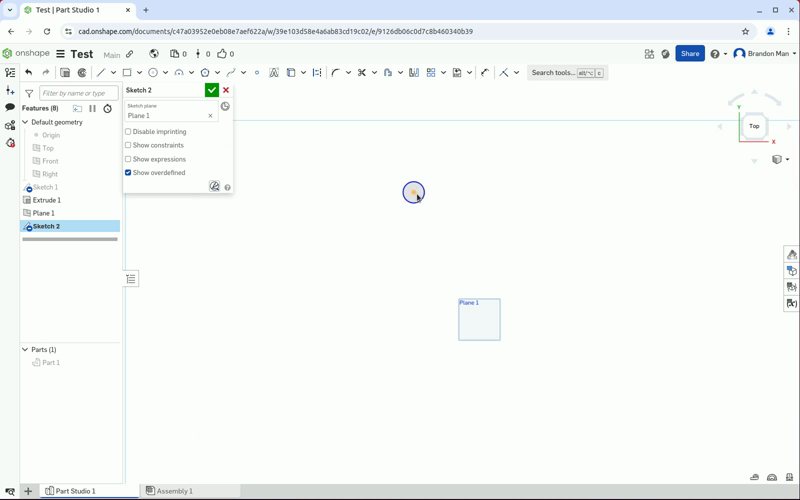
scroll(6)
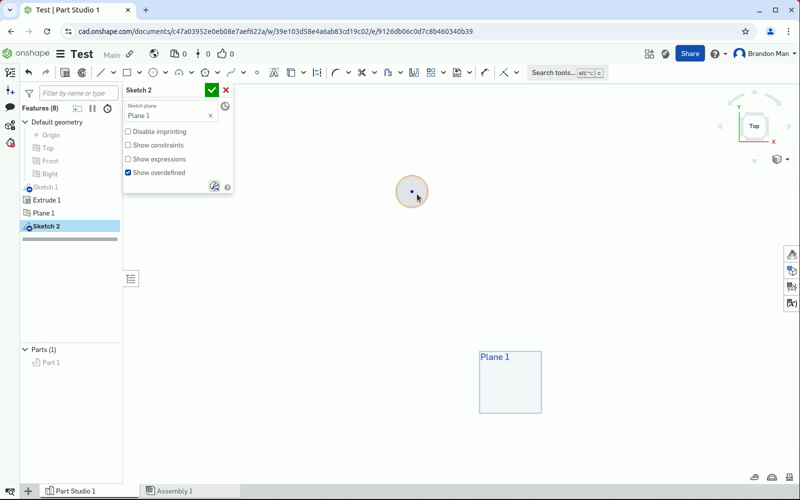
scroll(6)
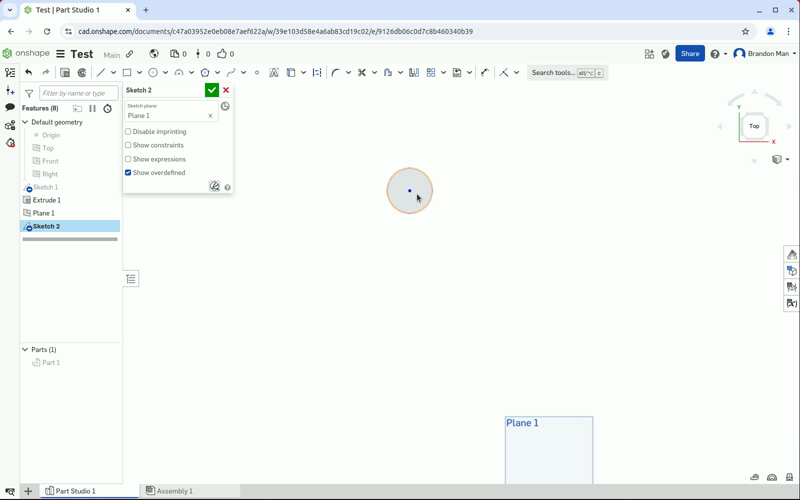
scroll(6)
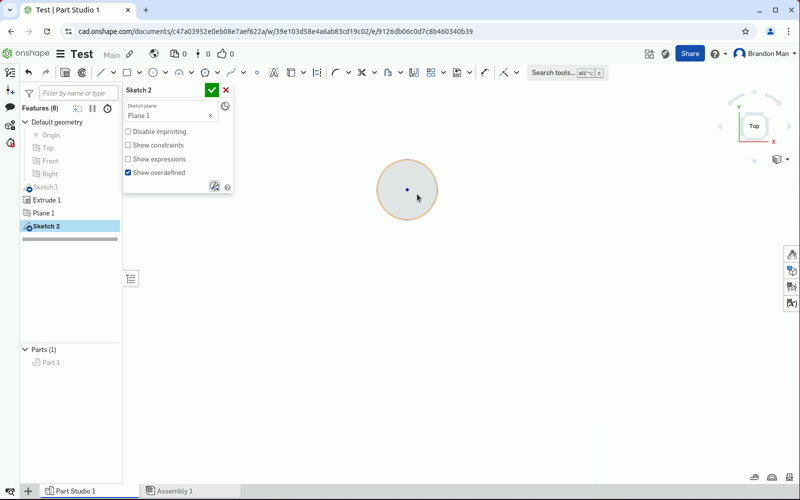
scroll(6)
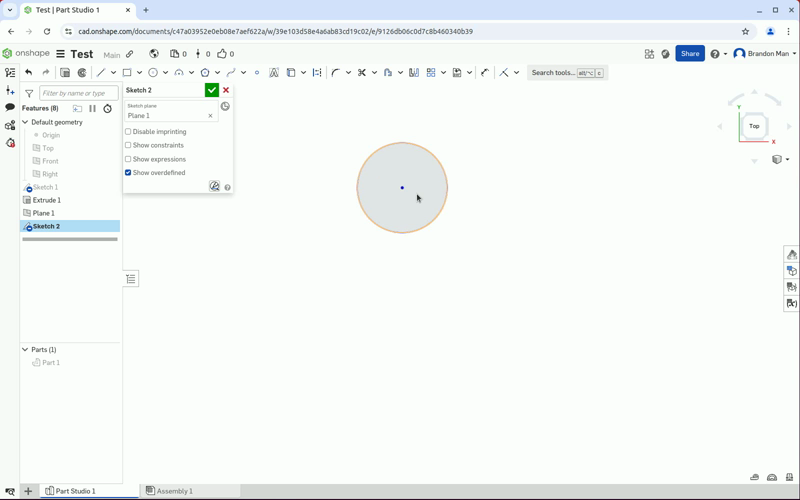
scroll(6)
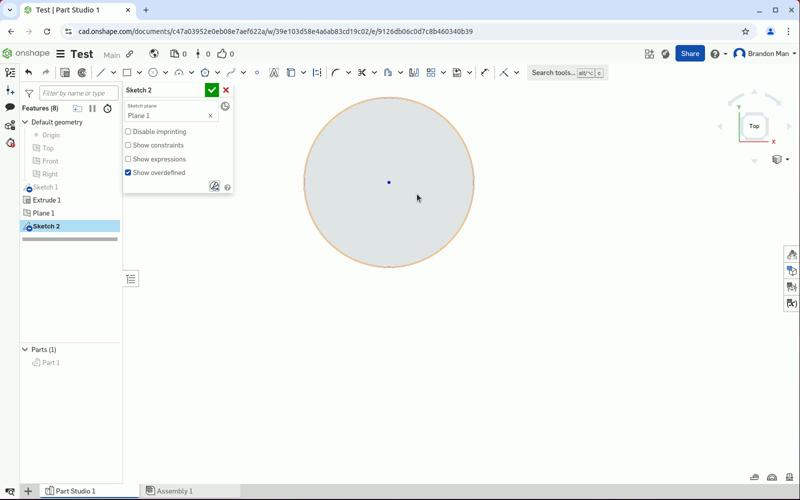
click(417, 193)
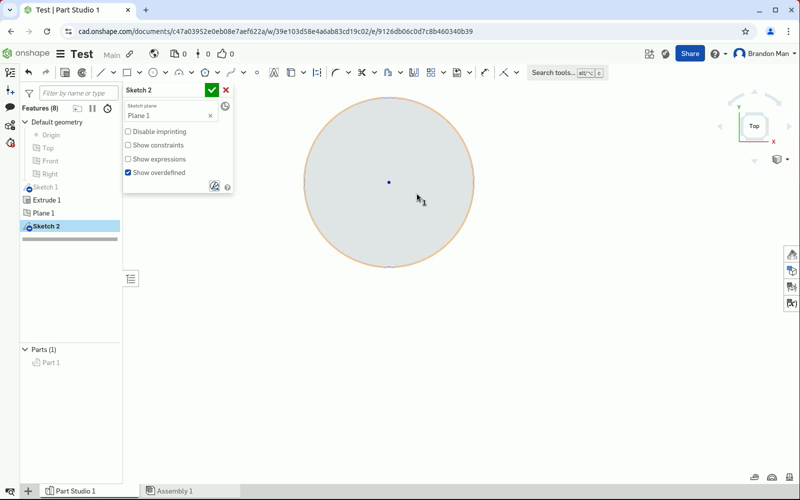
scroll(-6)
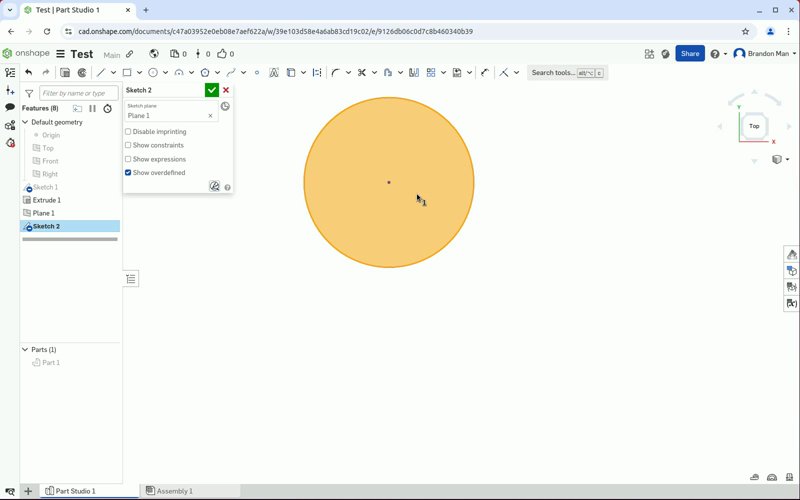
scroll(-6)
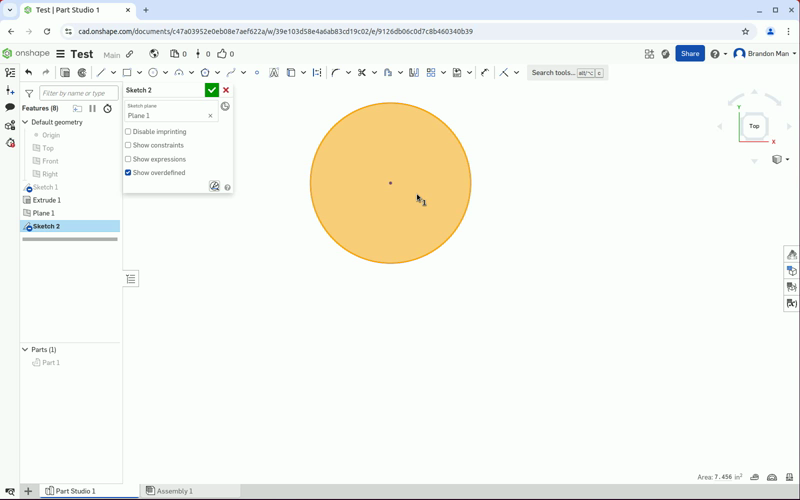
scroll(-6)
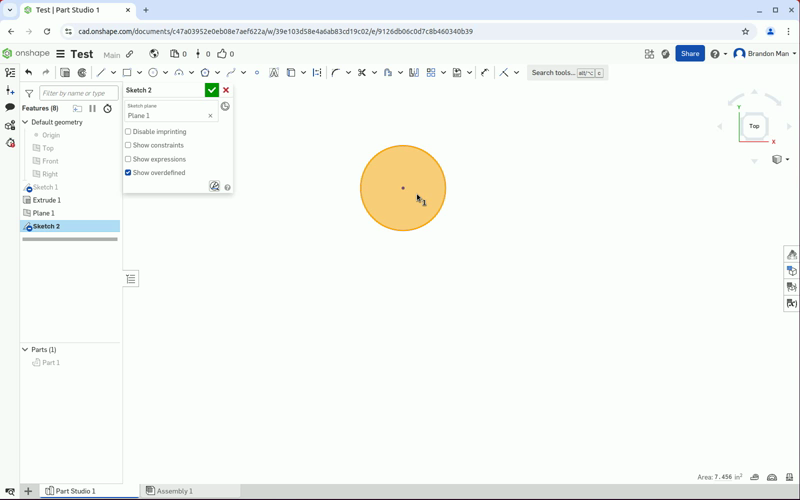
scroll(-6)
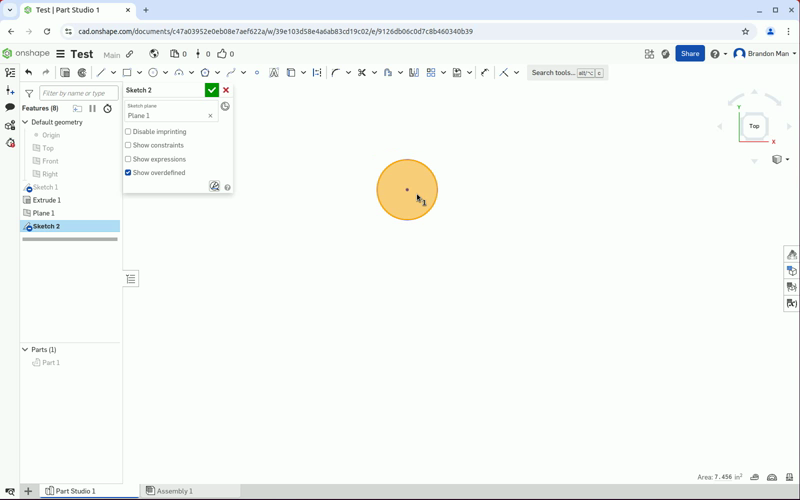
scroll(-6)
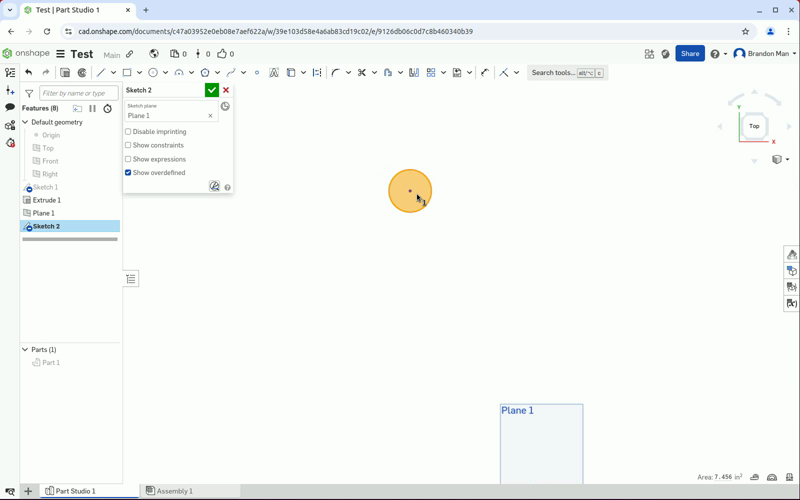
scroll(-6)
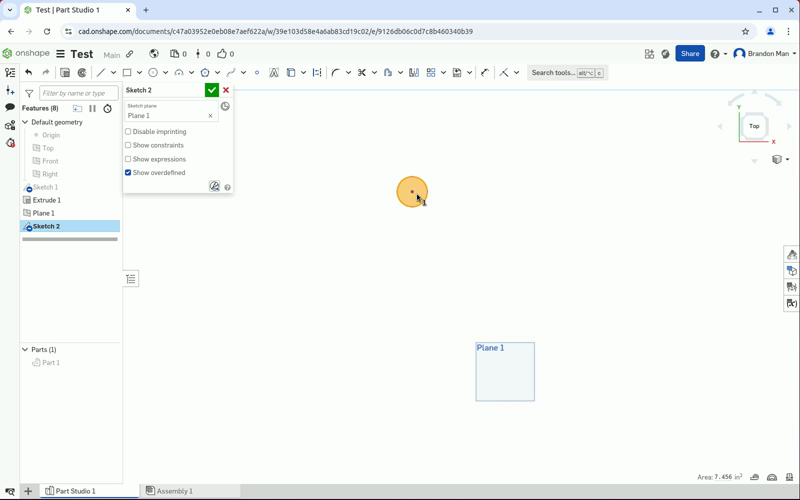
scroll(-6)
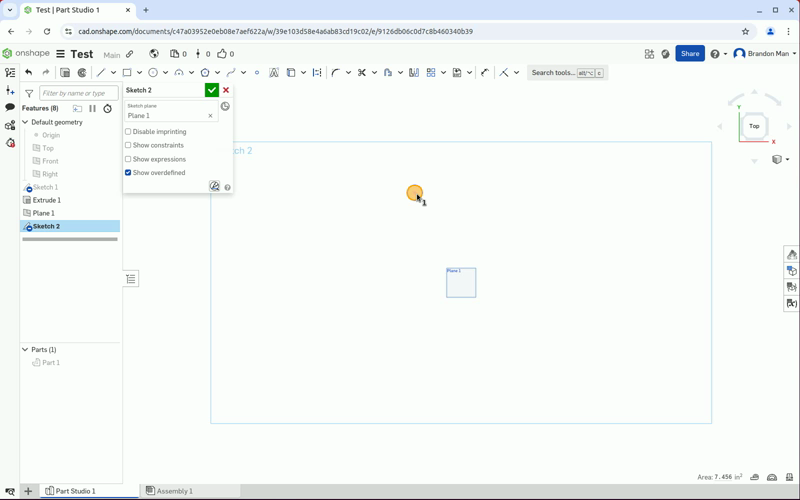
mouse_move(73, 352)
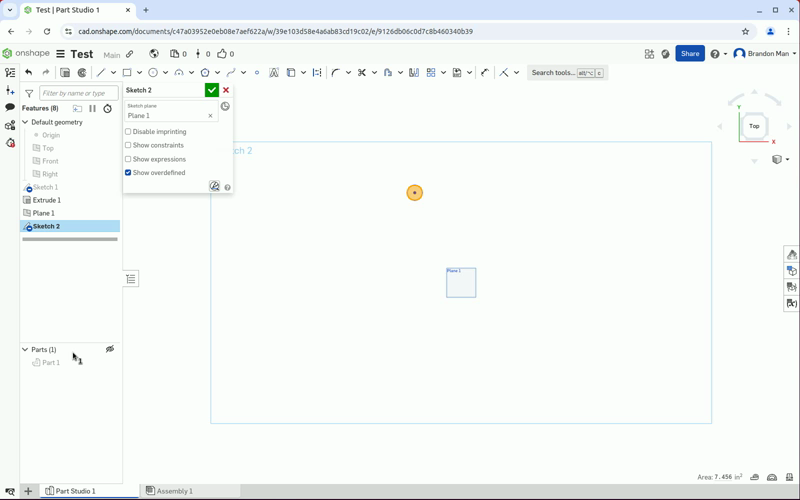
key(shift+y)
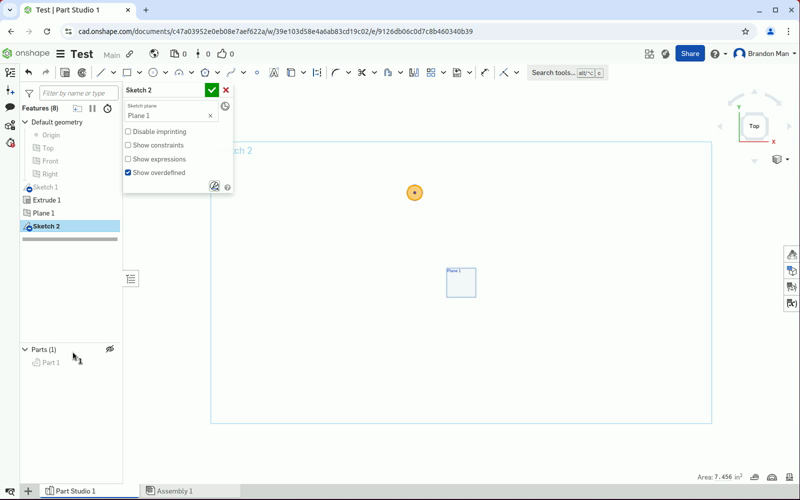
key(shift+e)
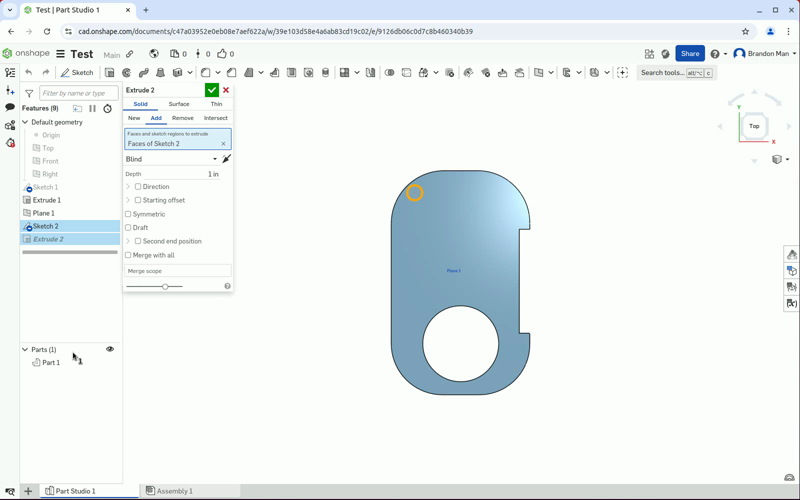
mouse_move(143, 106)
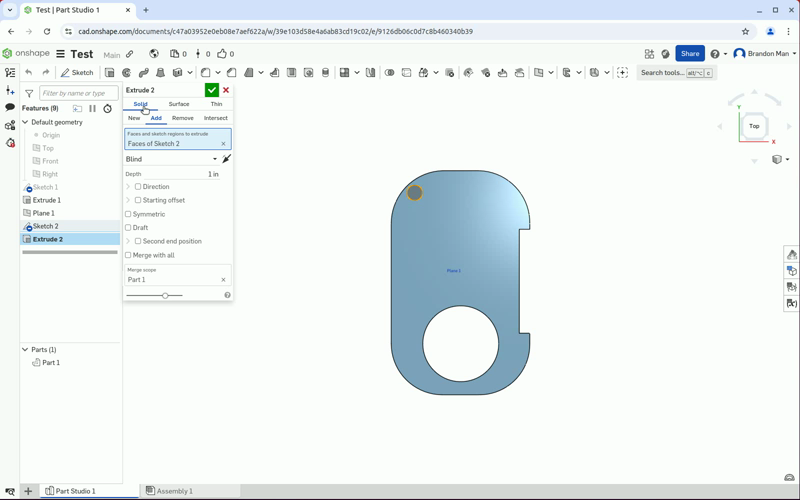
click(143, 106)
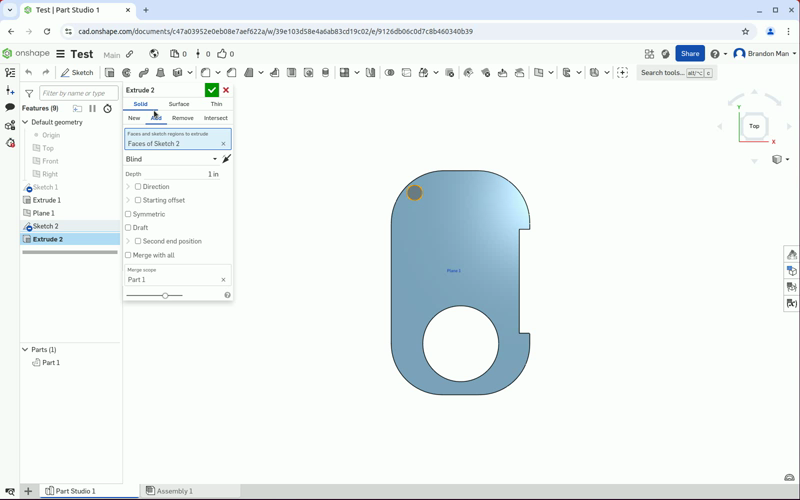
mouse_move(186, 120)
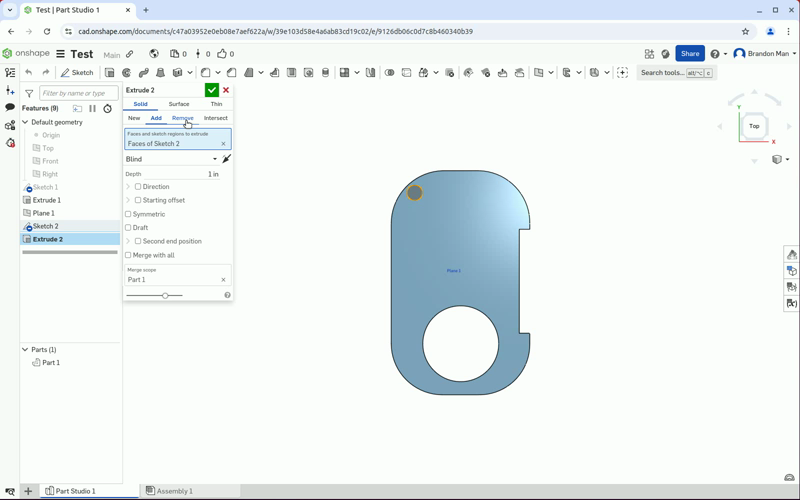
click(186, 120)
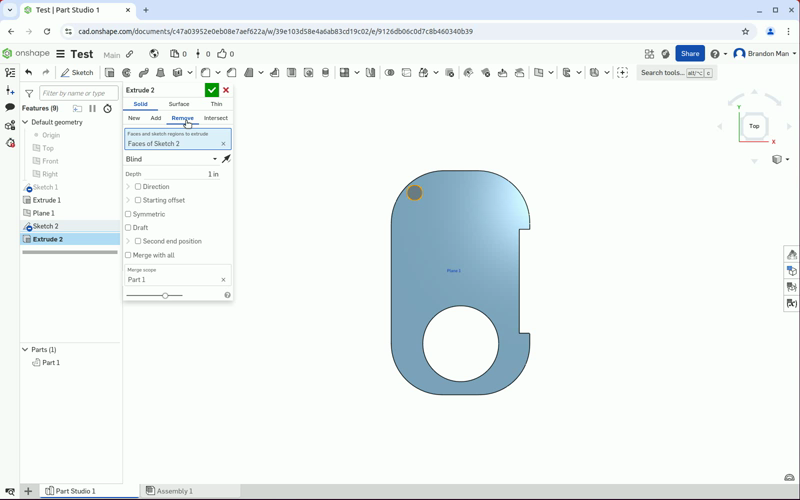
key(tab, 4)
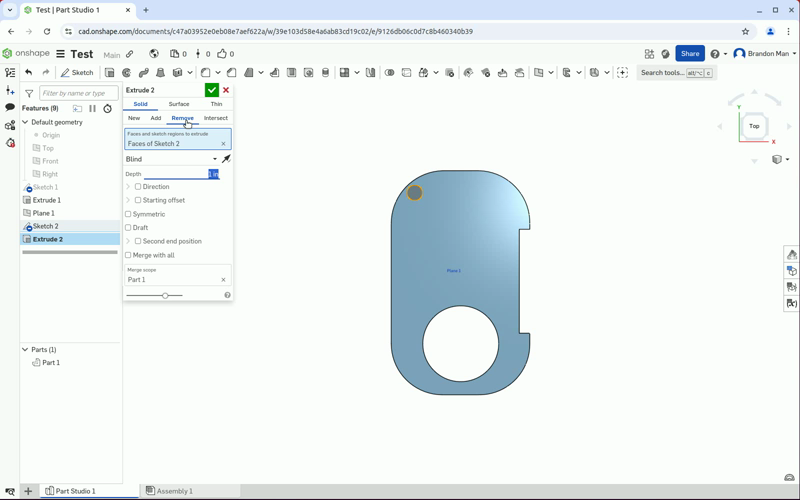
text(17.813)
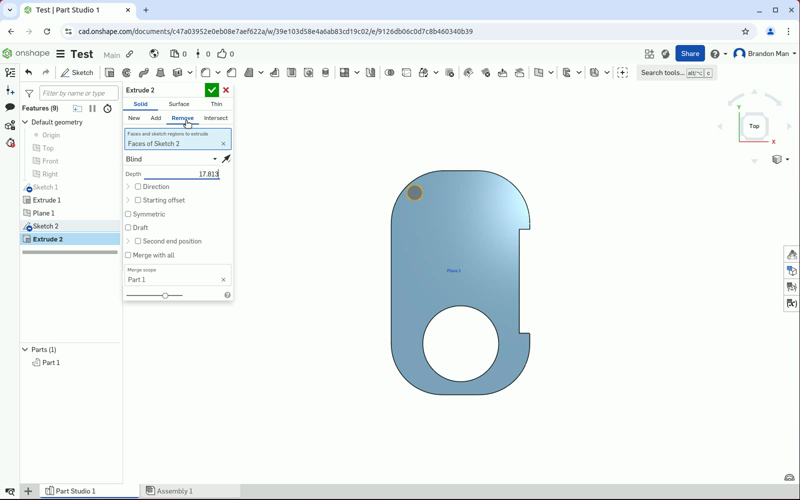
key(tab, 6)
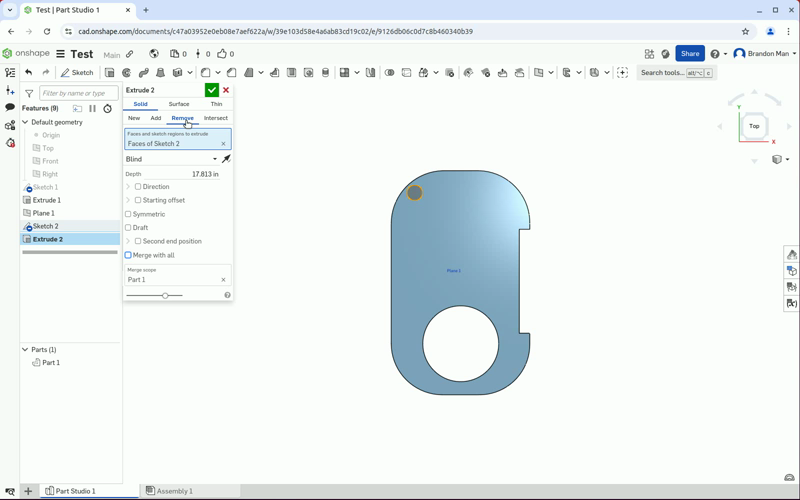
key(space)
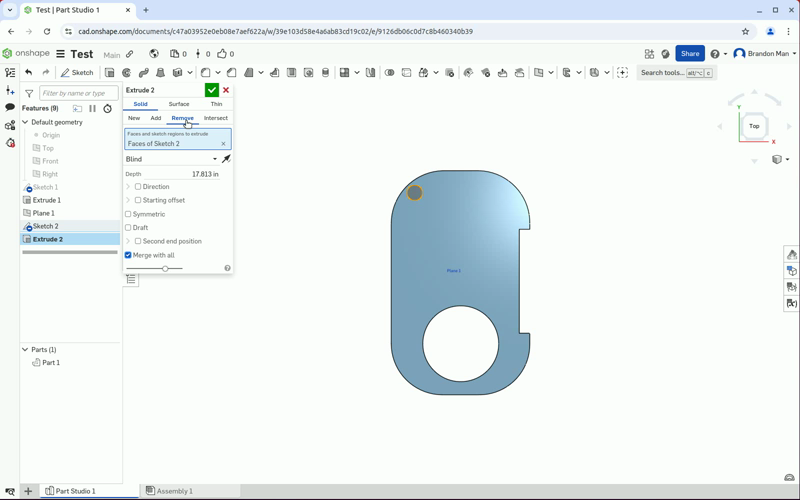
key(enter)
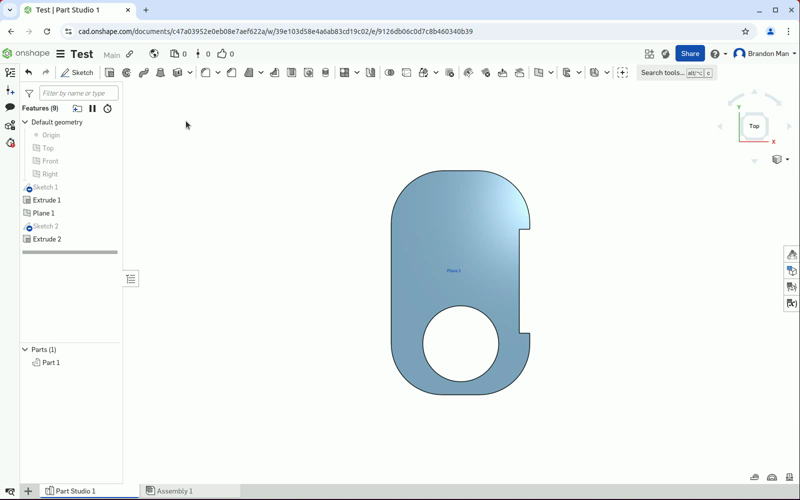
key(shift+h)
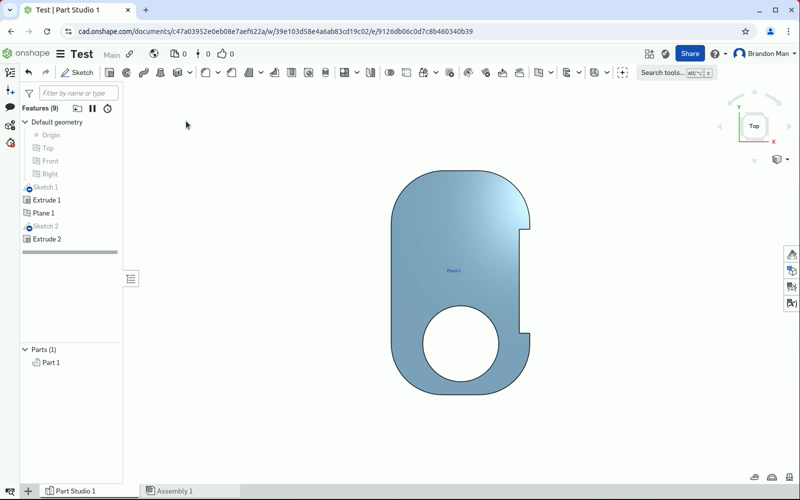
key(shift+h)
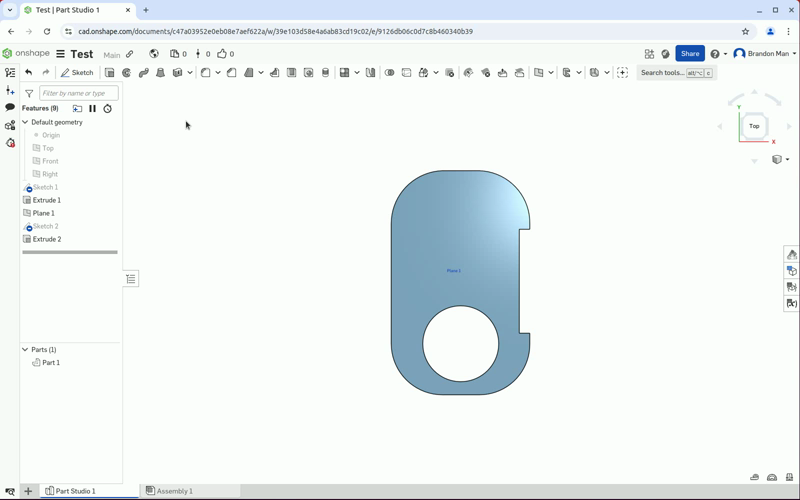
mouse_move(73, 189)
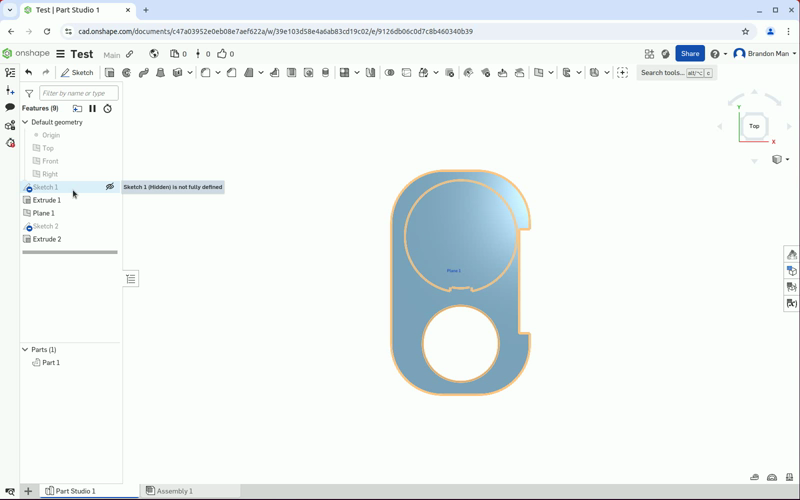
click(73, 189)
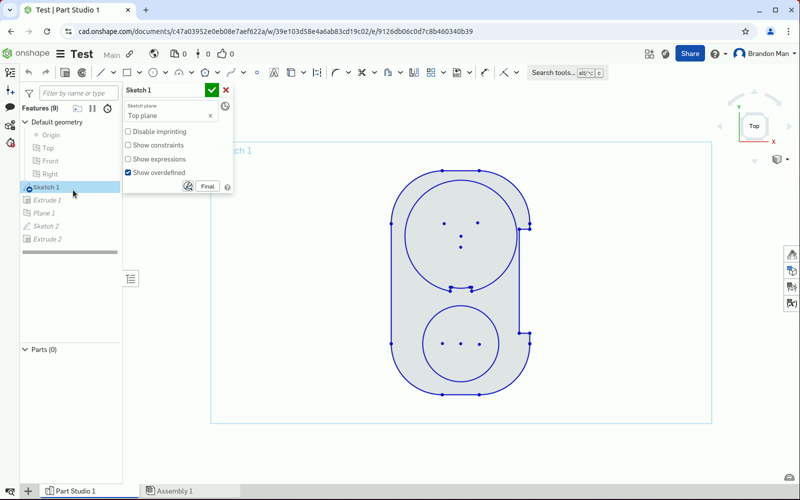
mouse_move(229, 92)
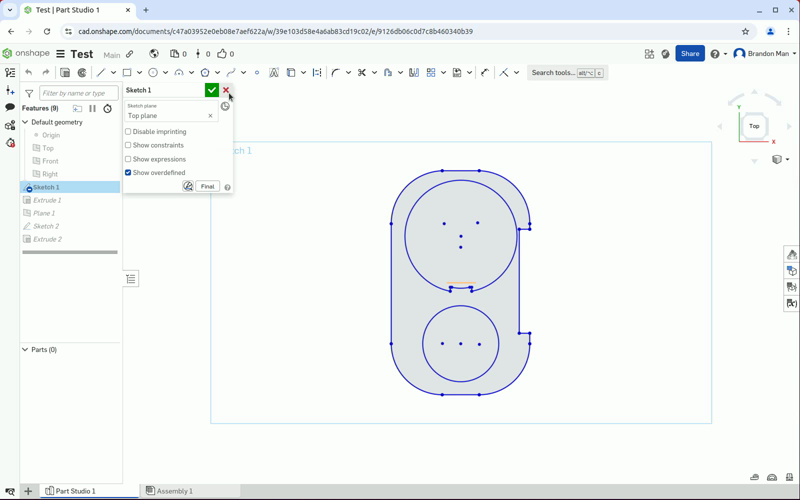
click(229, 92)
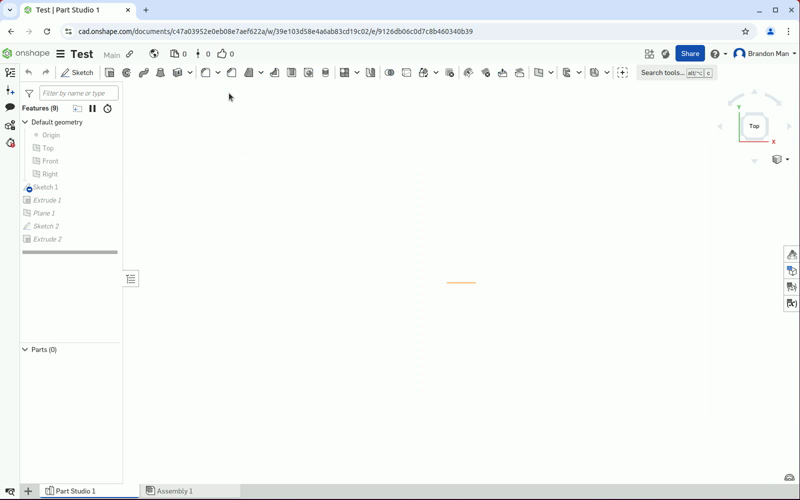
key(shift+s)
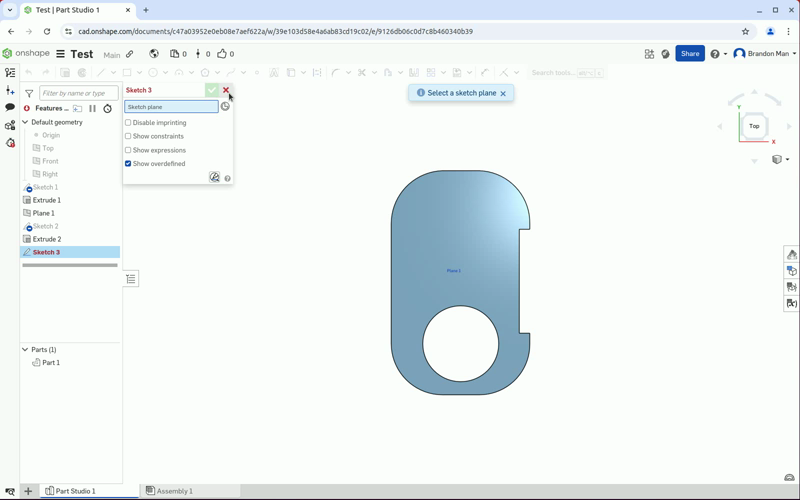
mouse_move(73, 215)
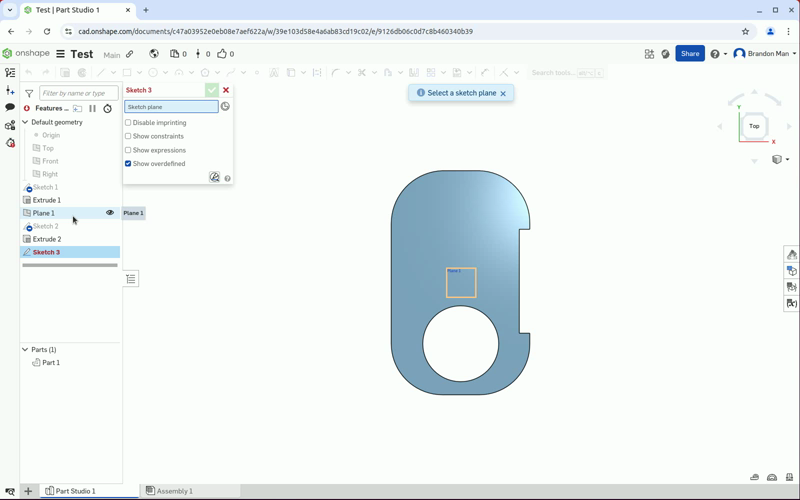
click(73, 215)
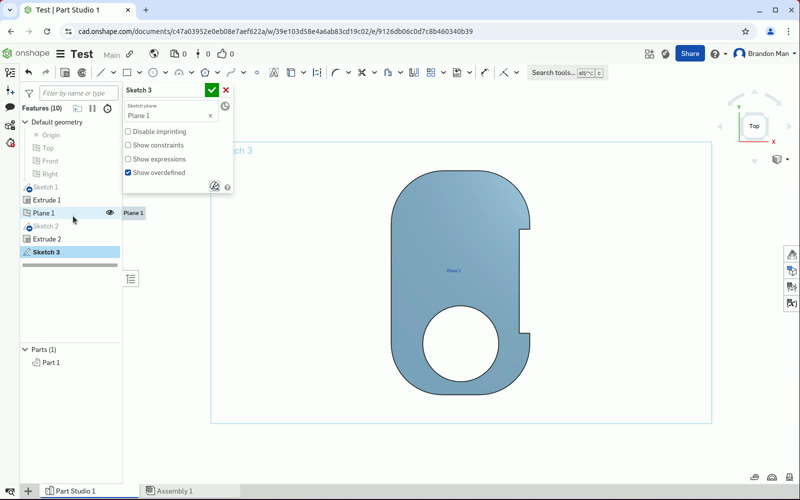
mouse_move(73, 352)
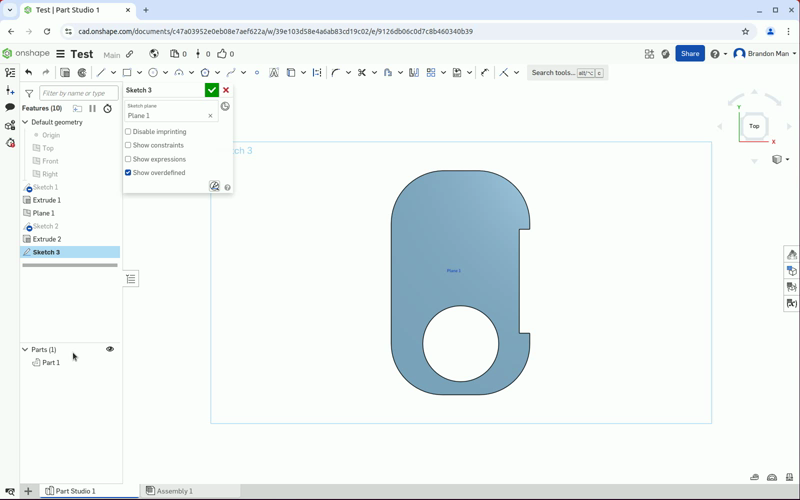
key(y)
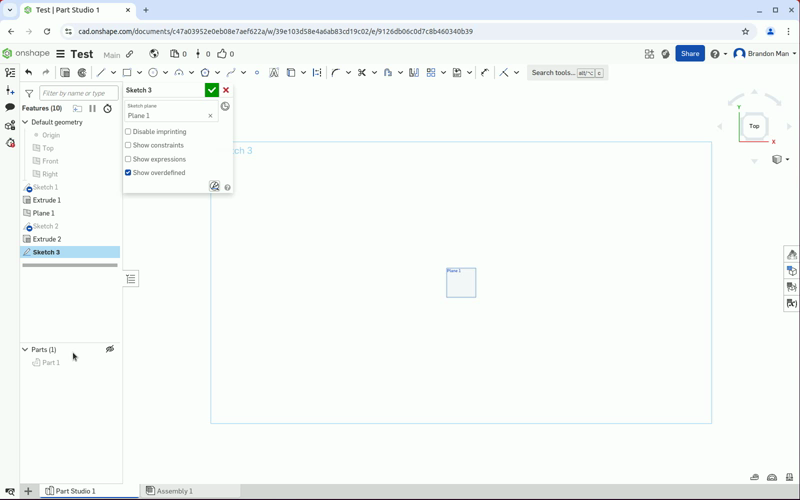
key(c)
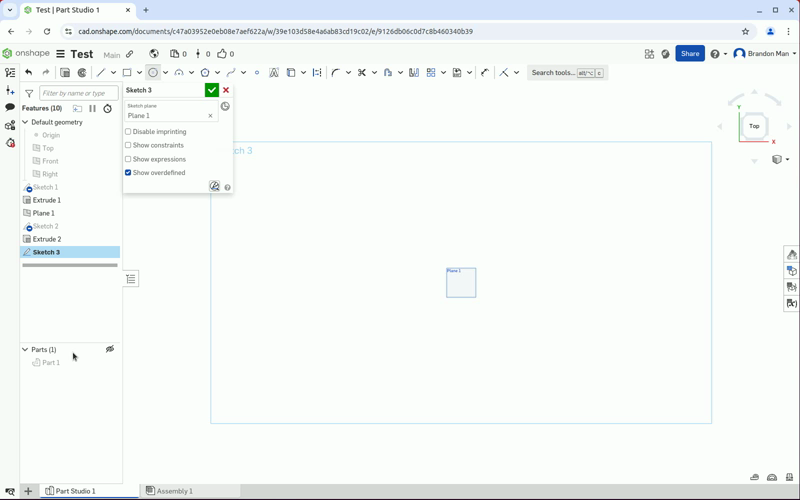
key_down(shift)
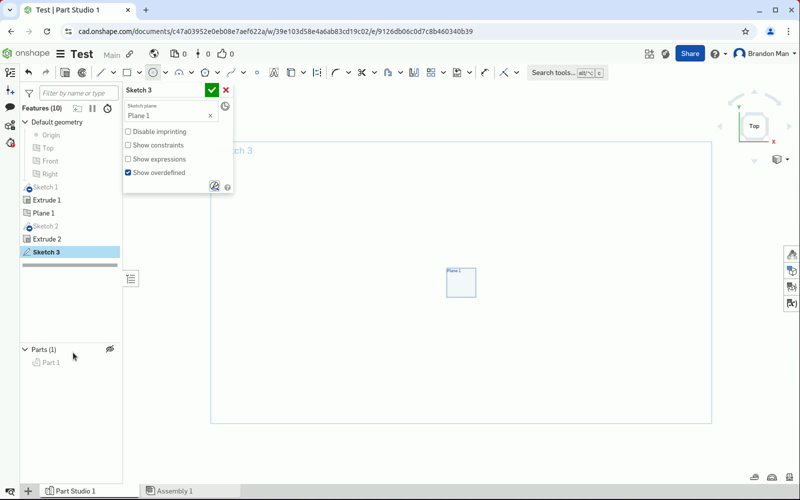
mouse_move(508, 192)
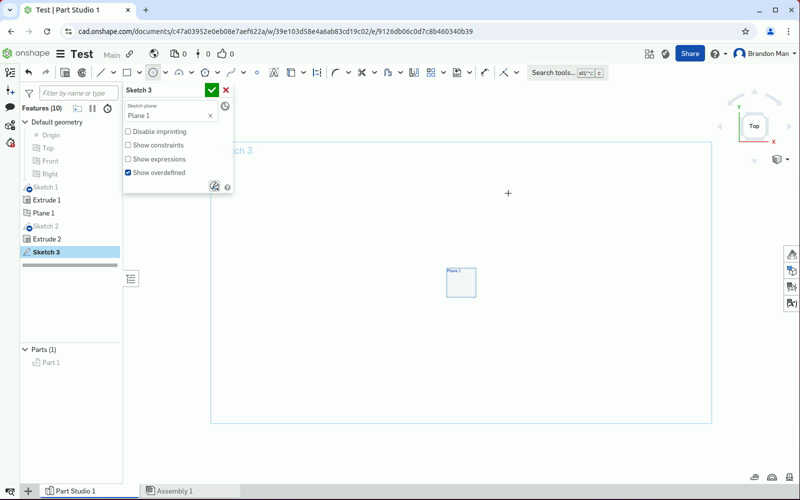
click(508, 192)
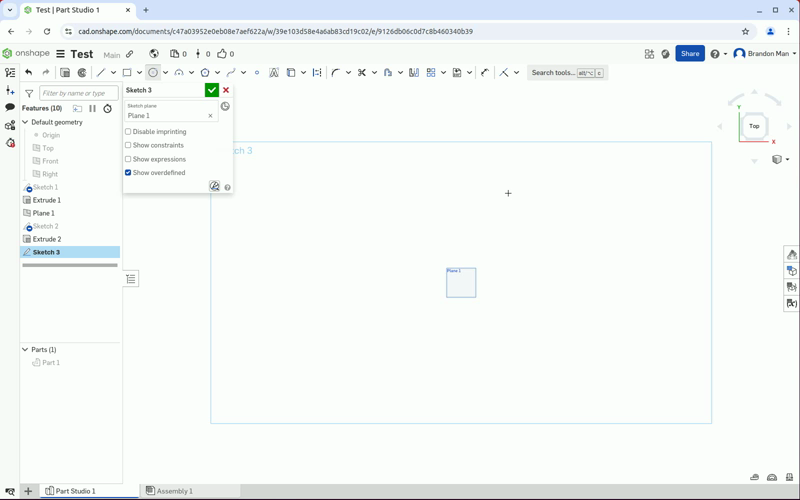
key_up(shift)
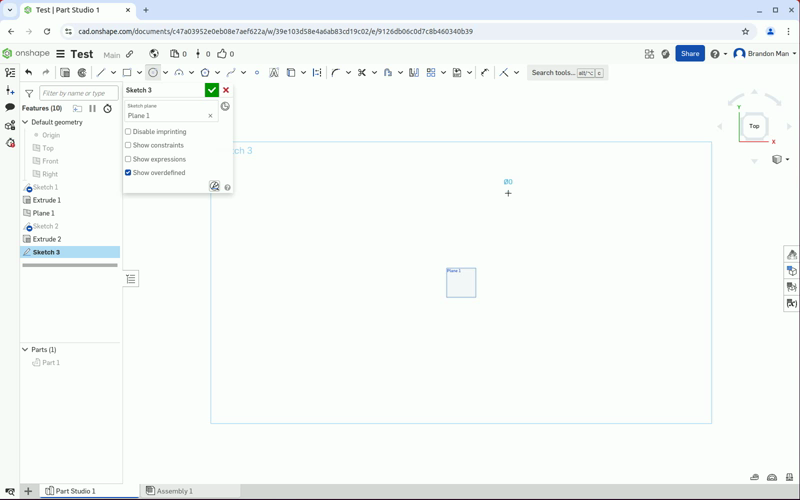
mouse_move(515, 192)
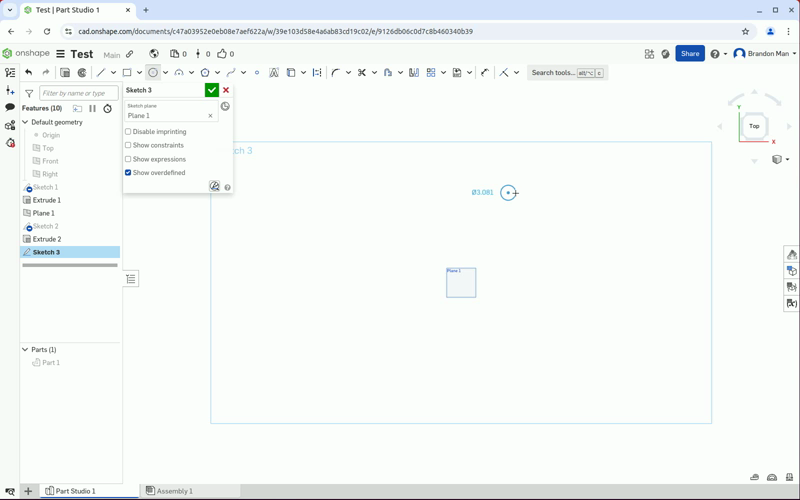
click(515, 192)
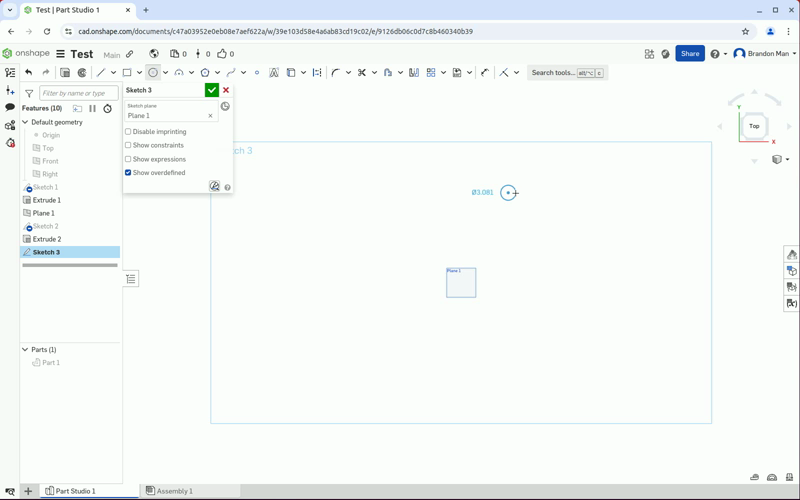
key(esc)
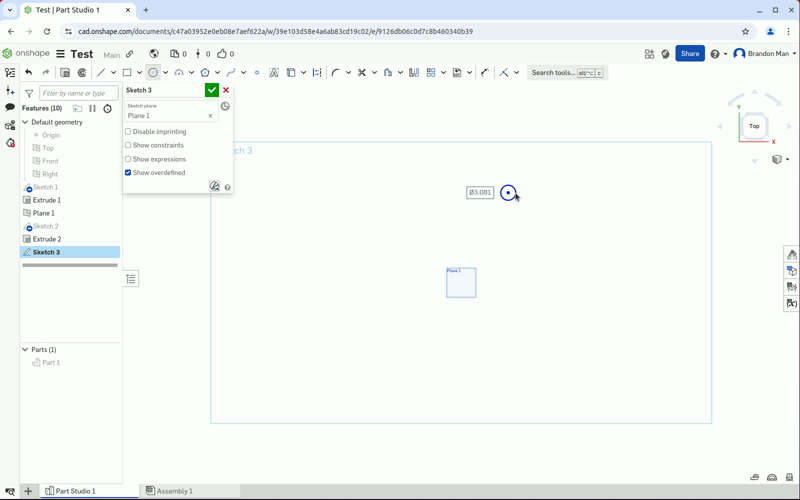
mouse_move(513, 194)
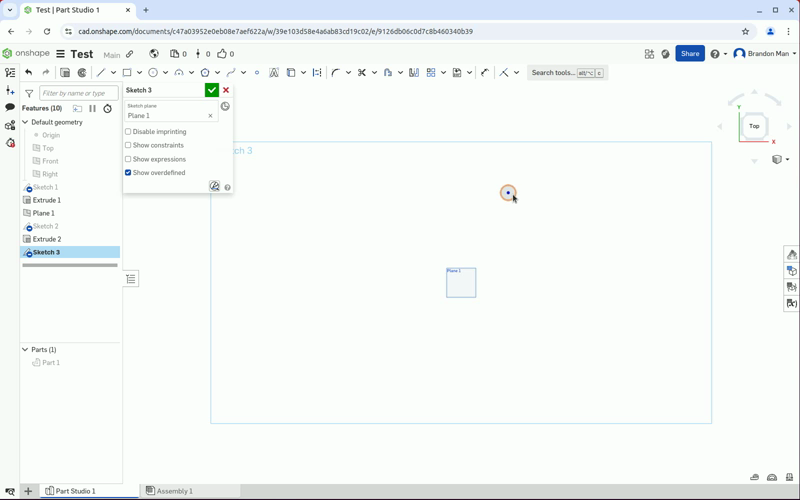
scroll(6)
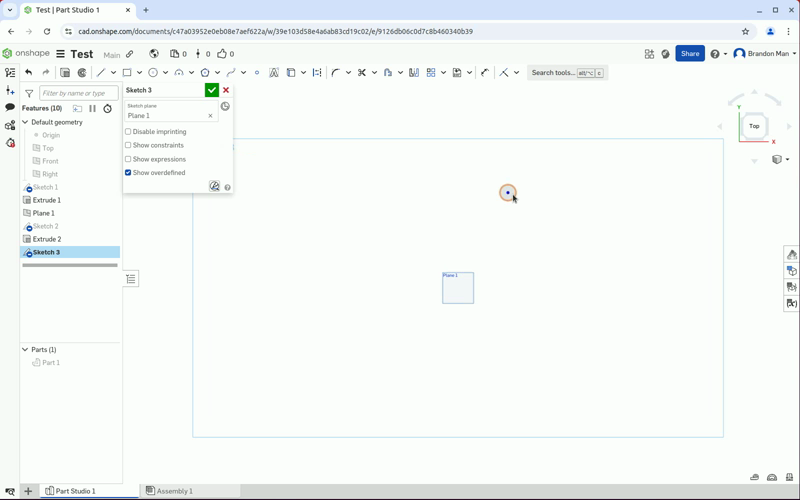
scroll(6)
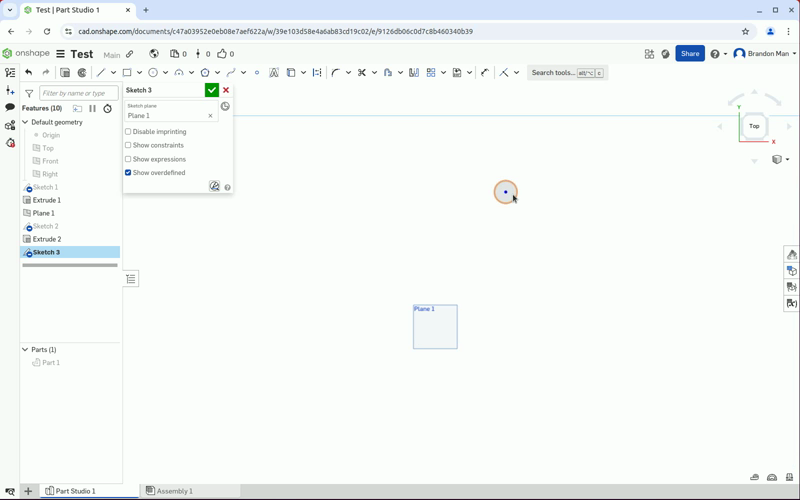
scroll(6)
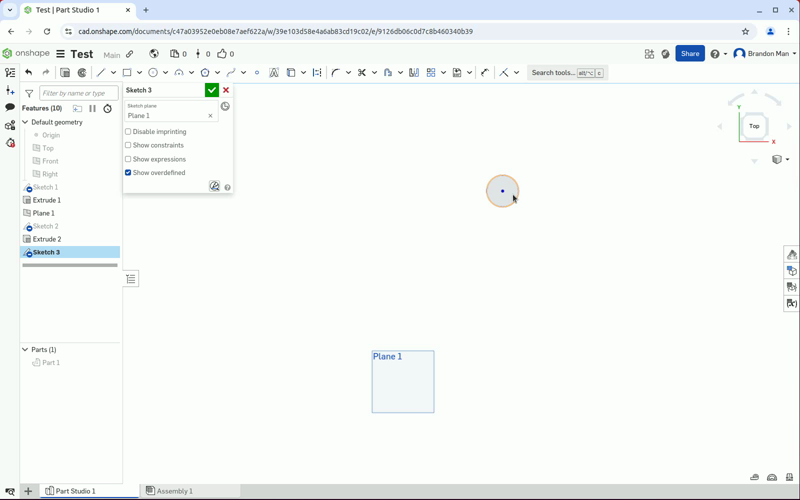
scroll(6)
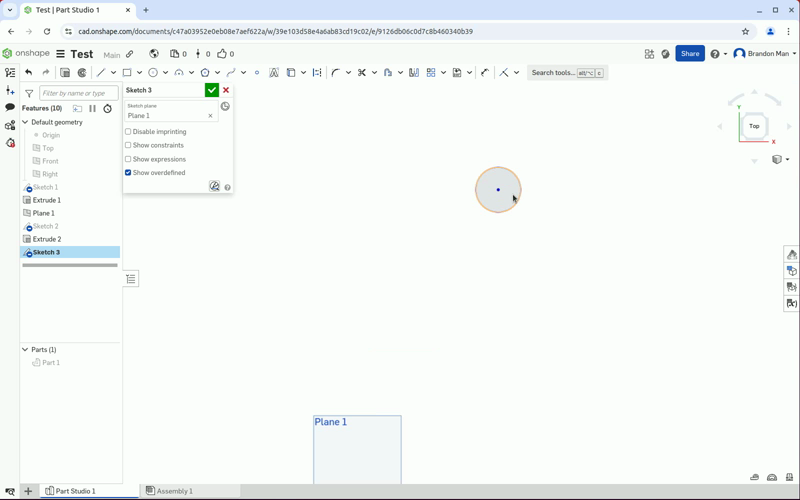
scroll(6)
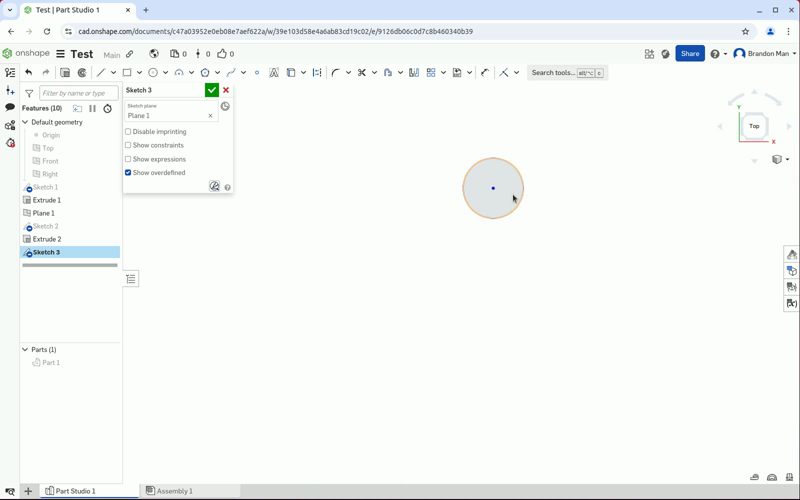
scroll(6)
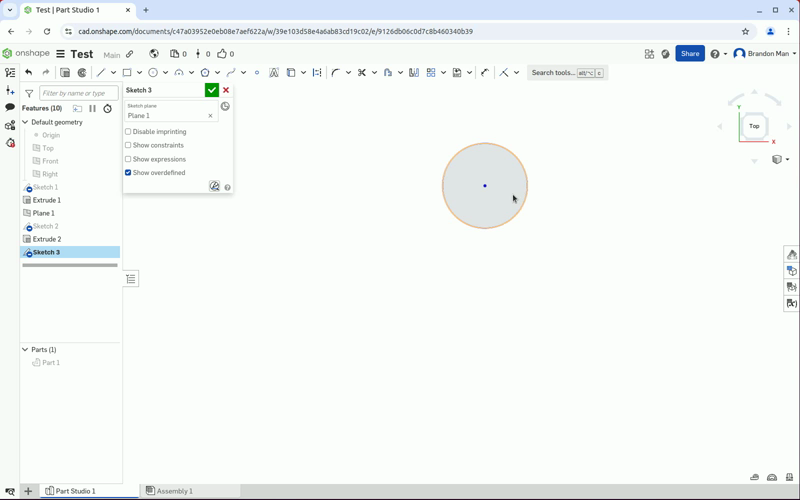
scroll(6)
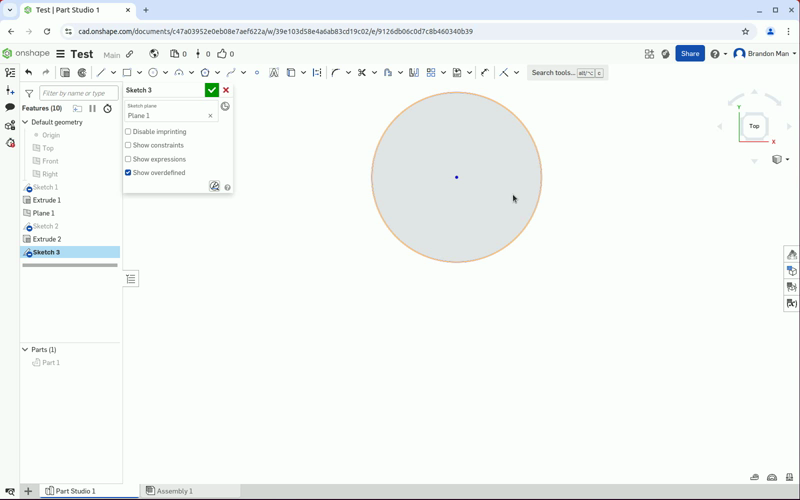
click(513, 194)
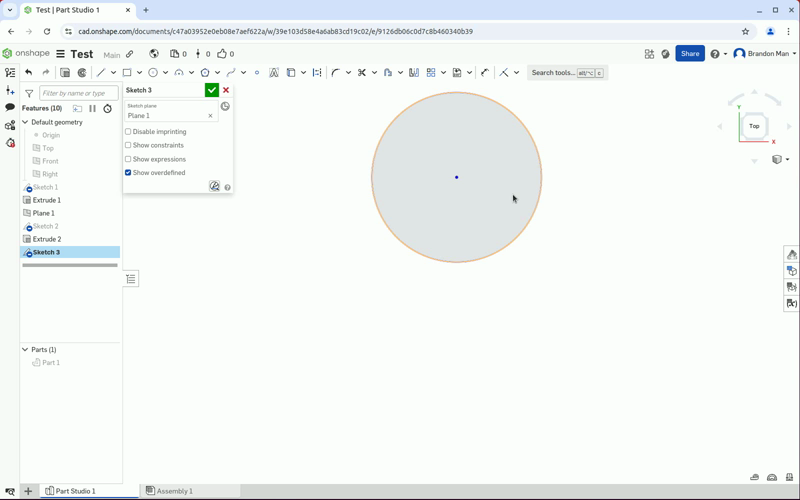
scroll(-6)
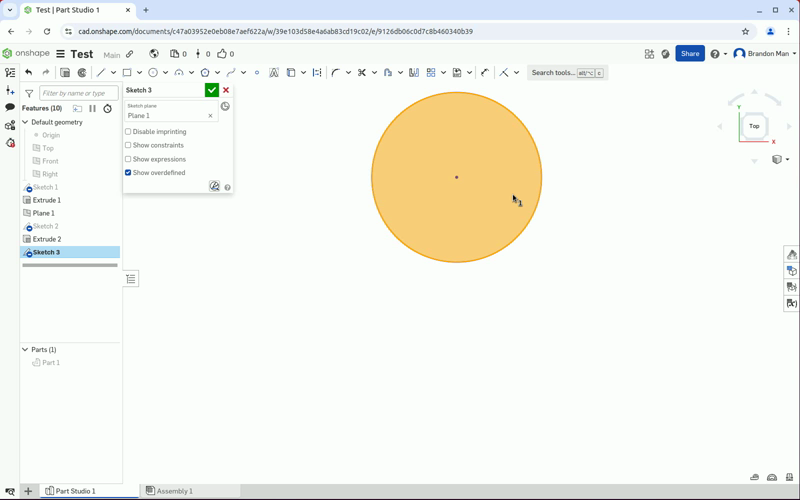
scroll(-6)
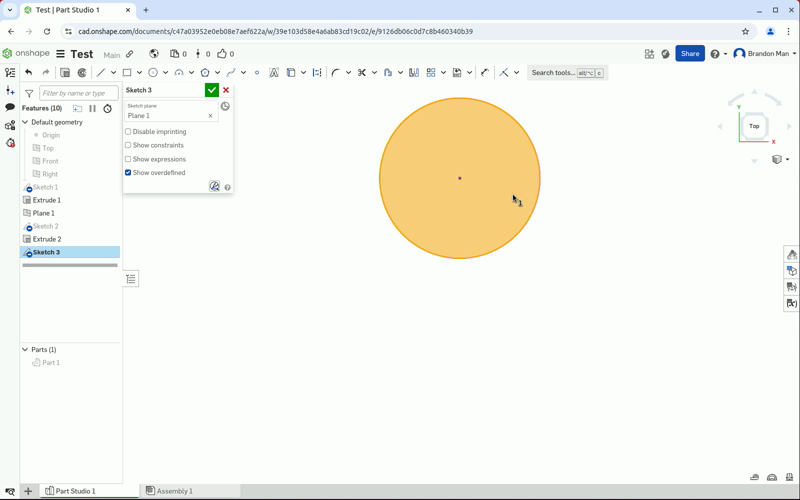
scroll(-6)
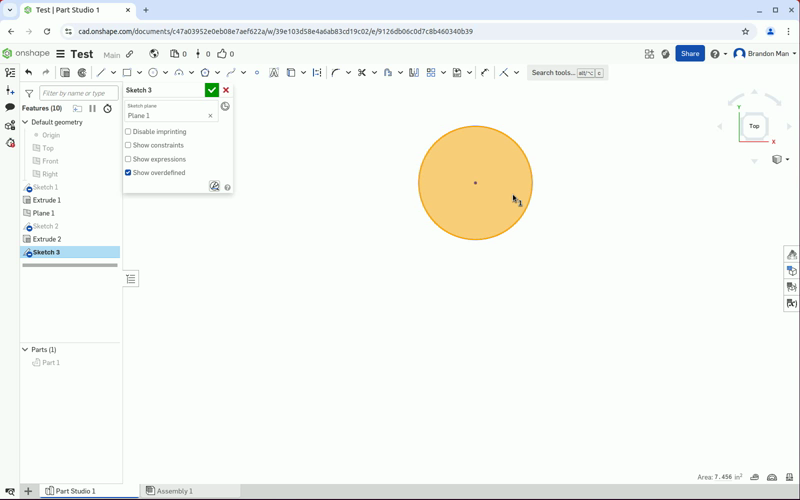
scroll(-6)
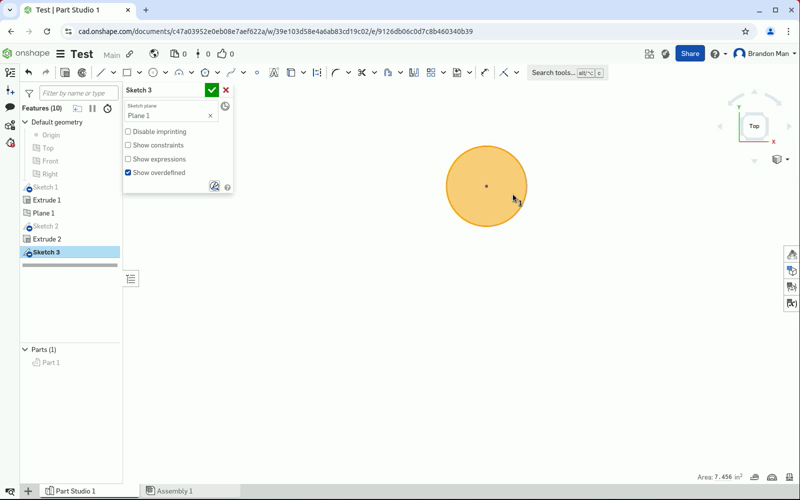
scroll(-6)
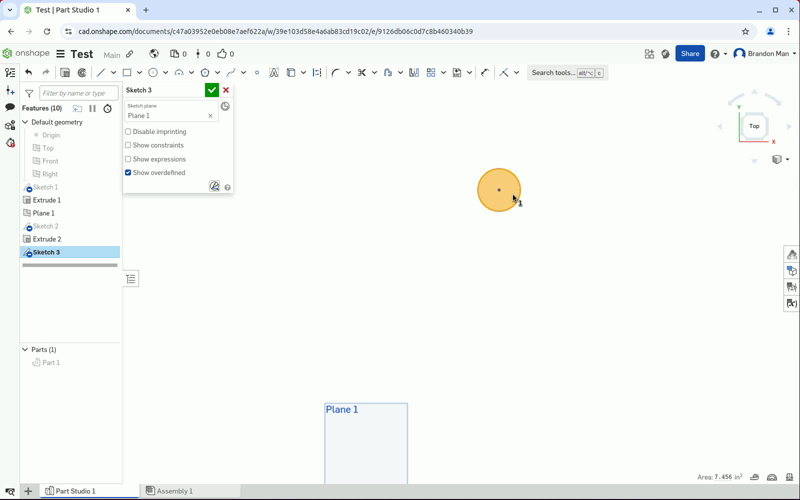
scroll(-6)
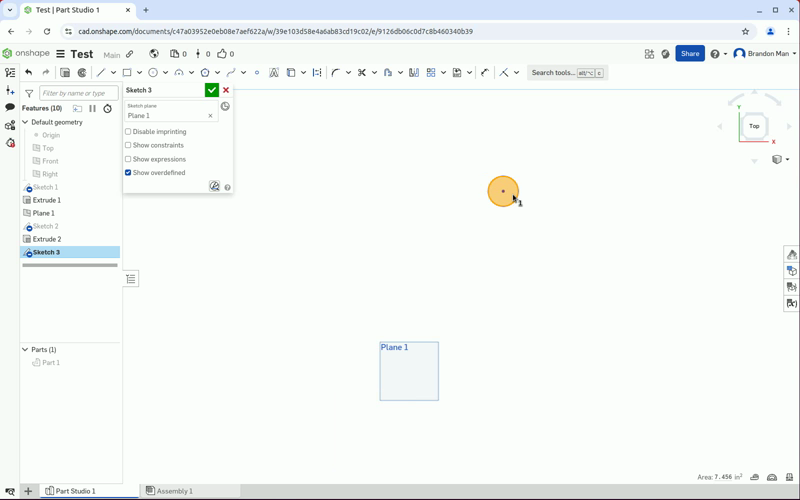
scroll(-6)
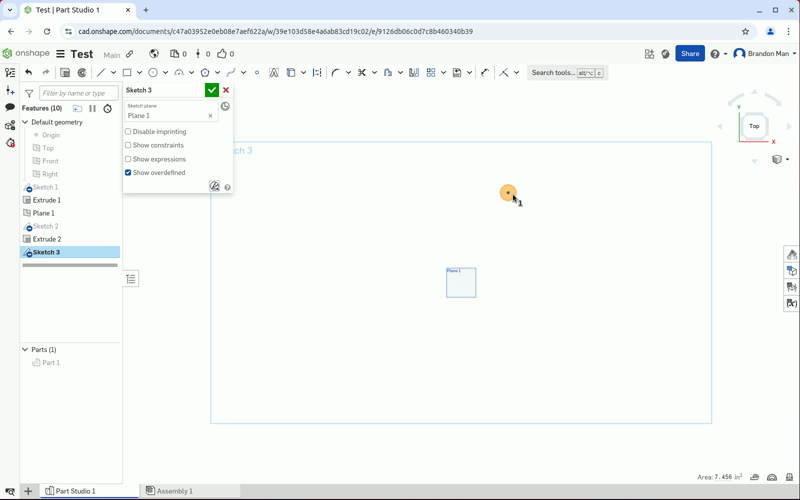
mouse_move(73, 352)
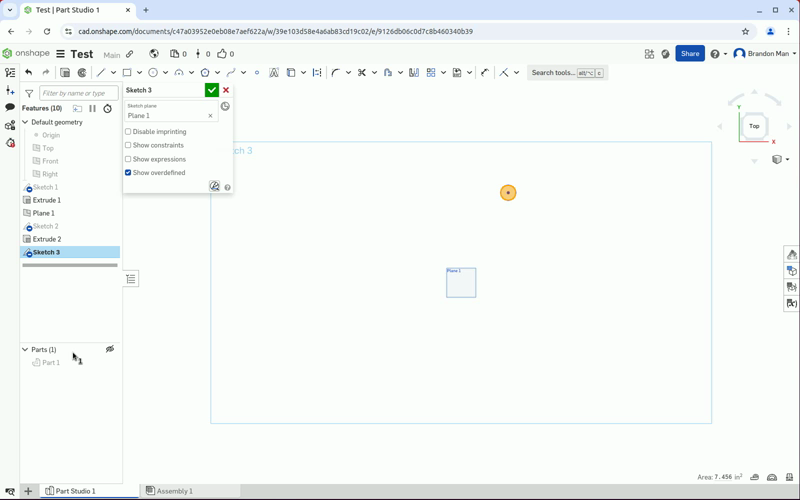
key(shift+y)
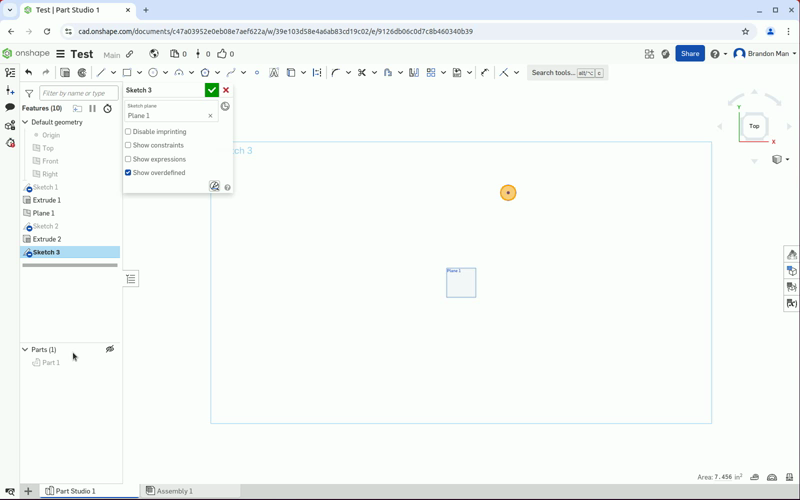
key(shift+e)
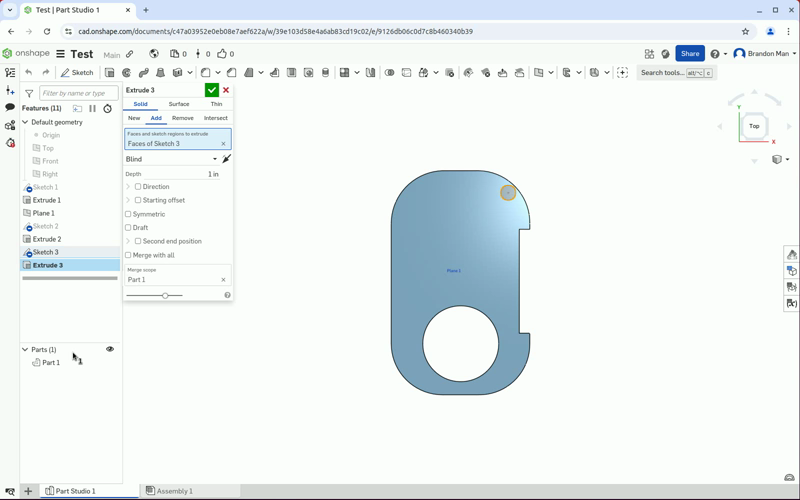
mouse_move(143, 106)
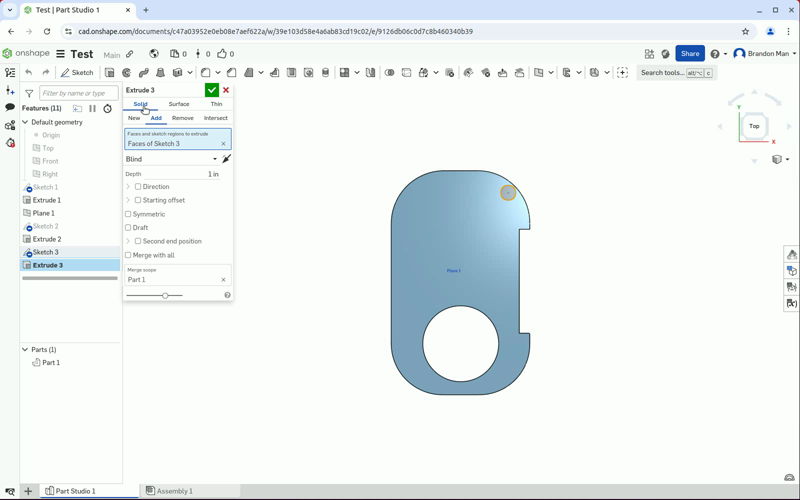
click(143, 106)
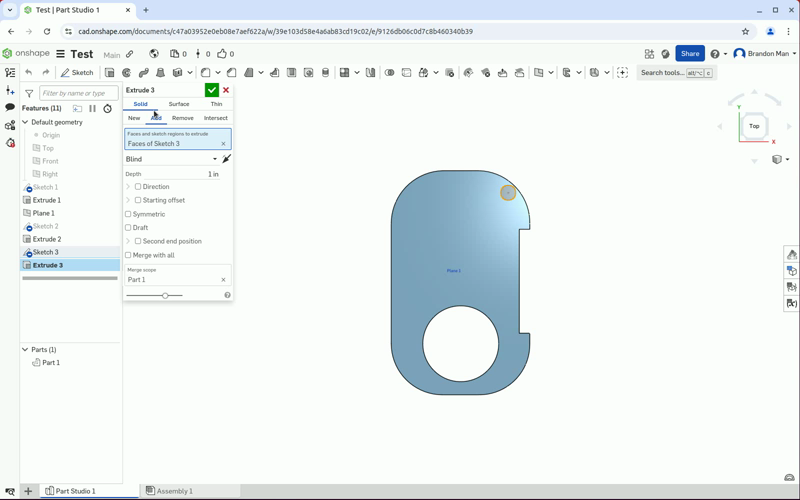
mouse_move(186, 120)
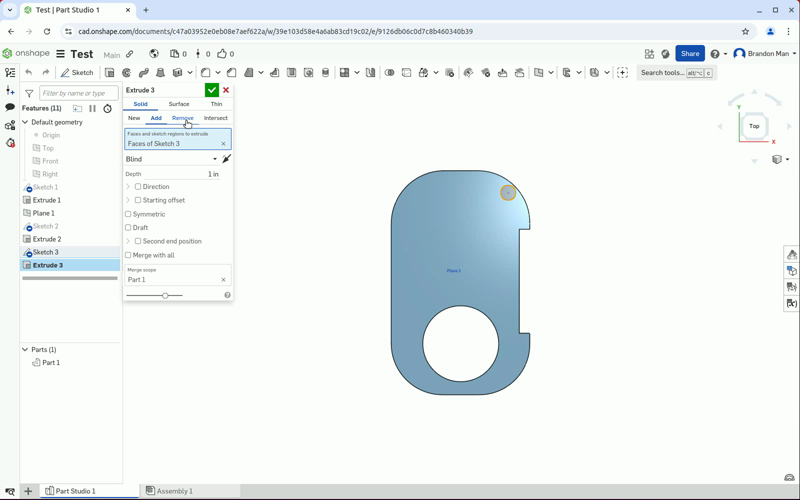
click(186, 120)
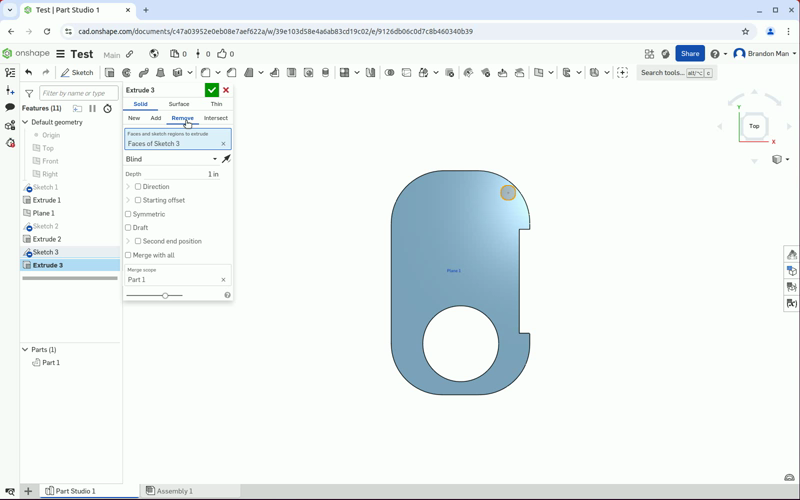
key(tab, 4)
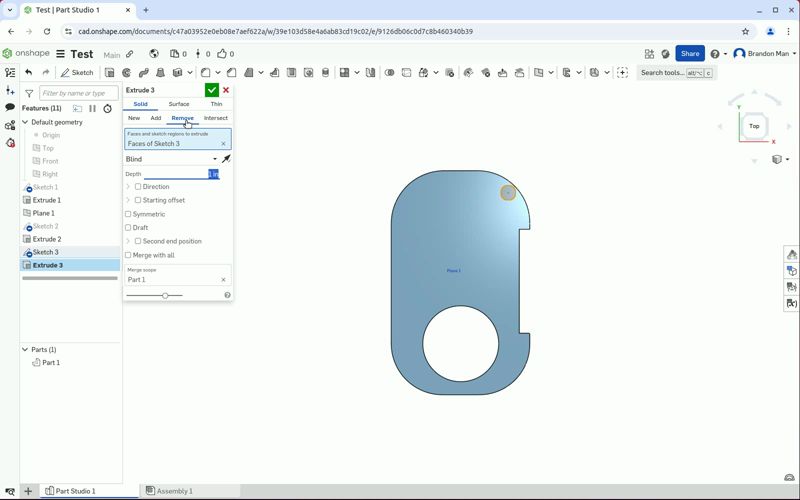
text(17.813)
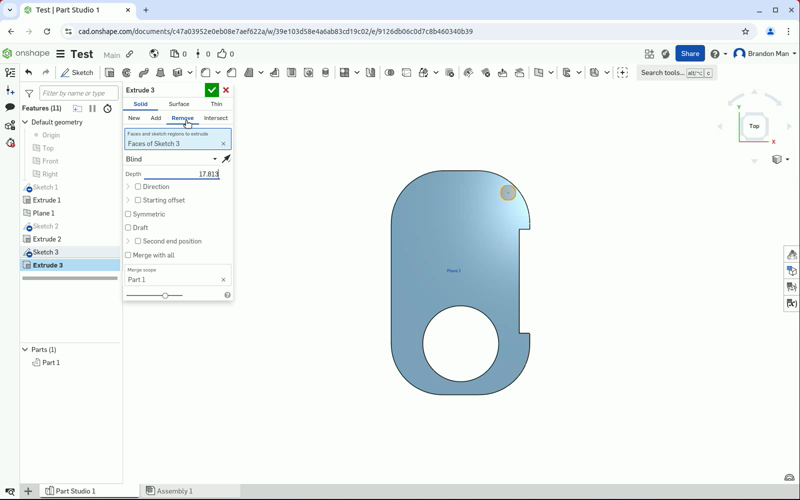
key(tab, 6)
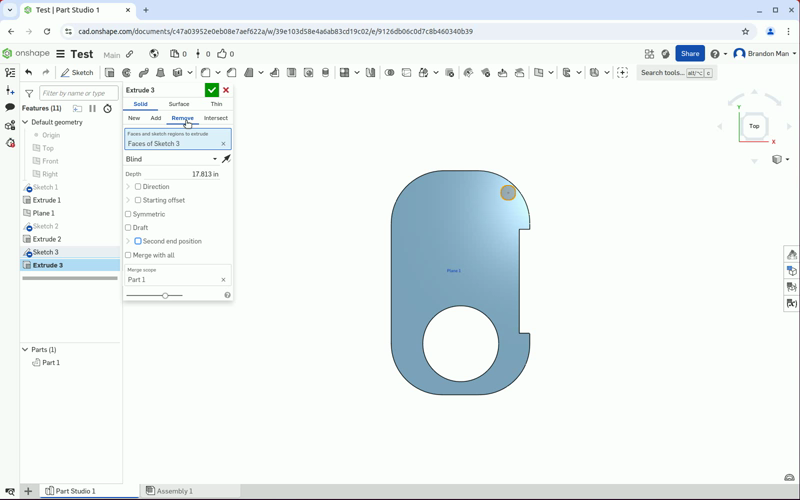
key(space)
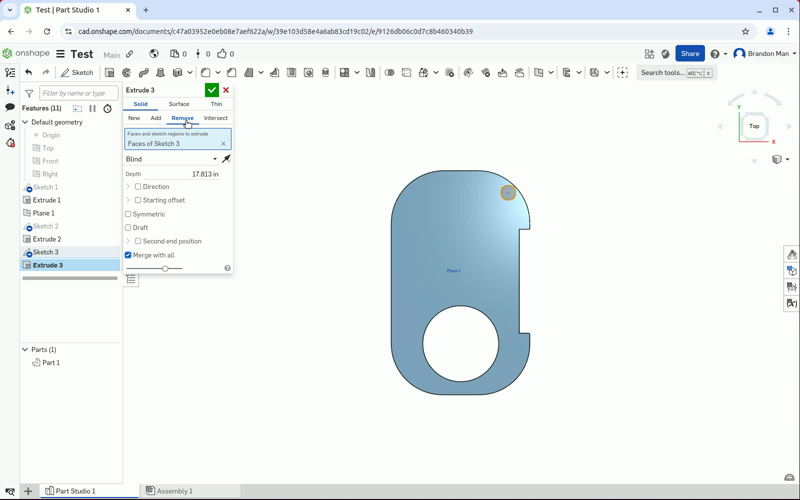
key(enter)
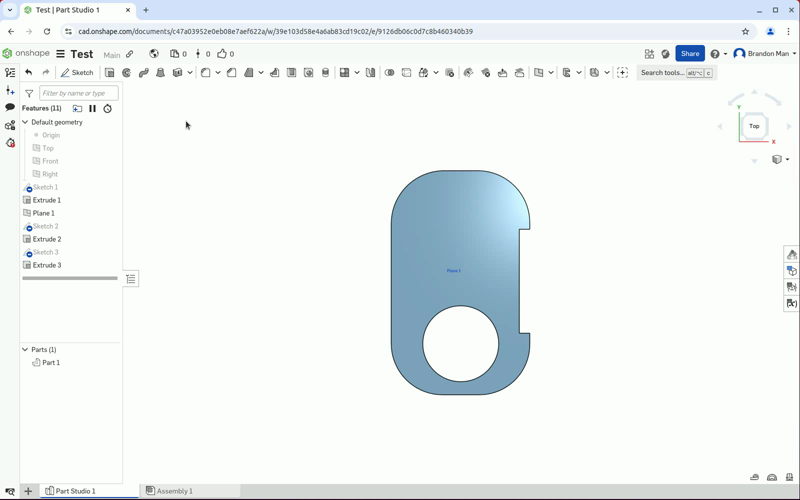
key(shift+h)
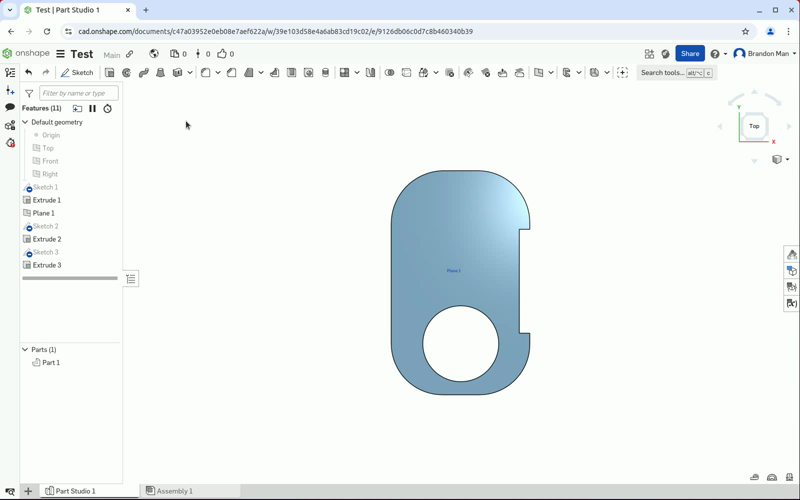
key(shift+h)
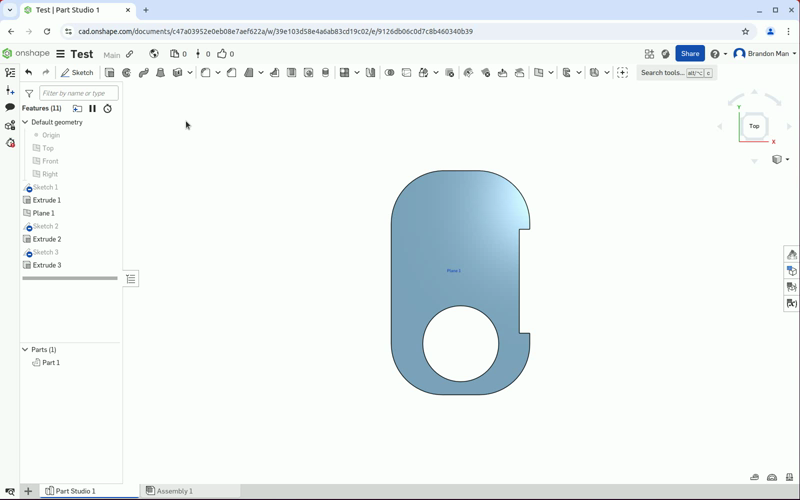
mouse_move(73, 189)
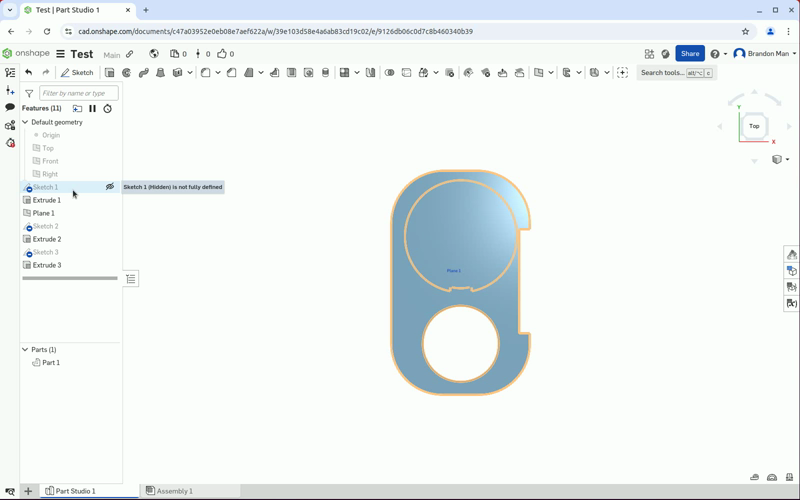
click(73, 189)
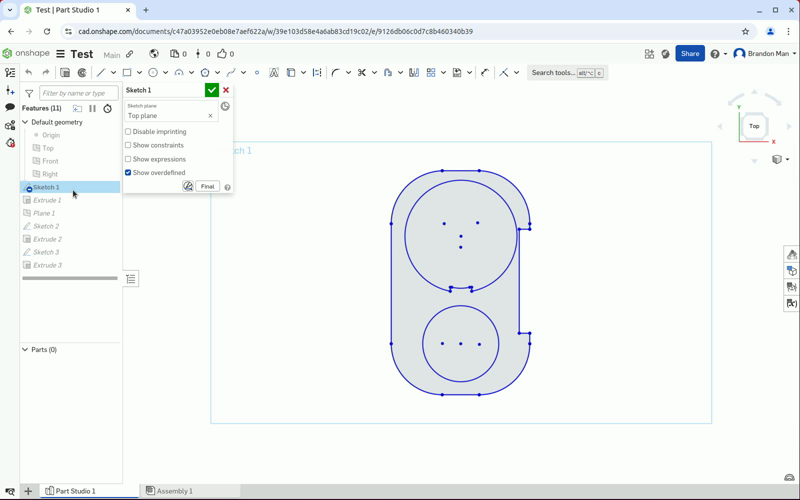
mouse_move(229, 92)
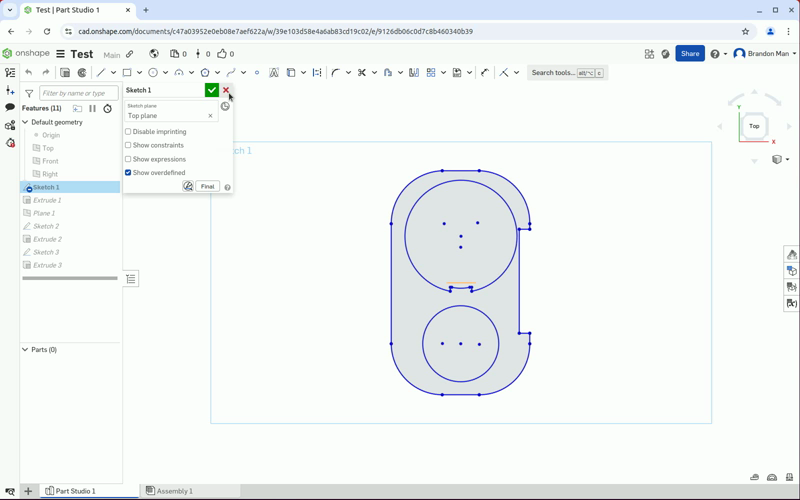
click(229, 92)
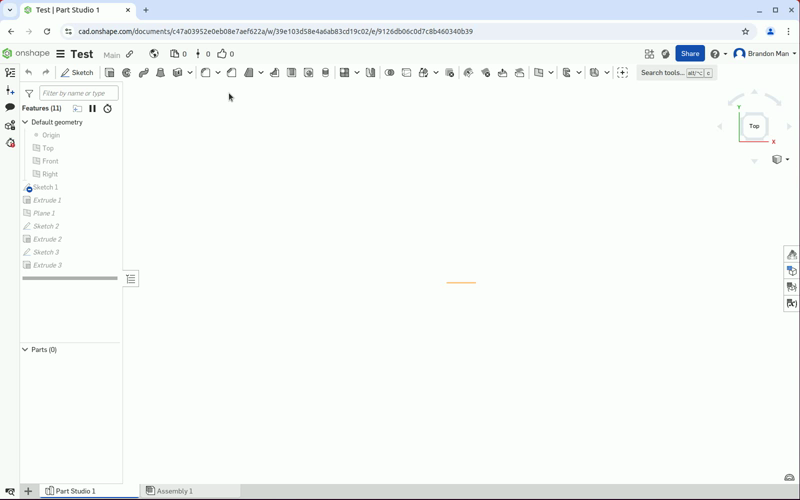
key(shift+s)
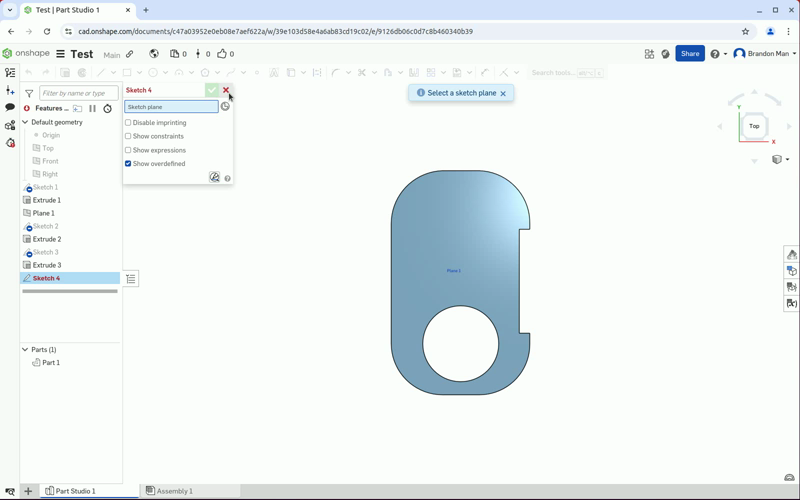
mouse_move(73, 215)
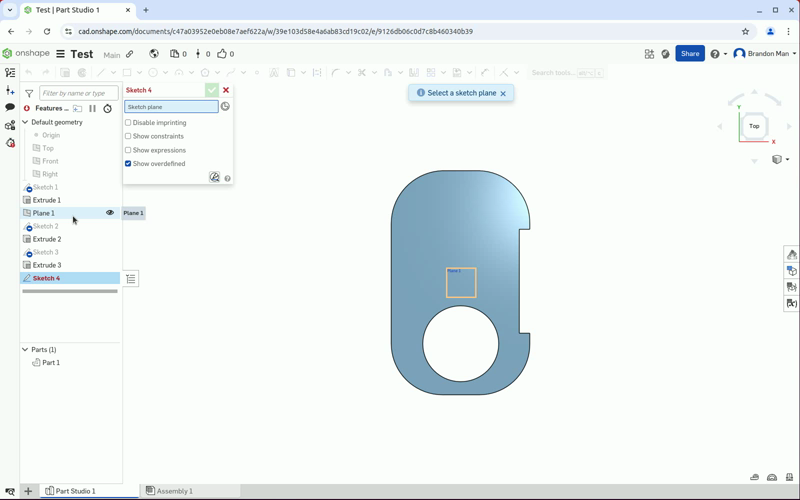
click(73, 215)
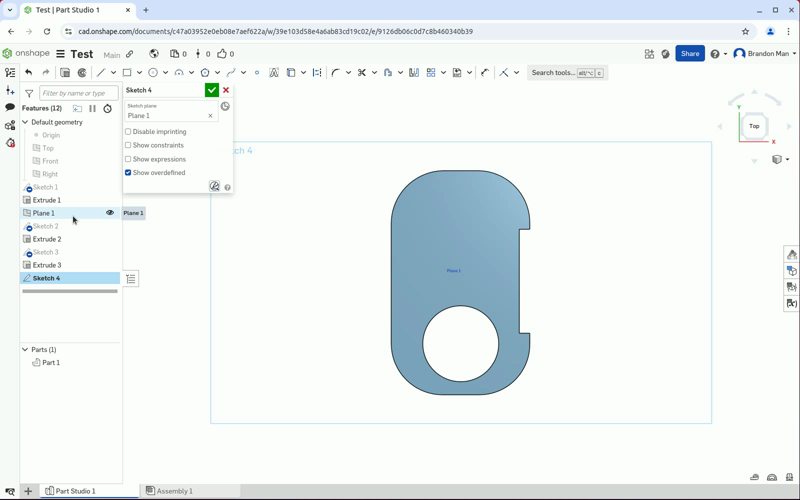
mouse_move(73, 352)
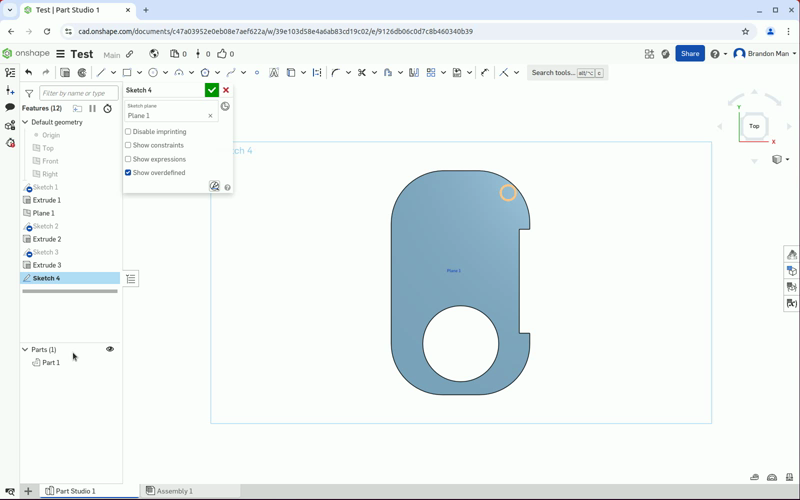
key(y)
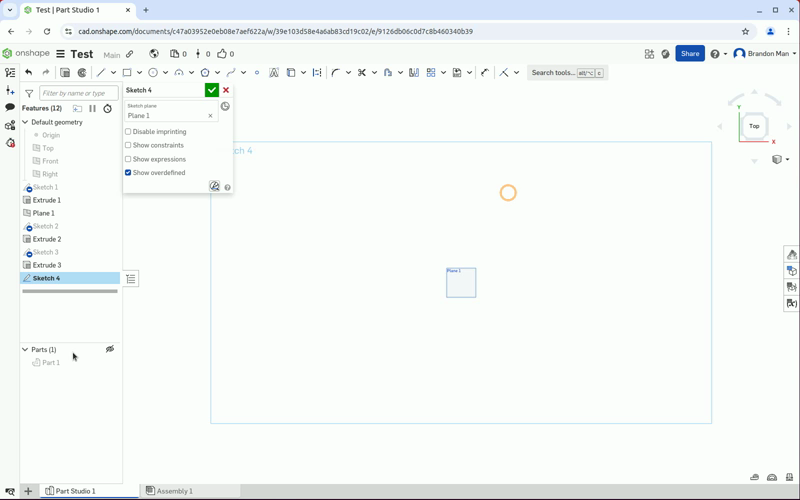
key(c)
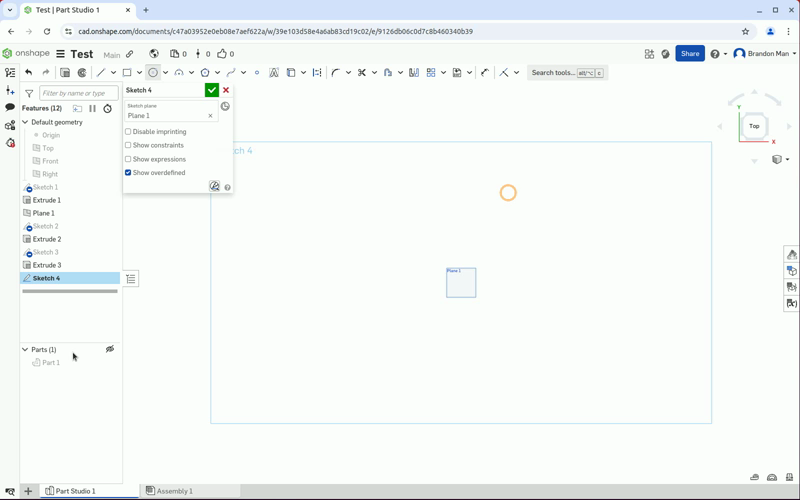
key_down(shift)
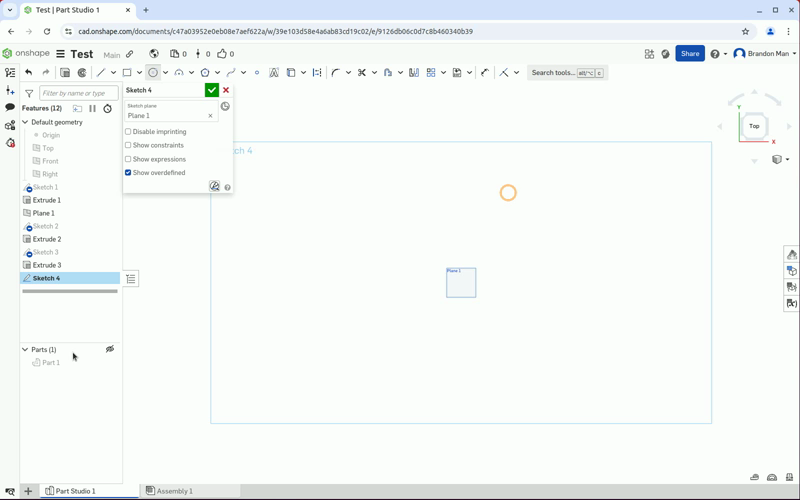
mouse_move(414, 286)
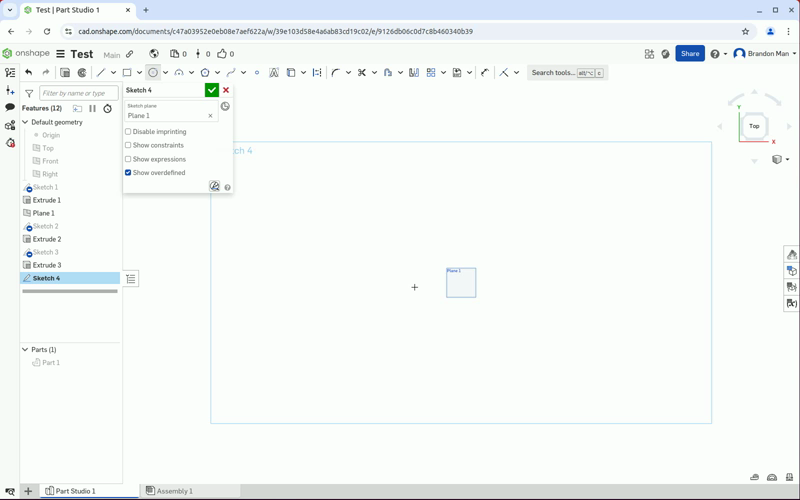
click(414, 286)
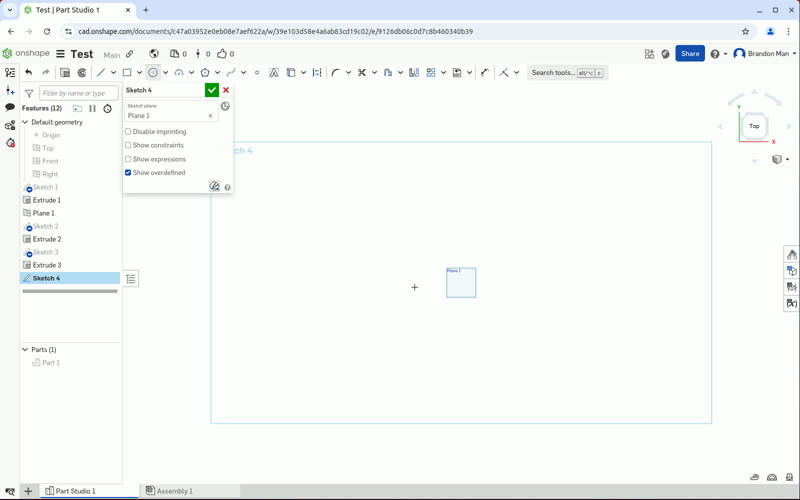
key_up(shift)
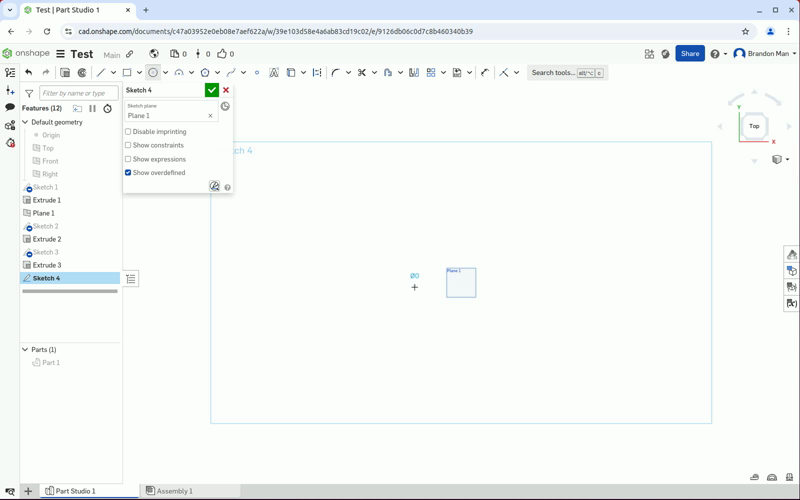
mouse_move(422, 286)
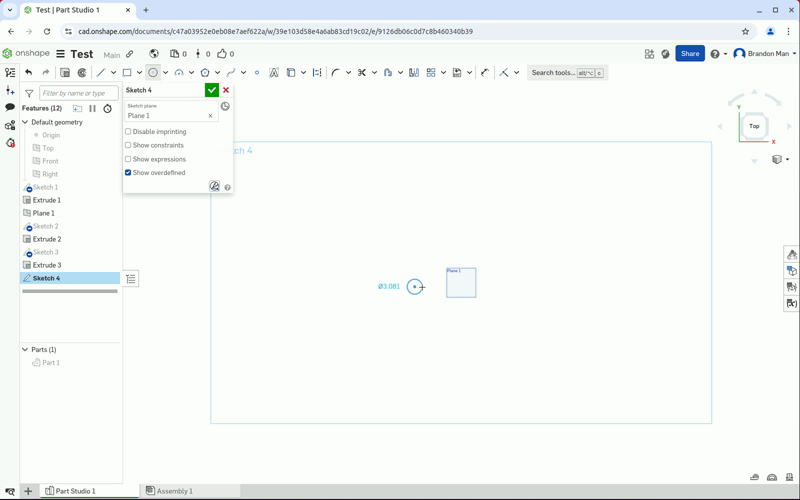
click(422, 286)
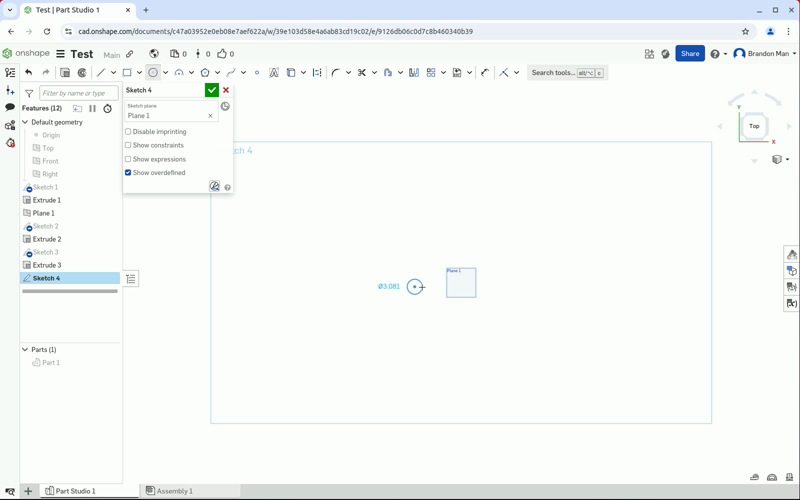
key(esc)
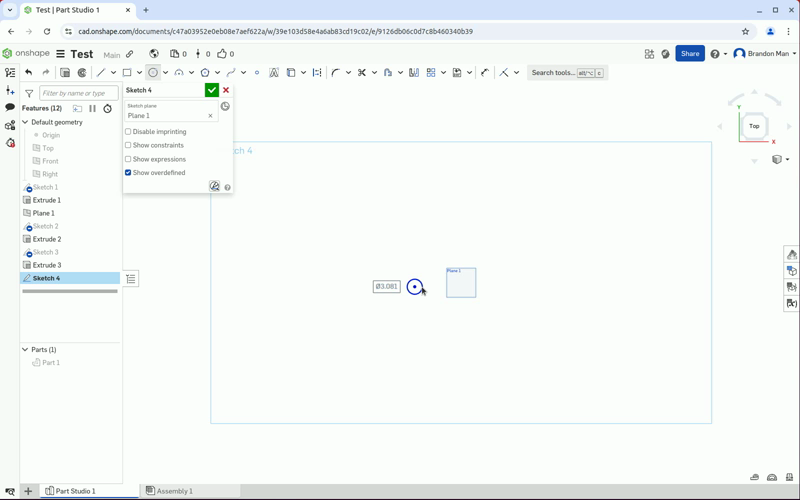
mouse_move(416, 283)
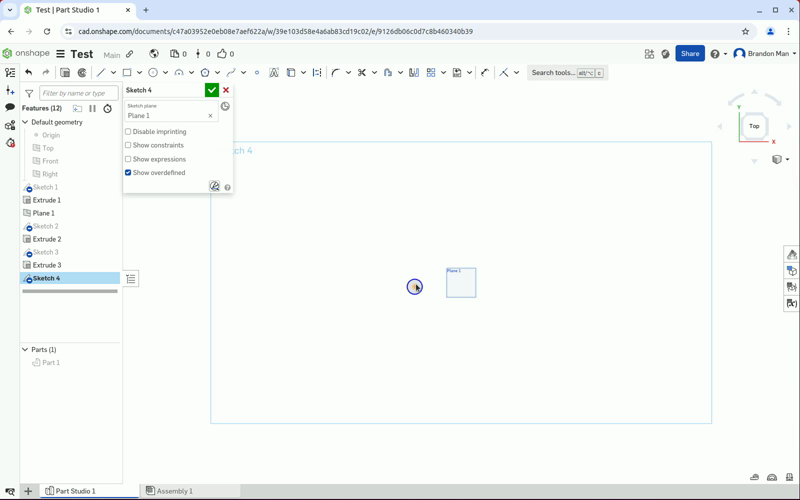
scroll(6)
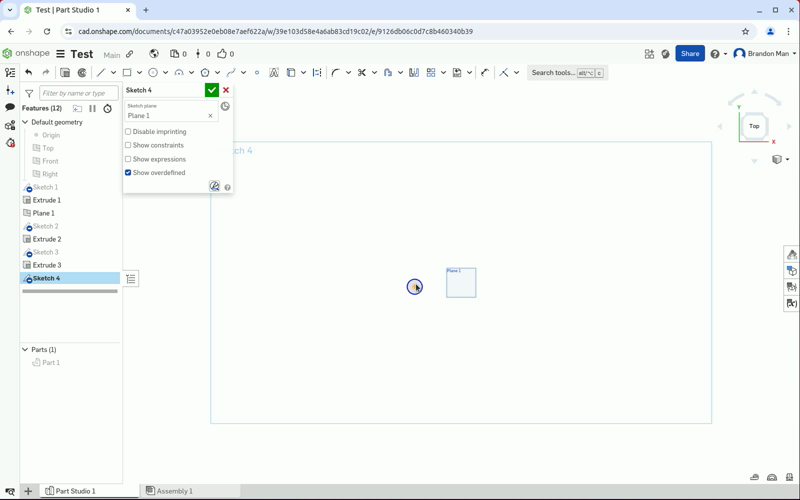
scroll(6)
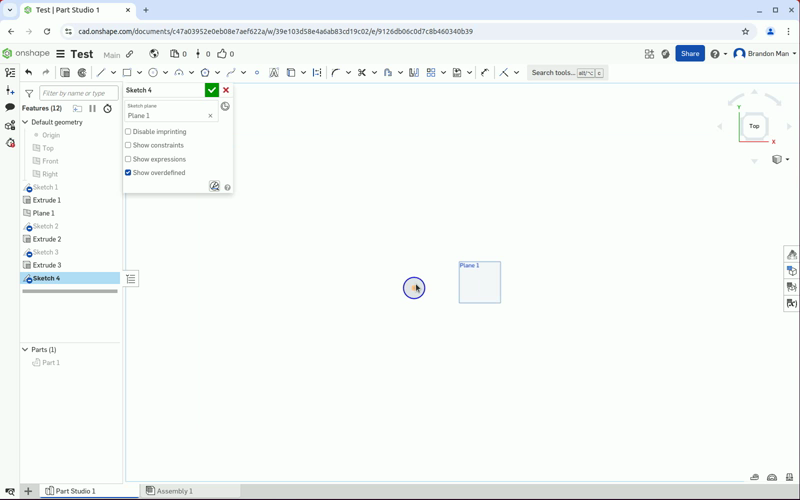
scroll(6)
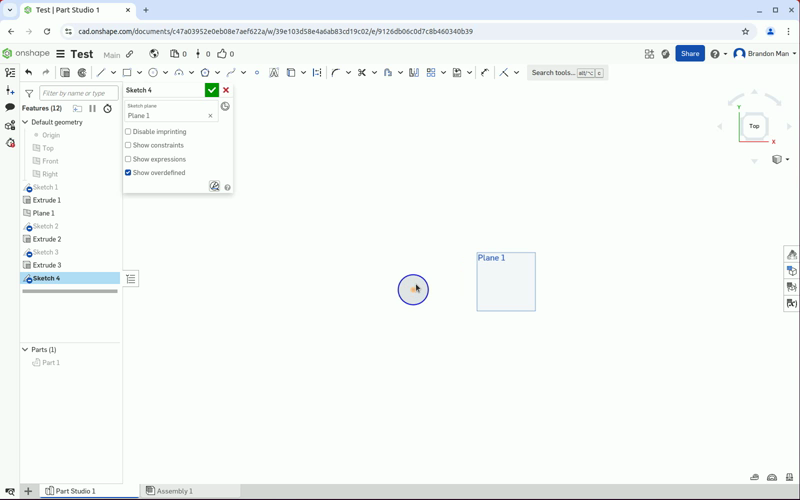
scroll(6)
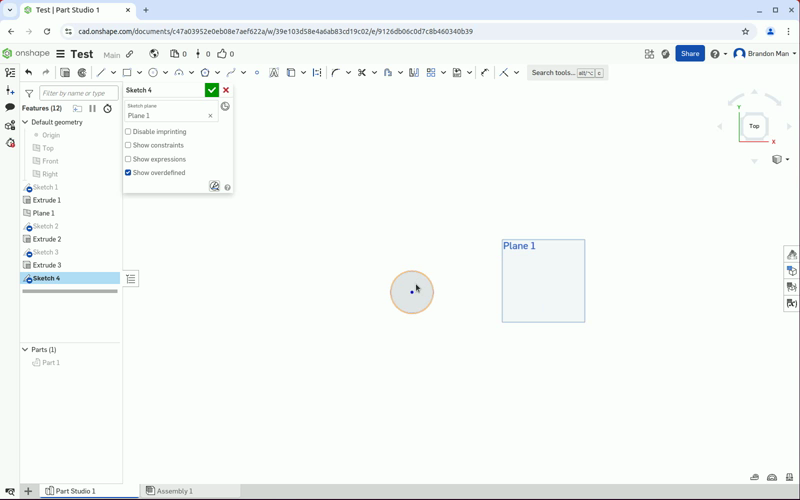
scroll(6)
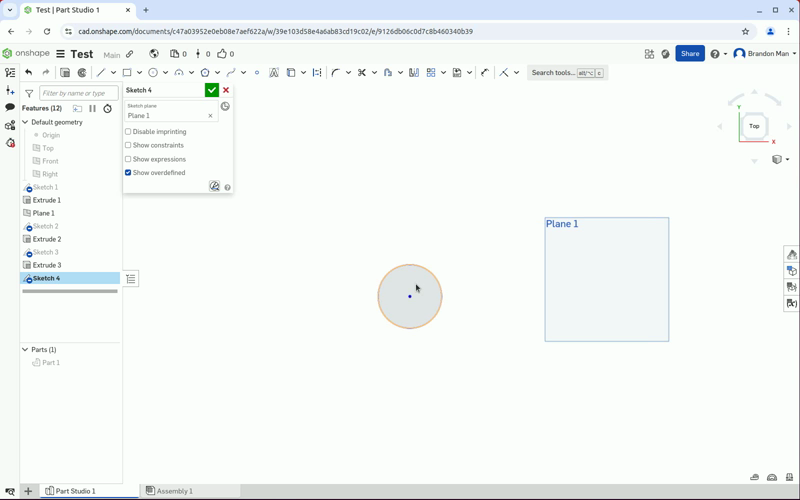
scroll(6)
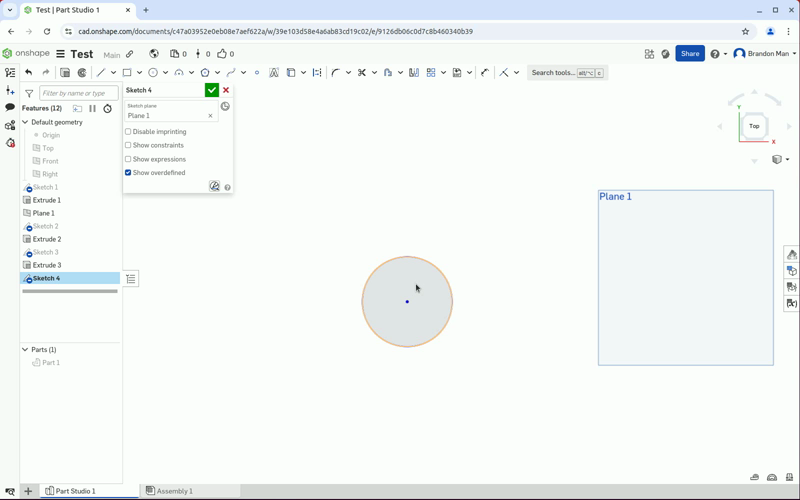
scroll(6)
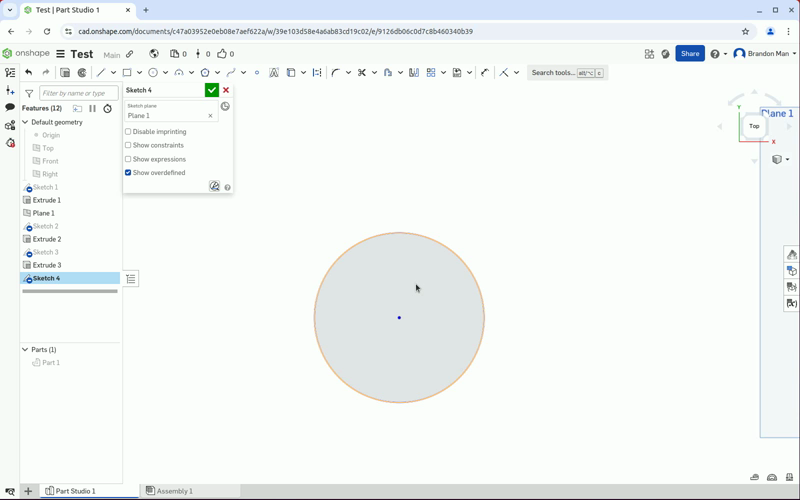
click(416, 283)
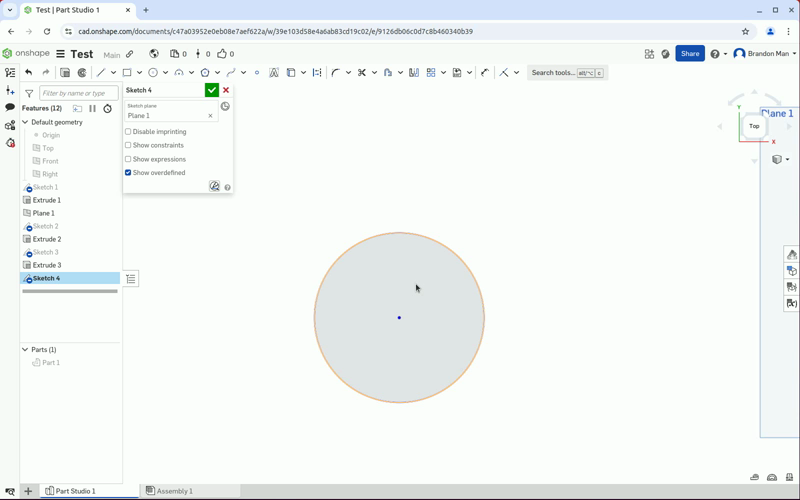
scroll(-6)
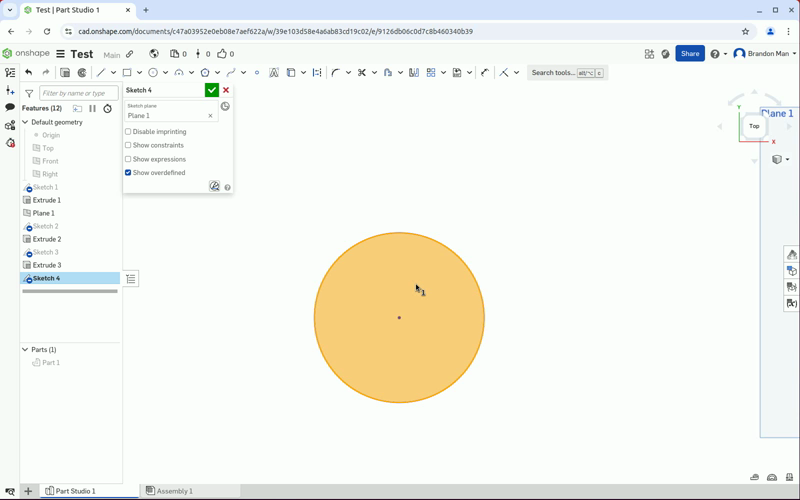
scroll(-6)
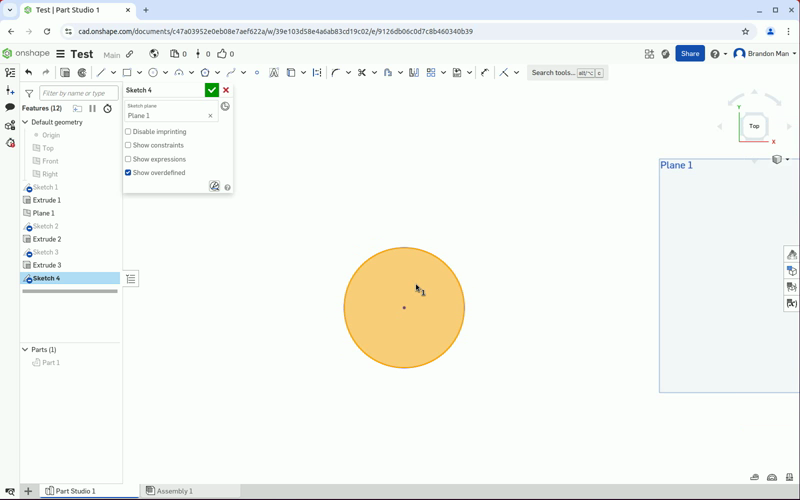
scroll(-6)
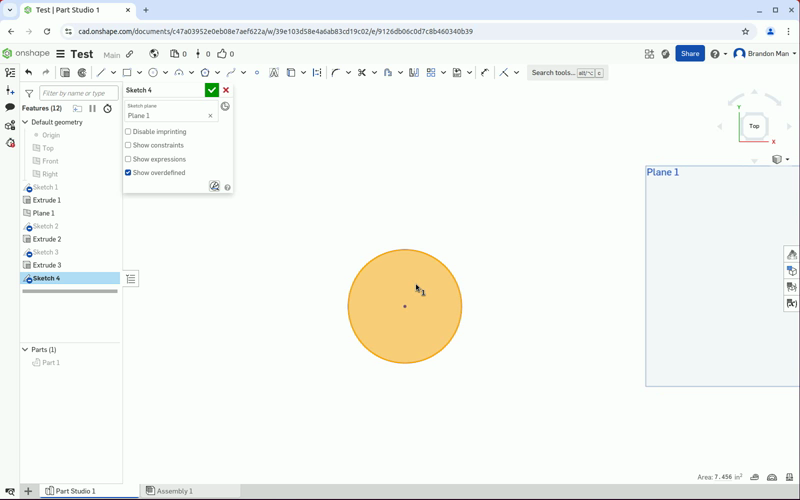
scroll(-6)
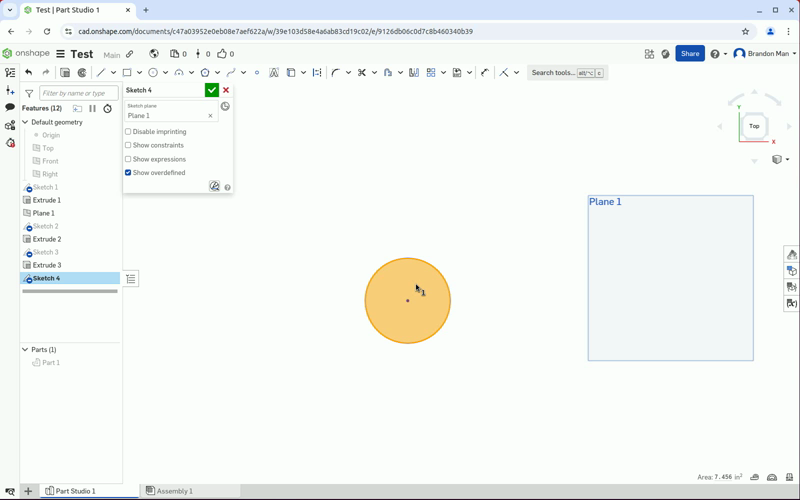
scroll(-6)
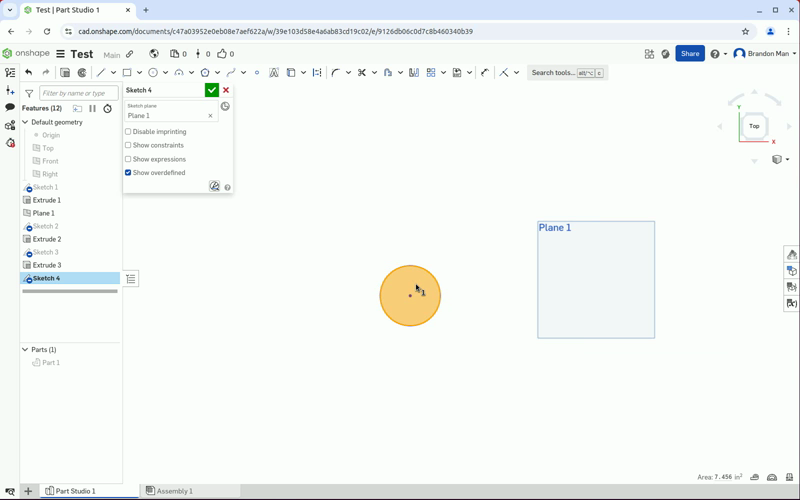
scroll(-6)
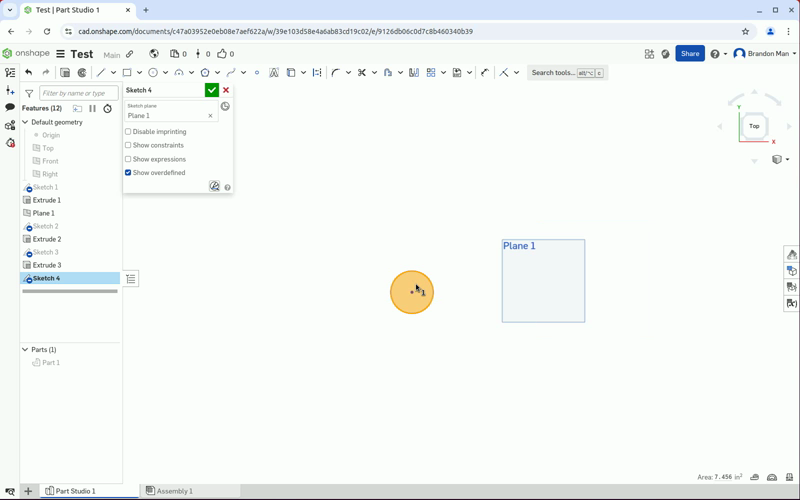
scroll(-6)
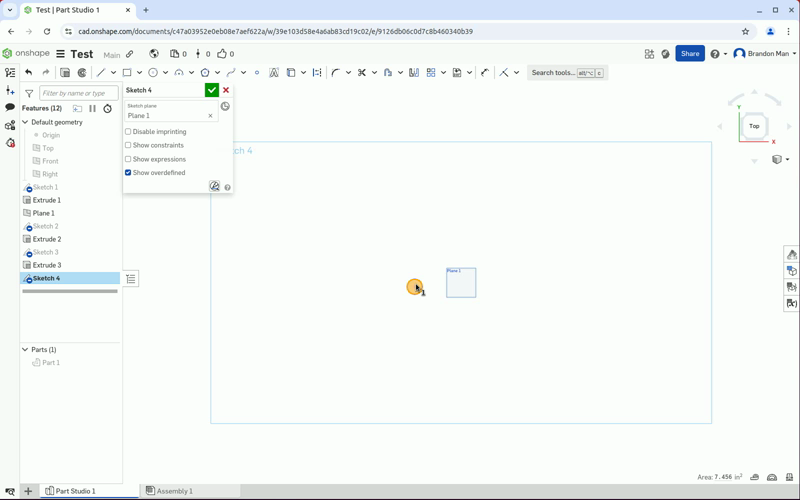
mouse_move(73, 352)
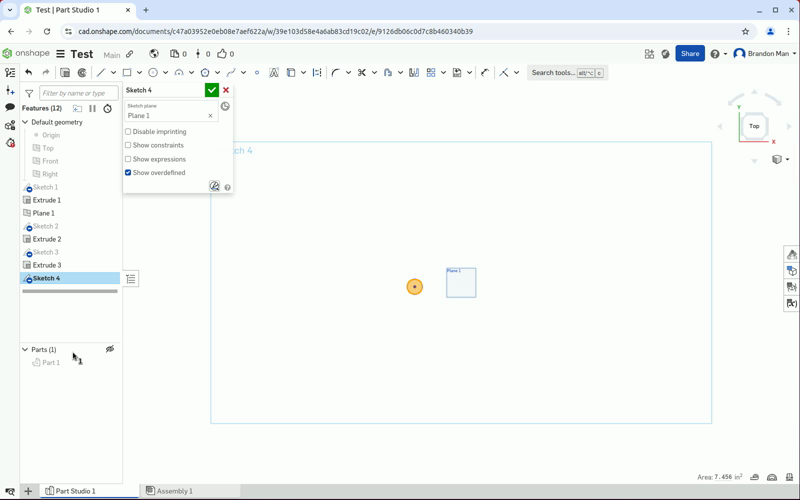
key(shift+y)
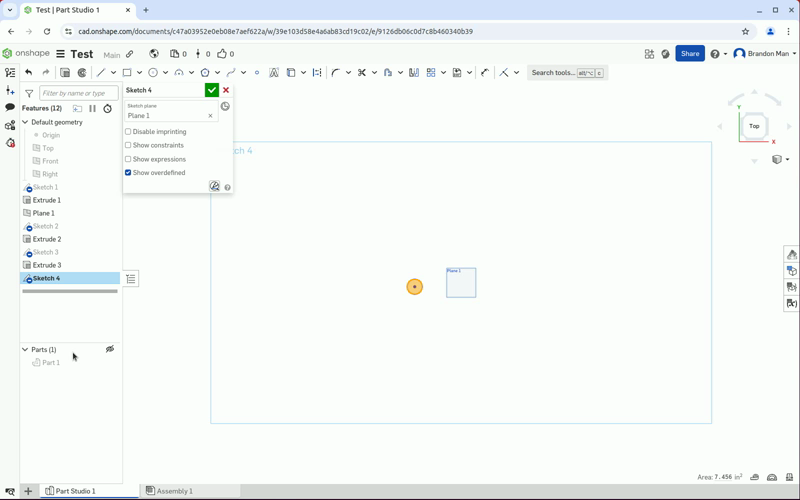
key(shift+e)
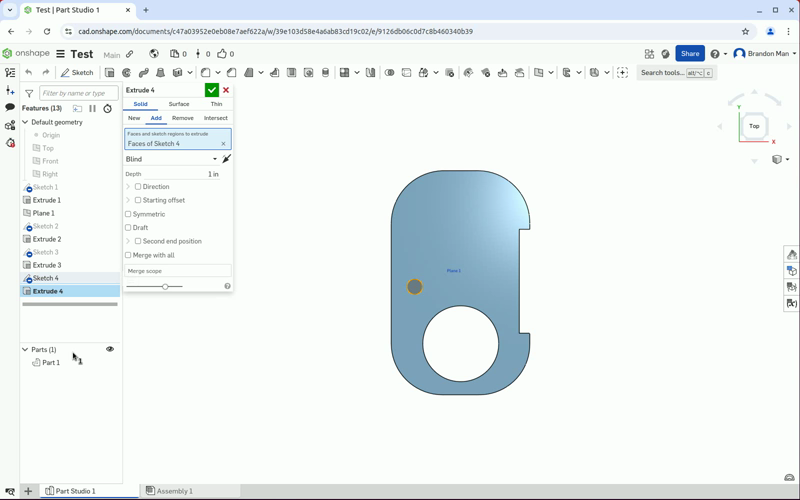
mouse_move(143, 106)
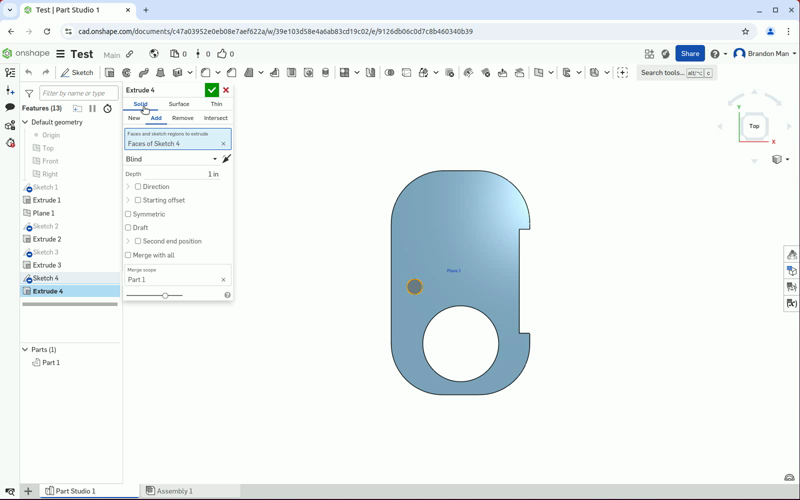
click(143, 106)
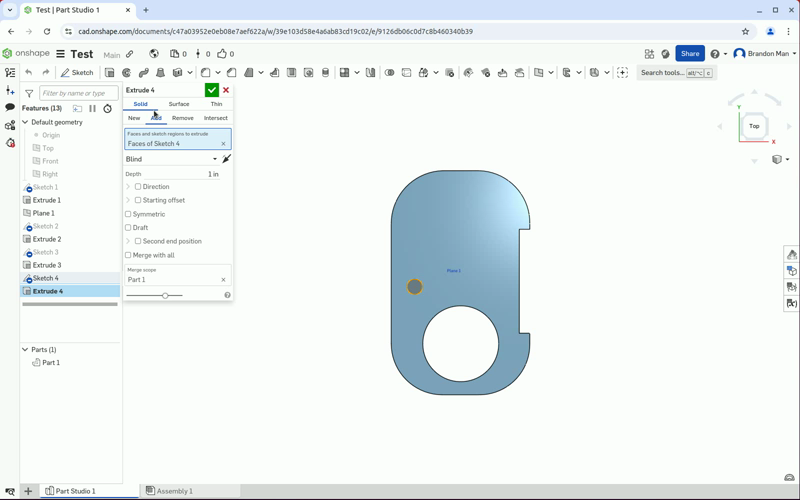
mouse_move(186, 120)
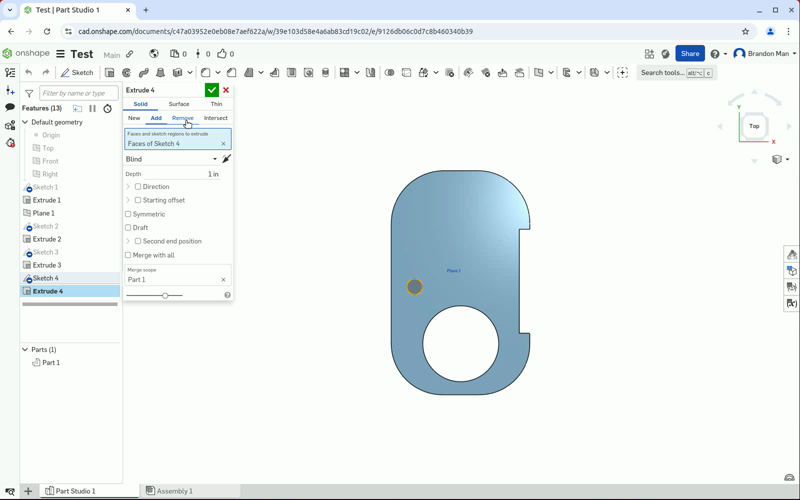
click(186, 120)
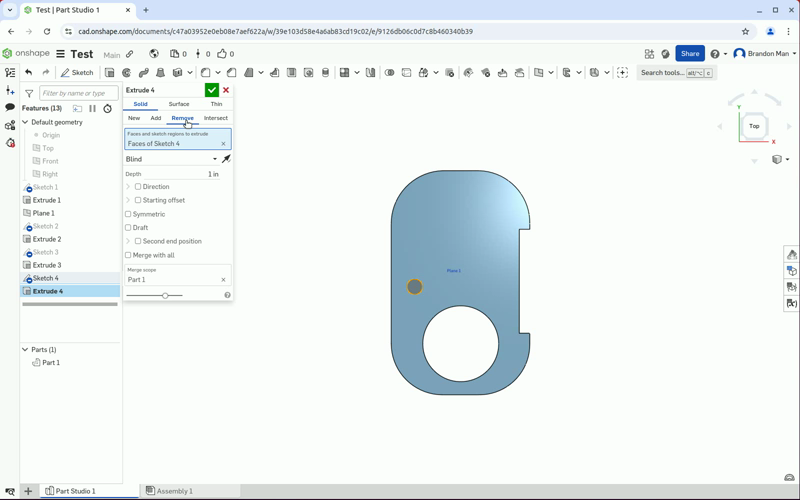
key(tab, 4)
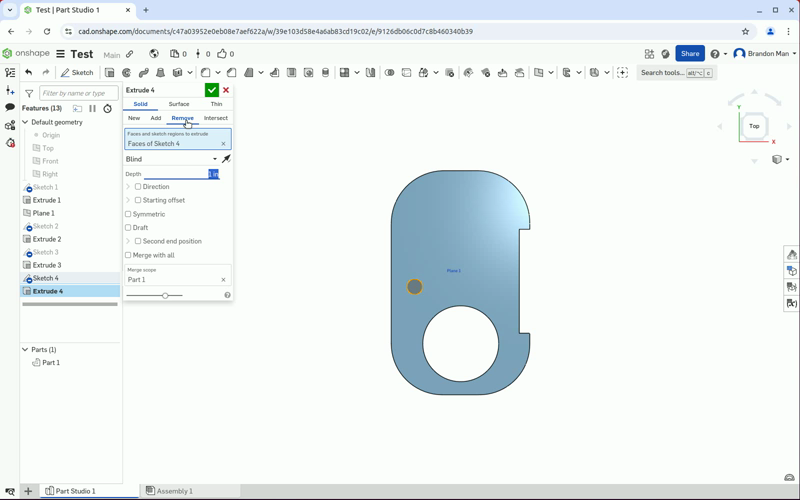
text(17.813)
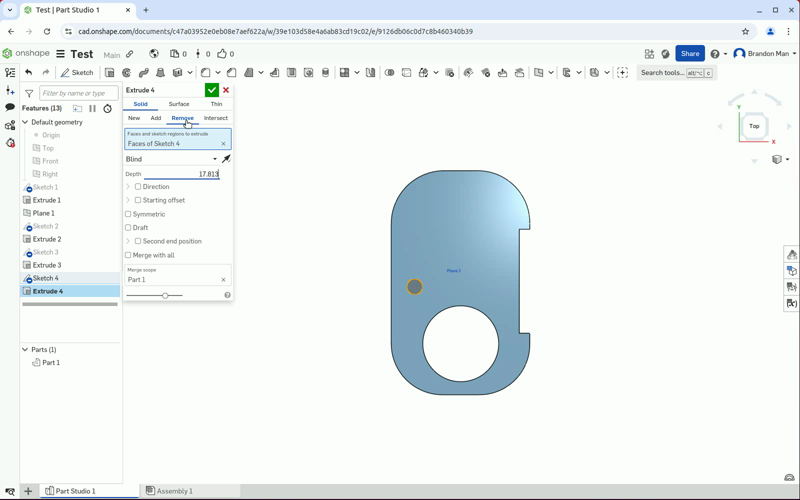
key(tab, 6)
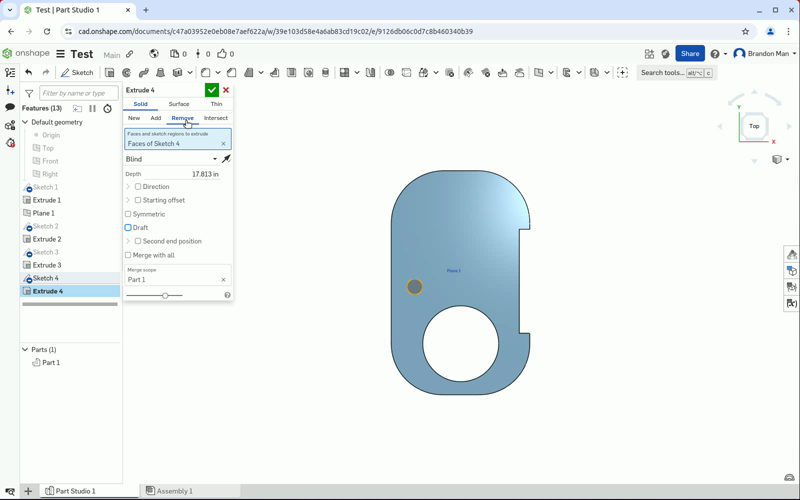
key(space)
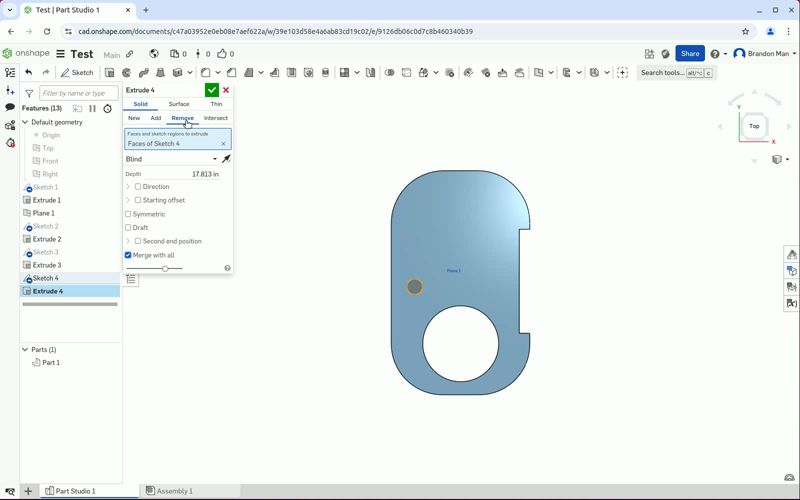
key(enter)
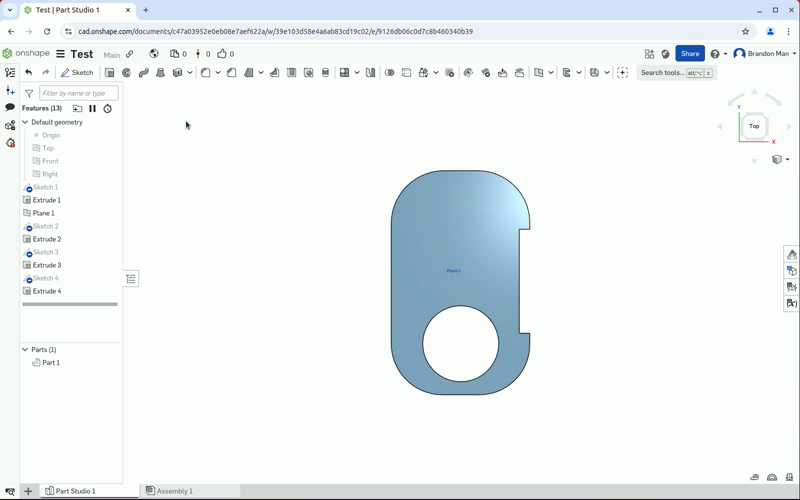
key(shift+h)
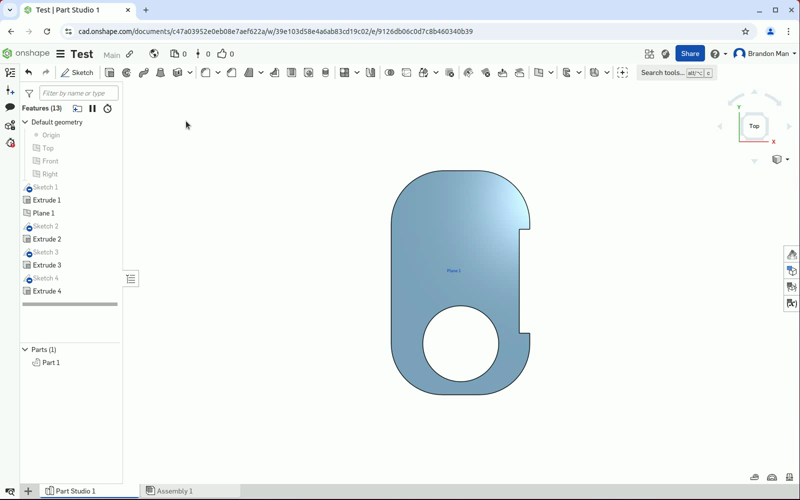
key(shift+h)
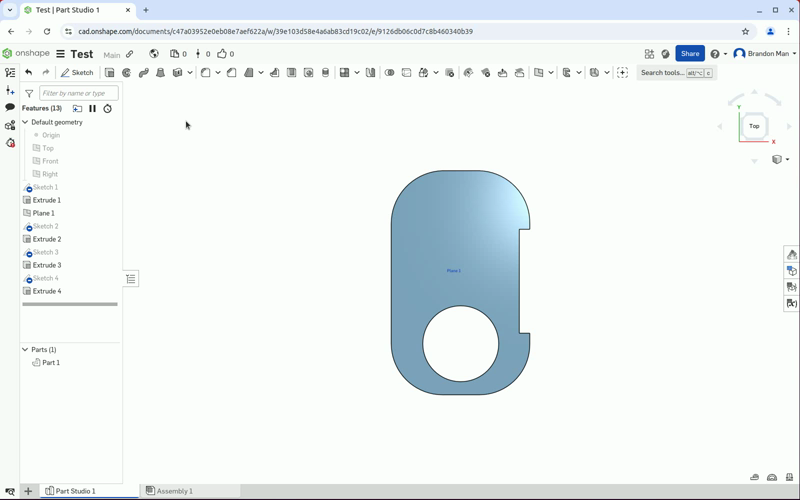
mouse_move(73, 189)
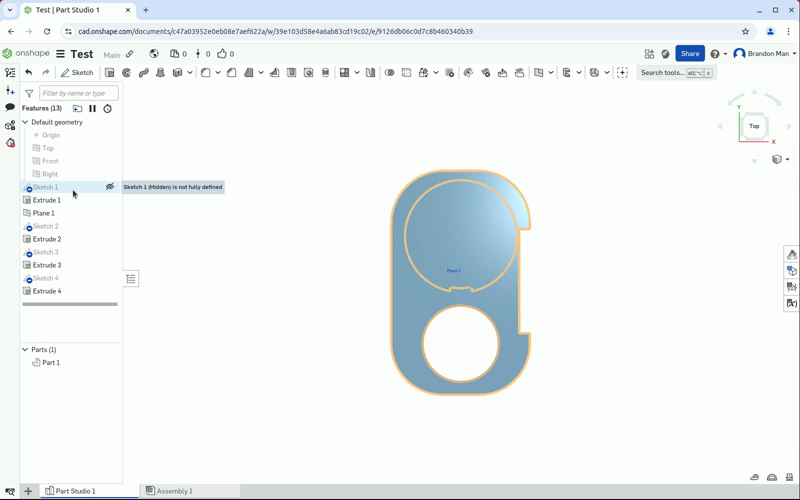
click(73, 189)
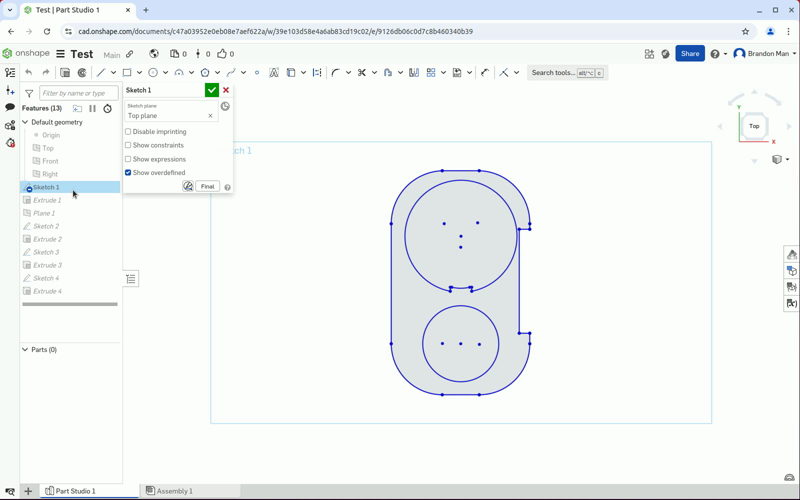
mouse_move(229, 92)
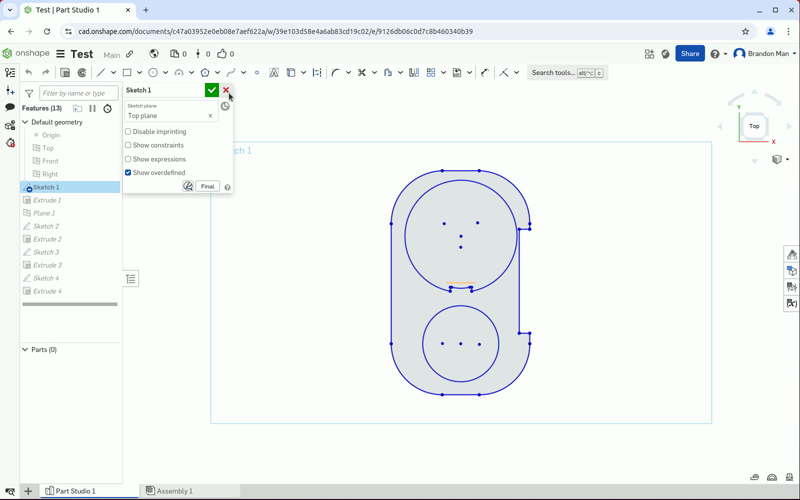
click(229, 92)
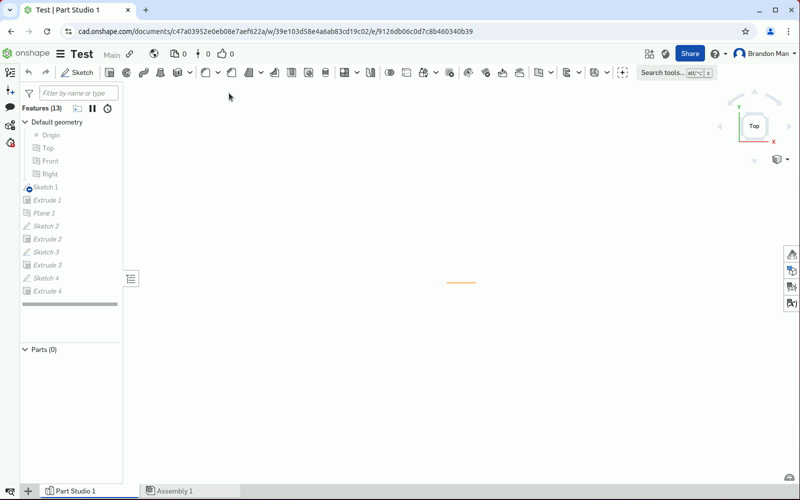
key(shift+s)
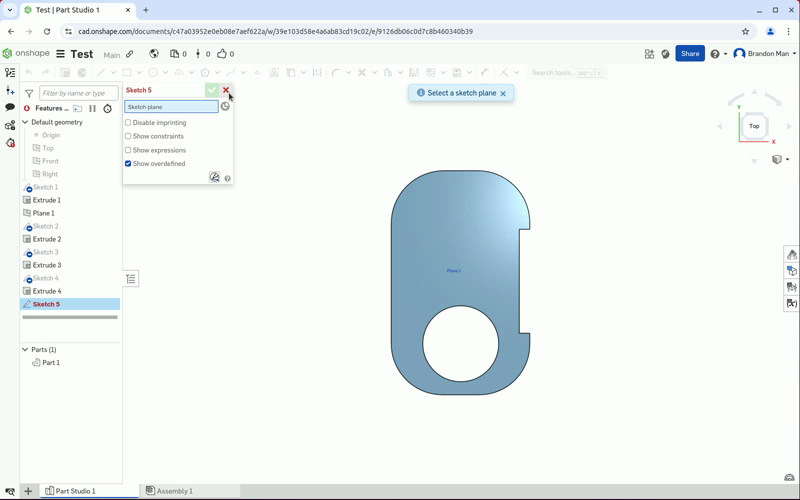
mouse_move(73, 215)
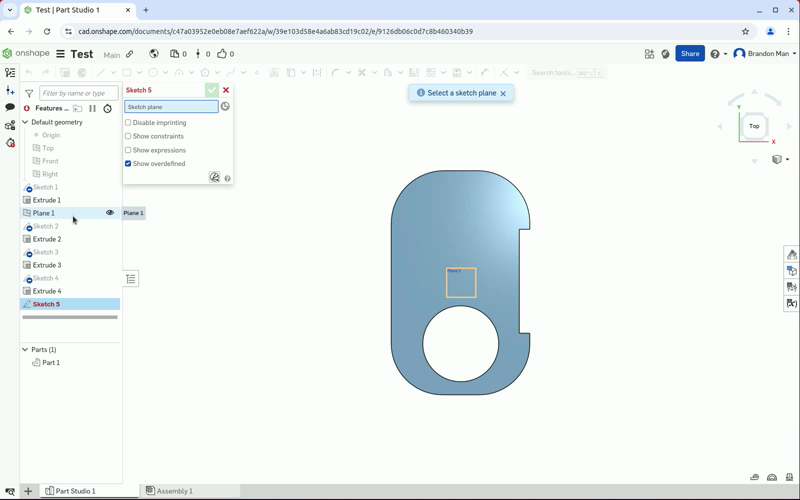
click(73, 215)
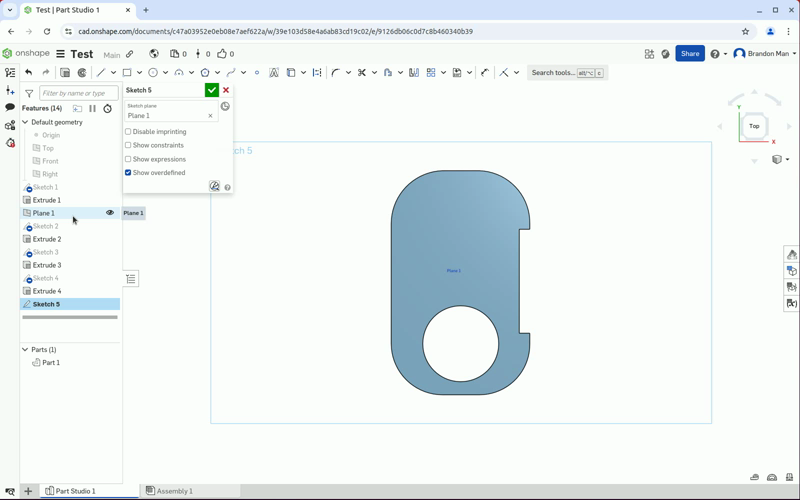
mouse_move(73, 352)
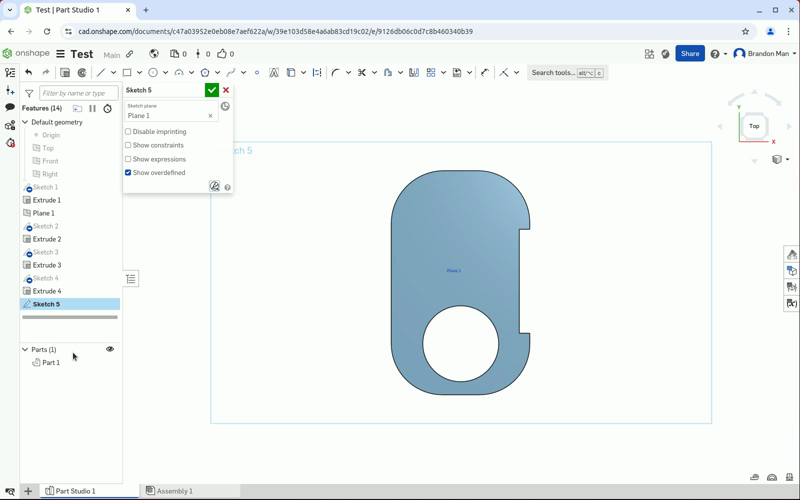
key(y)
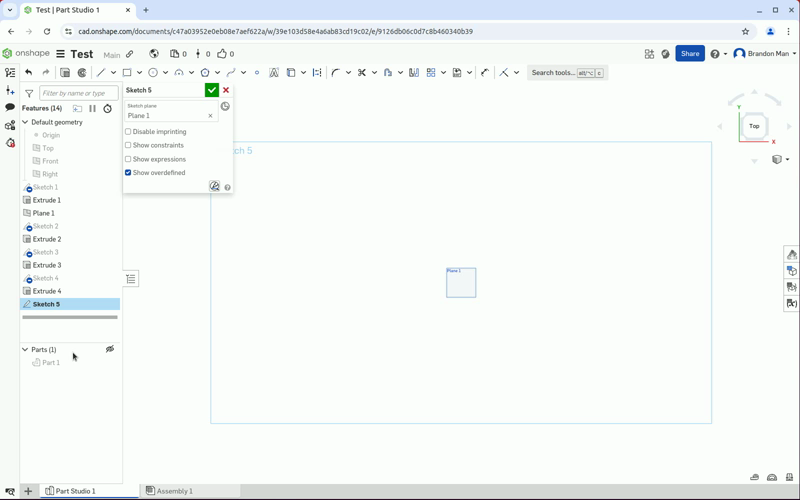
key(c)
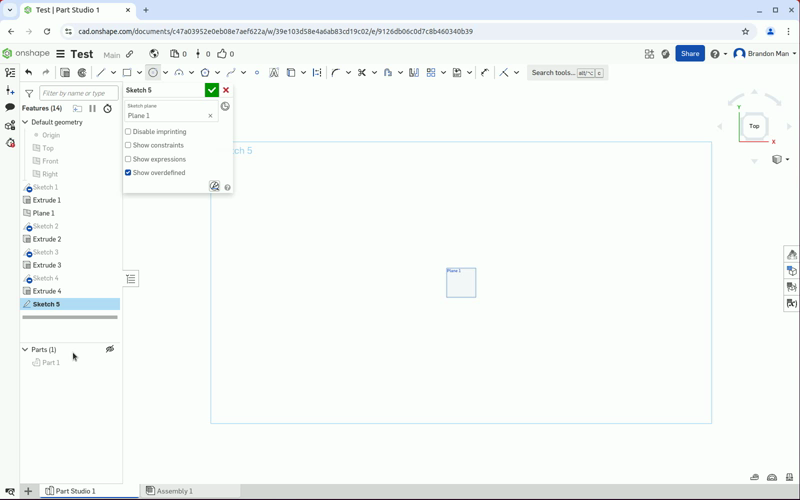
key_down(shift)
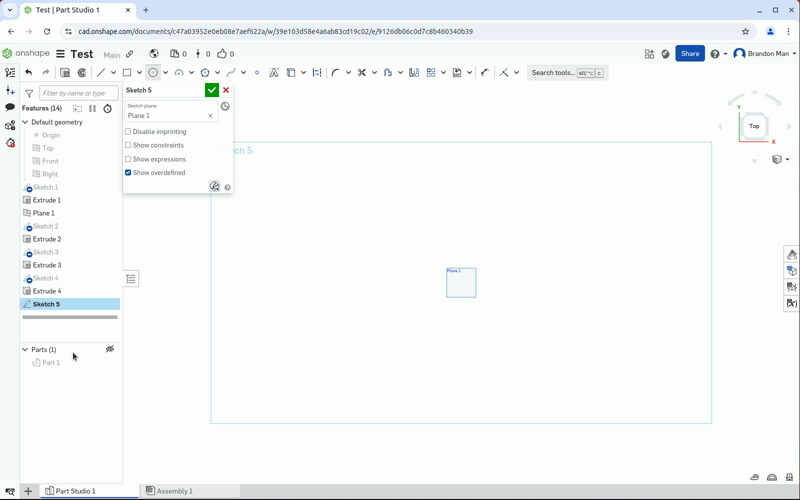
mouse_move(508, 286)
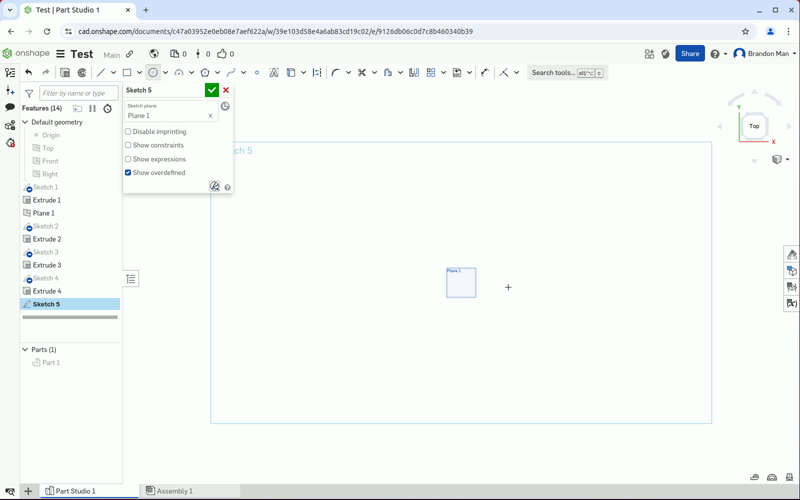
click(508, 286)
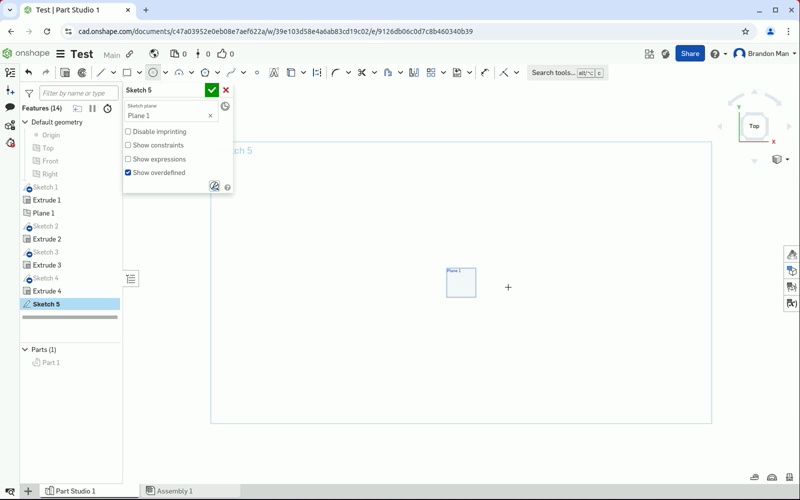
key_up(shift)
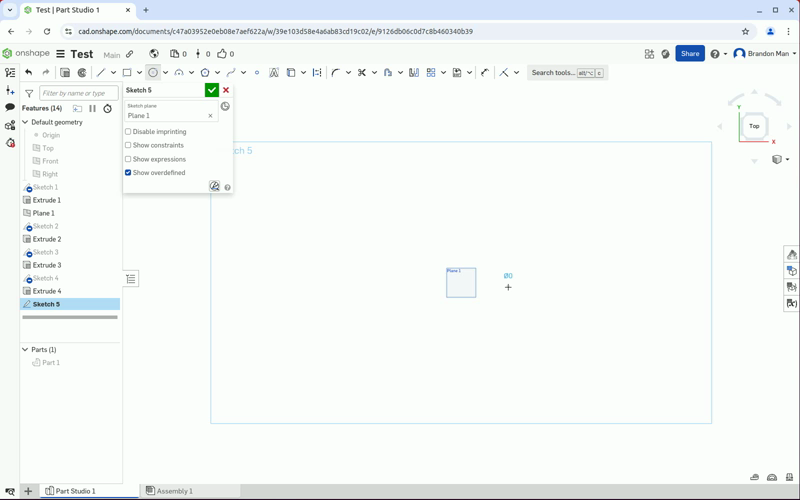
mouse_move(515, 286)
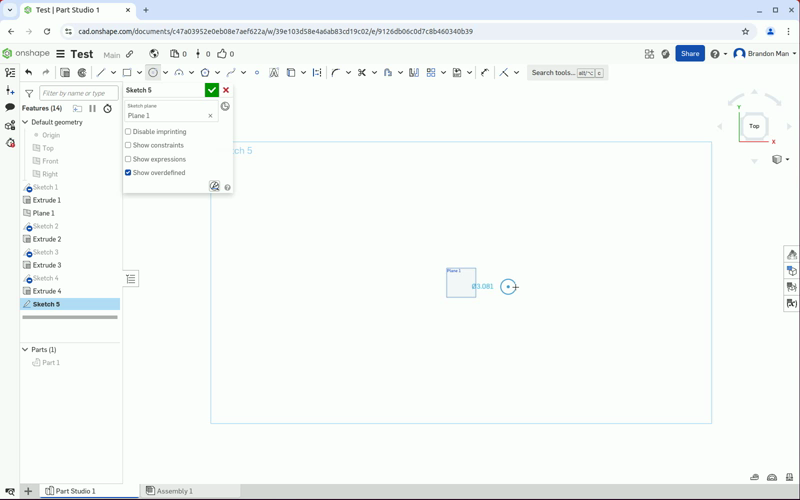
click(515, 286)
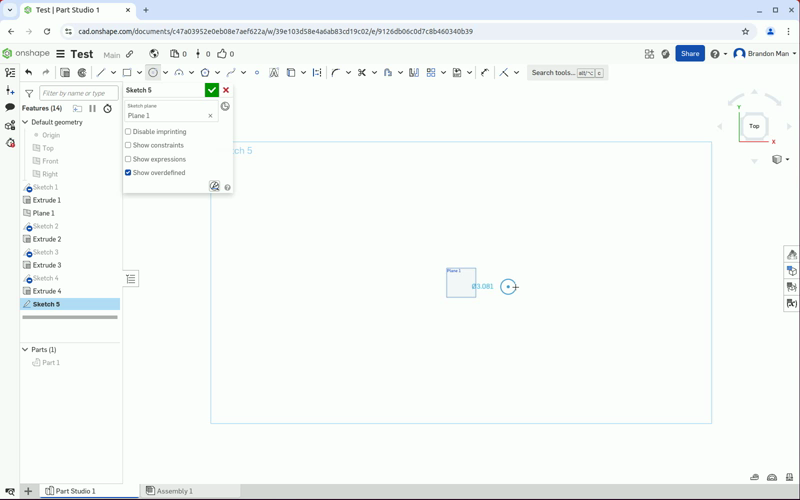
key(esc)
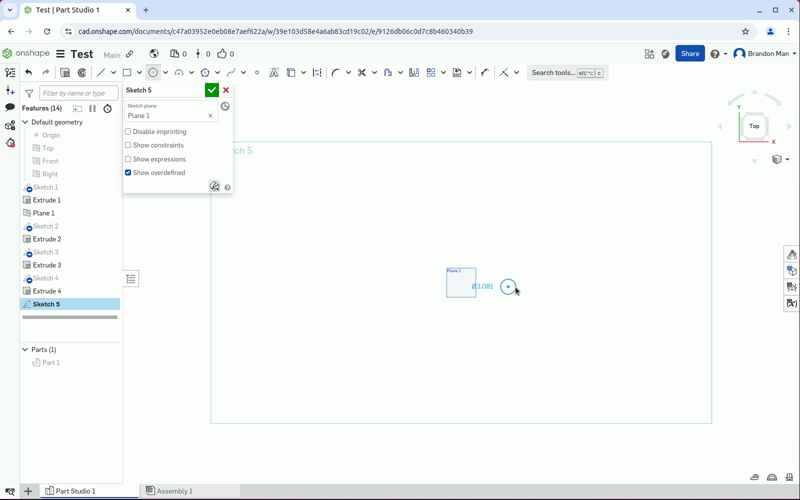
mouse_move(509, 285)
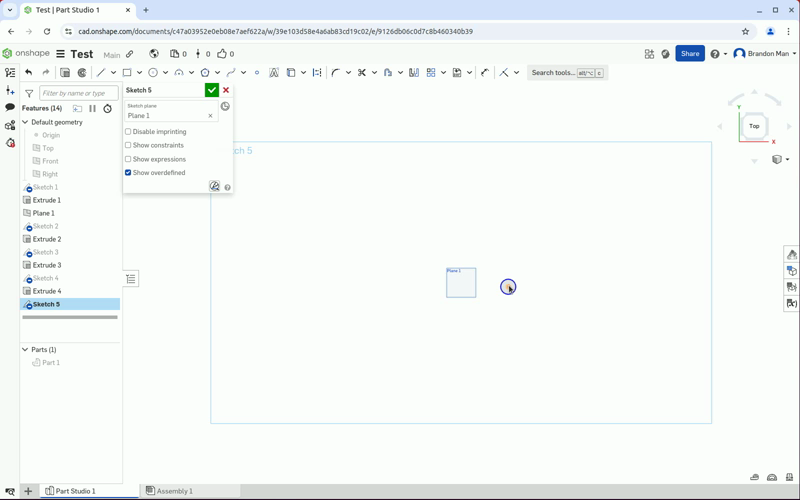
scroll(6)
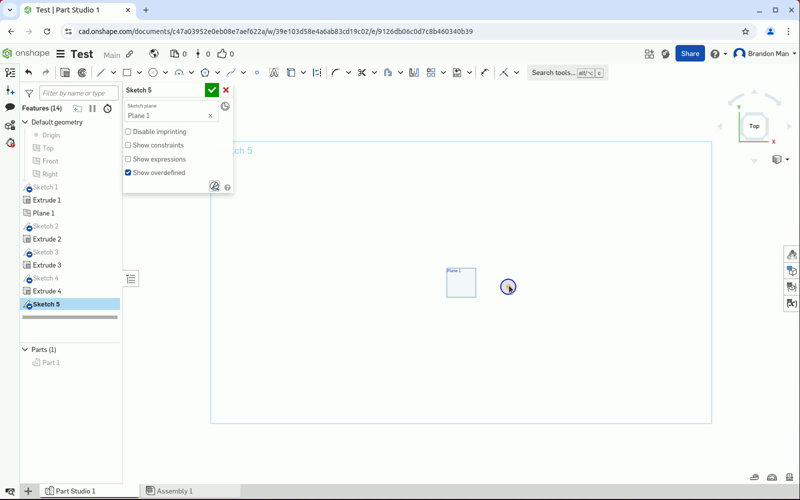
scroll(6)
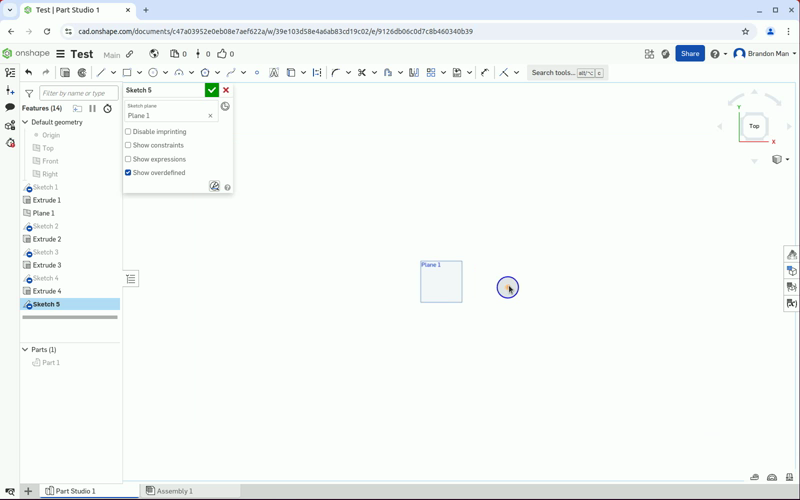
scroll(6)
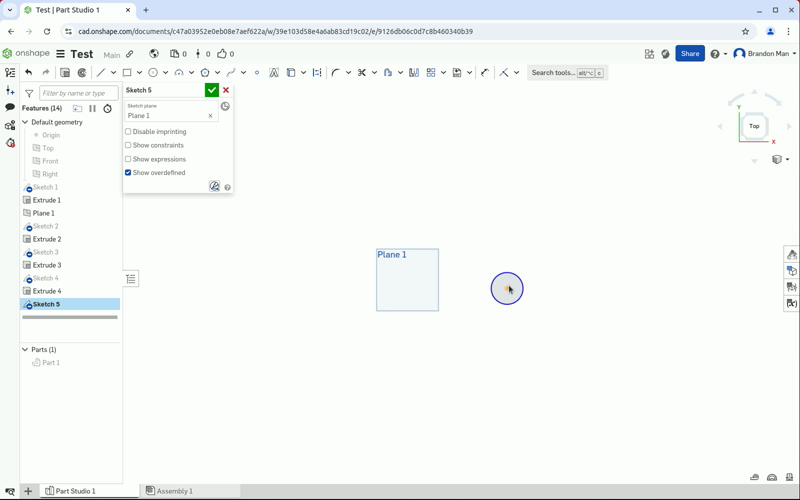
scroll(6)
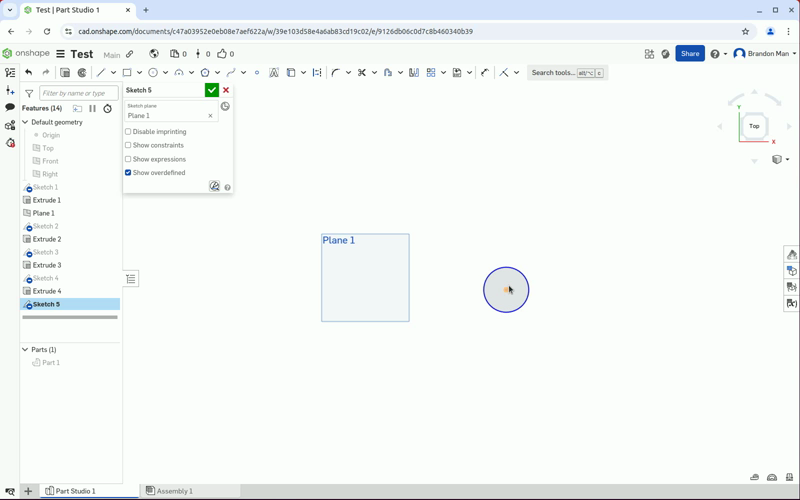
scroll(6)
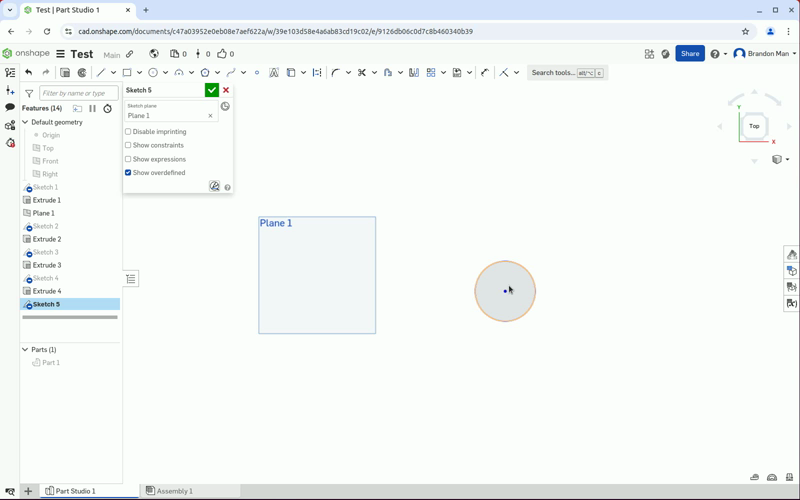
scroll(6)
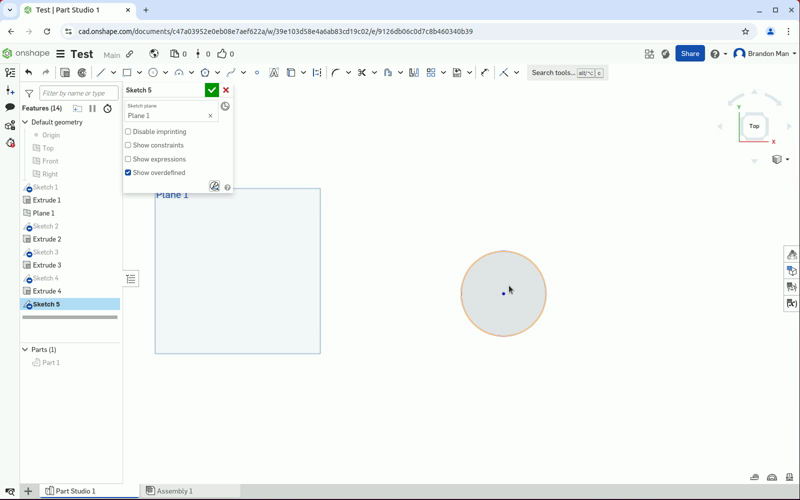
scroll(6)
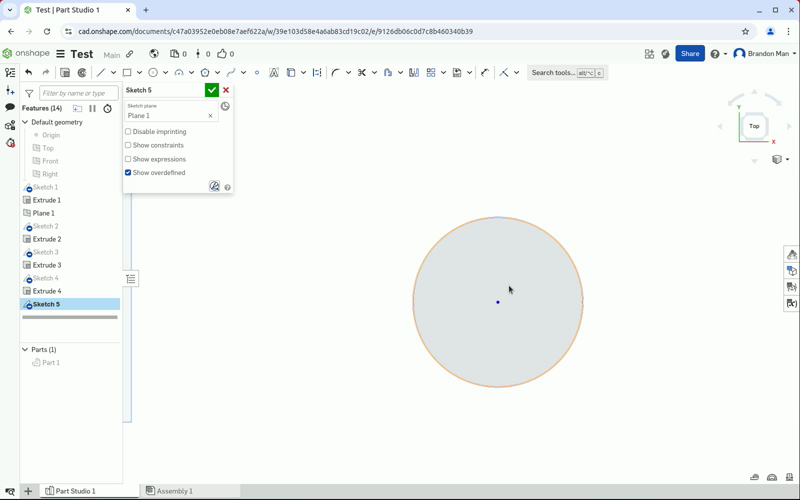
click(509, 285)
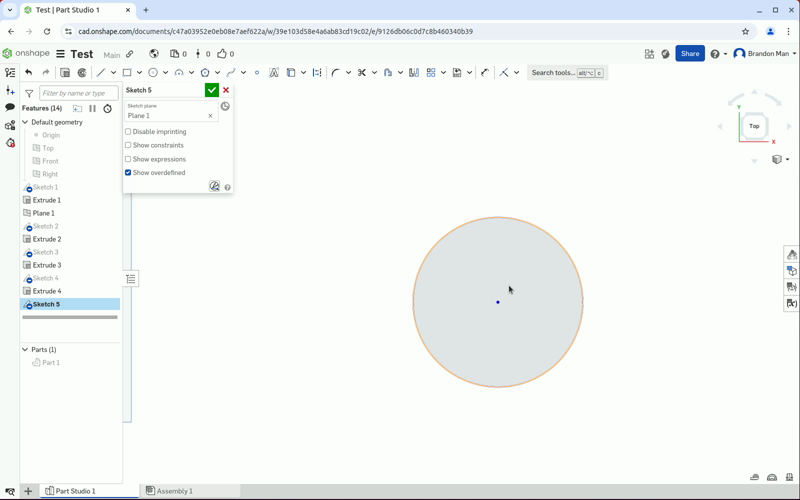
scroll(-6)
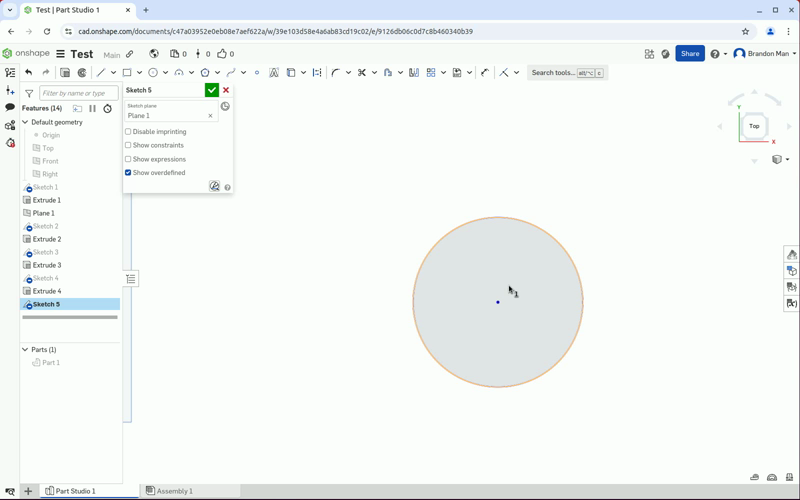
scroll(-6)
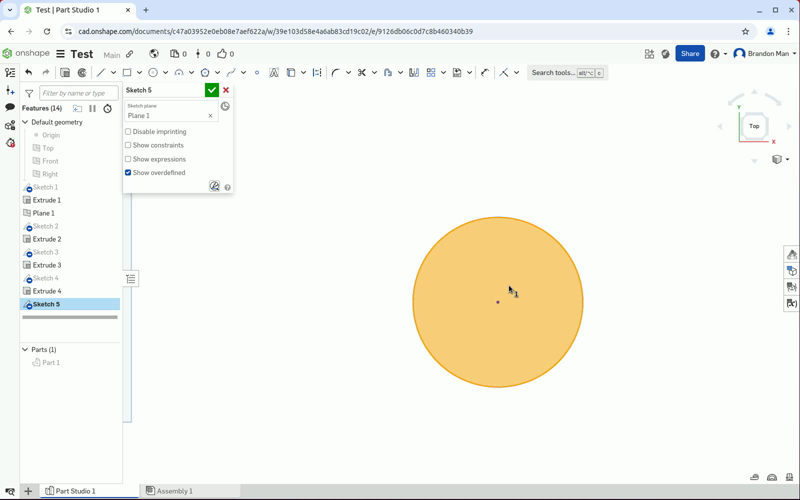
scroll(-6)
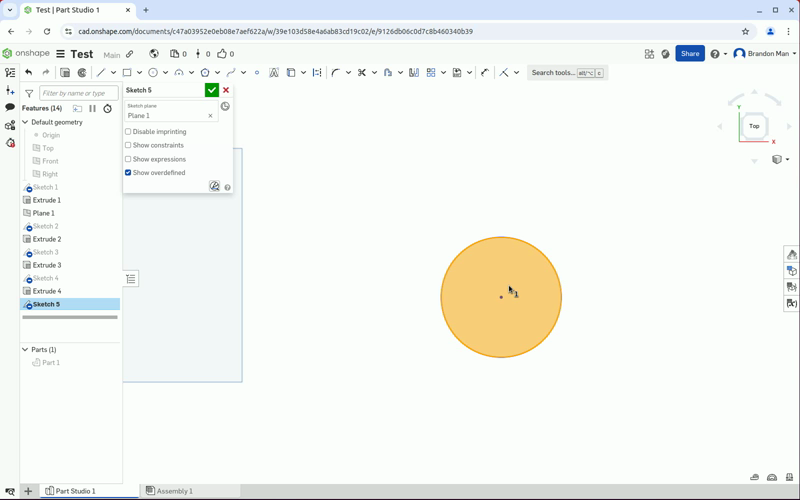
scroll(-6)
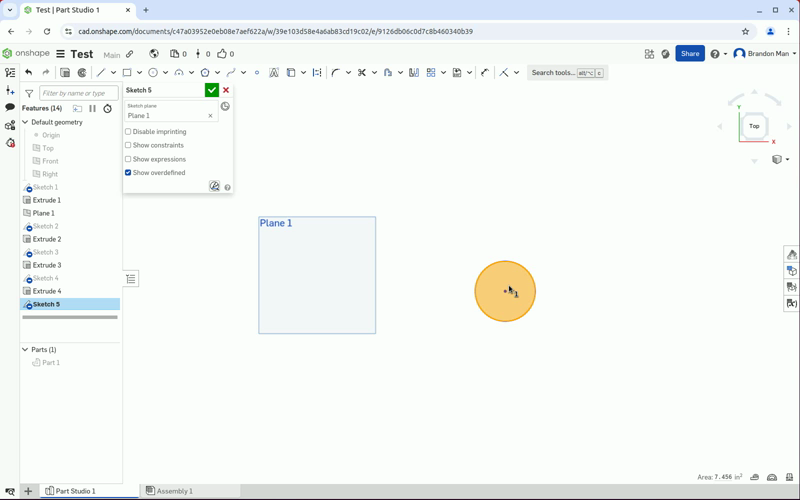
scroll(-6)
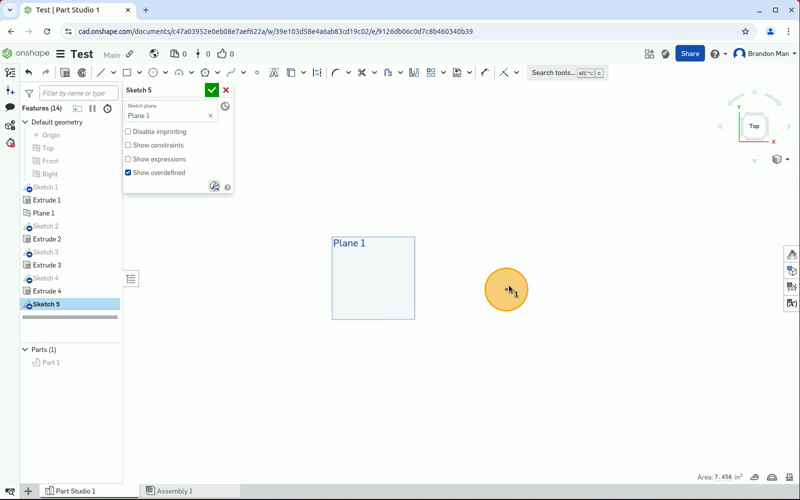
scroll(-6)
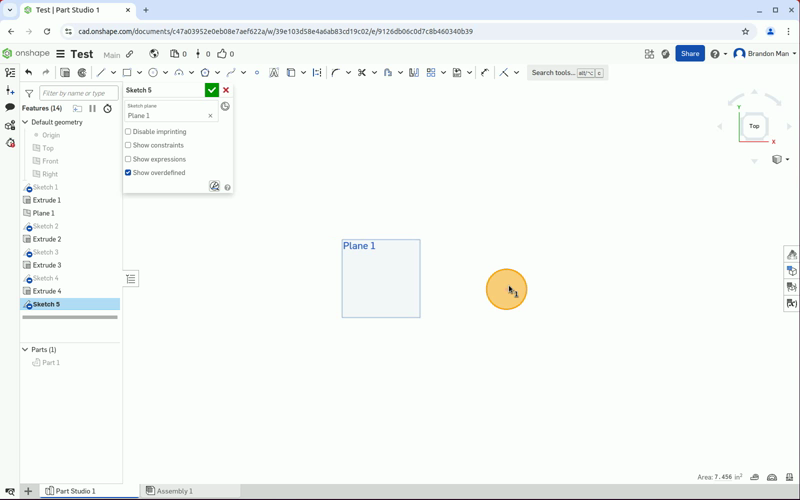
scroll(-6)
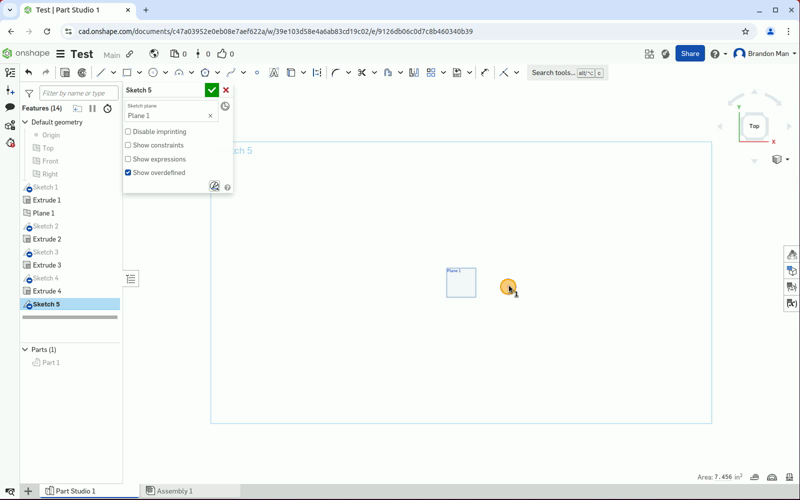
mouse_move(73, 352)
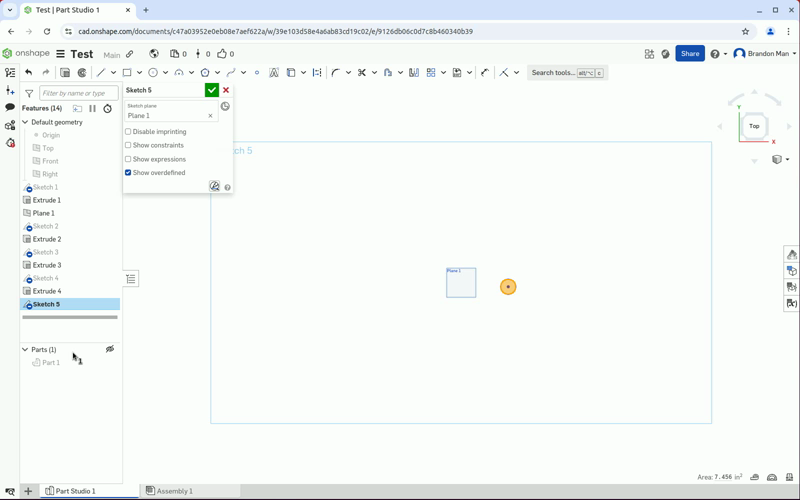
key(shift+y)
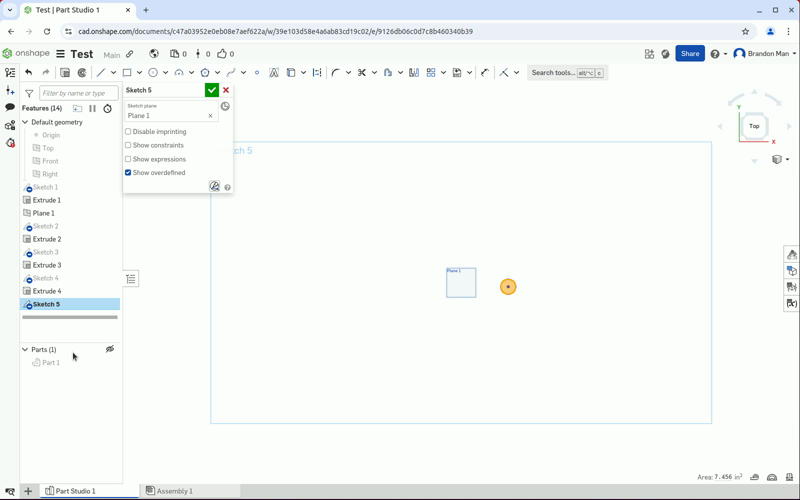
key(shift+e)
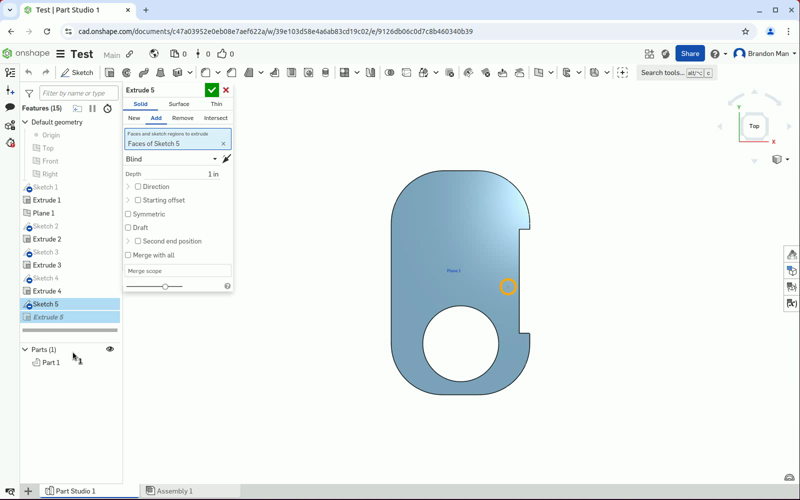
mouse_move(143, 106)
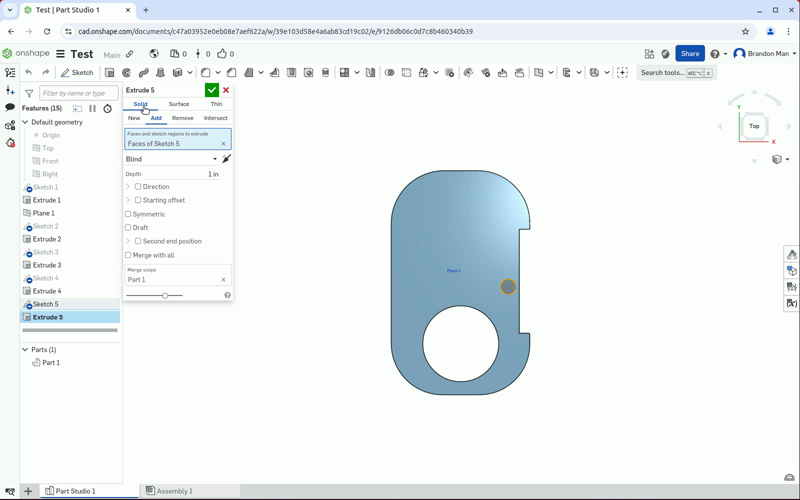
click(143, 106)
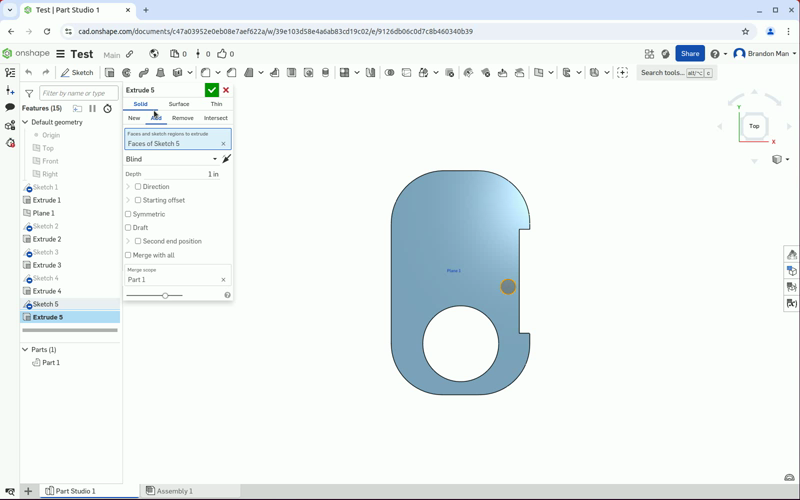
mouse_move(186, 120)
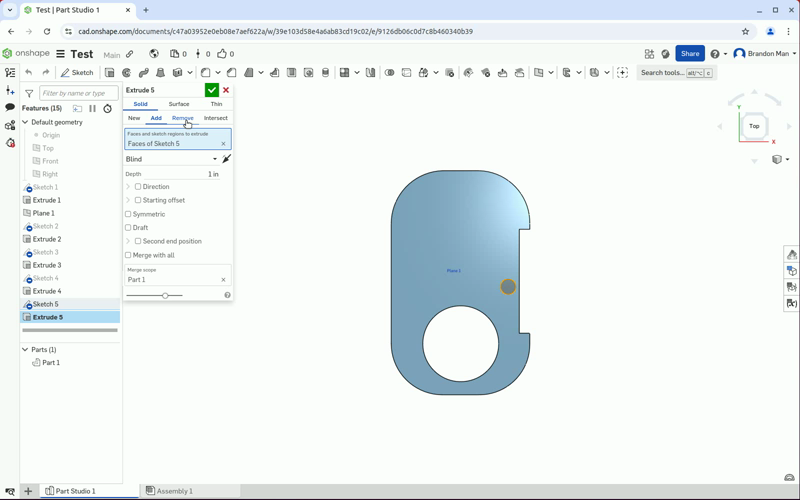
click(186, 120)
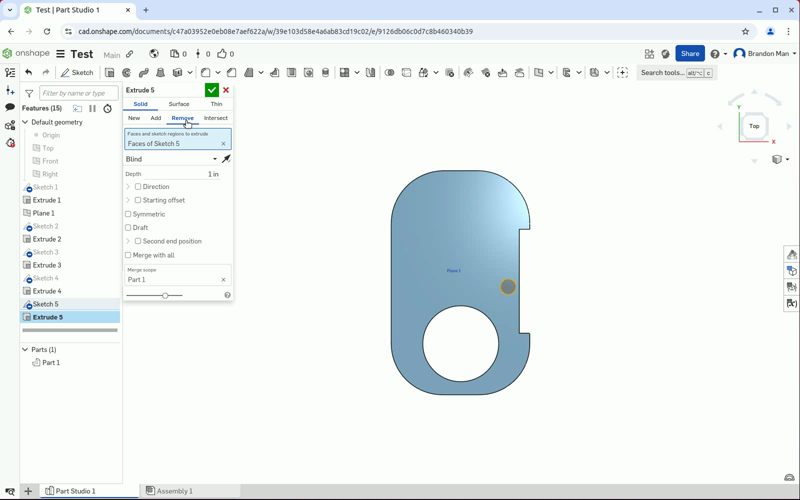
key(tab, 4)
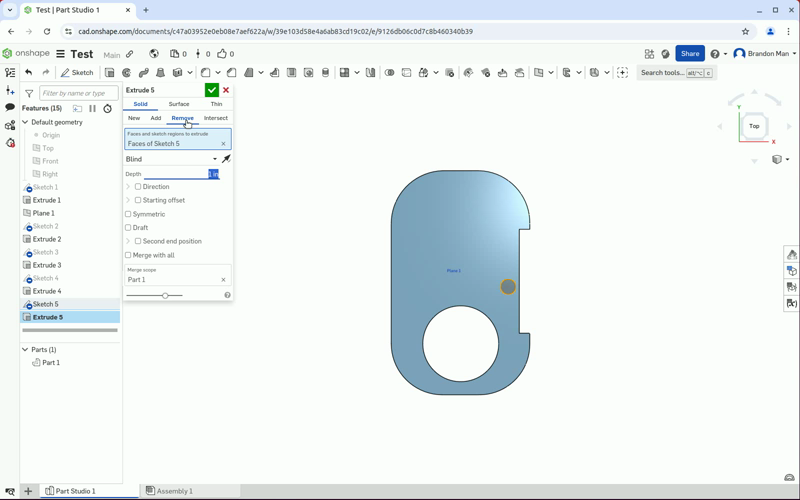
text(17.813)
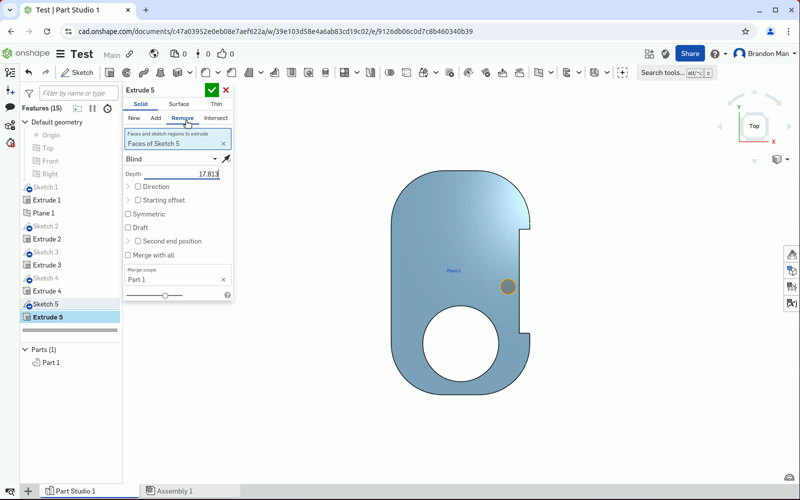
key(tab, 6)
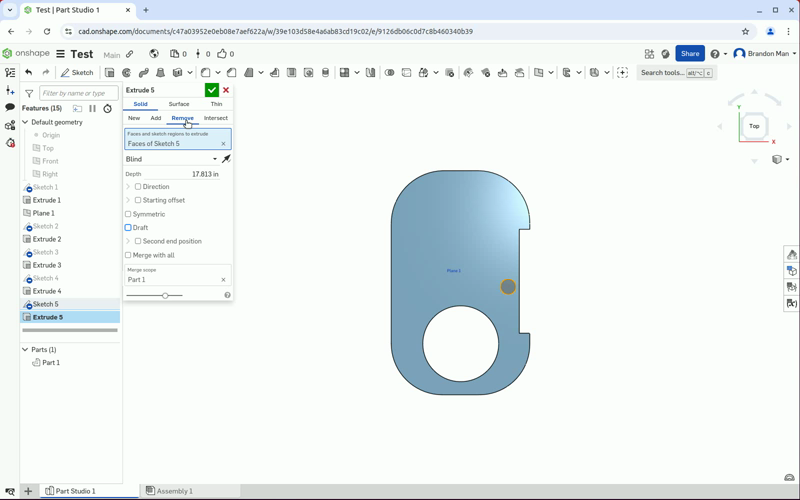
key(space)
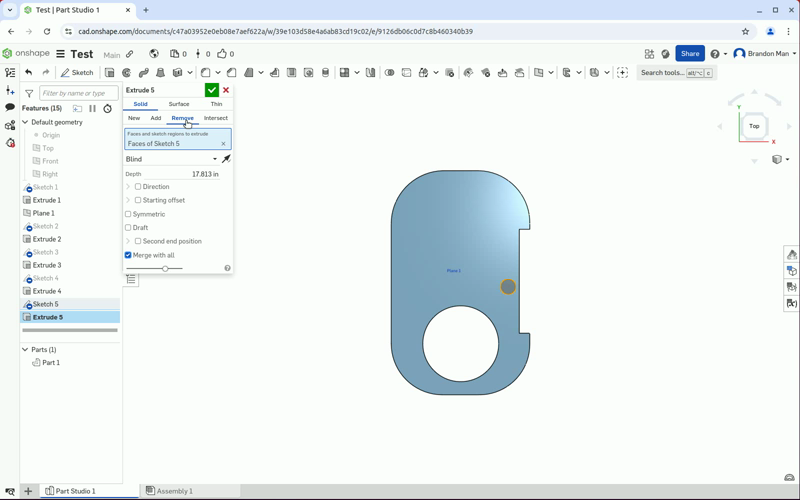
key(enter)
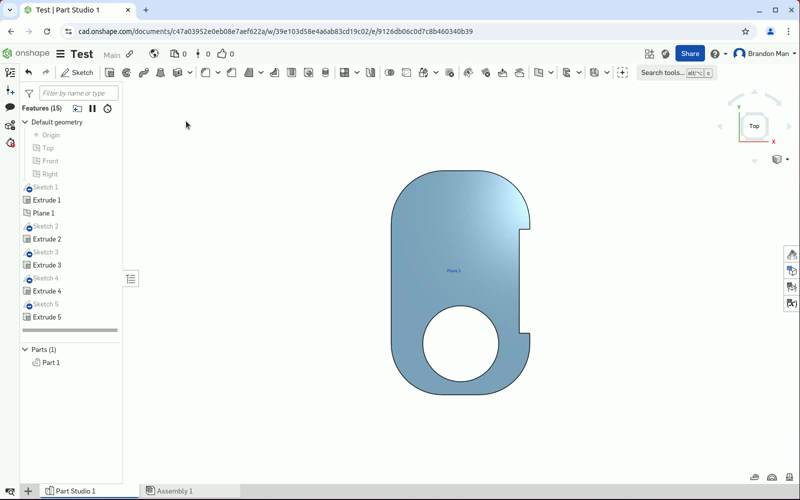
key(shift+h)
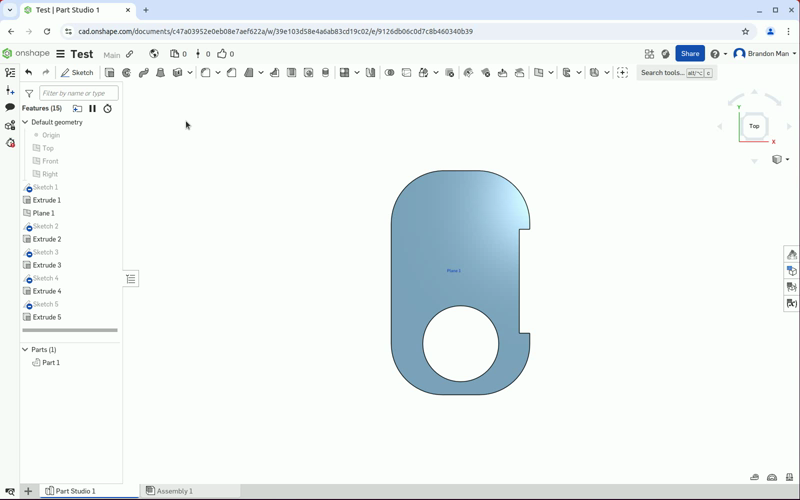
key(shift+h)
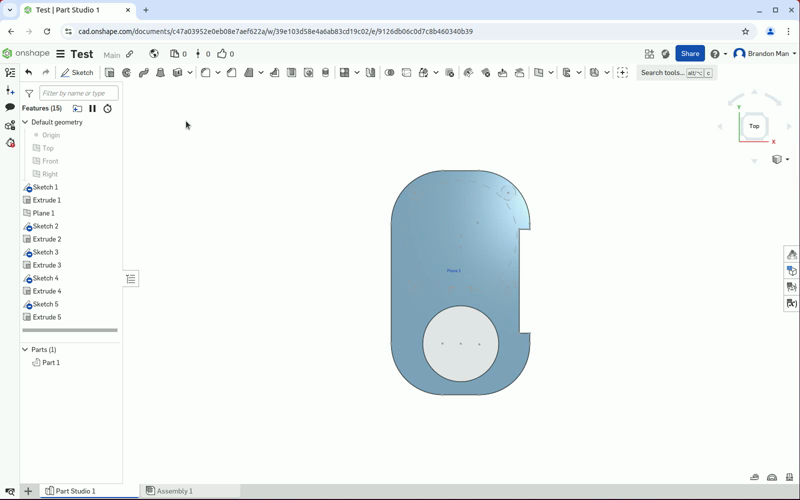
key(shift+7)
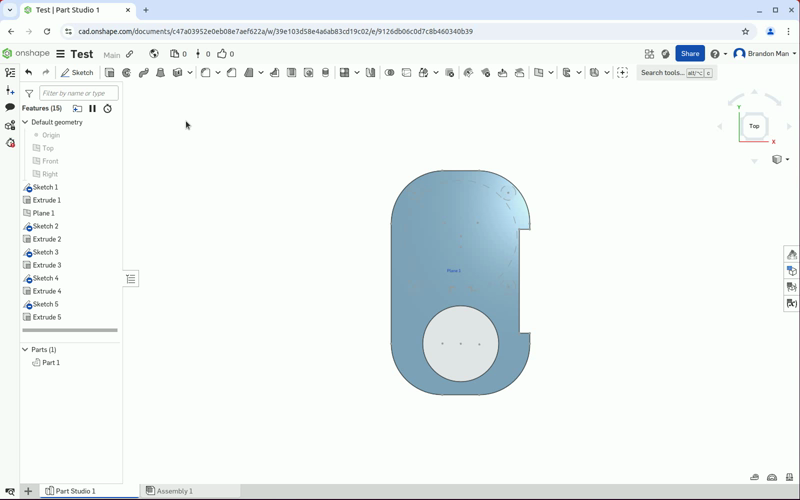
key(up, 3)
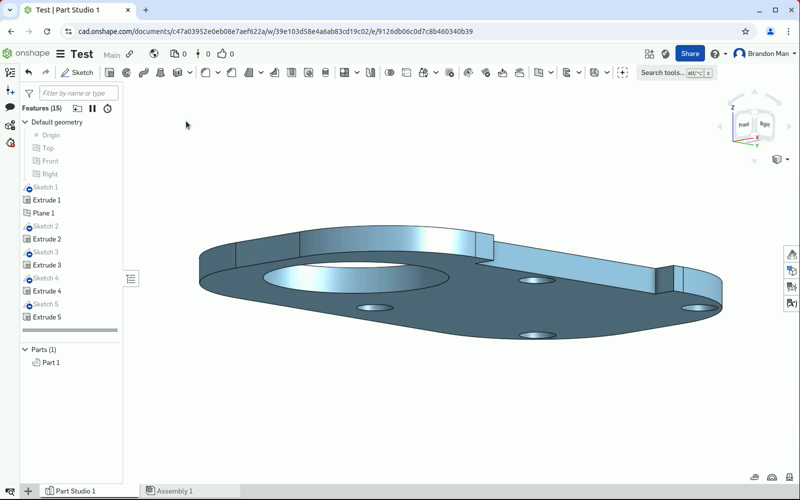
key(left, 3)
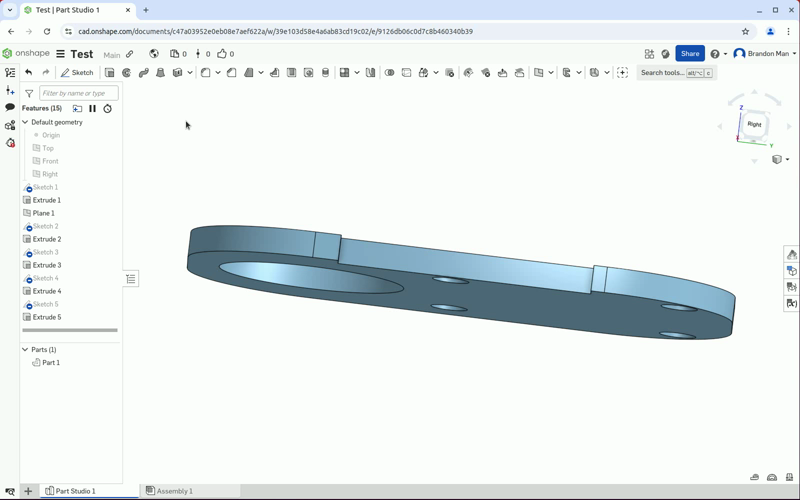
key(right, 3)
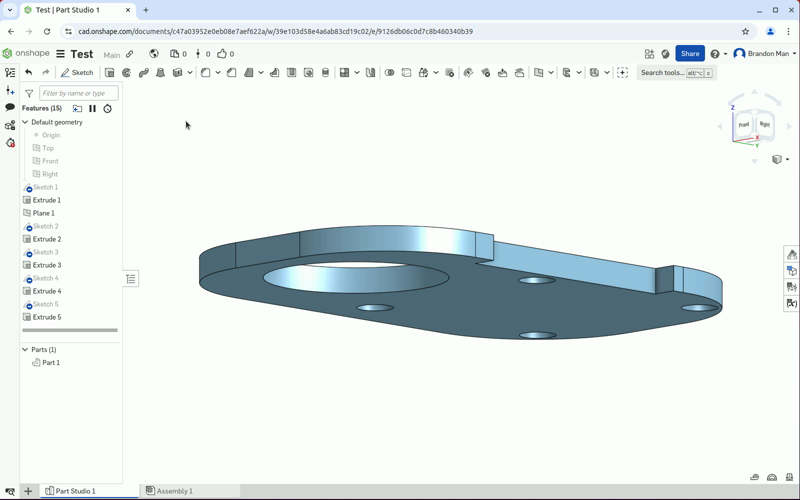
key(down, 3)
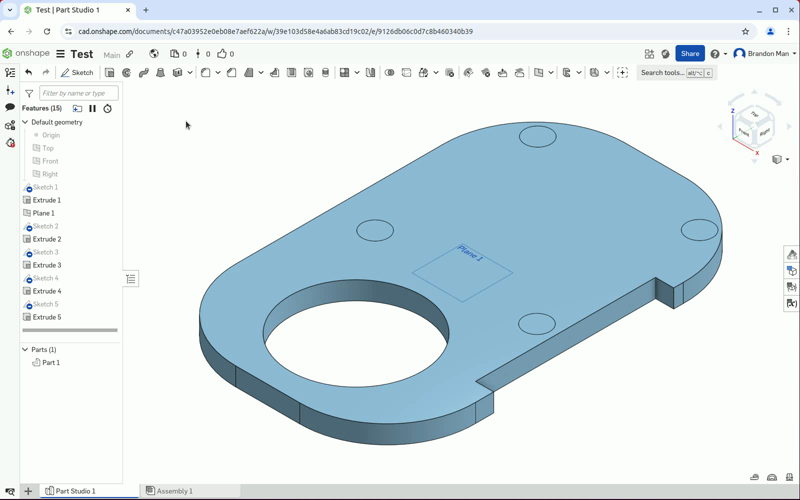
mouse_move(73, 189)
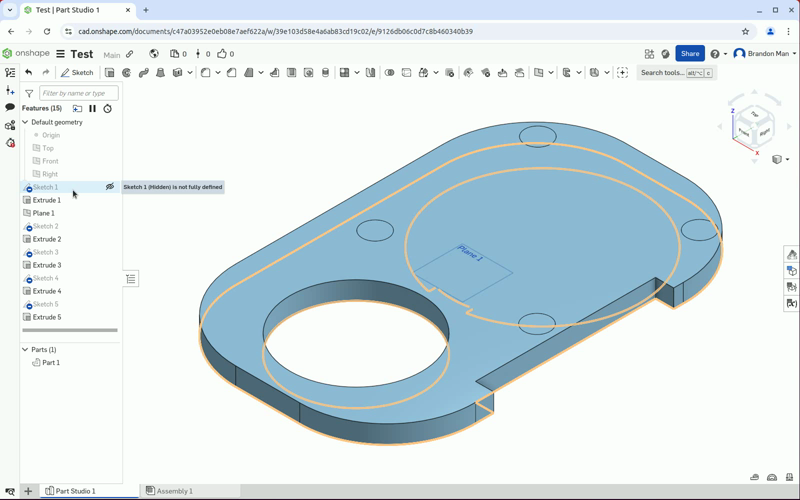
click(73, 189)